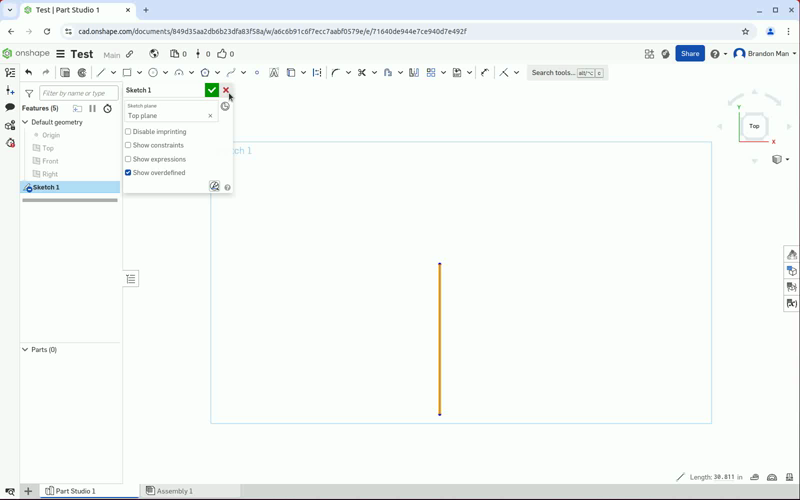
key(shift+h)
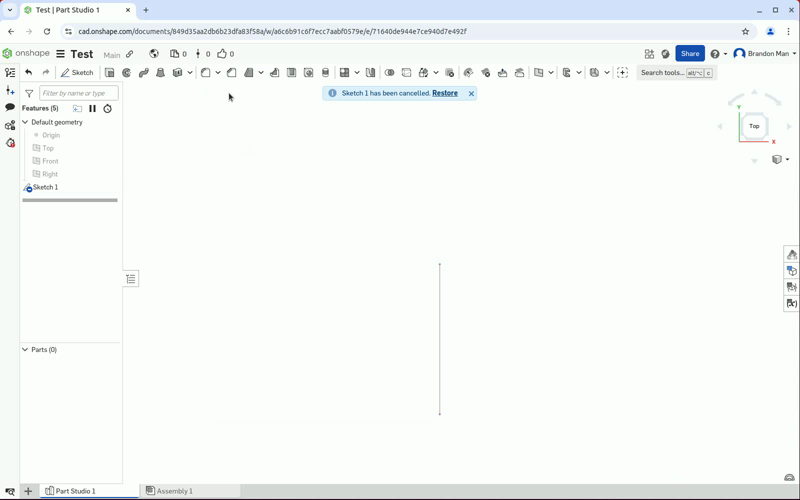
key(shift+s)
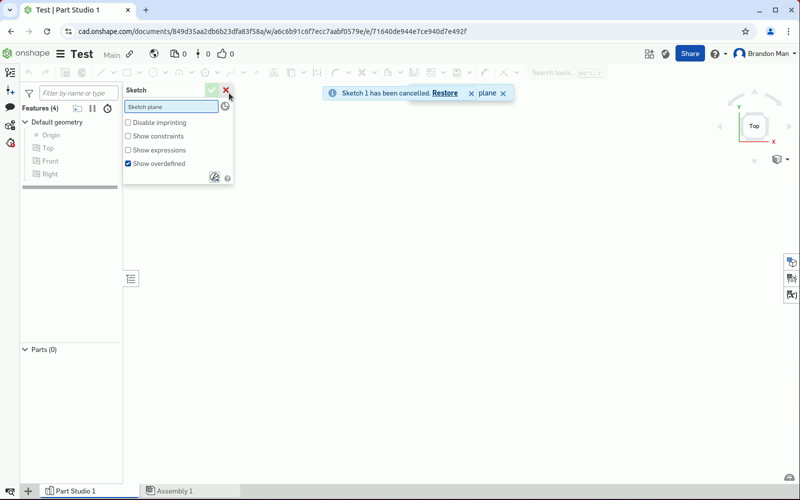
mouse_move(73, 150)
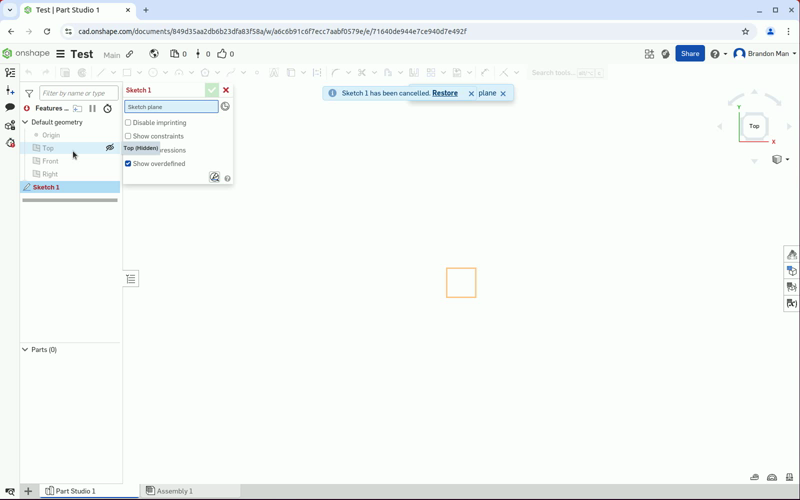
click(73, 150)
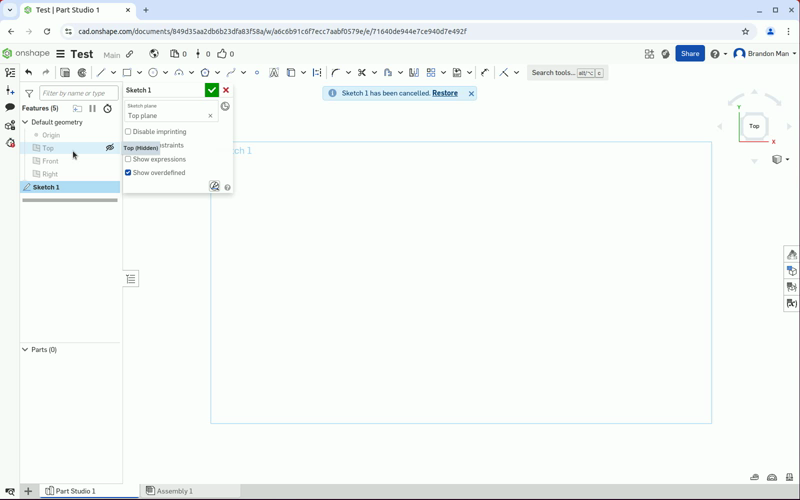
mouse_move(73, 352)
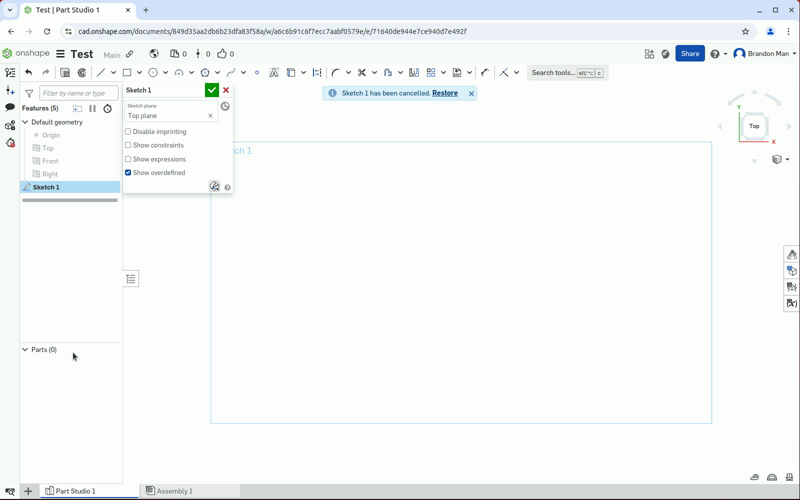
key(y)
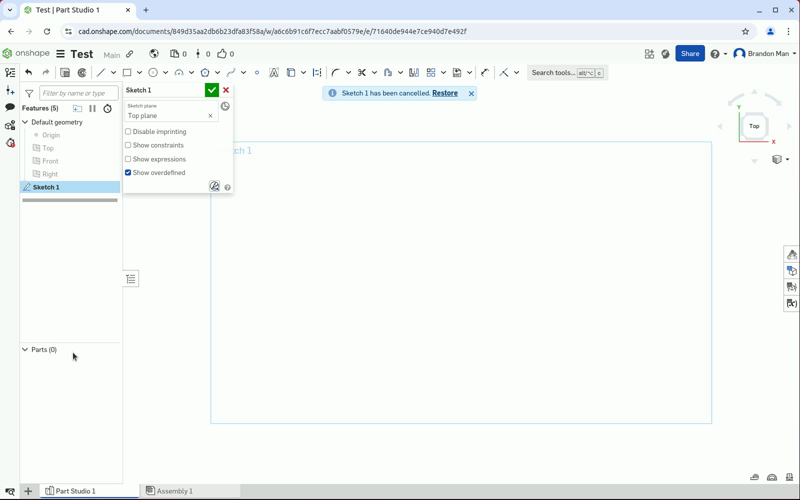
key(l)
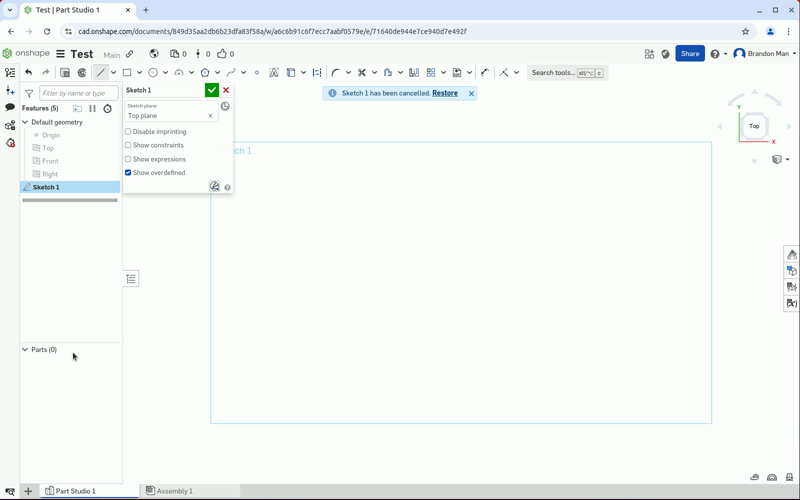
key_down(shift)
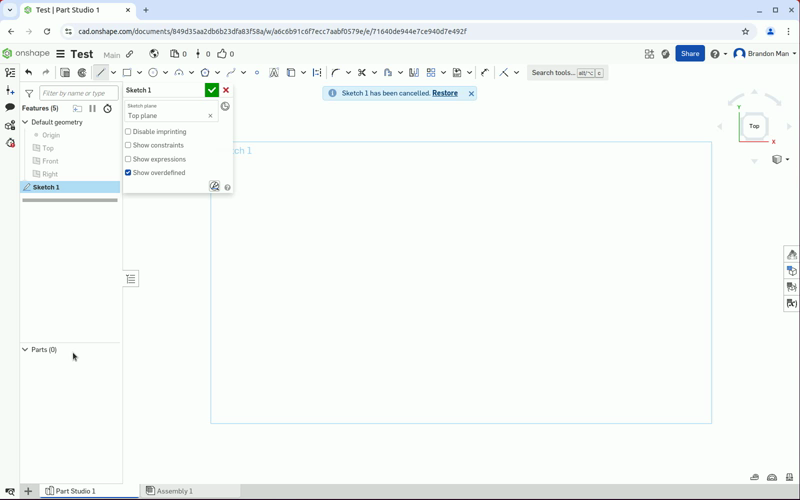
mouse_move(348, 345)
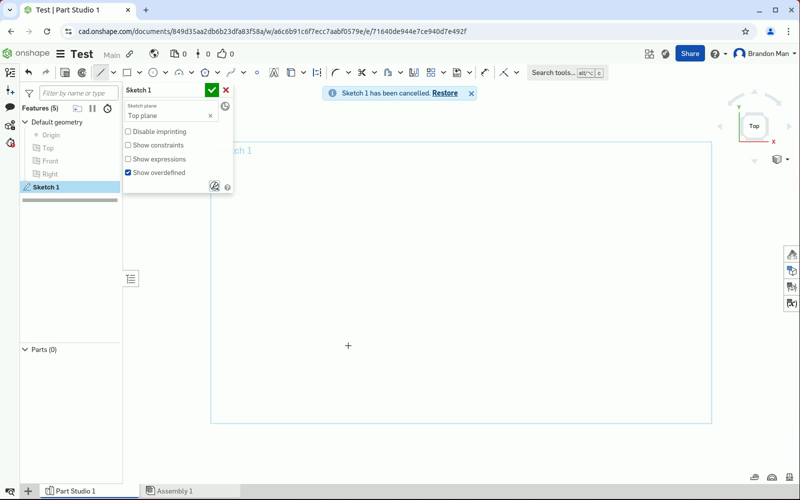
click(348, 345)
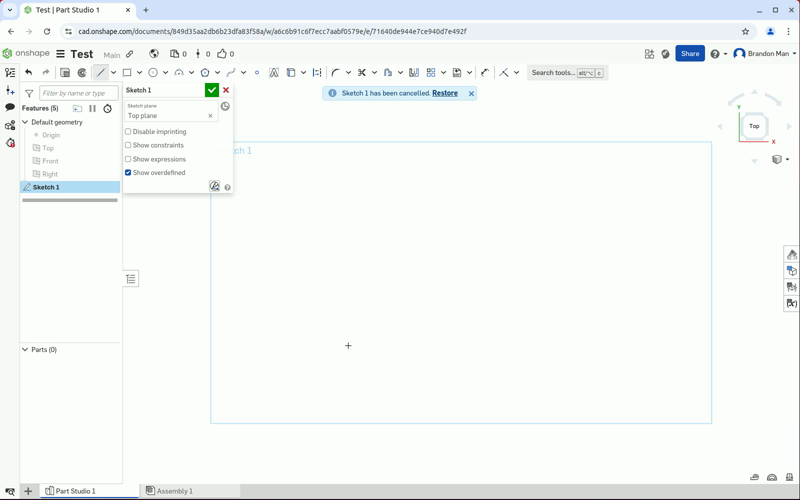
key_up(shift)
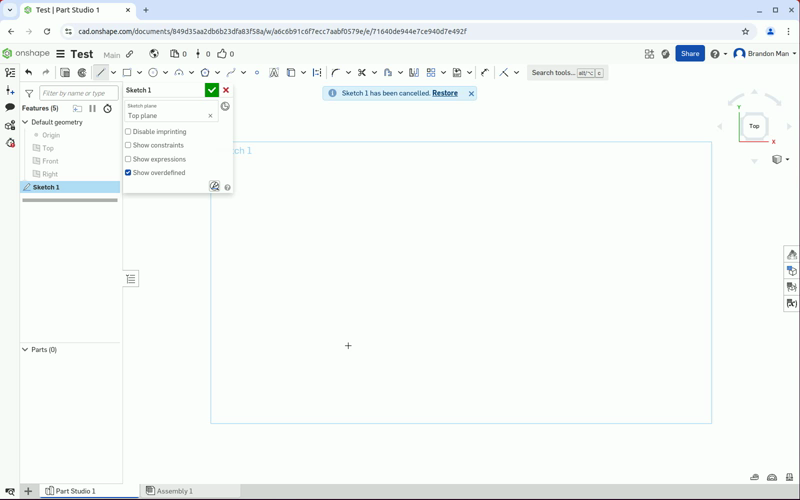
key_down(shift)
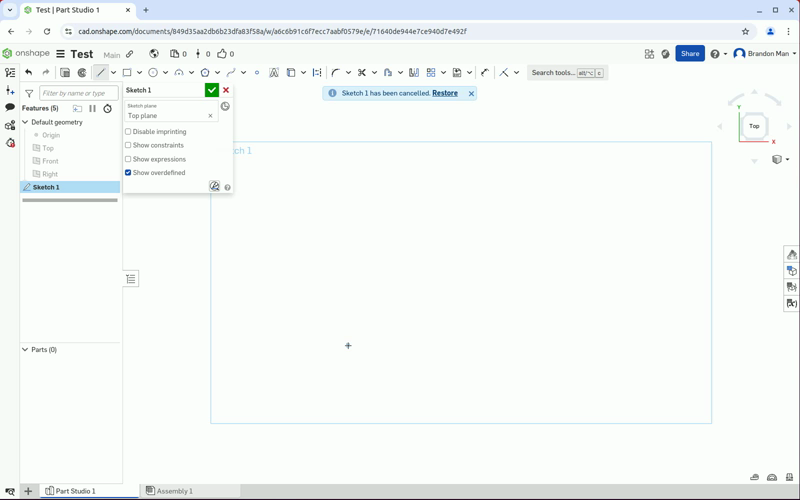
mouse_move(572, 345)
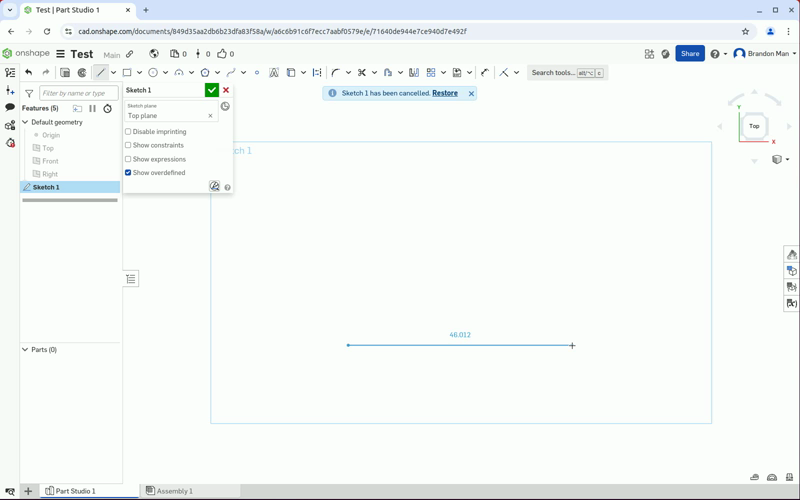
click(572, 345)
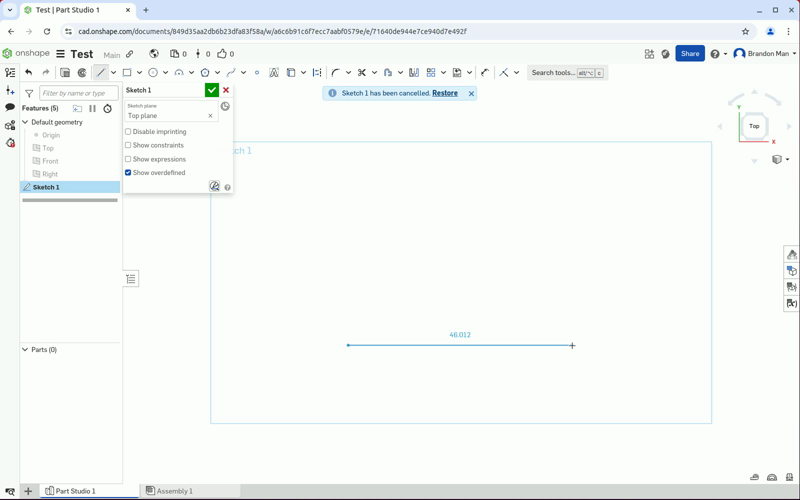
key_up(shift)
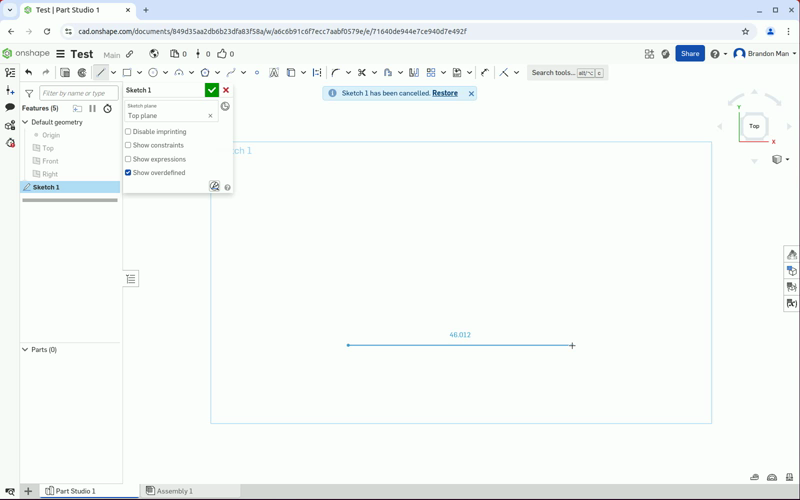
key_down(shift)
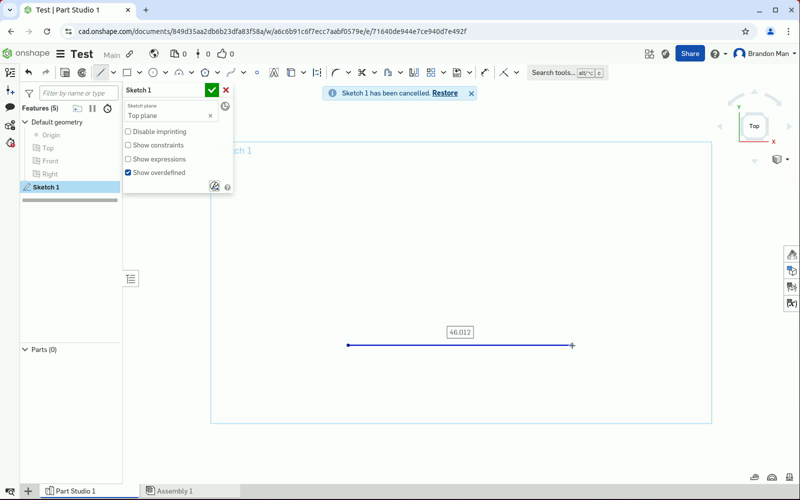
mouse_move(572, 220)
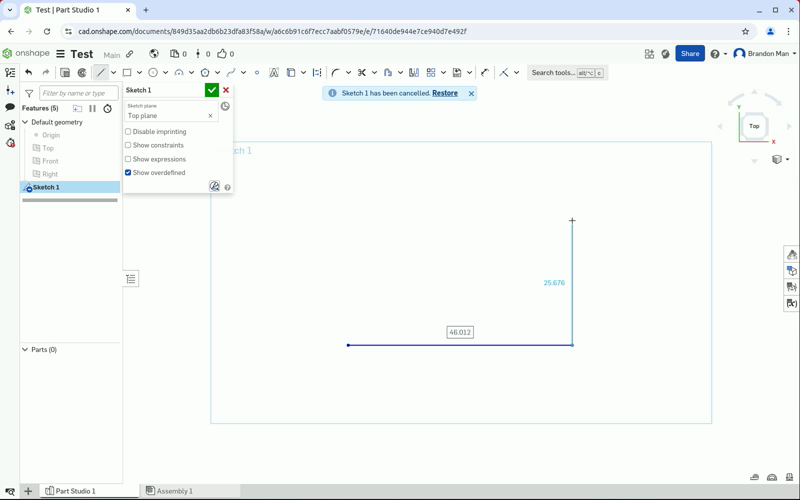
click(572, 220)
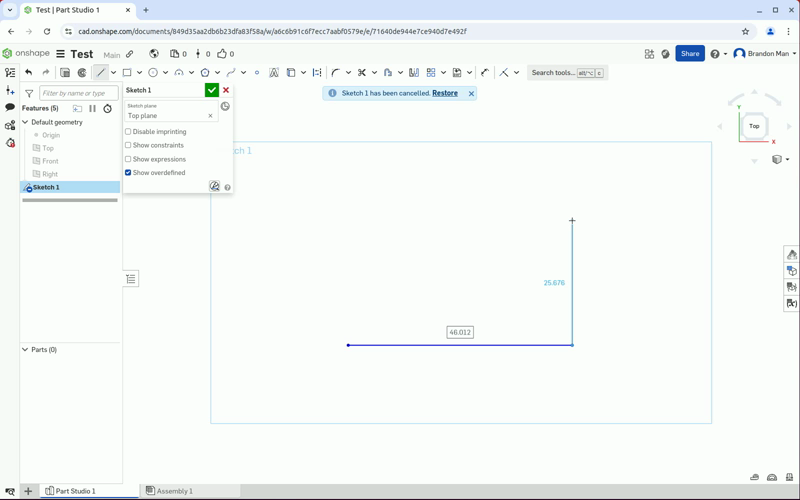
key_up(shift)
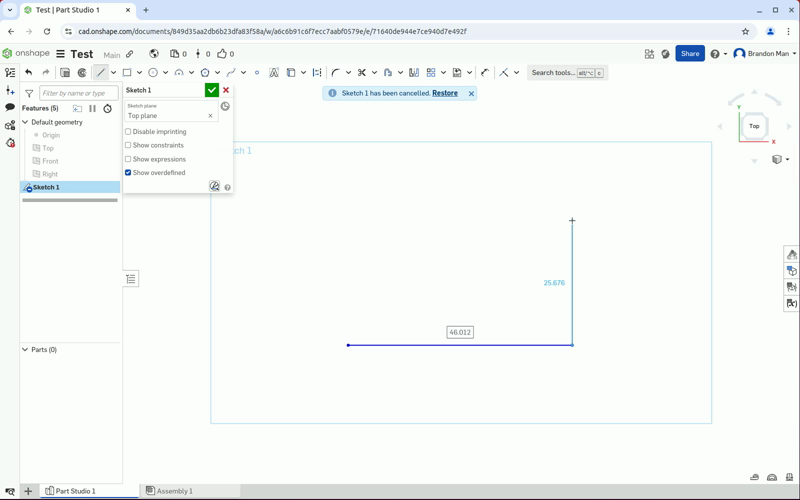
key_down(shift)
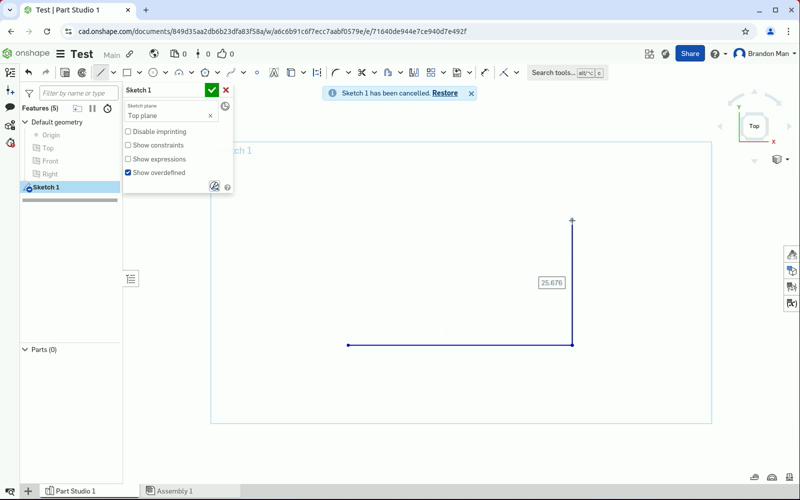
mouse_move(589, 220)
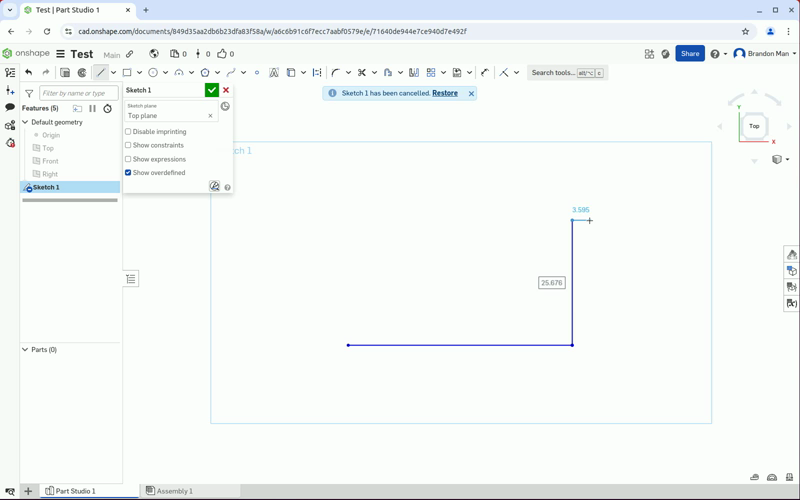
mouse_move(529, 220)
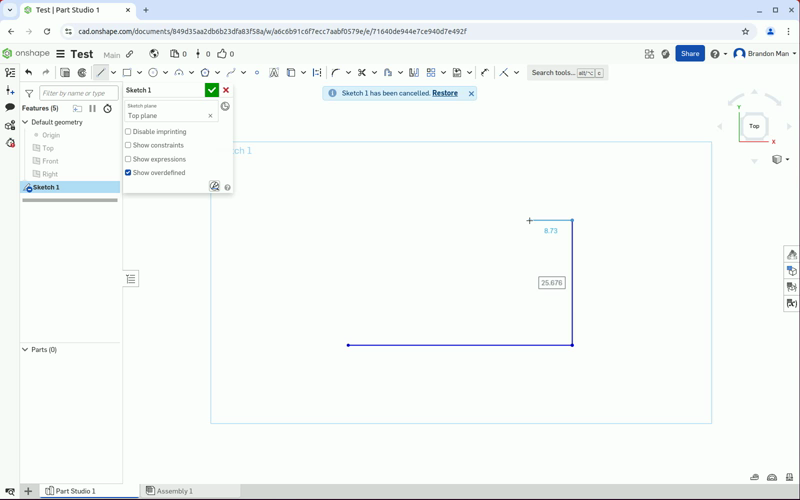
click(529, 220)
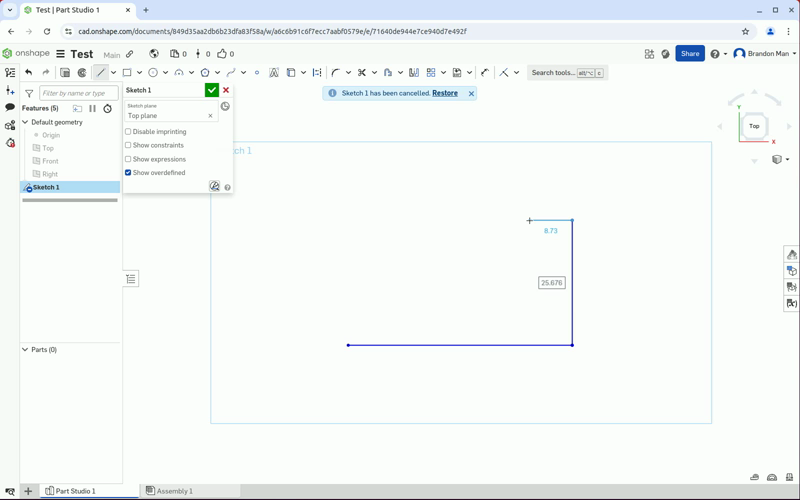
key_up(shift)
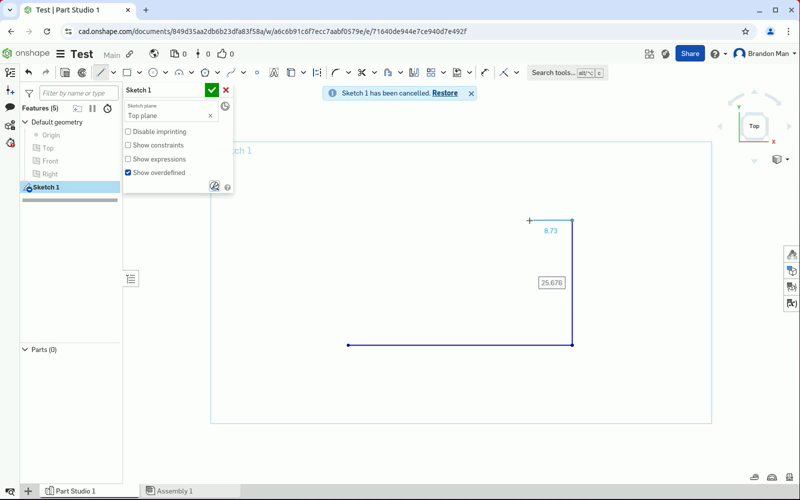
key_down(shift)
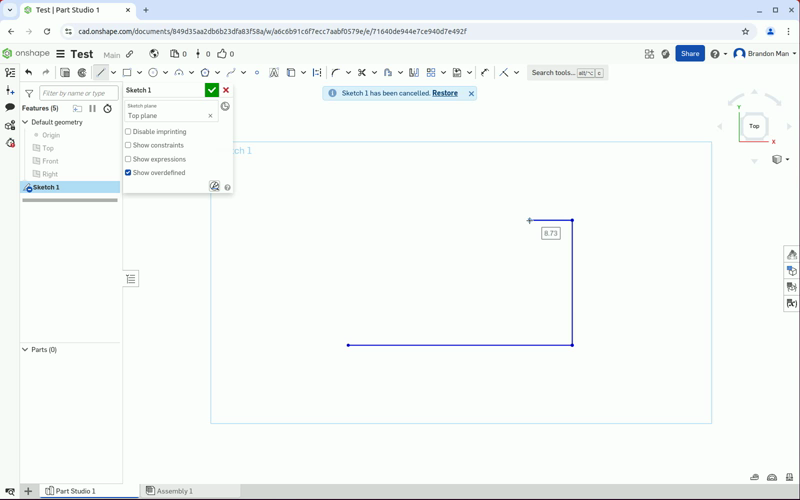
mouse_move(559, 220)
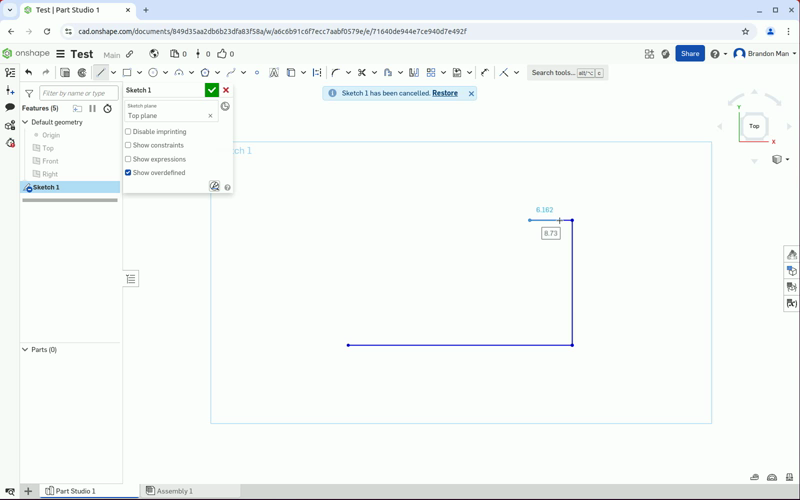
mouse_move(529, 243)
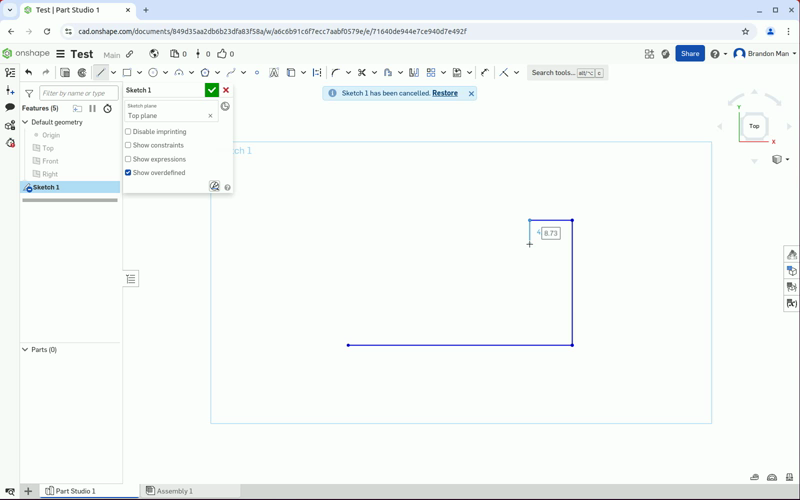
click(529, 243)
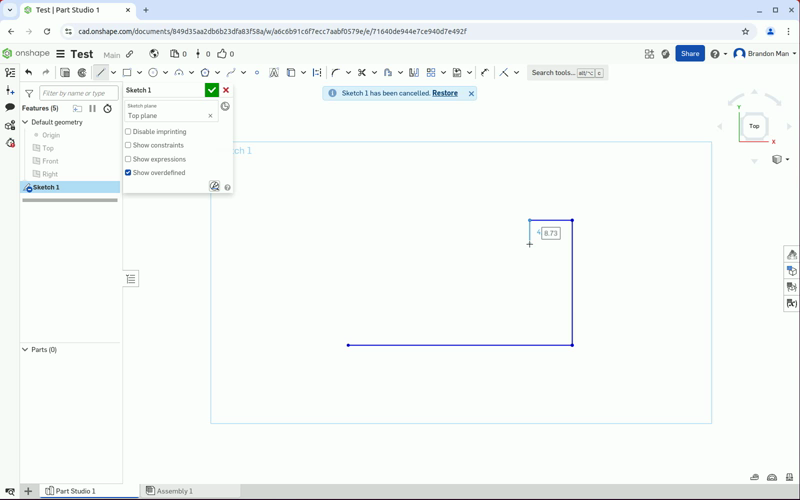
key_up(shift)
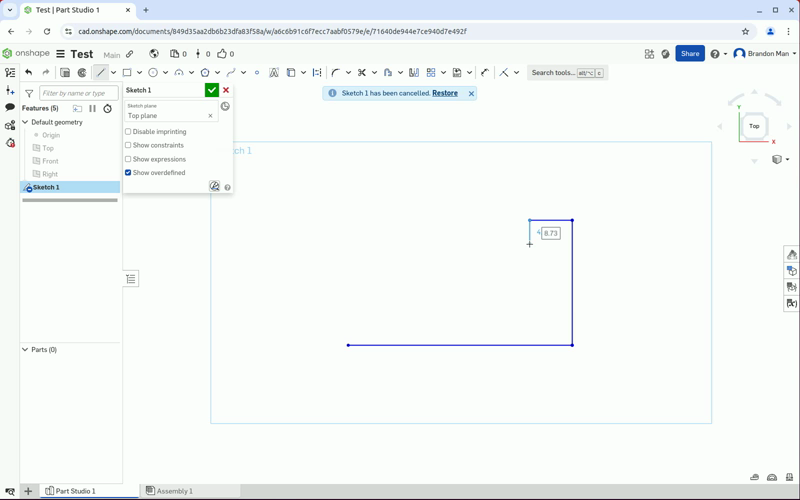
key_down(shift)
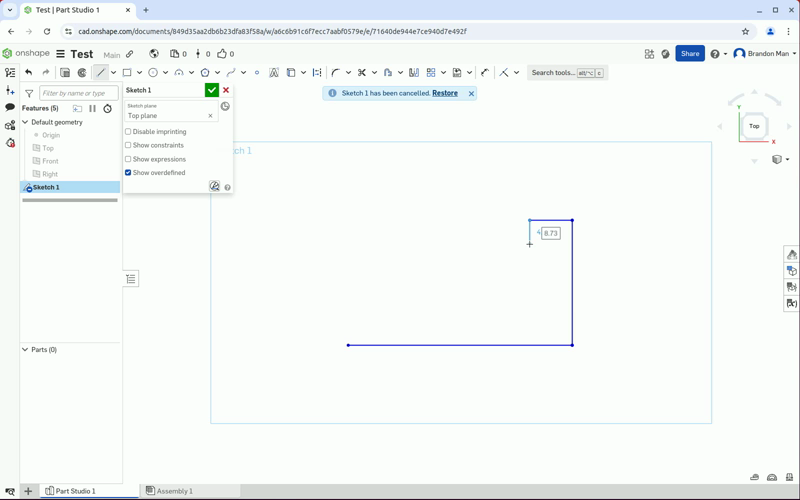
mouse_move(390, 243)
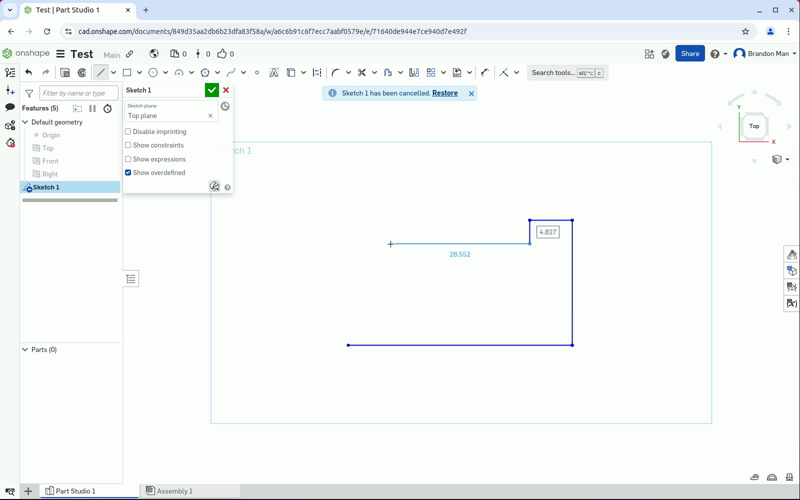
click(390, 243)
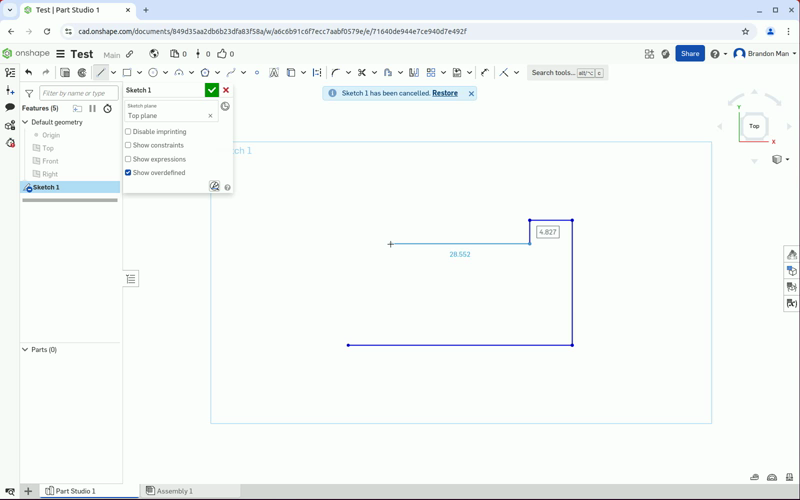
key_up(shift)
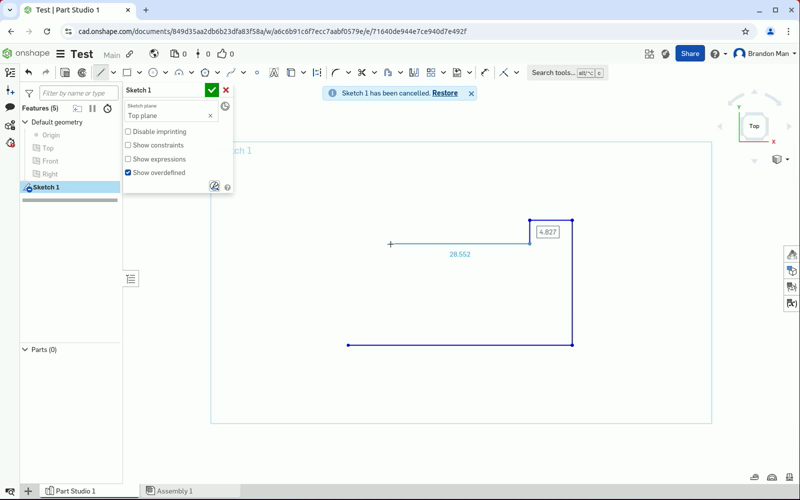
key_down(shift)
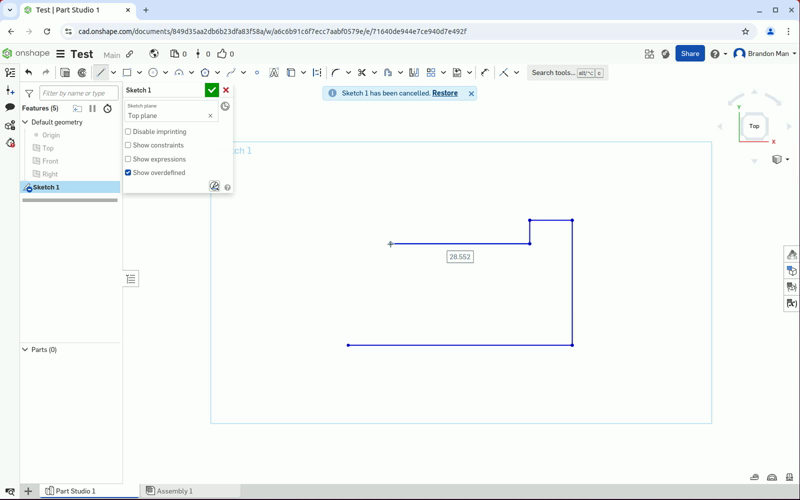
mouse_move(420, 243)
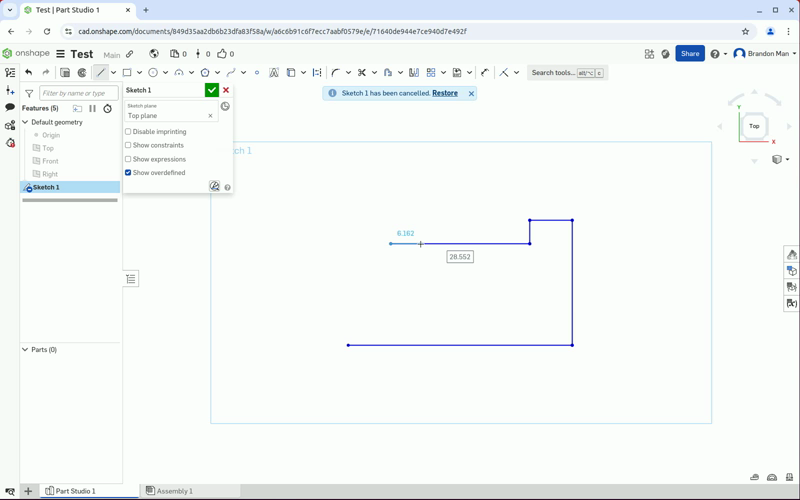
mouse_move(390, 220)
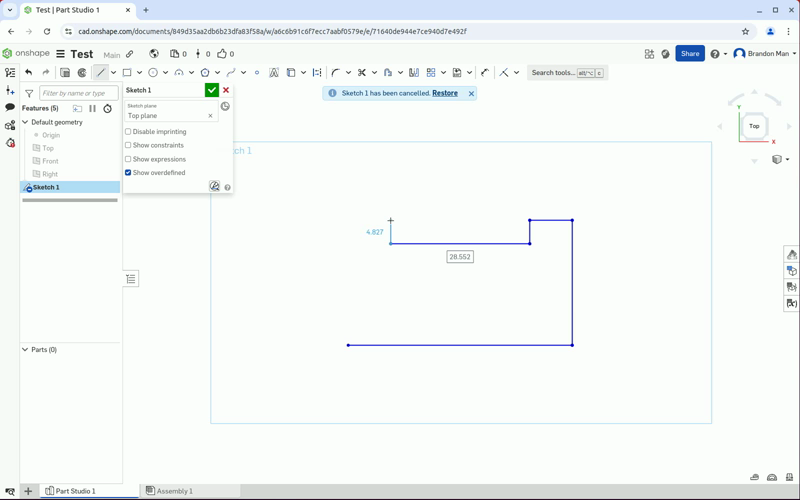
click(390, 220)
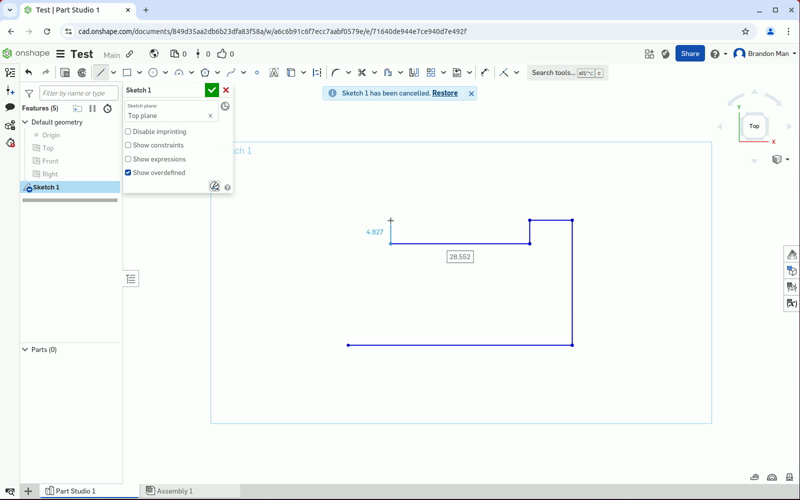
key_up(shift)
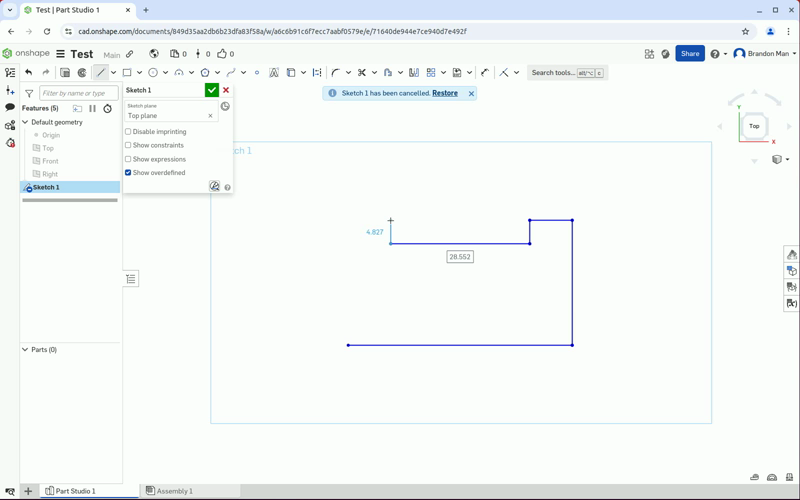
key_down(shift)
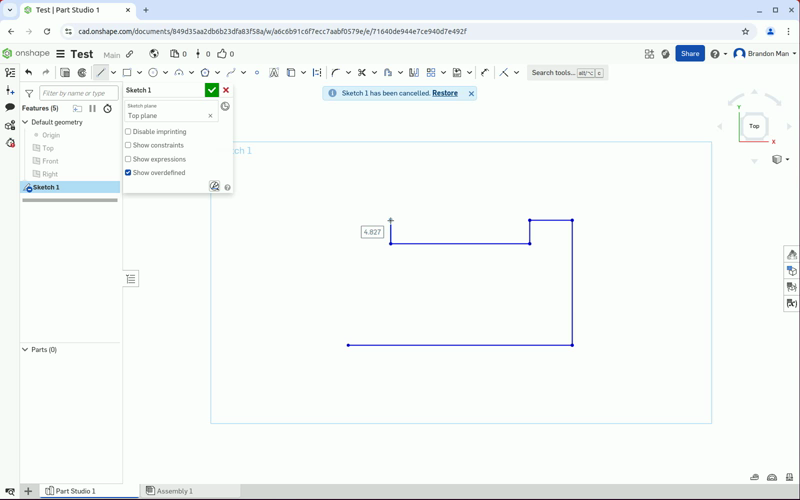
mouse_move(420, 220)
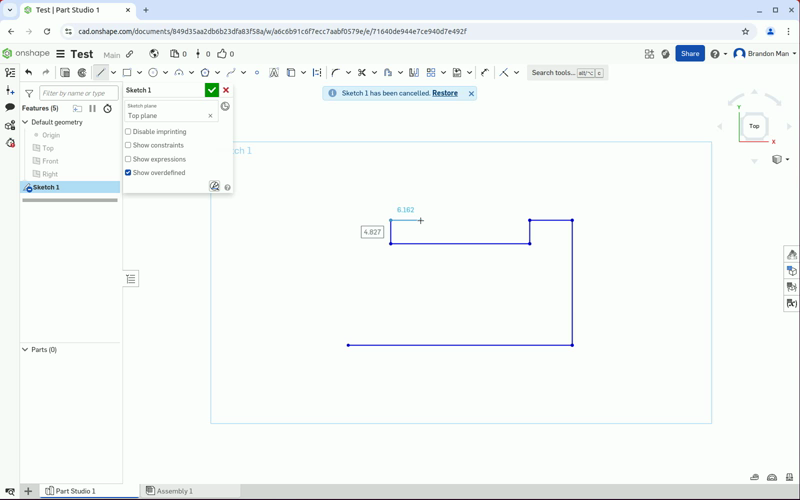
mouse_move(348, 220)
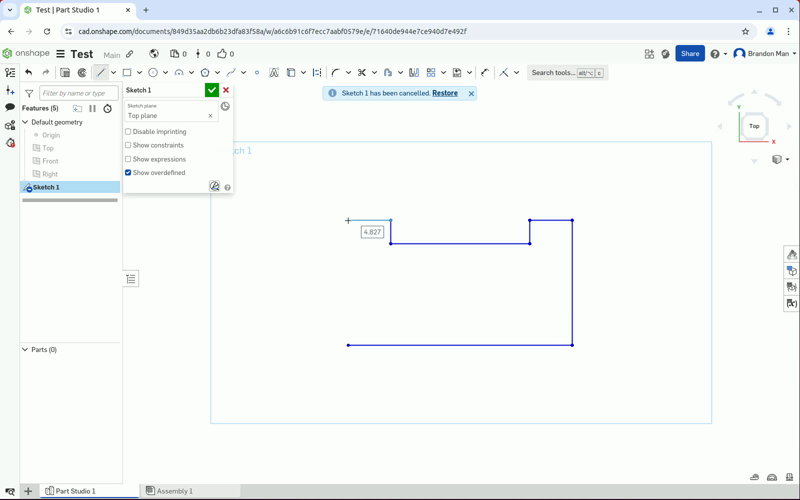
click(348, 220)
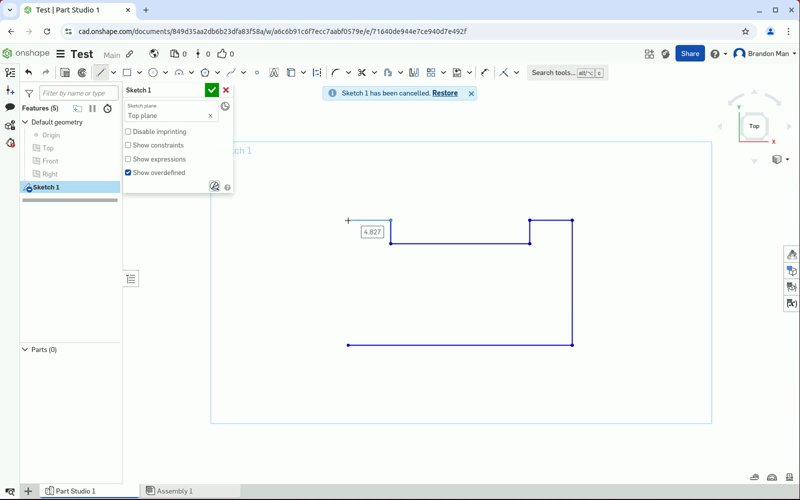
key_up(shift)
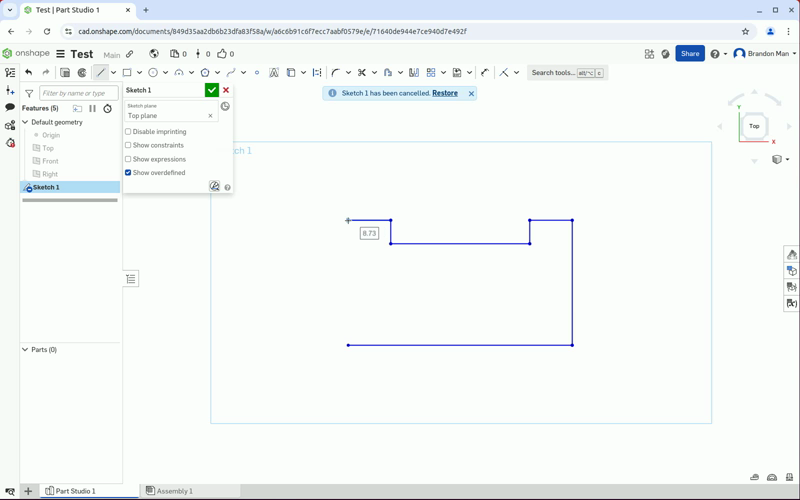
key_down(shift)
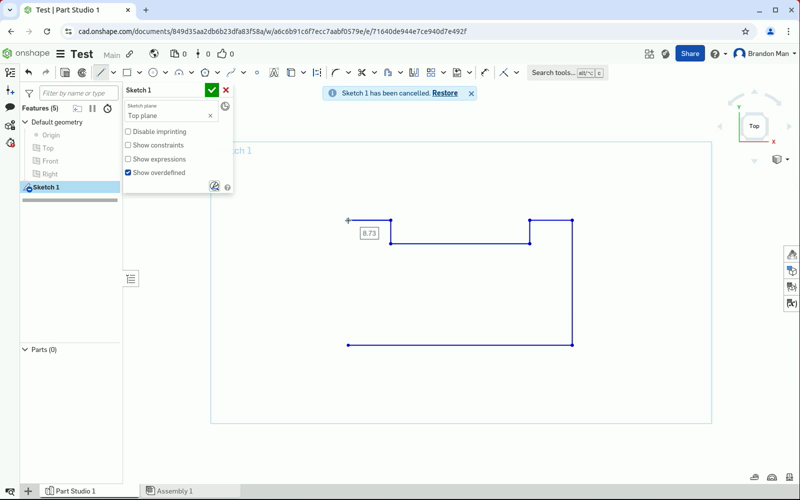
mouse_move(348, 345)
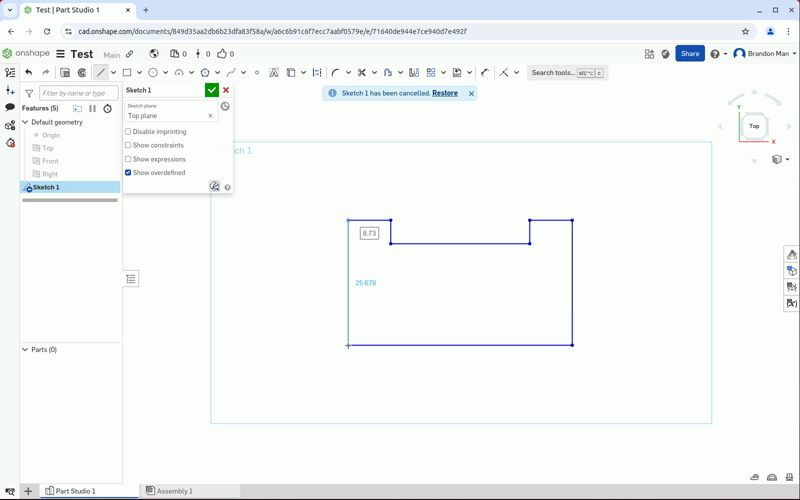
key_up(shift)
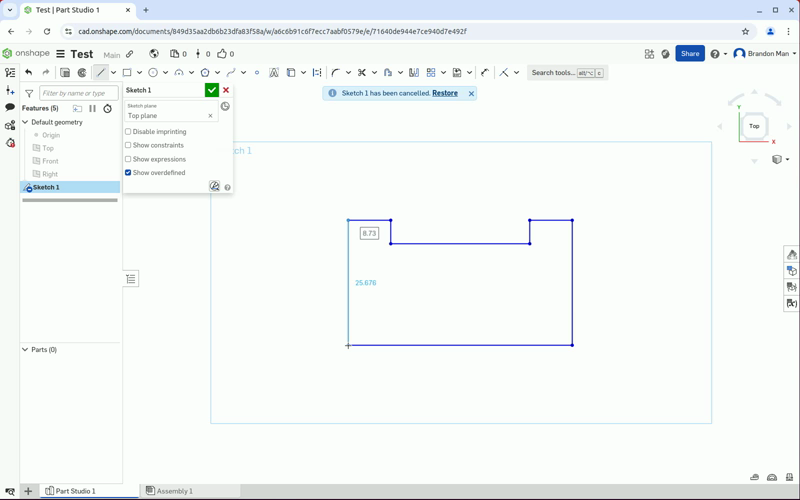
click(348, 345)
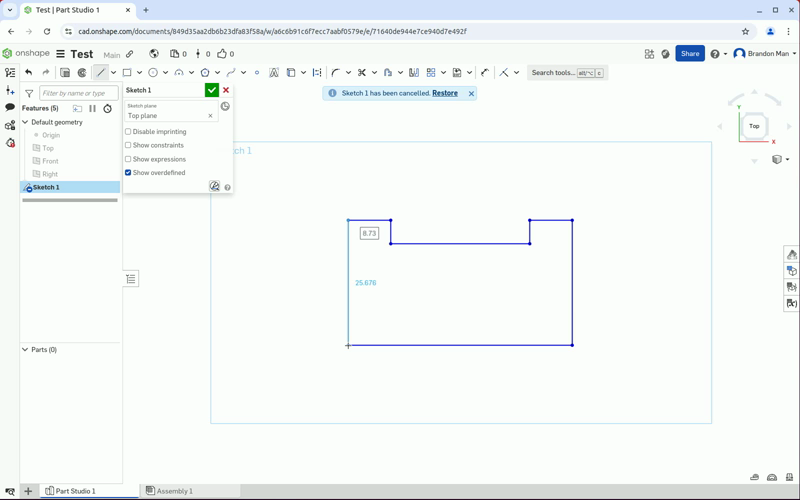
key(esc)
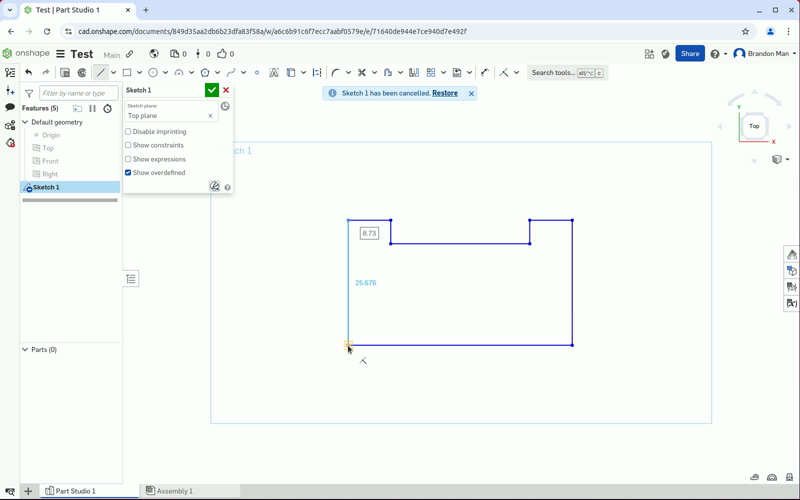
mouse_move(461, 266)
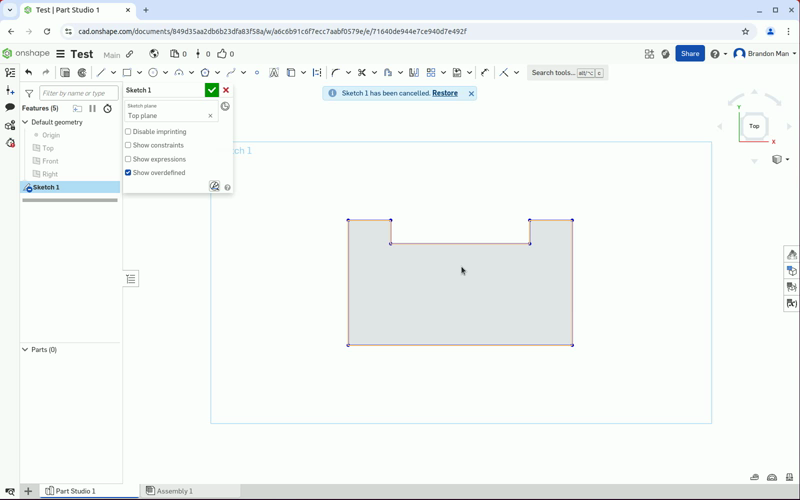
click(461, 266)
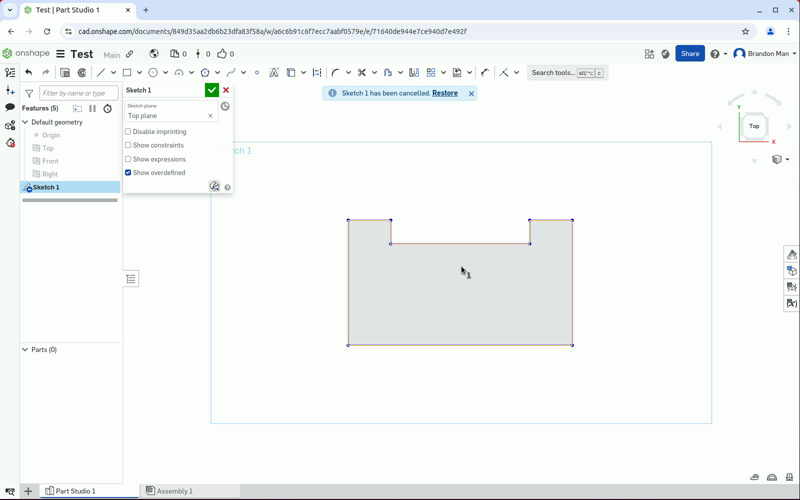
mouse_move(73, 352)
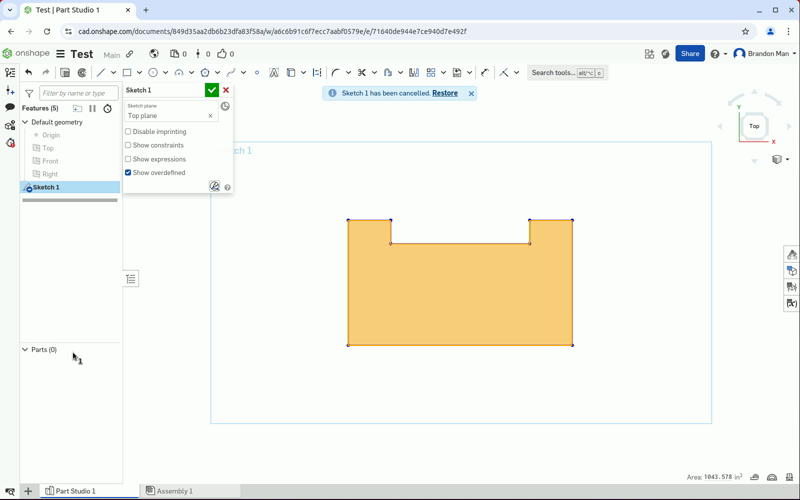
key(shift+y)
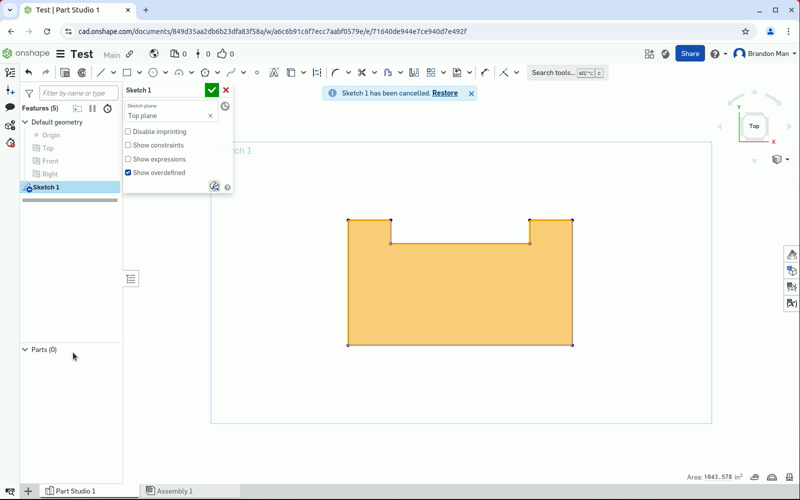
key(shift+e)
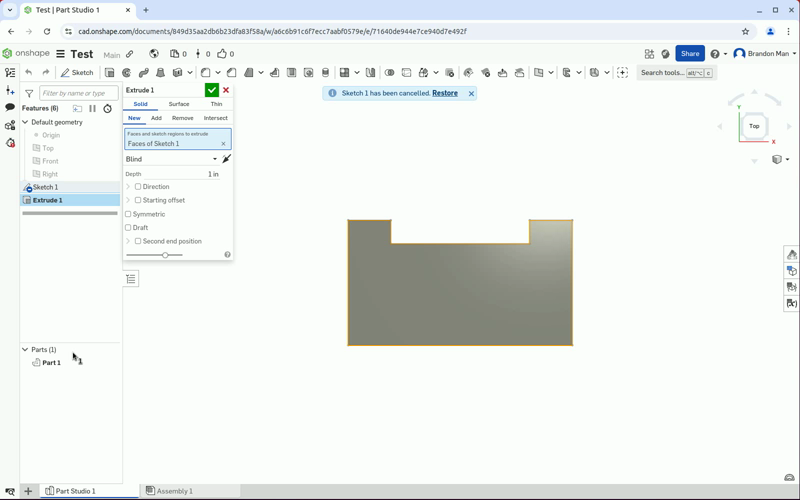
mouse_move(143, 106)
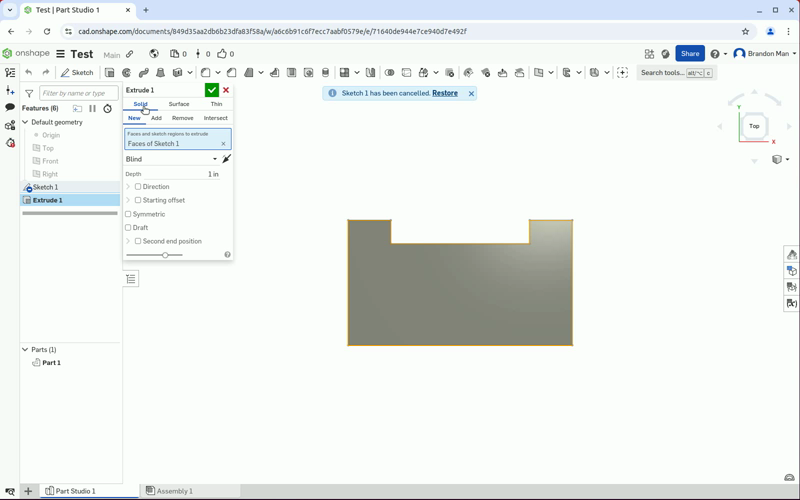
click(143, 106)
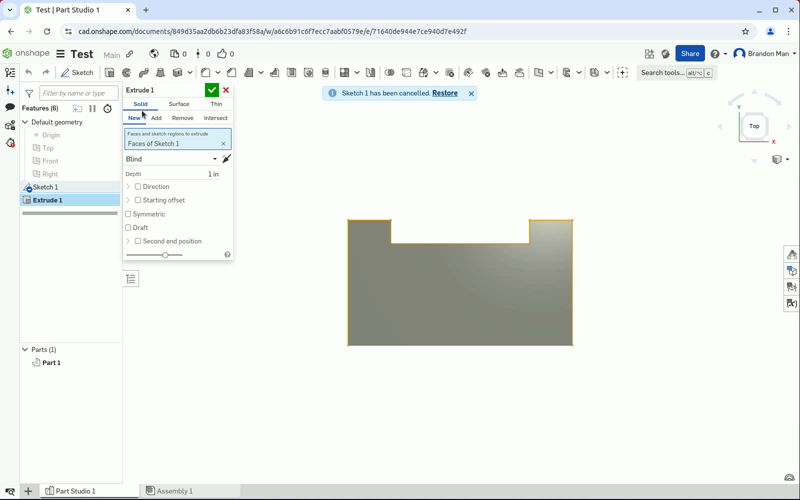
mouse_move(137, 120)
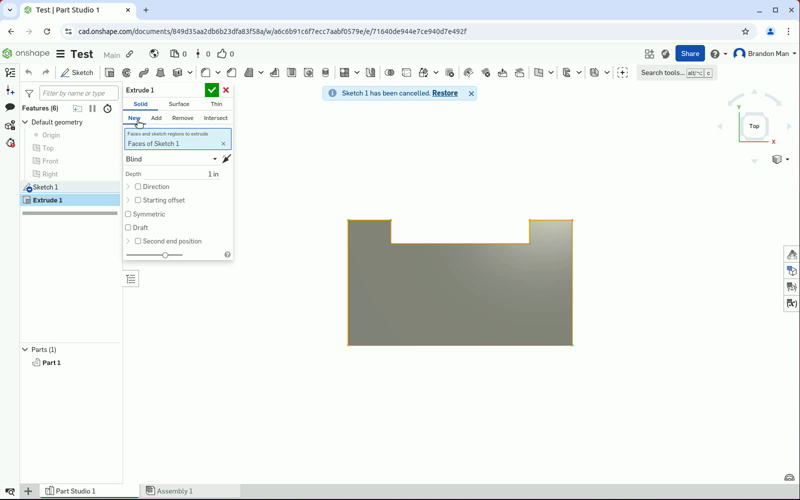
click(137, 120)
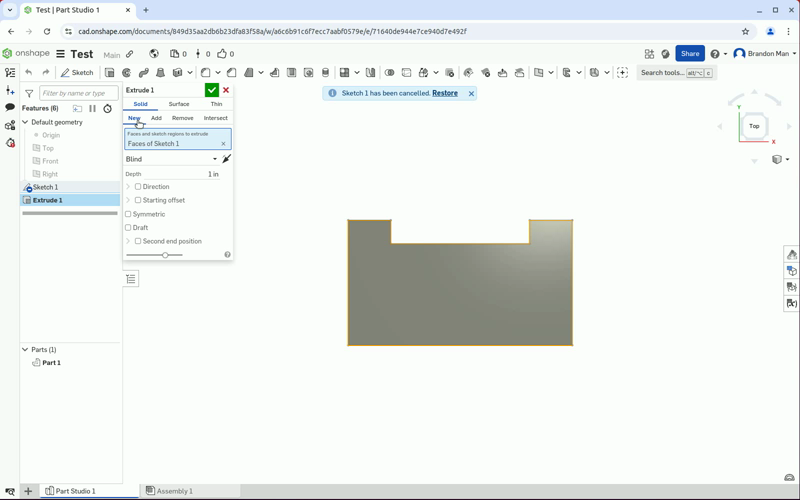
key(tab, 4)
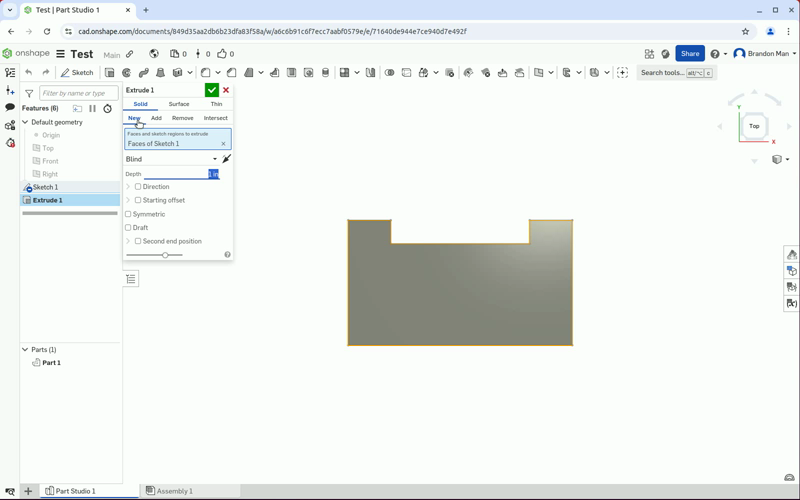
text(1.444)
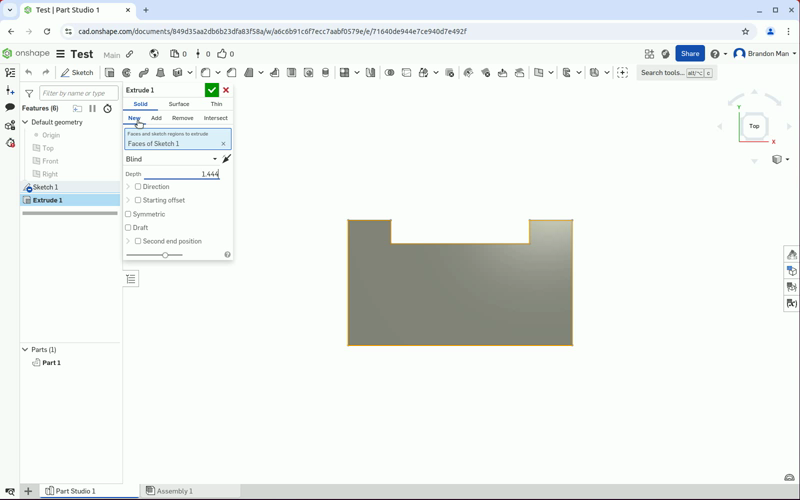
key(enter)
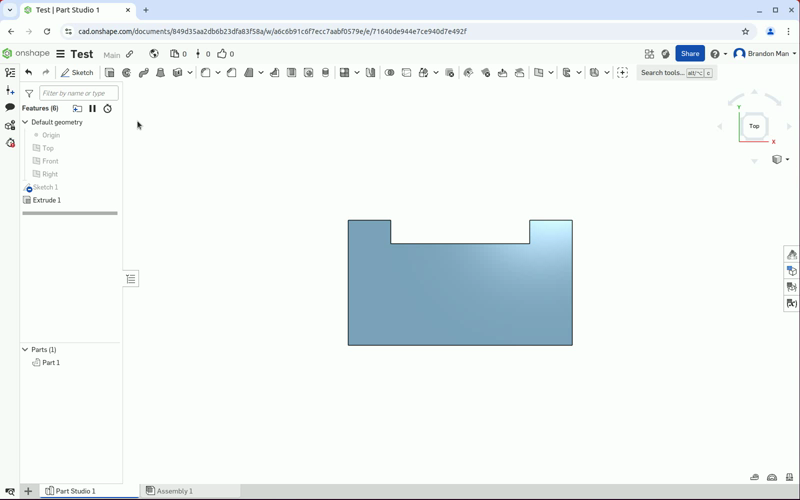
key(shift+h)
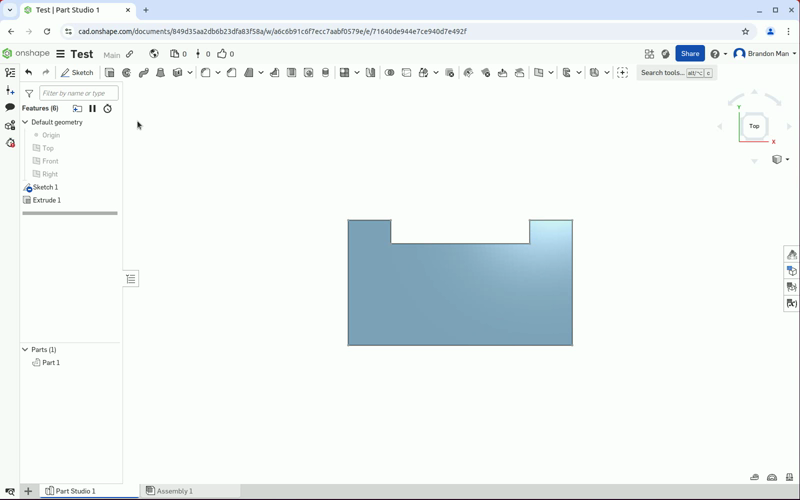
key(shift+h)
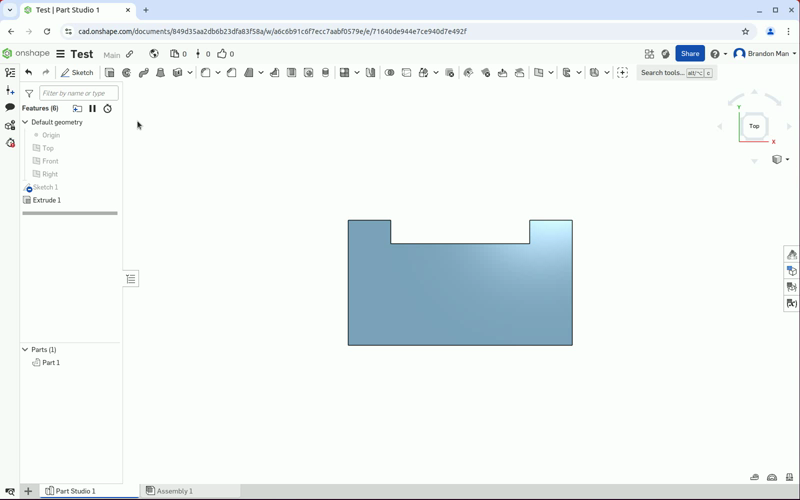
mouse_move(73, 189)
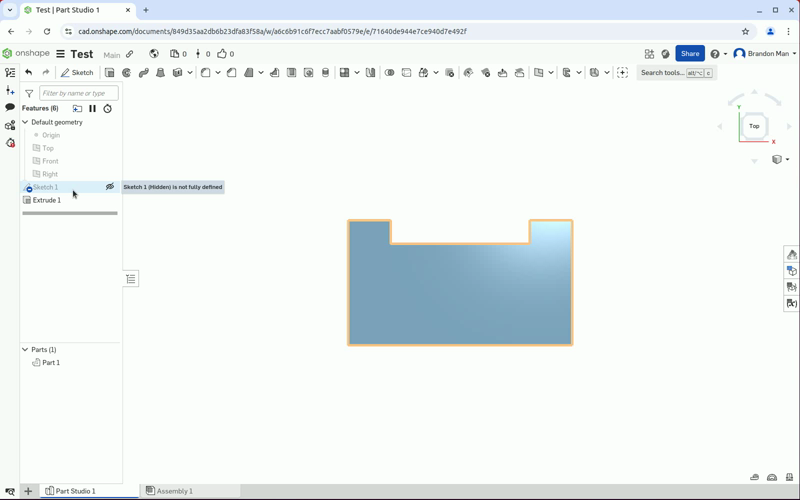
click(73, 189)
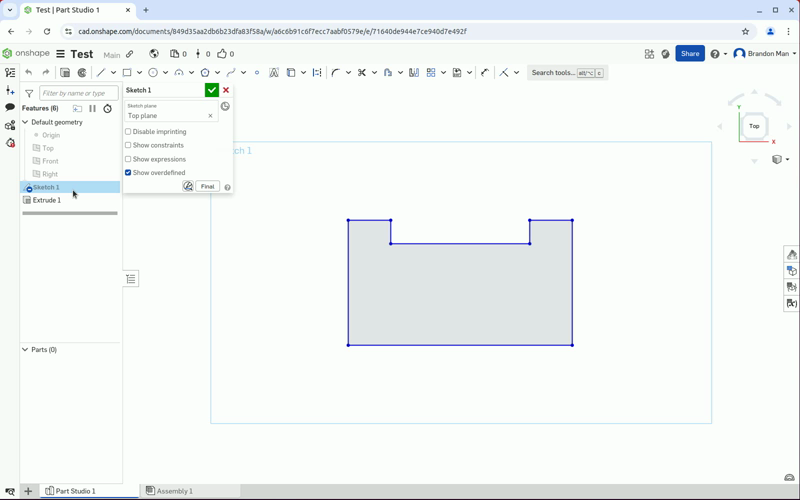
mouse_move(229, 92)
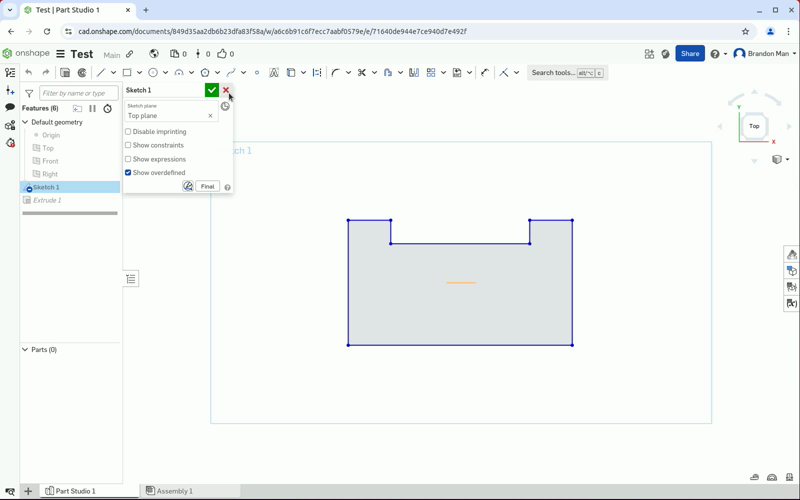
click(229, 92)
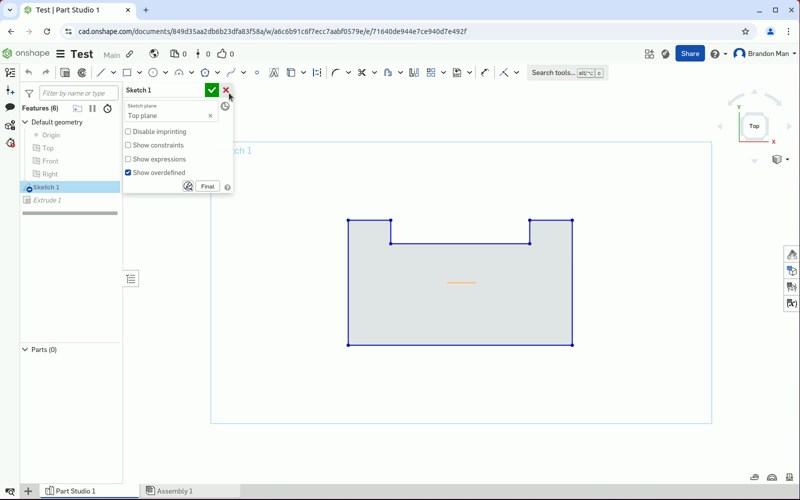
key(shift+s)
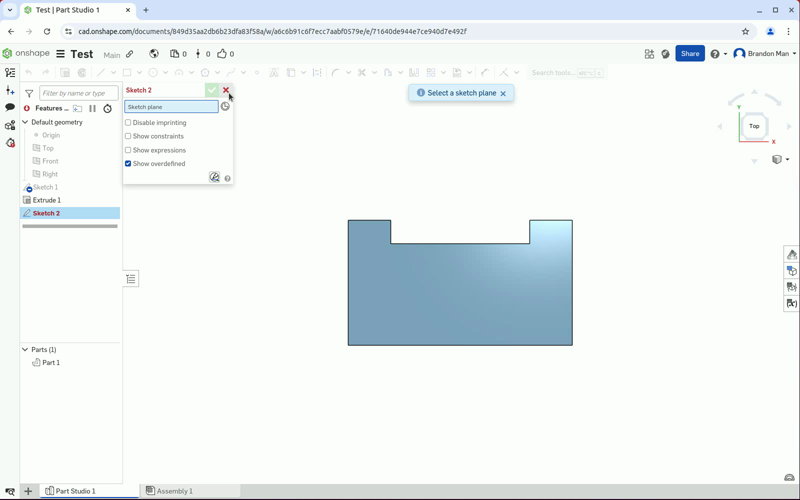
mouse_move(73, 150)
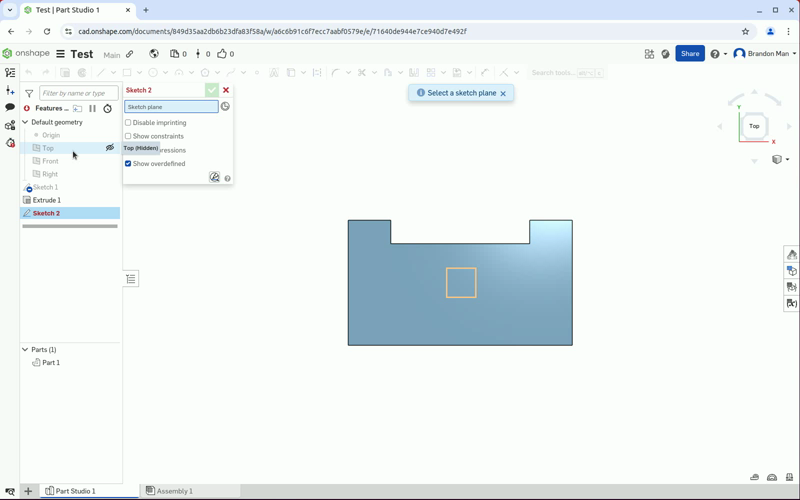
click(73, 150)
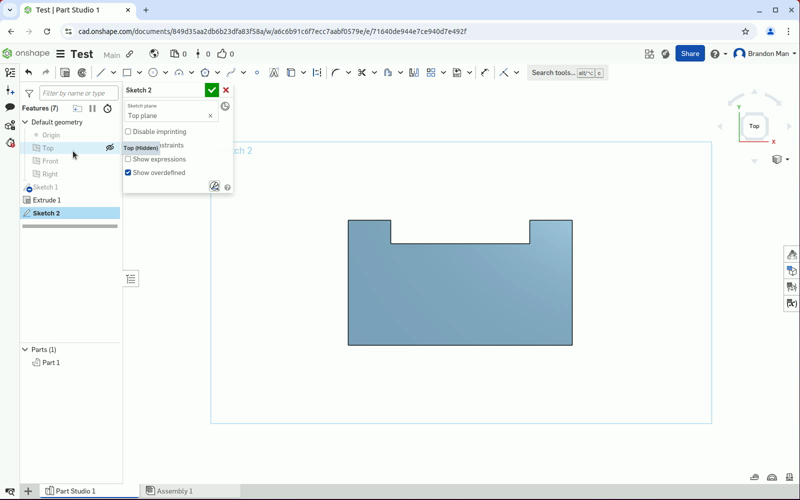
mouse_move(73, 352)
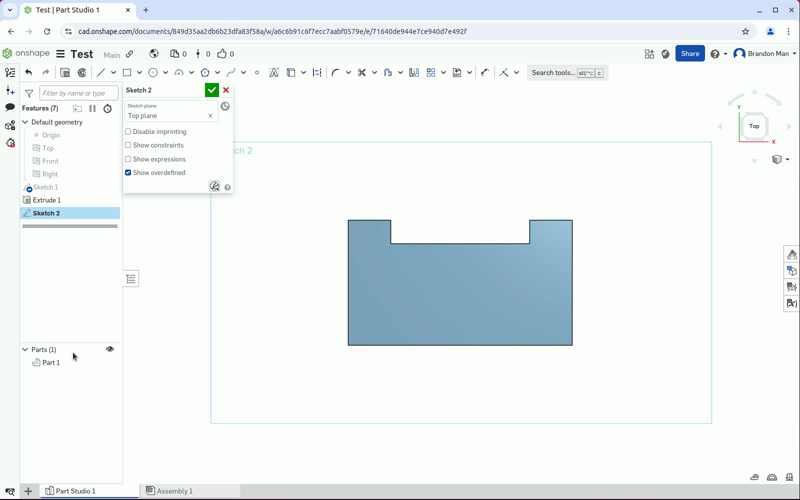
key(y)
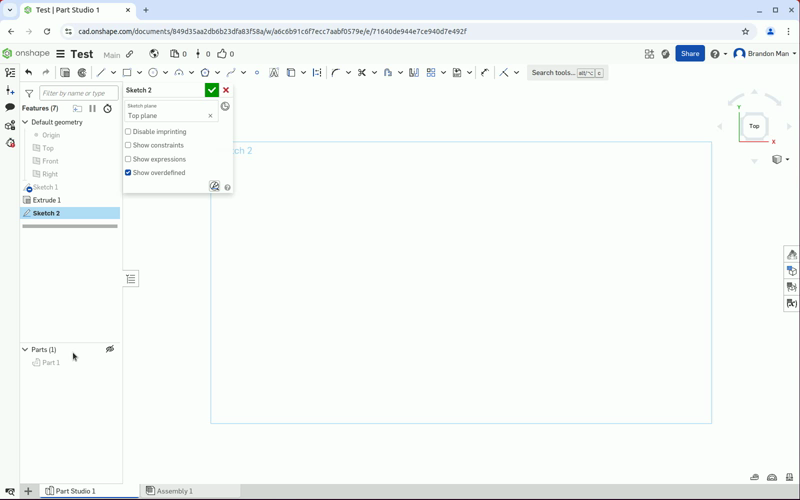
key(l)
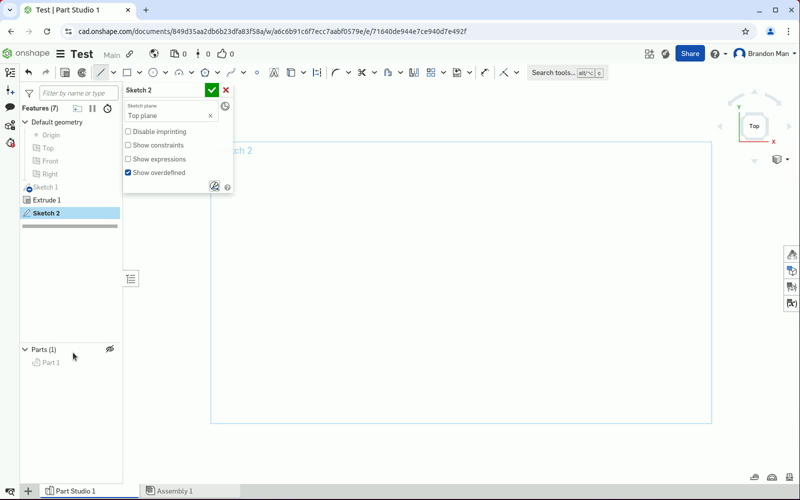
key_down(shift)
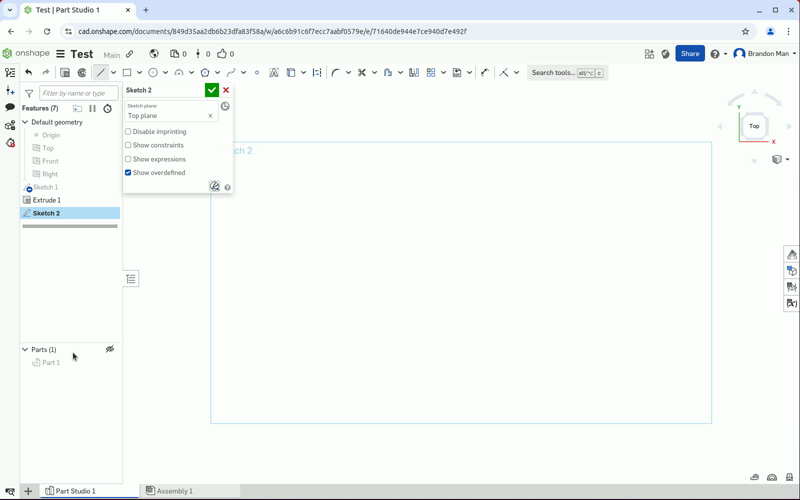
mouse_move(391, 220)
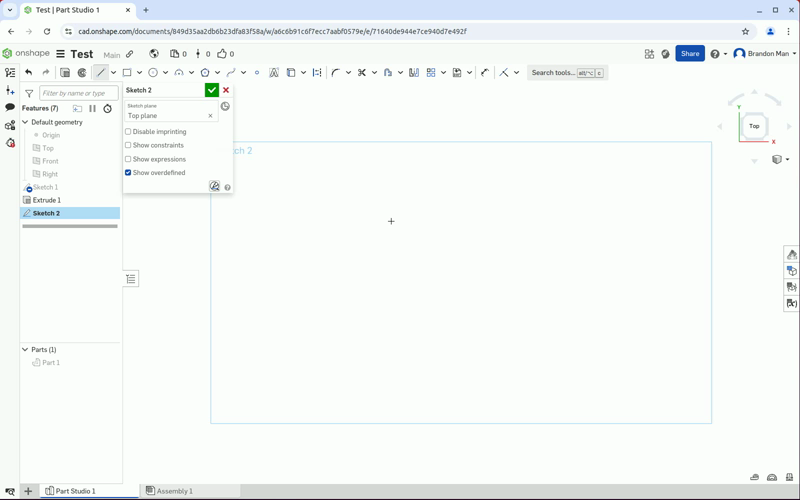
click(391, 220)
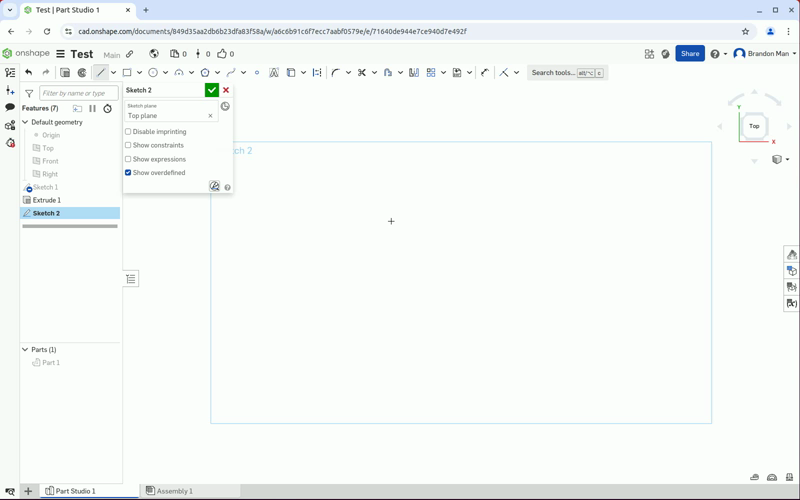
key_up(shift)
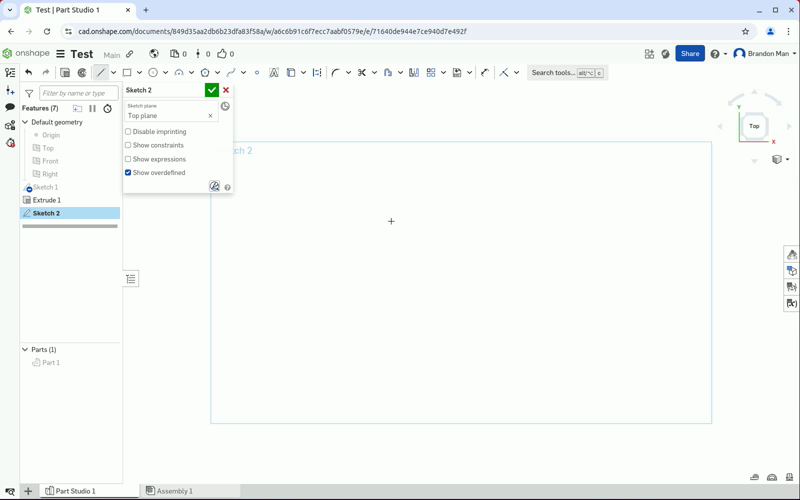
key_down(shift)
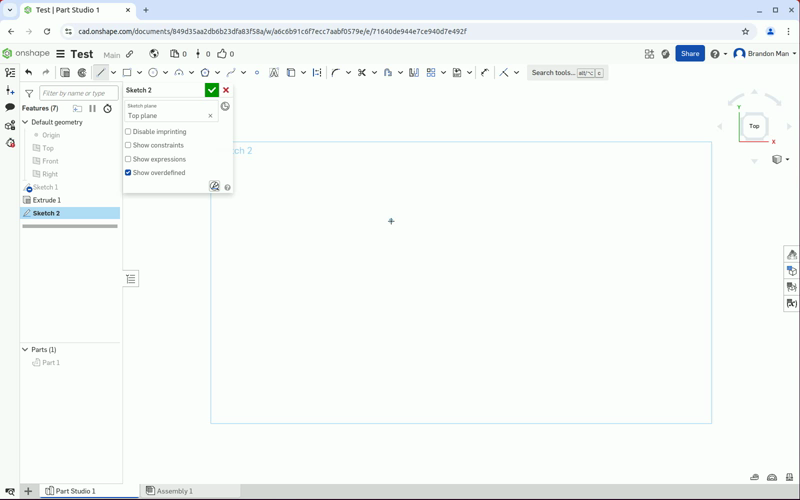
mouse_move(528, 220)
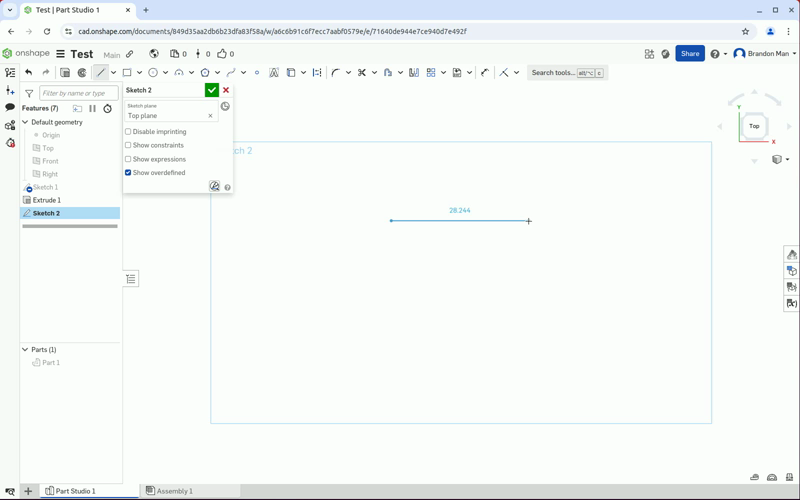
click(528, 220)
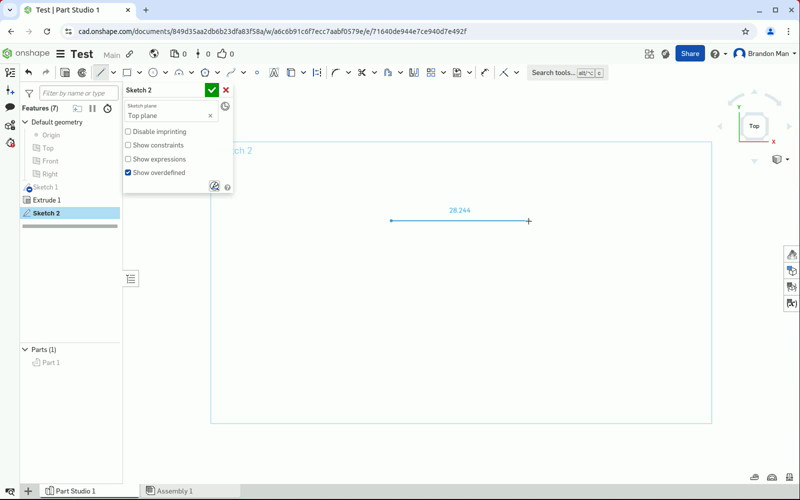
key_up(shift)
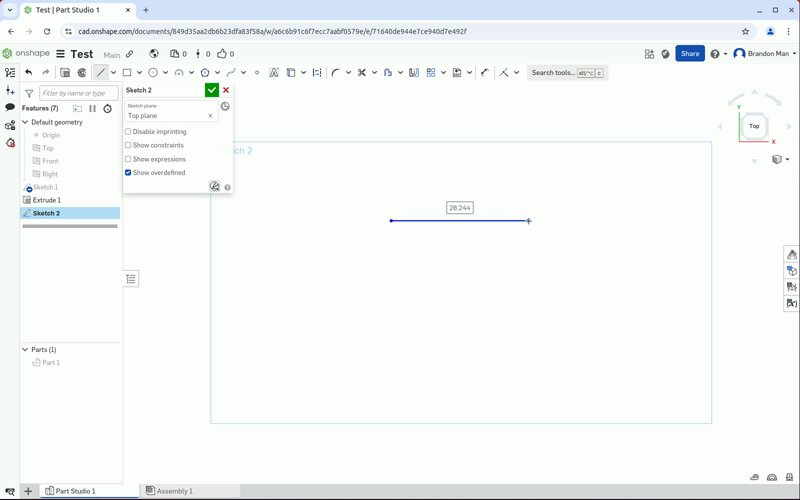
key_down(shift)
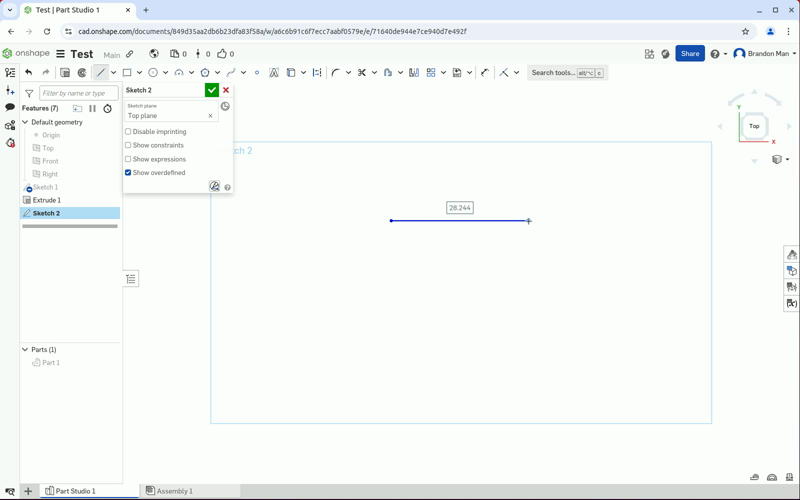
mouse_move(558, 220)
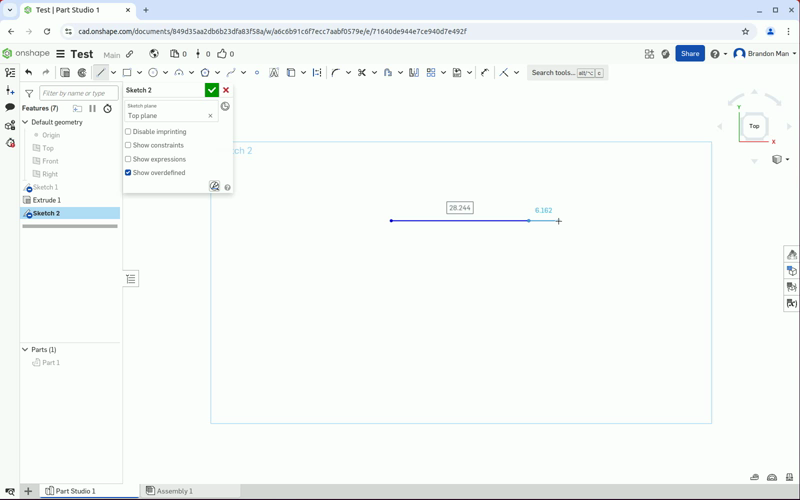
mouse_move(528, 197)
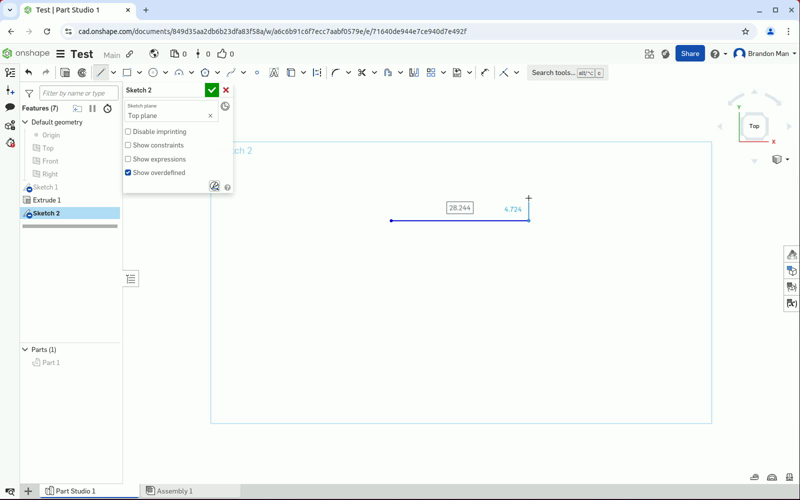
click(528, 197)
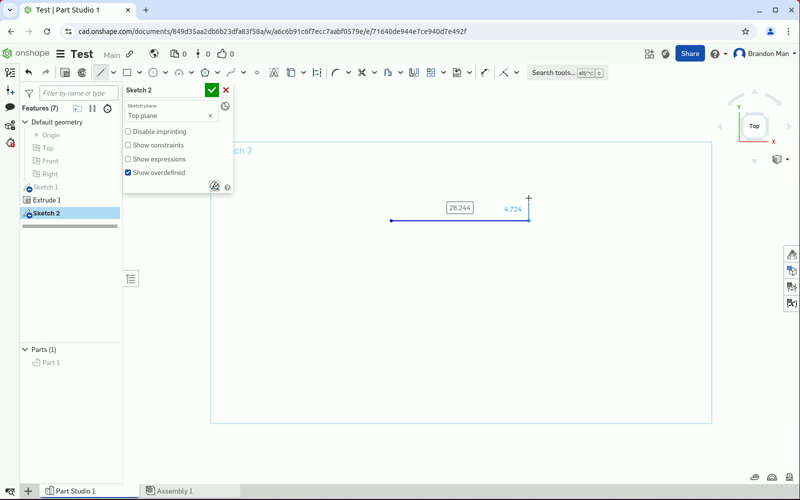
key_up(shift)
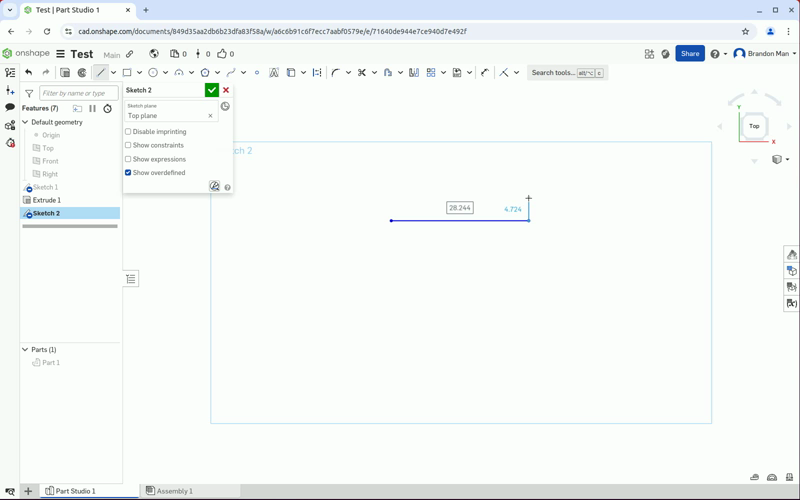
key_down(shift)
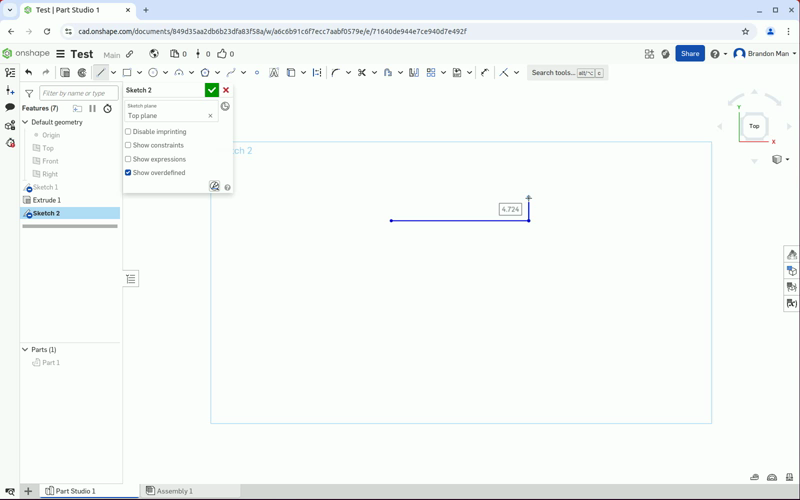
mouse_move(391, 197)
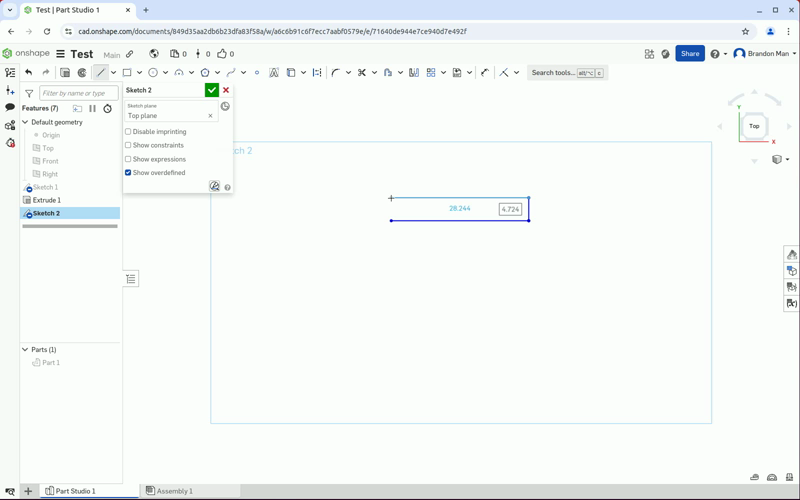
click(391, 197)
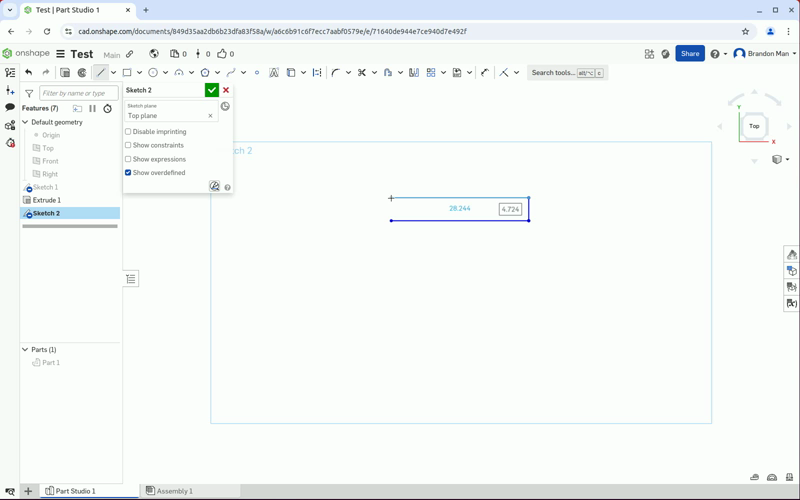
key_up(shift)
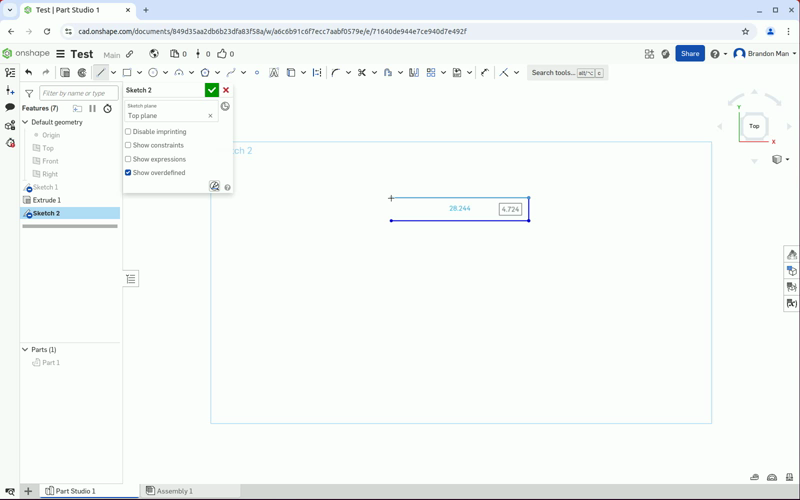
mouse_move(421, 197)
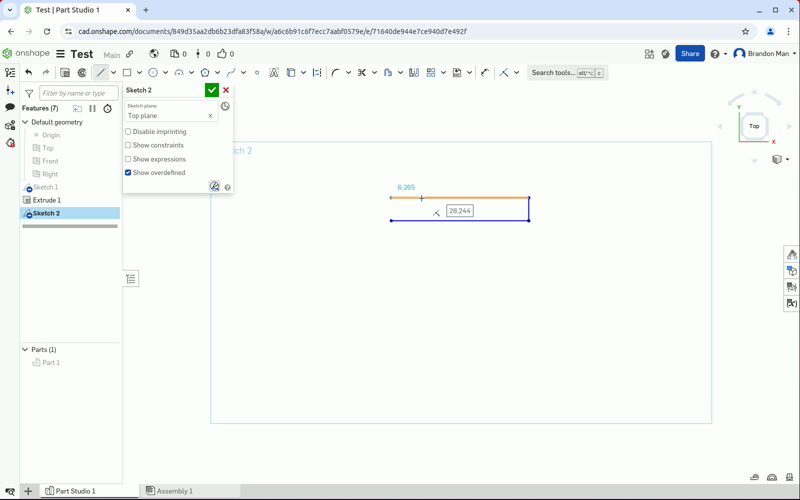
key_down(shift)
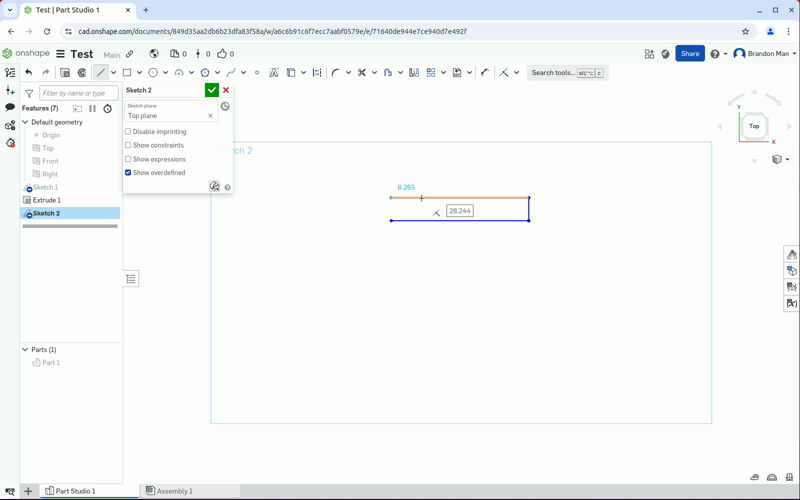
mouse_move(391, 220)
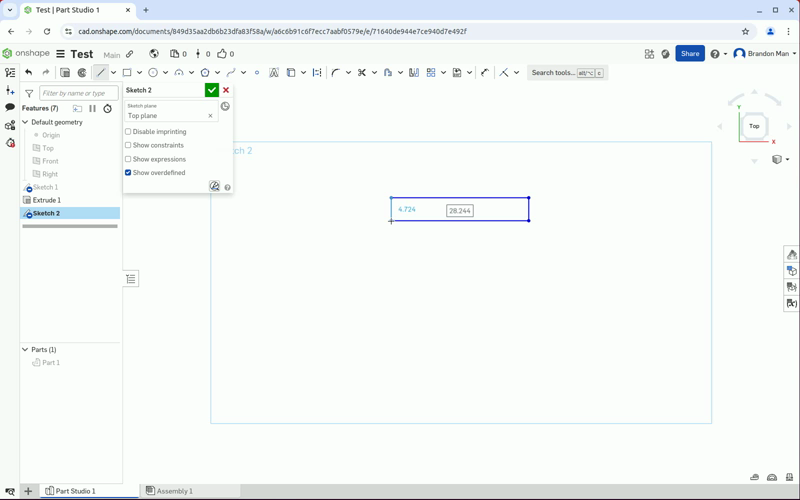
key_up(shift)
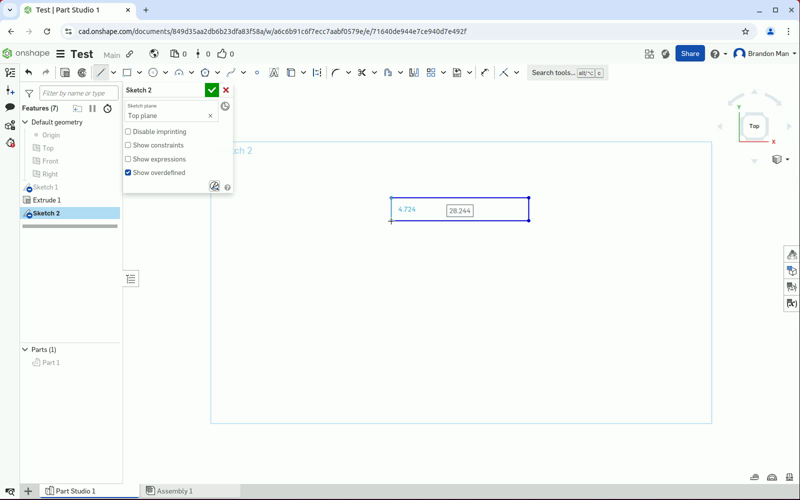
click(391, 220)
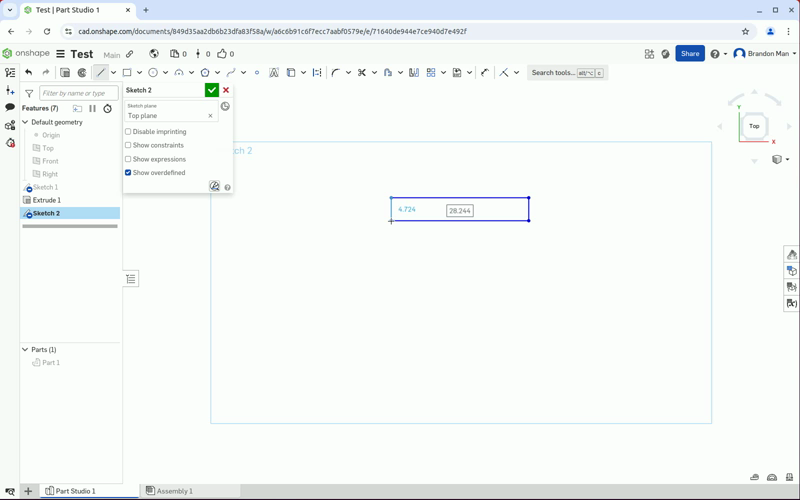
key(esc)
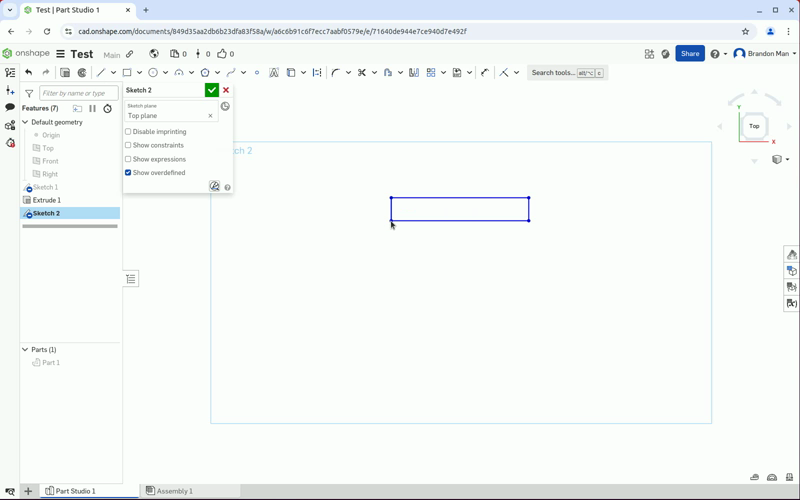
mouse_move(417, 211)
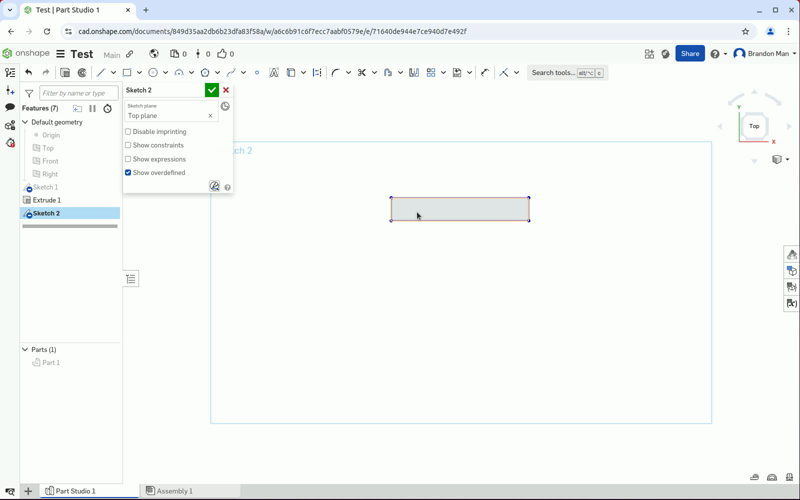
click(417, 211)
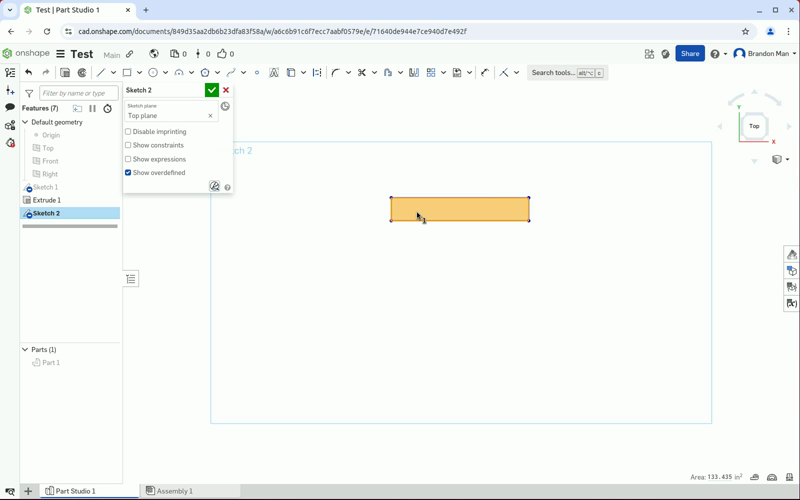
mouse_move(73, 352)
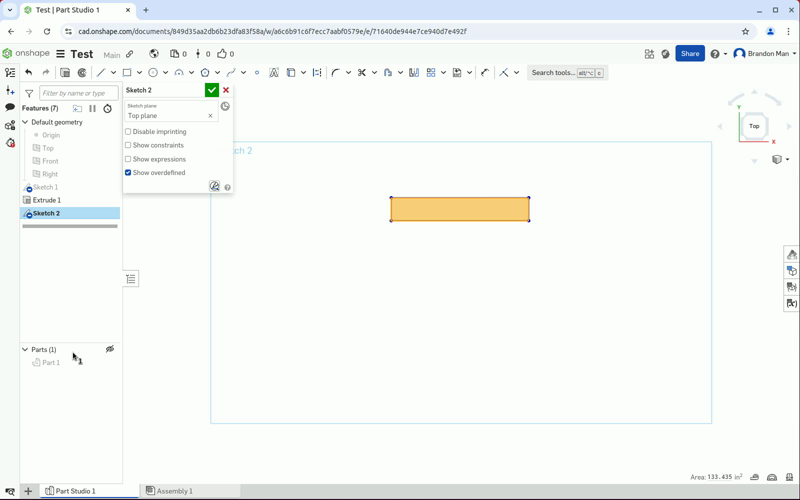
key(shift+y)
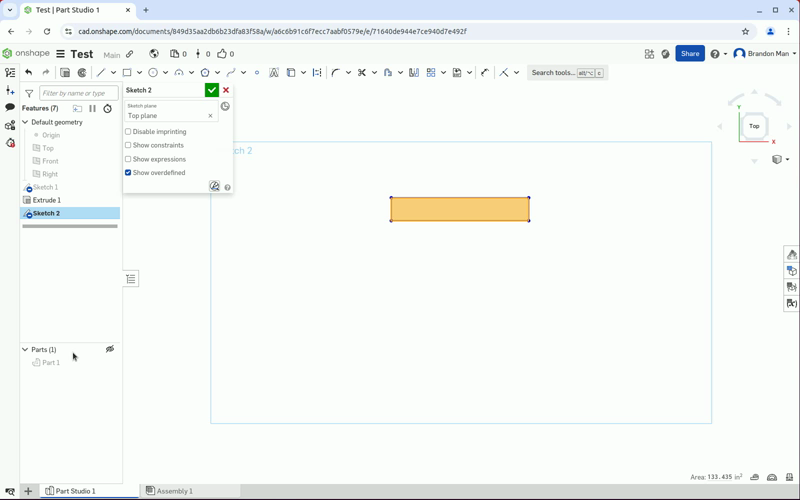
key(shift+e)
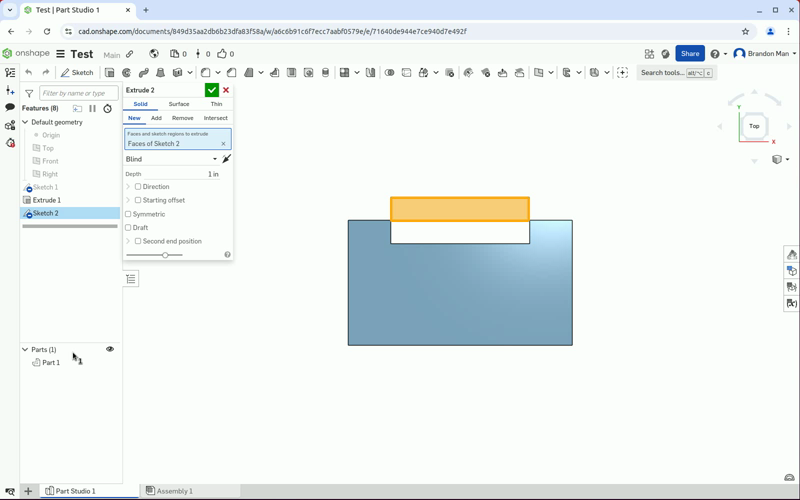
mouse_move(143, 106)
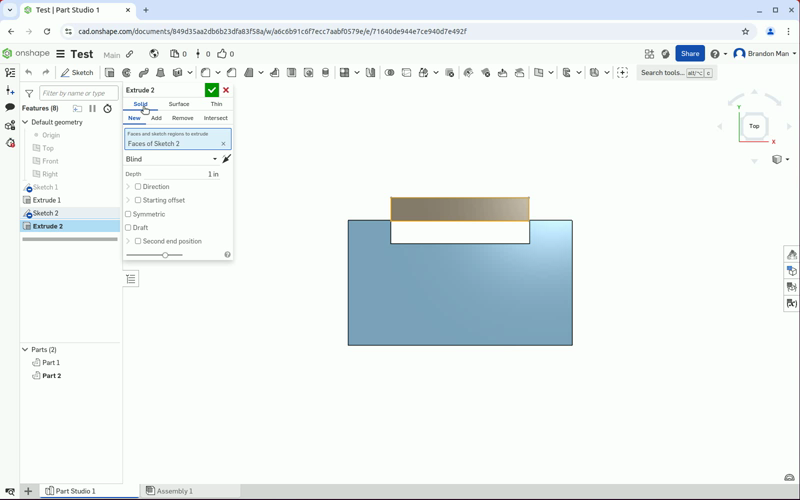
click(143, 106)
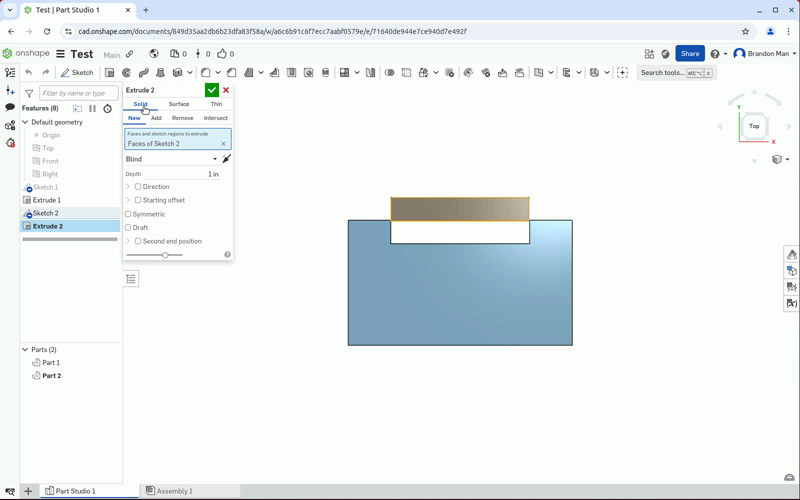
mouse_move(137, 120)
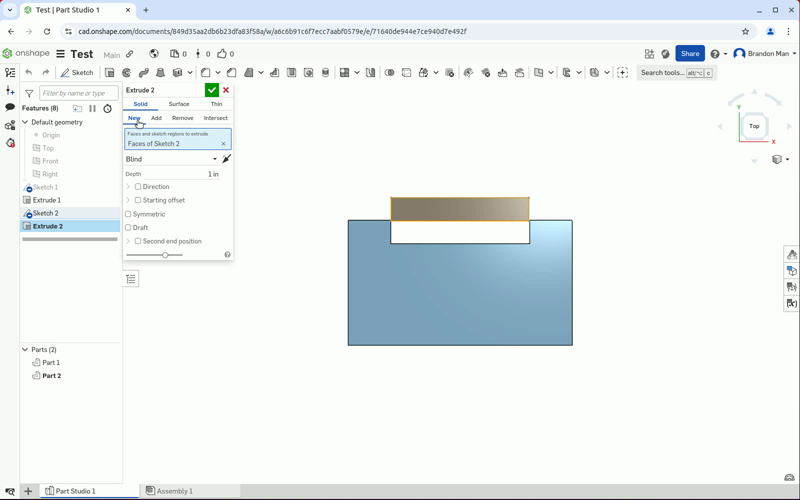
click(137, 120)
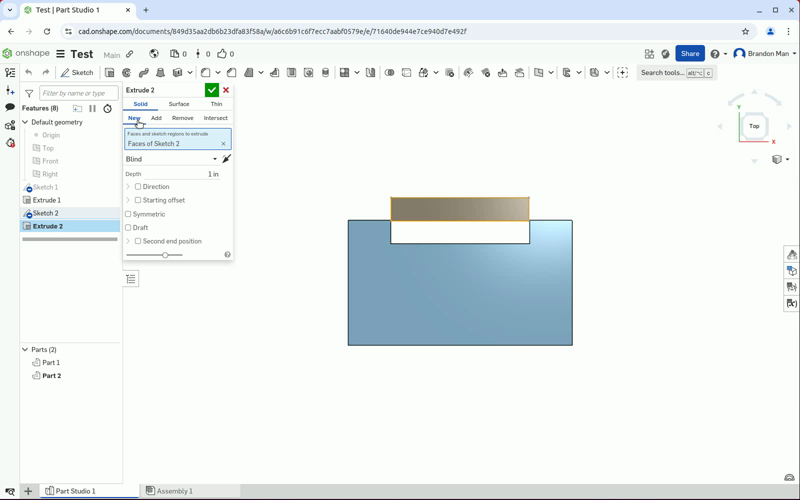
key(tab, 4)
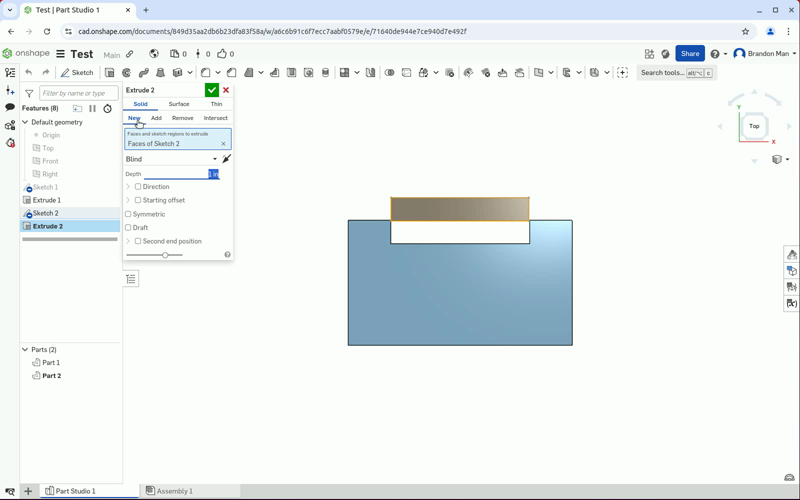
text(1.444)
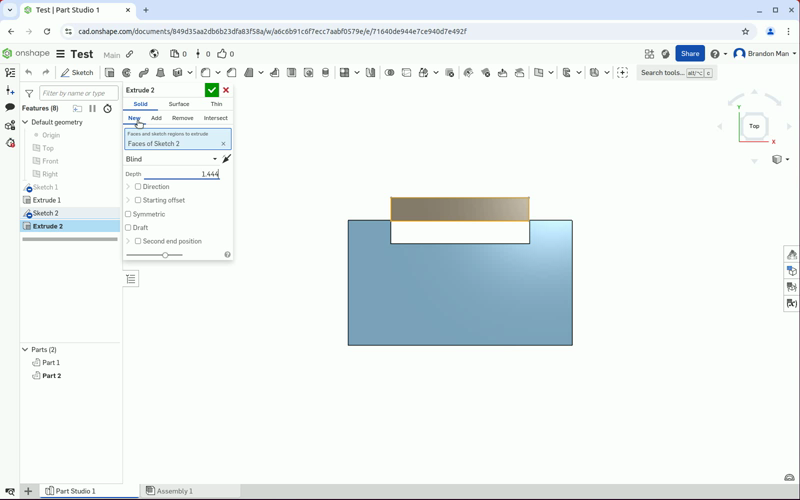
key(enter)
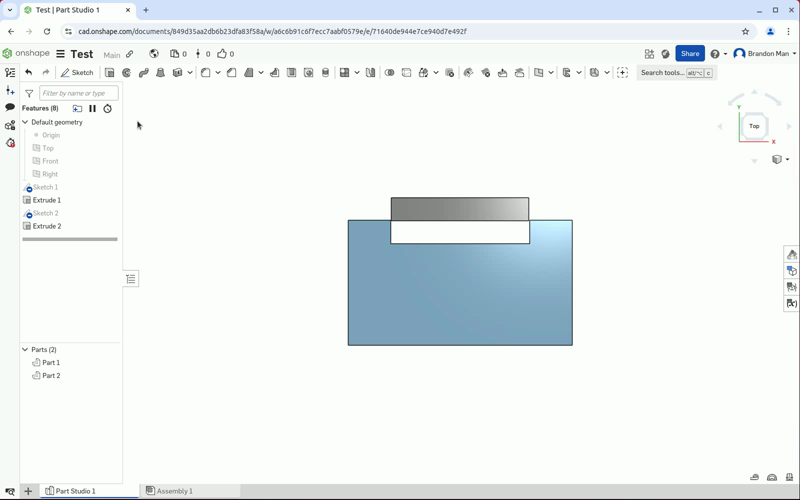
key(shift+h)
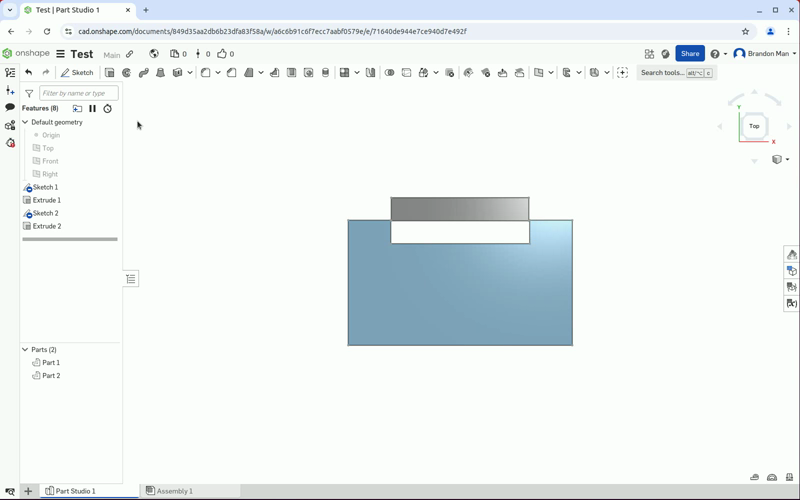
key(shift+h)
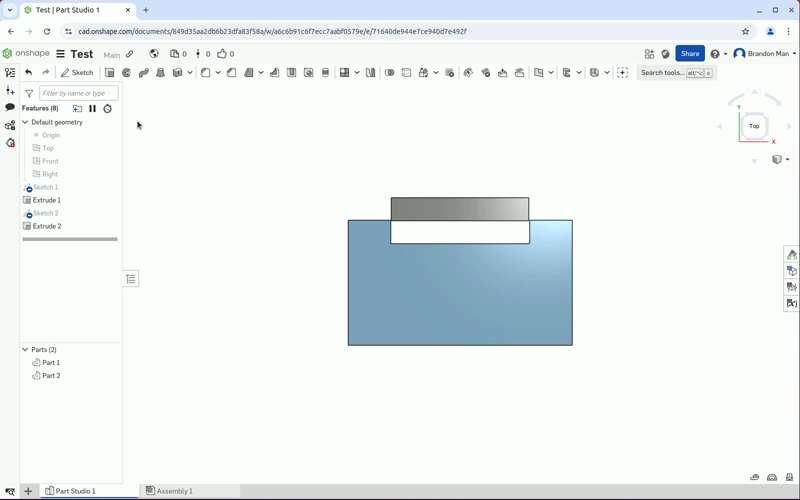
mouse_move(73, 189)
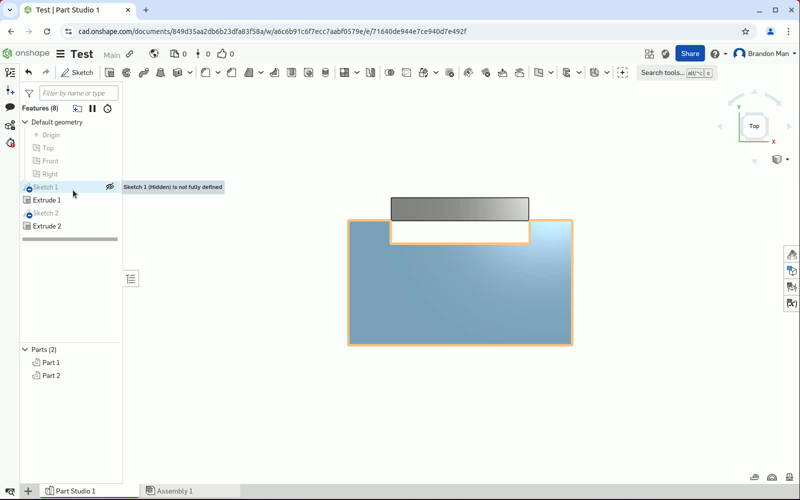
click(73, 189)
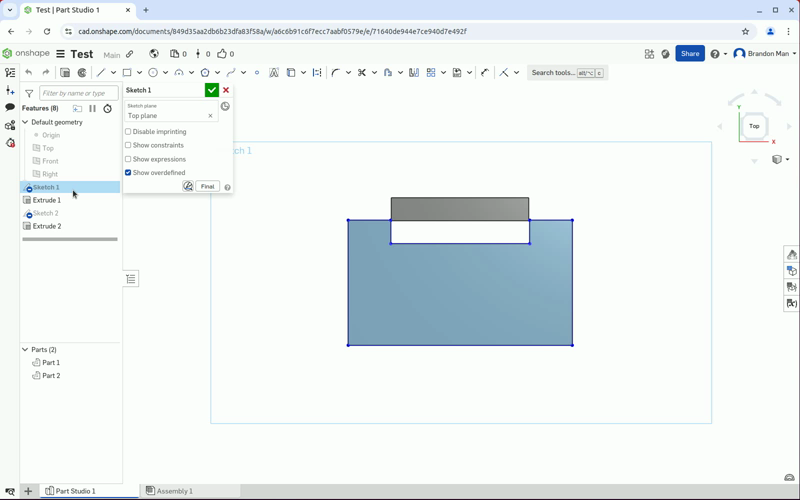
mouse_move(229, 92)
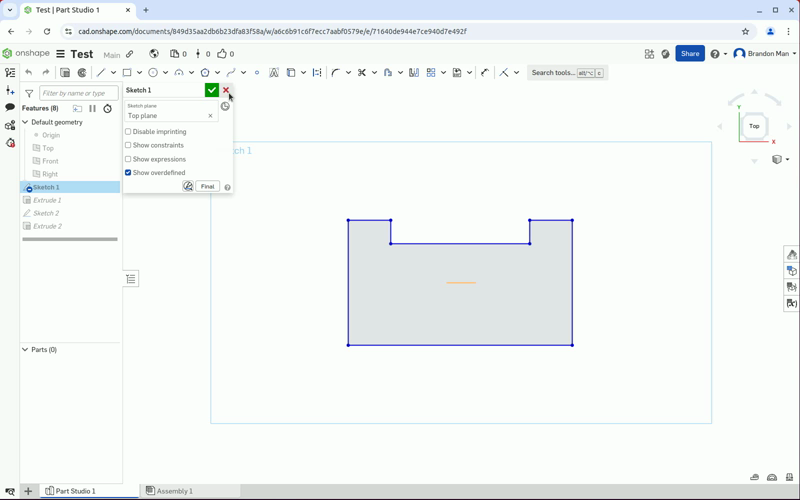
click(229, 92)
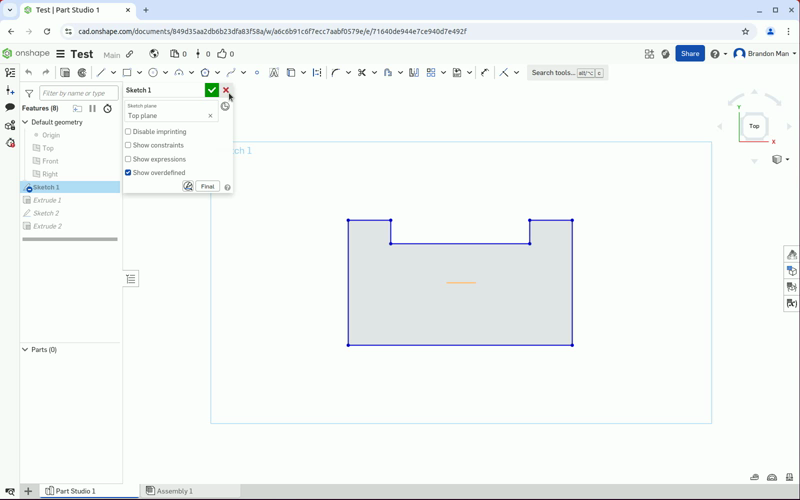
key(shift+s)
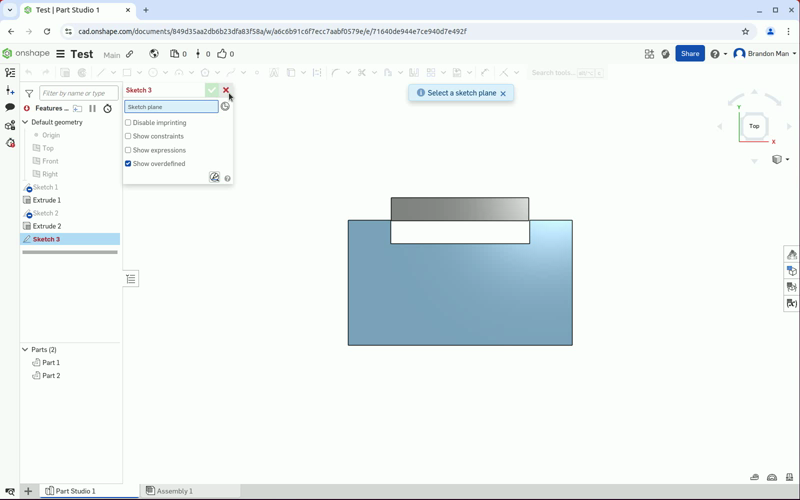
mouse_move(73, 150)
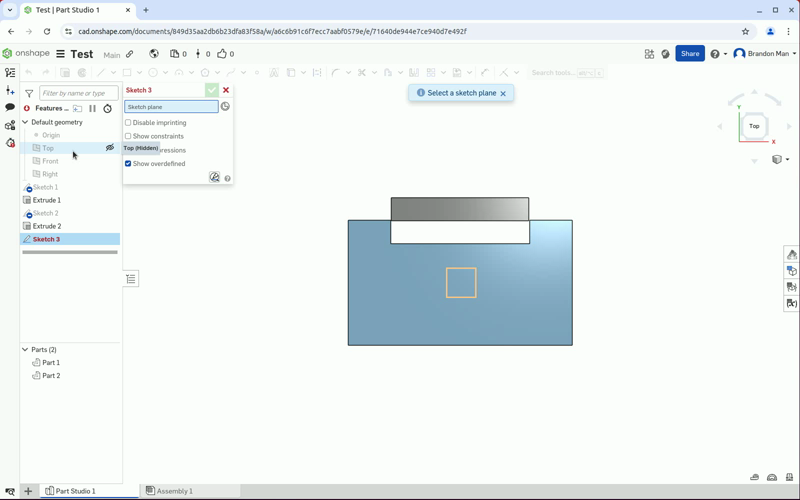
click(73, 150)
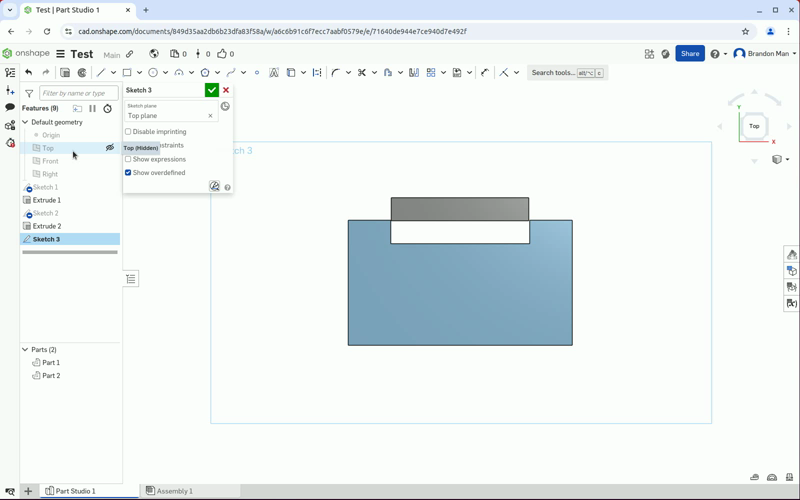
mouse_move(73, 352)
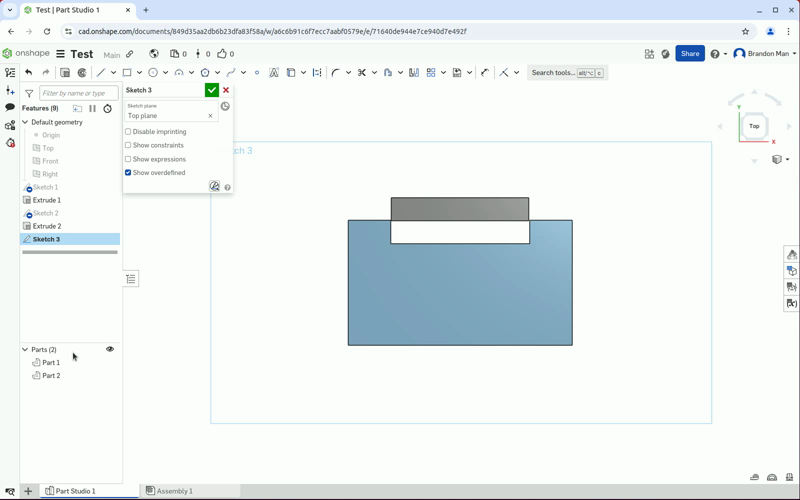
key(y)
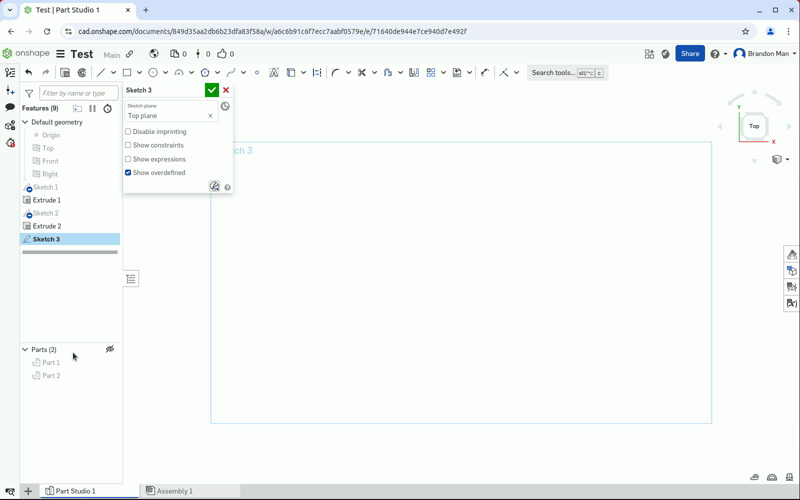
key(l)
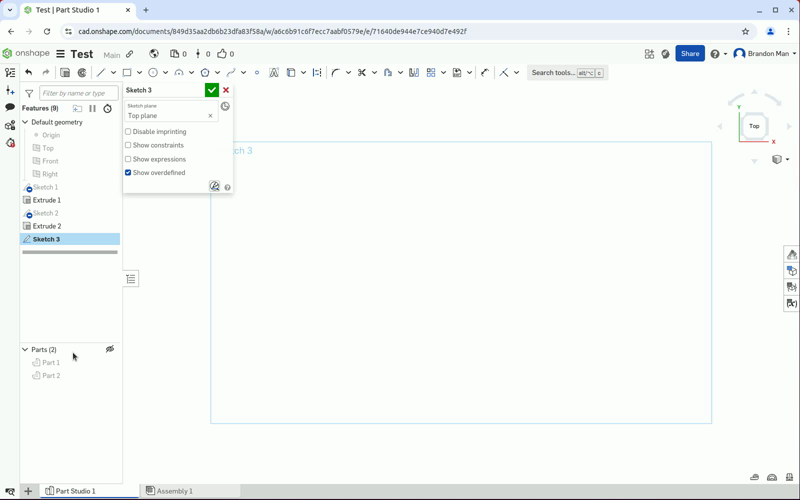
key_down(shift)
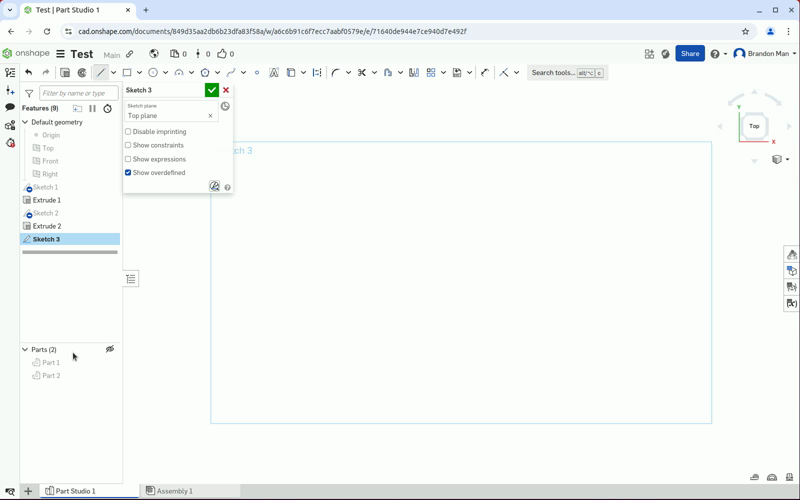
mouse_move(391, 243)
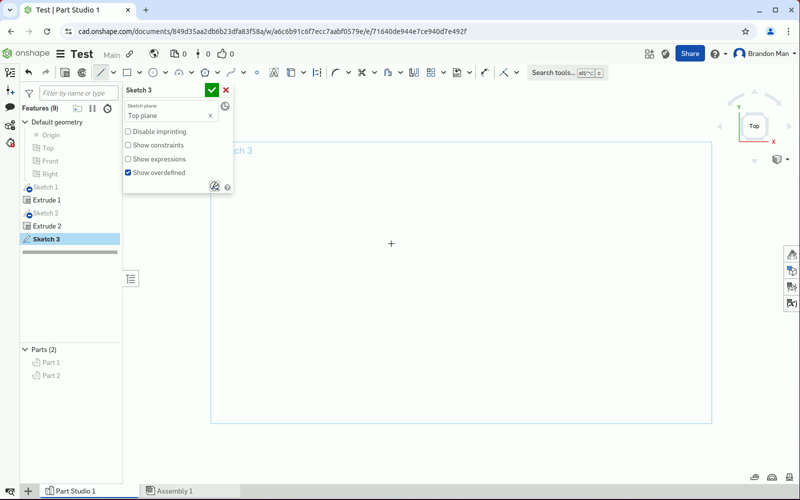
click(391, 243)
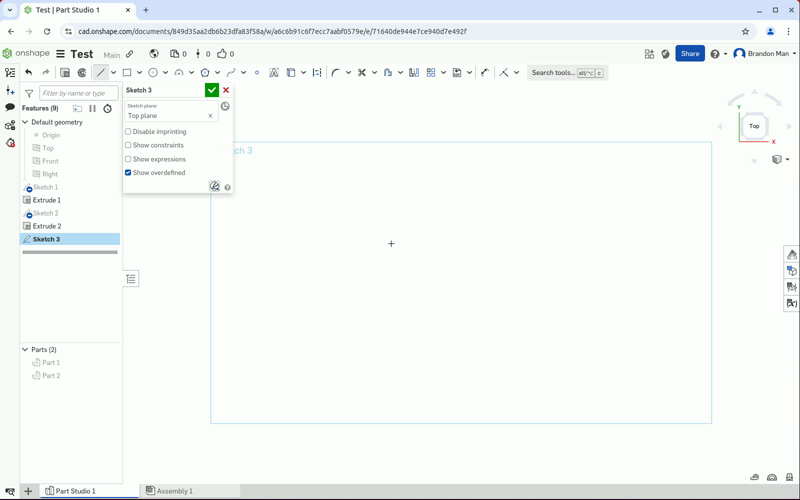
key_up(shift)
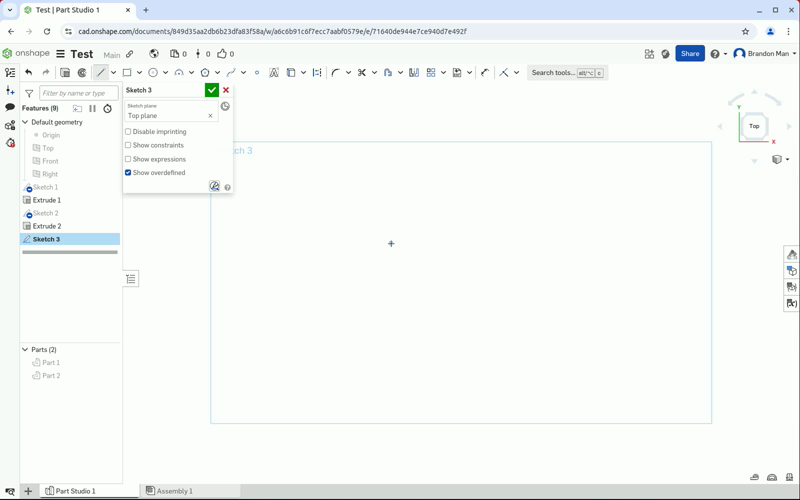
key_down(shift)
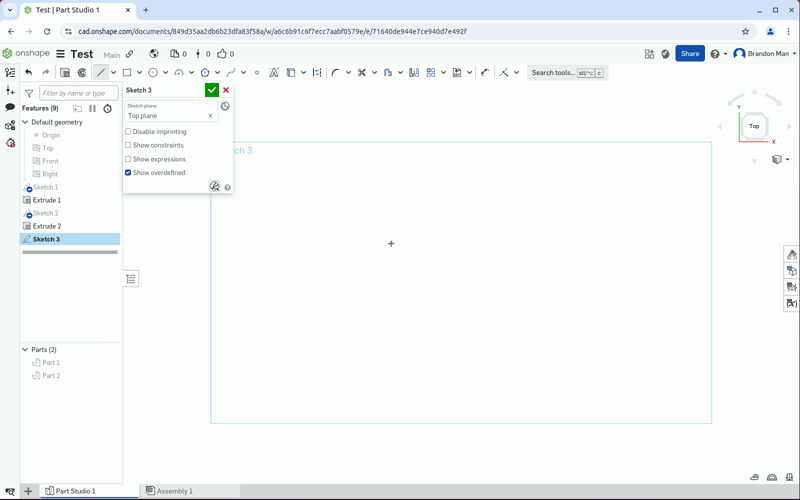
mouse_move(528, 243)
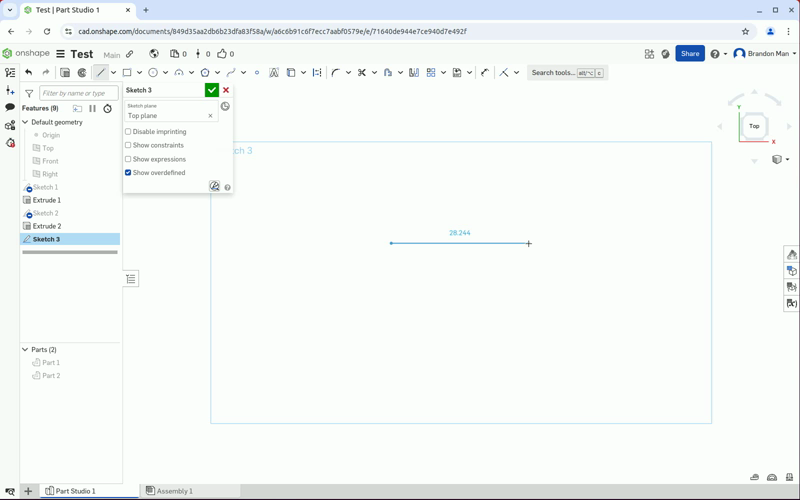
click(528, 243)
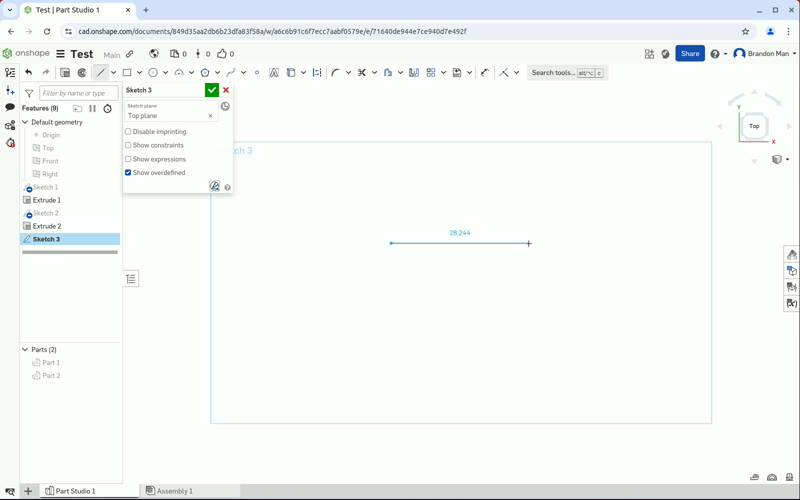
key_up(shift)
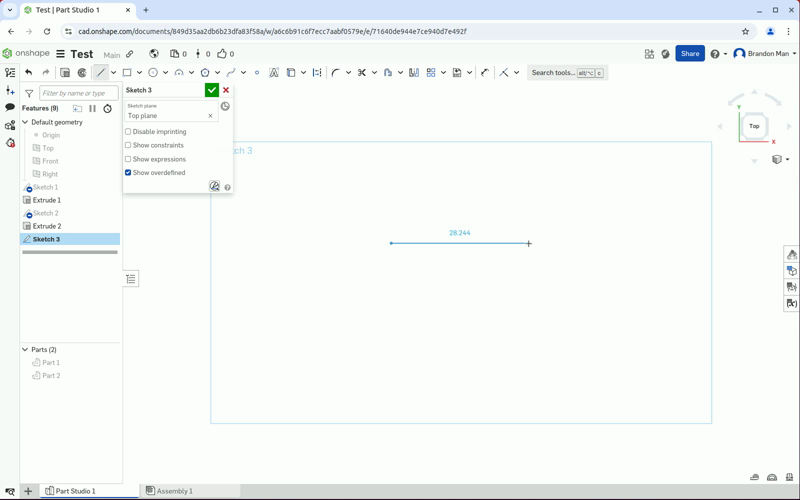
key_down(shift)
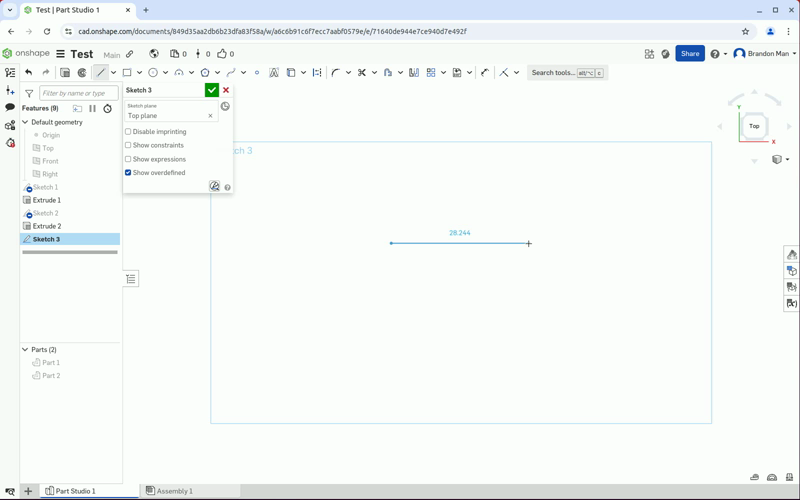
mouse_move(558, 243)
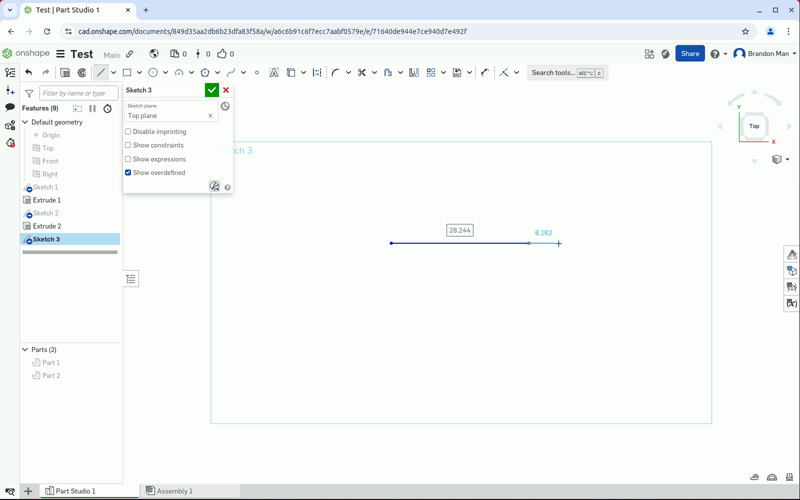
mouse_move(528, 219)
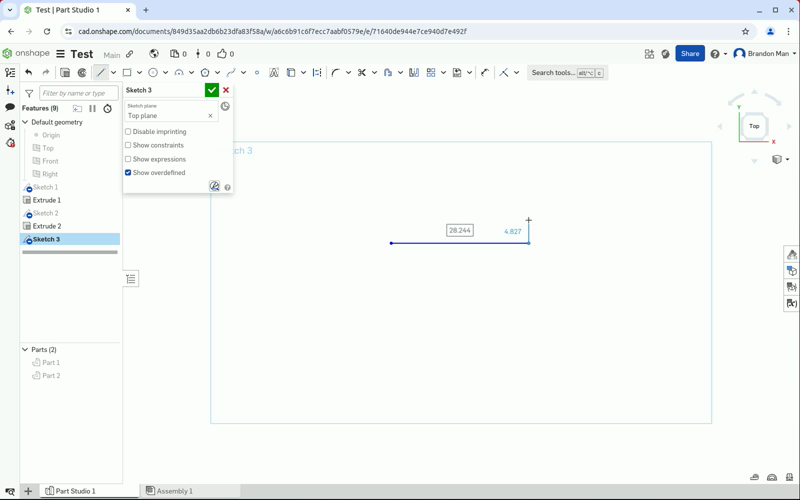
click(528, 219)
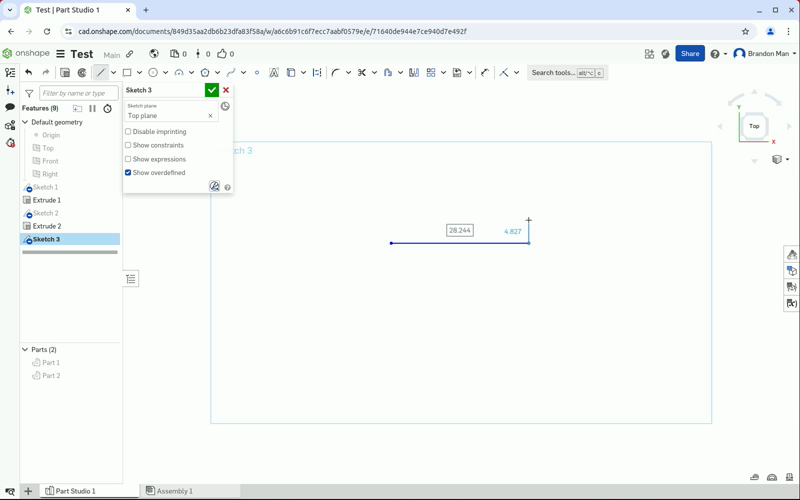
key_up(shift)
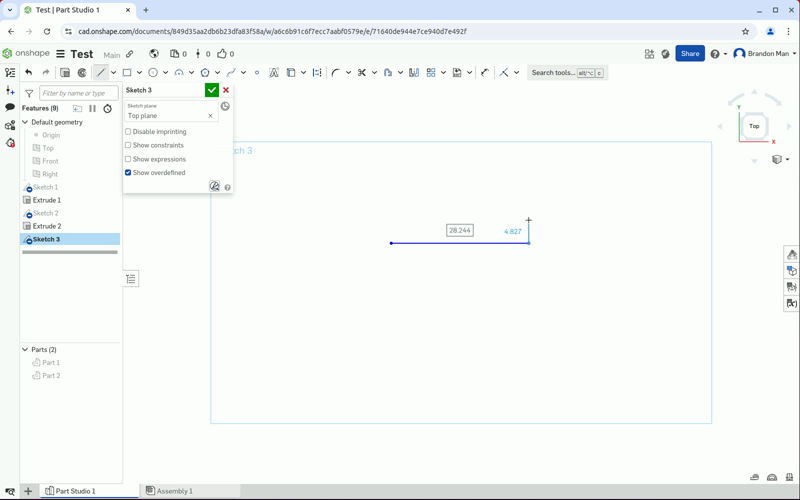
key_down(shift)
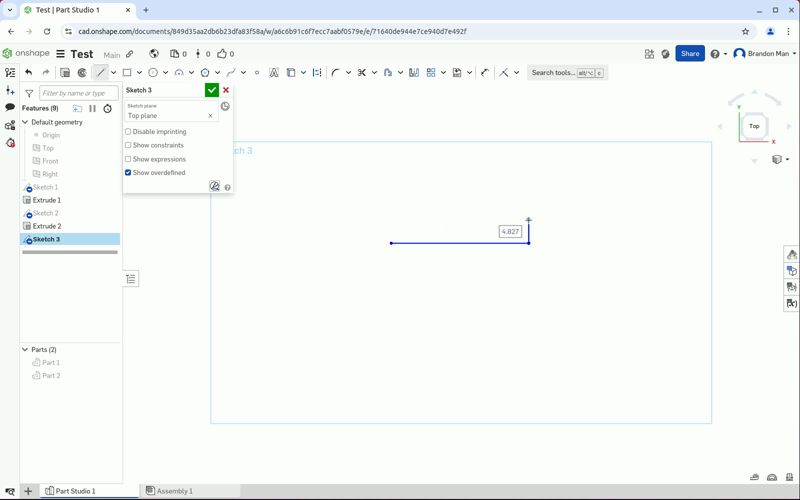
mouse_move(391, 219)
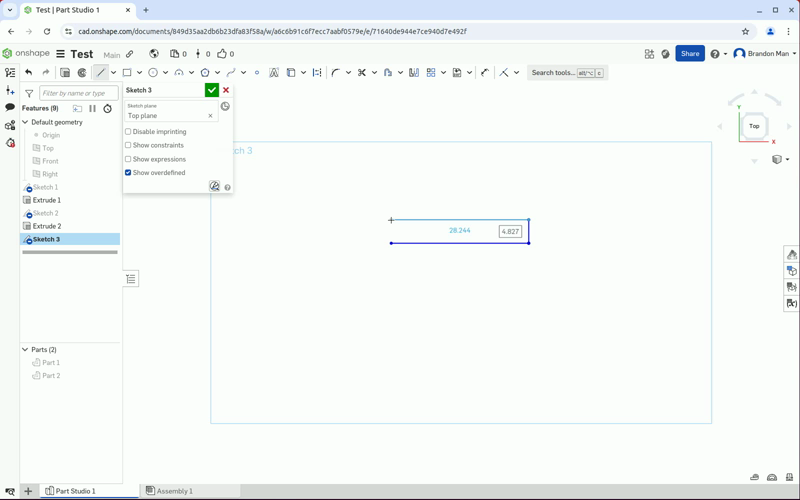
click(391, 219)
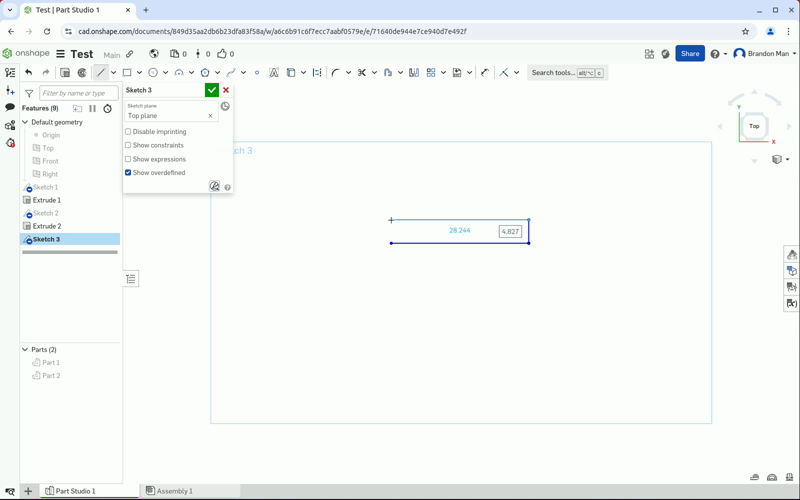
key_up(shift)
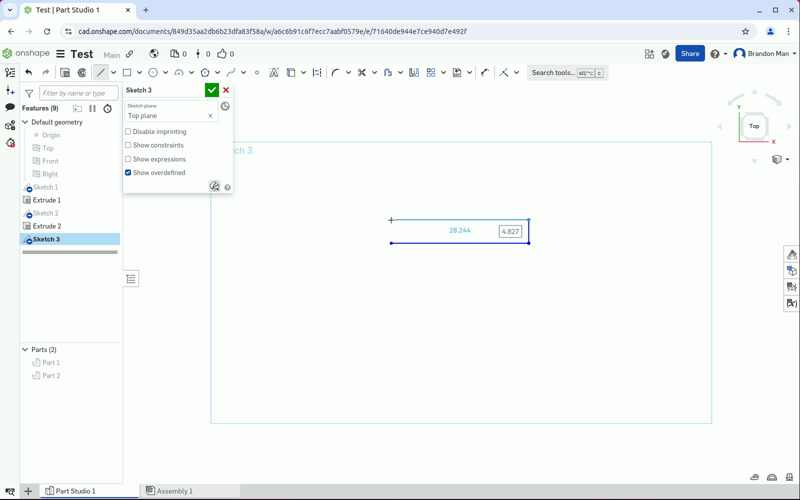
mouse_move(421, 219)
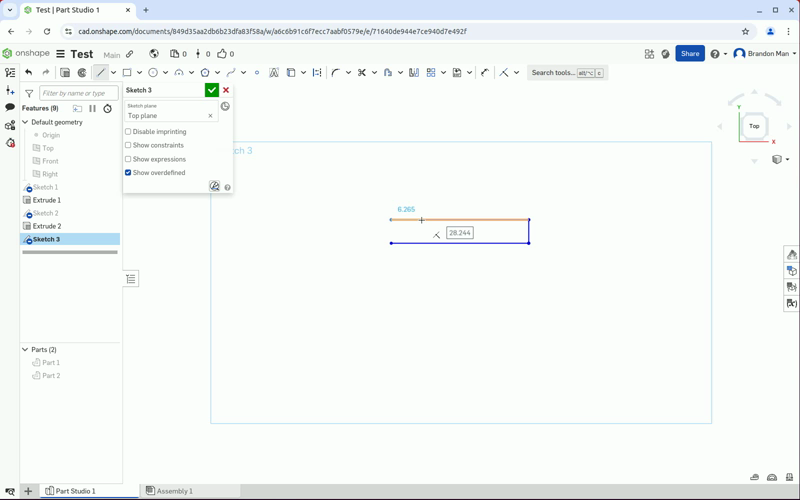
key_down(shift)
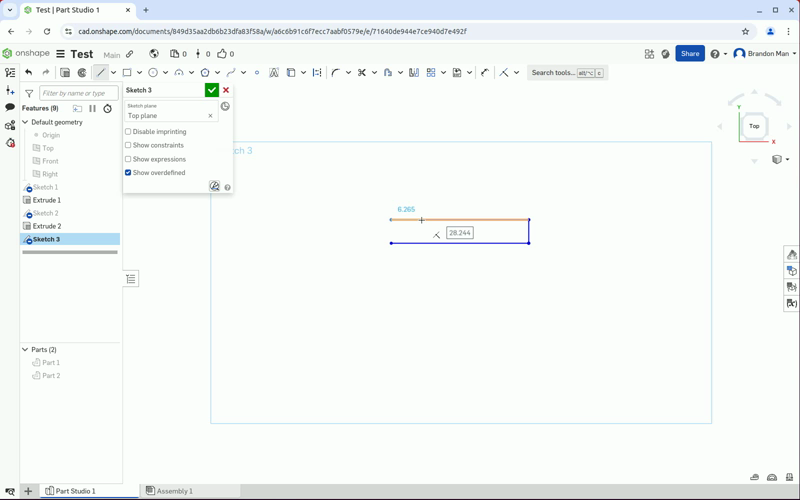
mouse_move(391, 243)
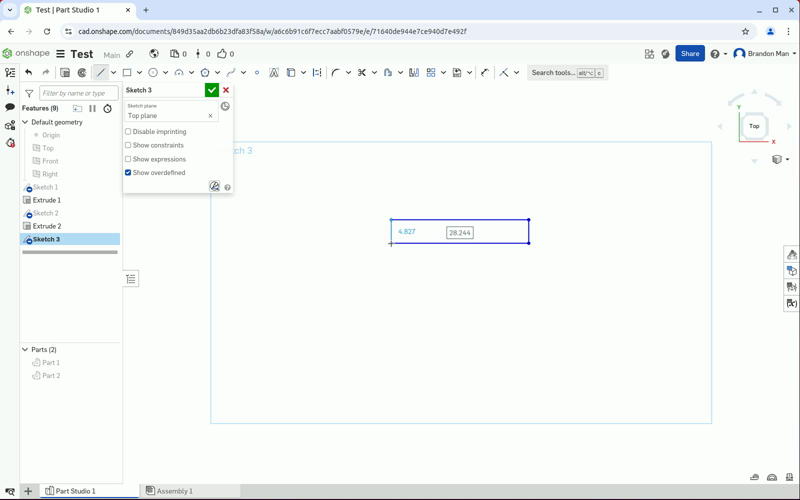
key_up(shift)
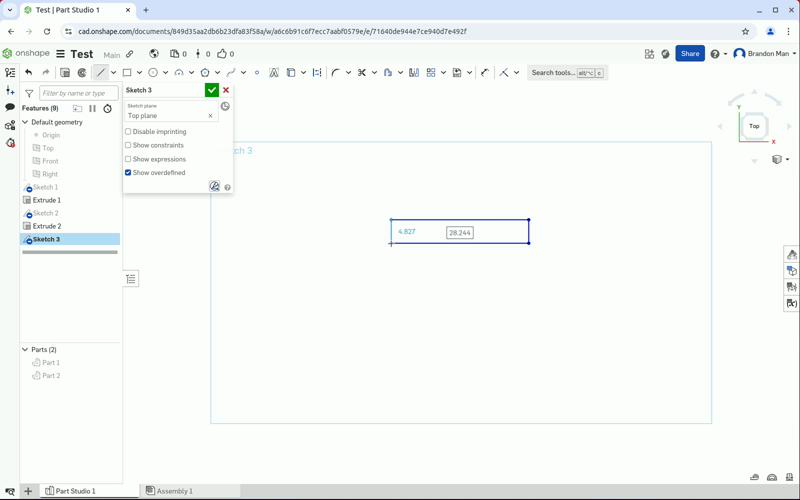
click(391, 243)
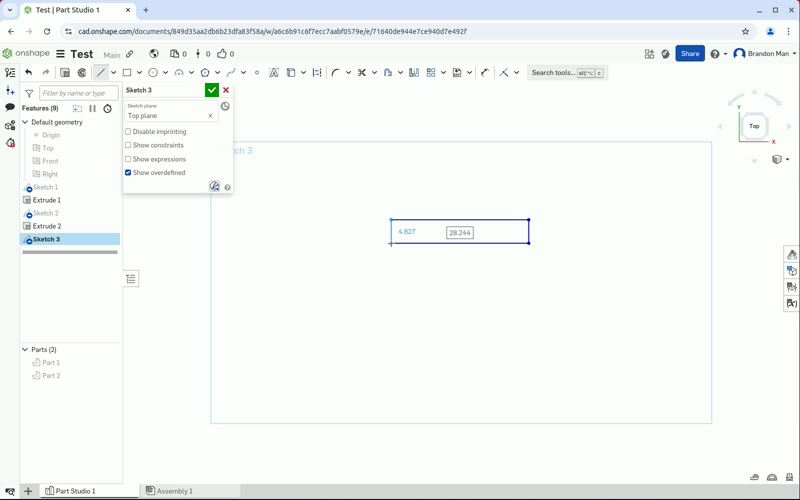
key(esc)
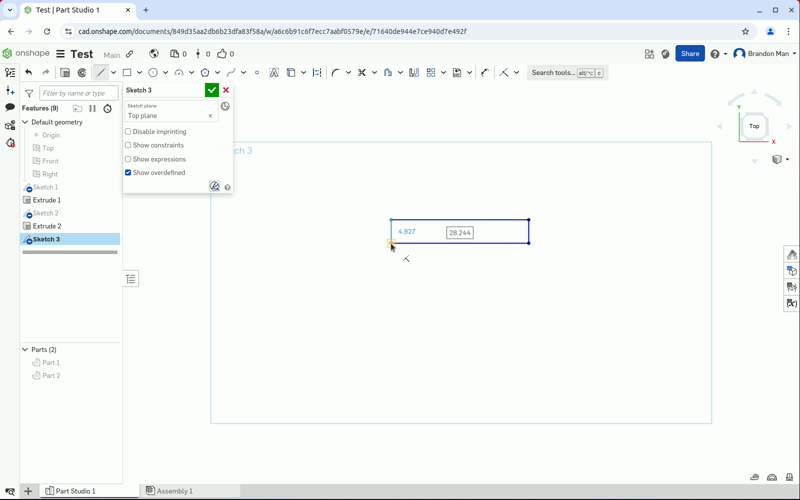
mouse_move(410, 222)
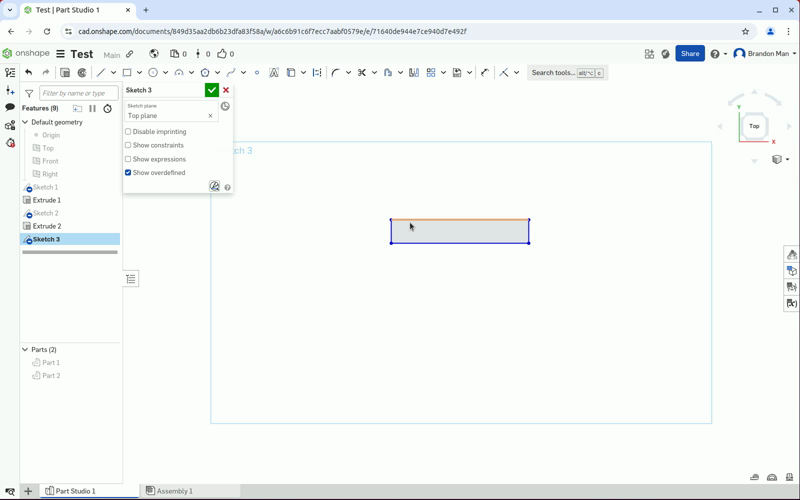
click(410, 222)
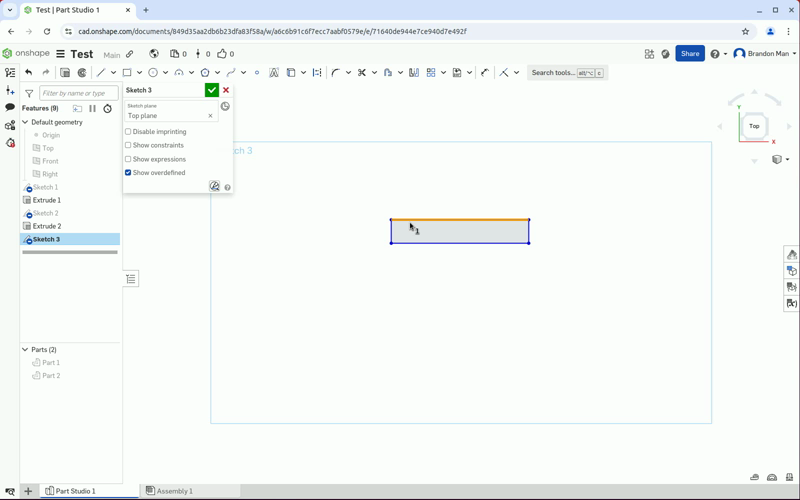
mouse_move(73, 352)
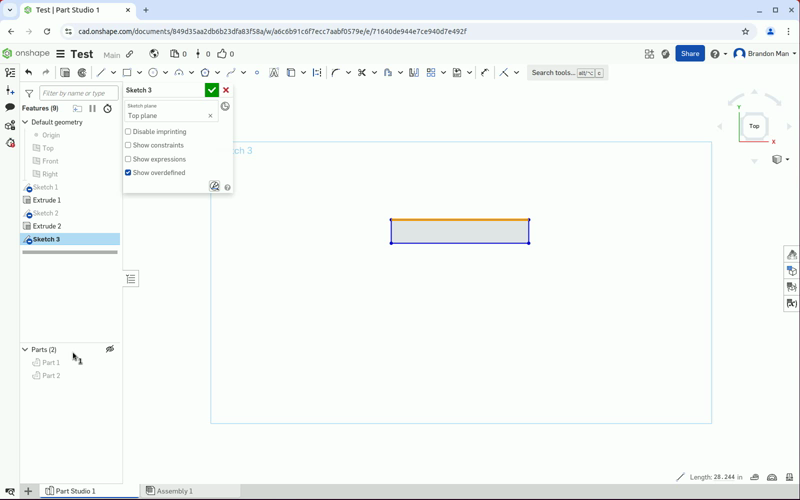
key(shift+y)
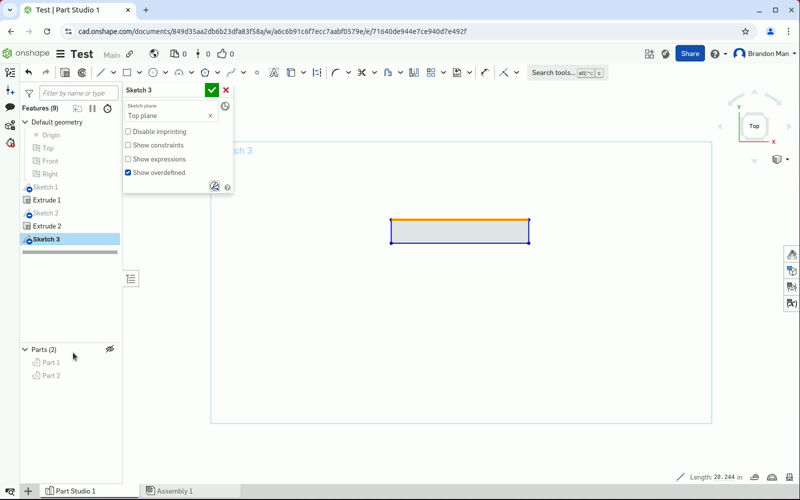
key(shift+e)
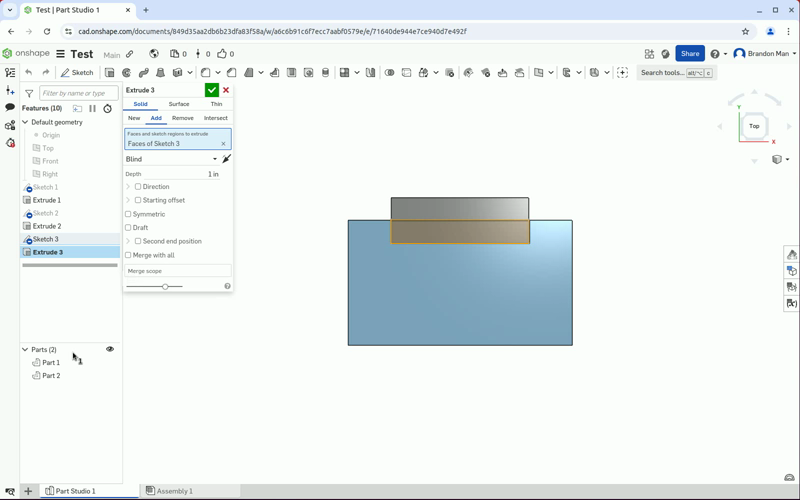
mouse_move(143, 106)
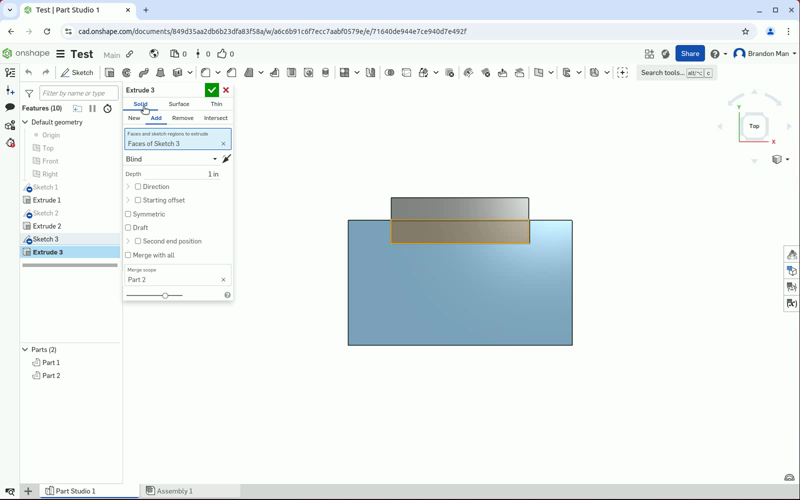
click(143, 106)
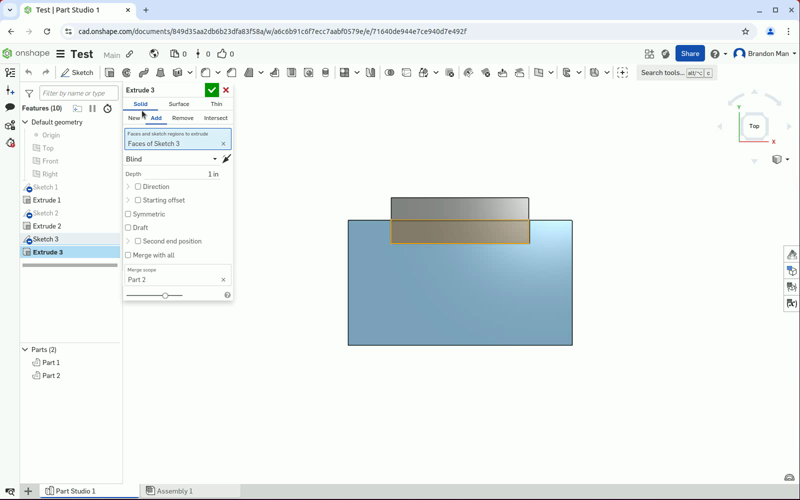
mouse_move(137, 120)
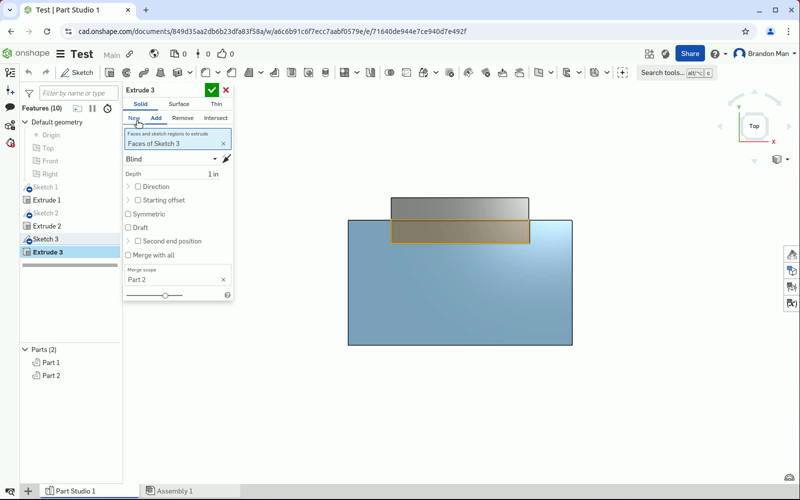
click(137, 120)
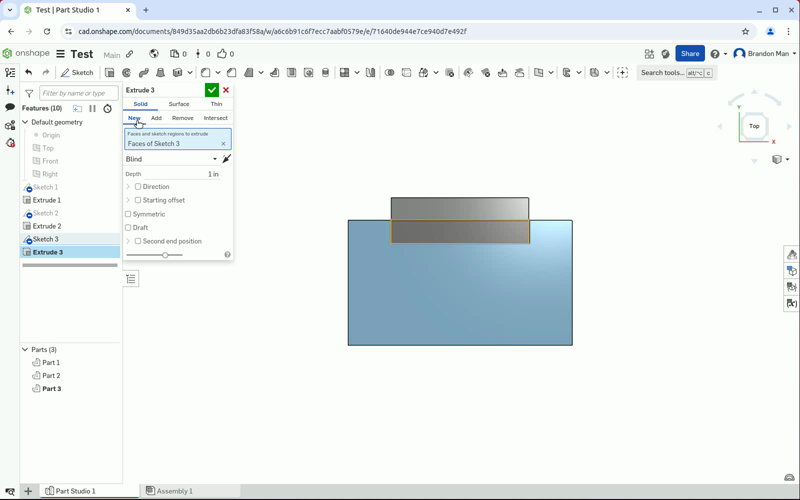
key(tab, 4)
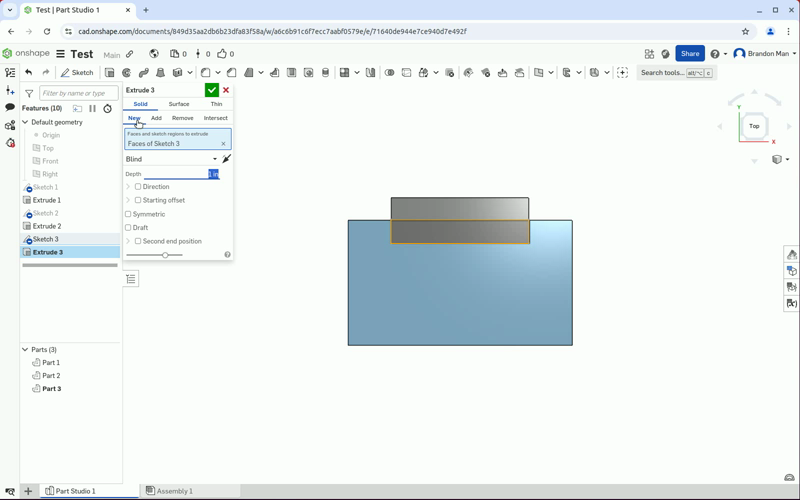
text(1.444)
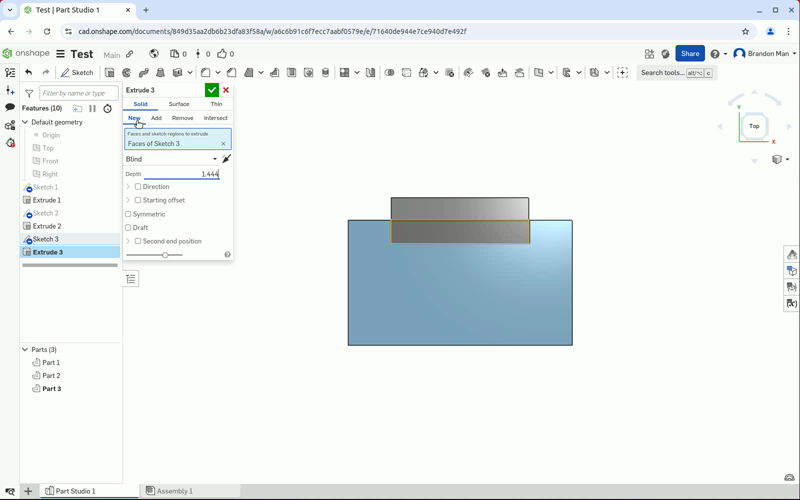
key(enter)
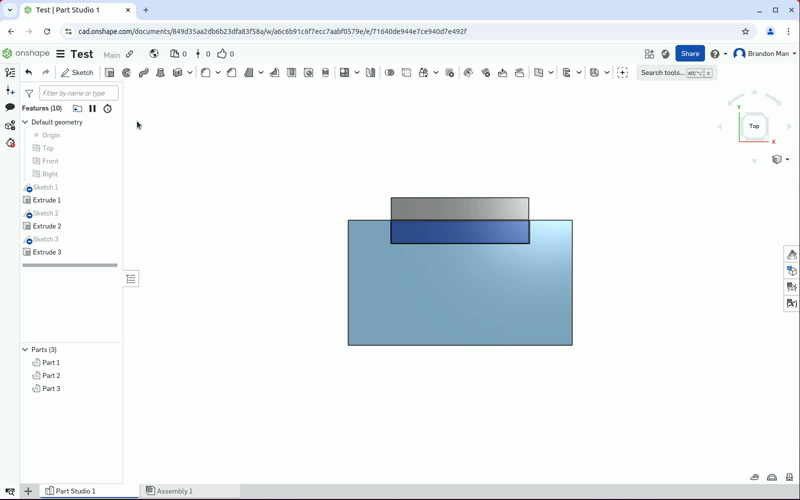
key(shift+h)
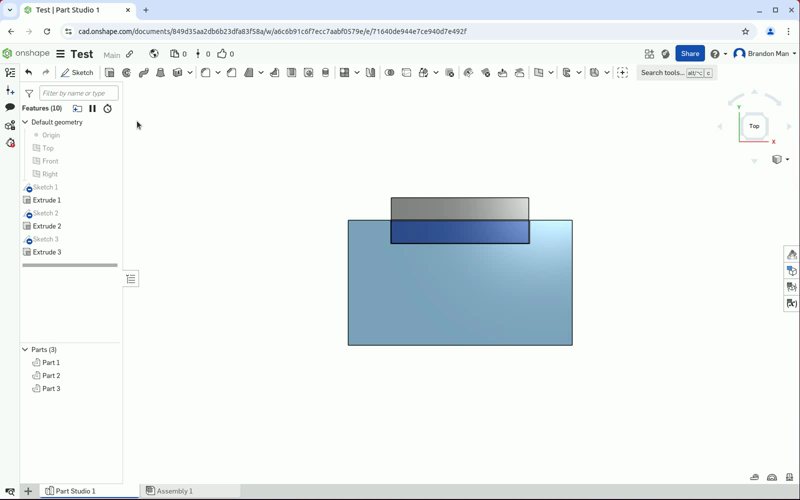
key(shift+h)
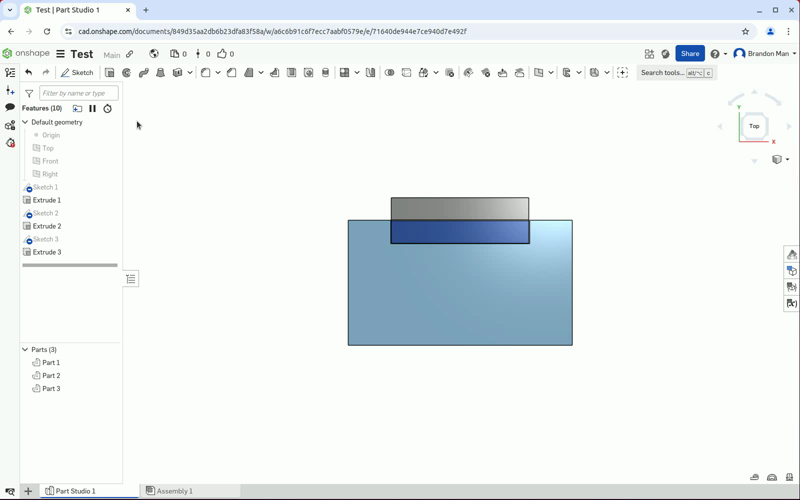
mouse_move(73, 189)
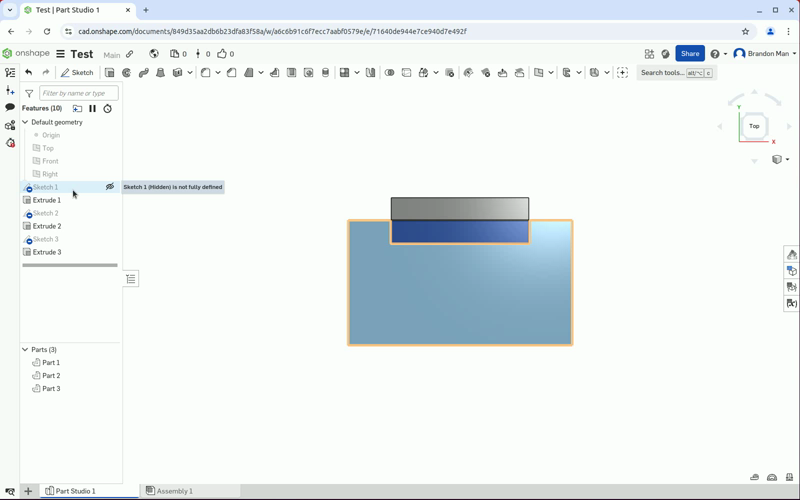
click(73, 189)
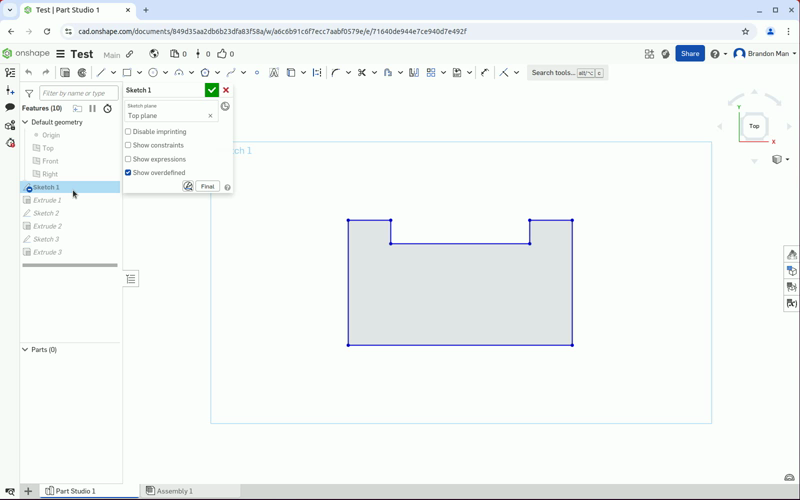
mouse_move(229, 92)
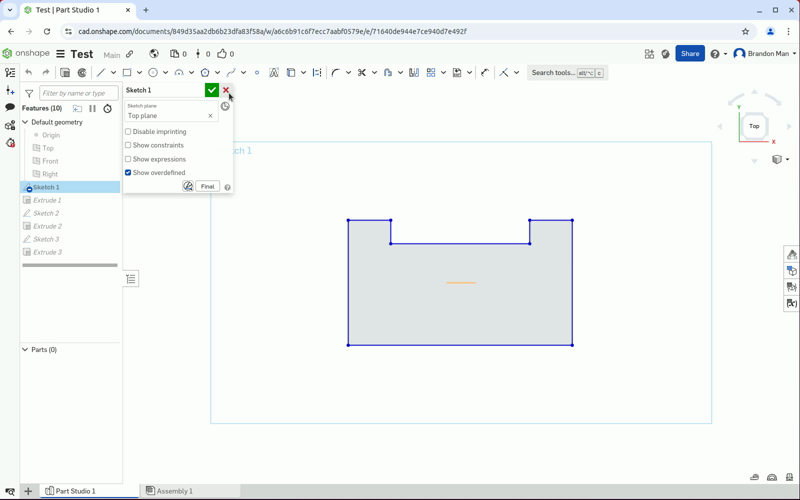
click(229, 92)
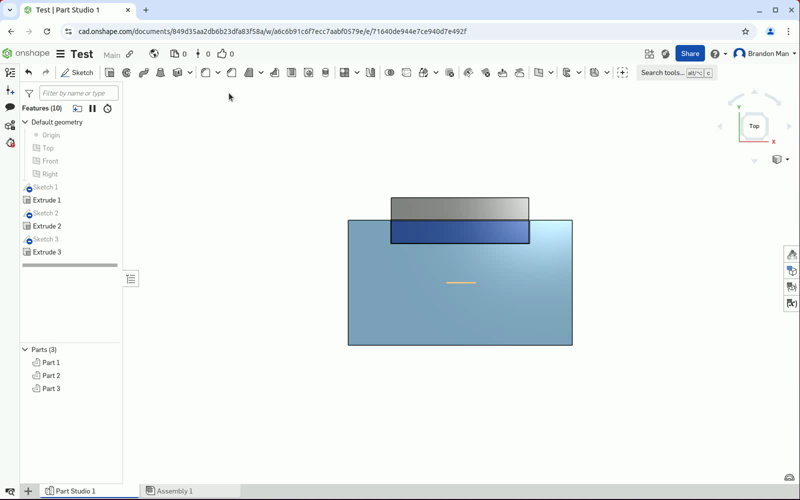
mouse_move(541, 75)
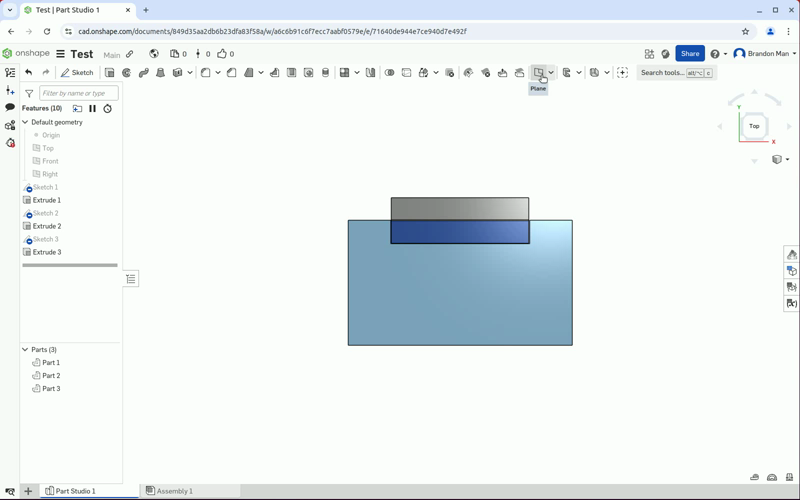
click(541, 75)
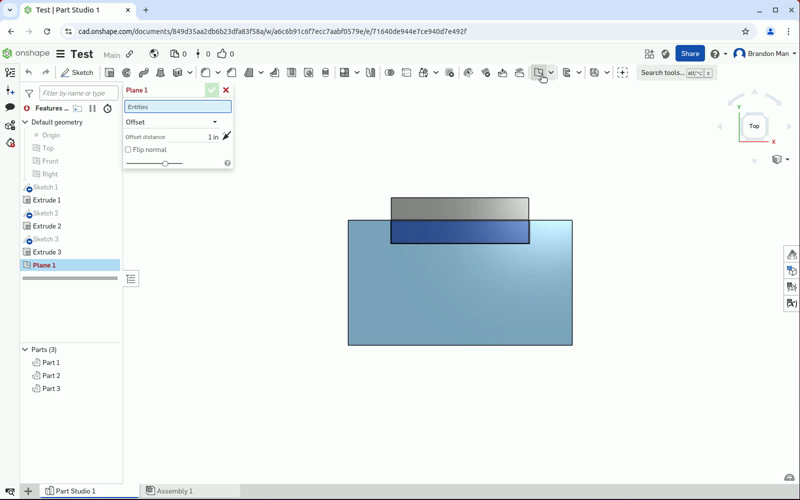
mouse_move(73, 150)
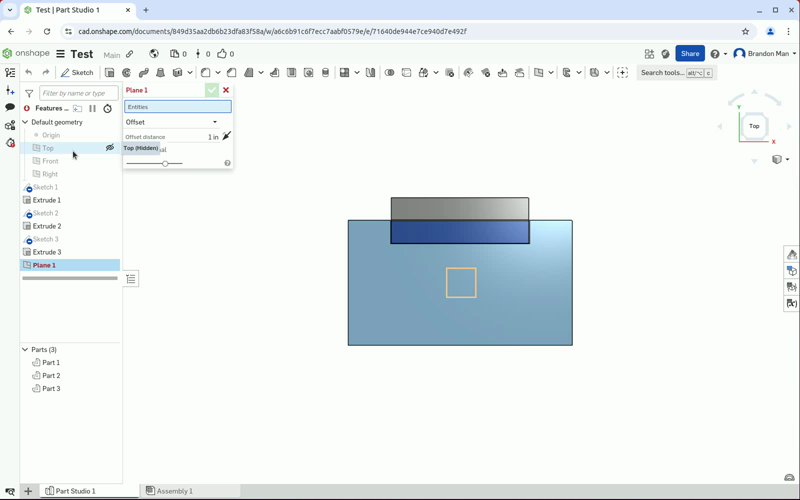
click(73, 150)
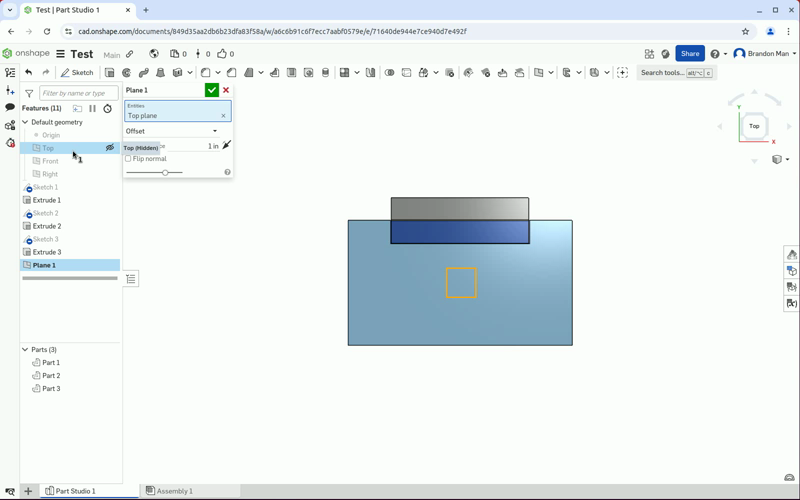
key(tab, 2)
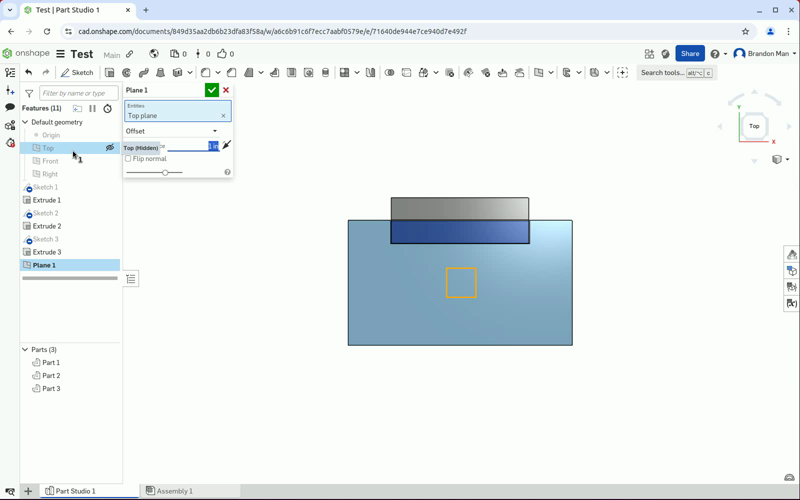
text(1.448)
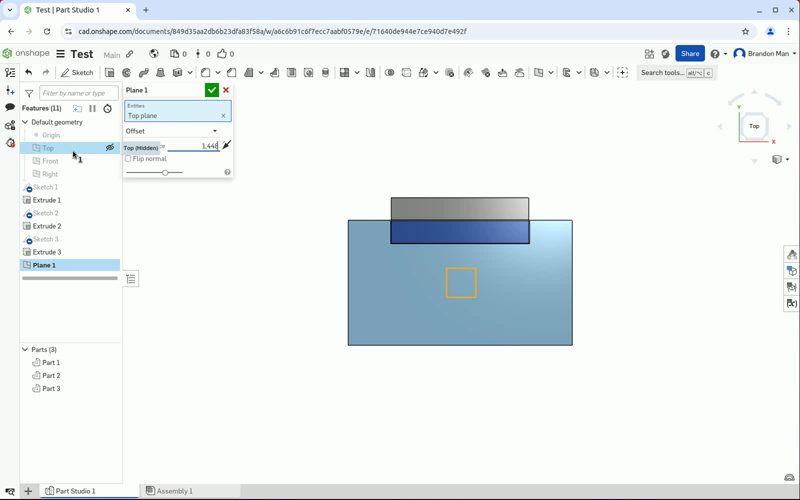
key(enter, 2)
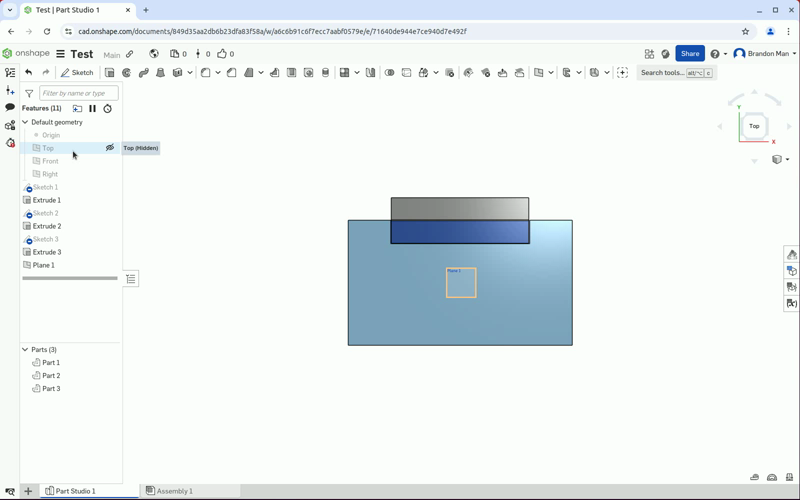
key(shift+s)
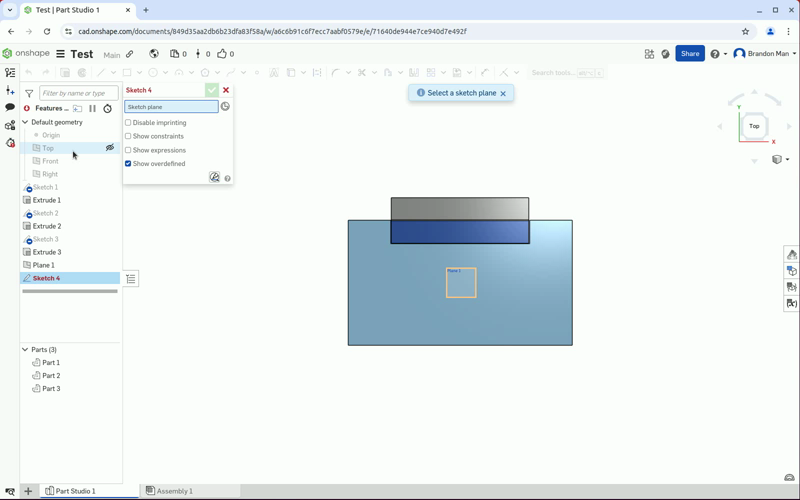
mouse_move(73, 267)
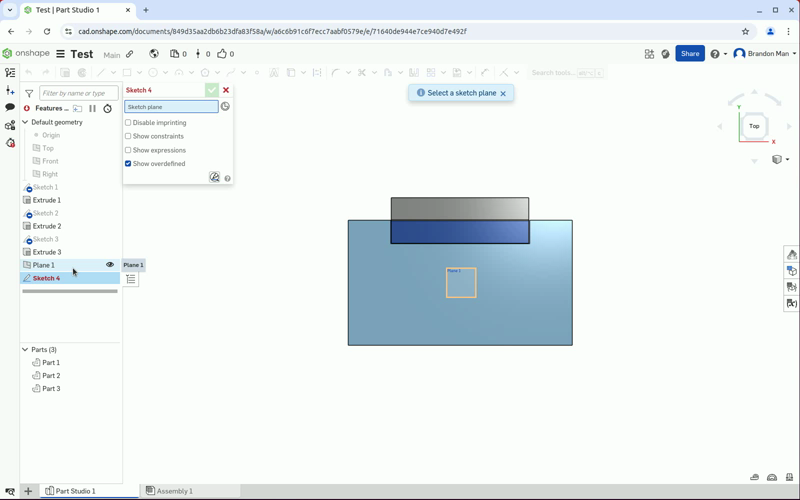
click(73, 267)
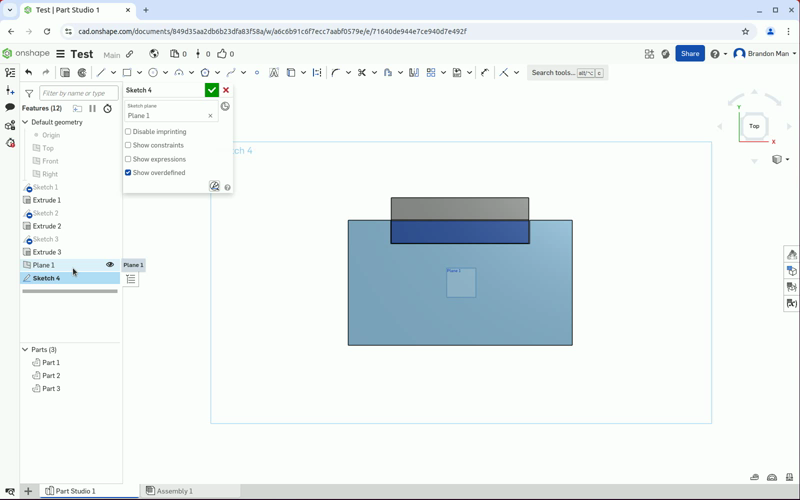
mouse_move(73, 352)
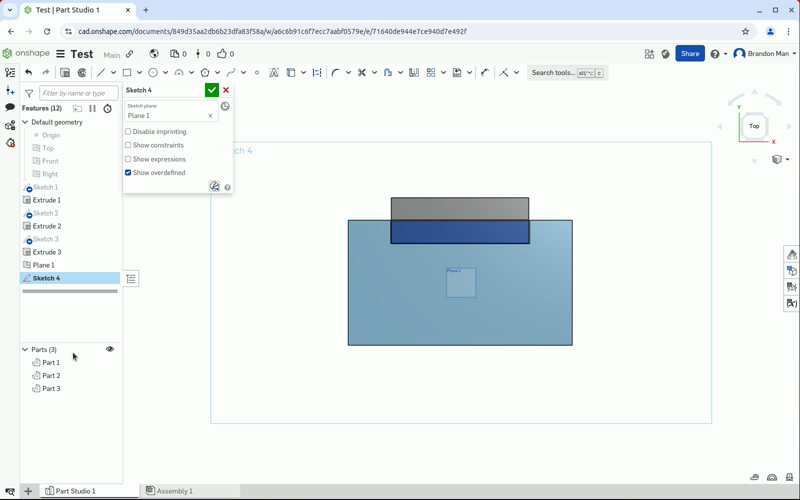
key(y)
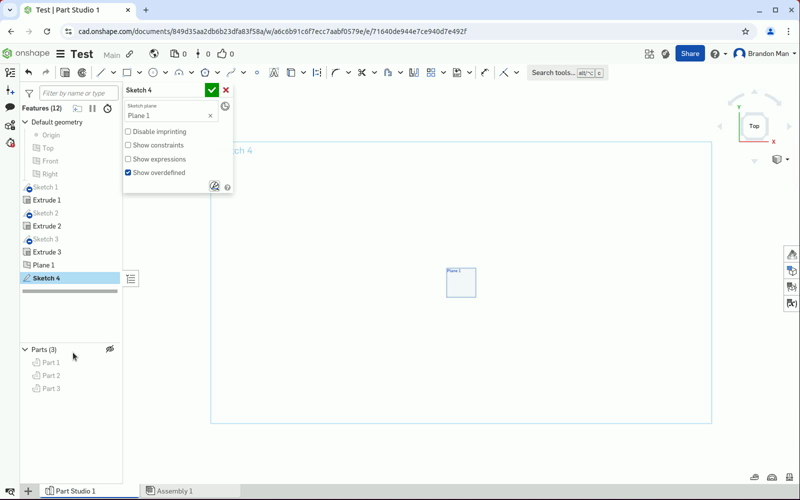
key(l)
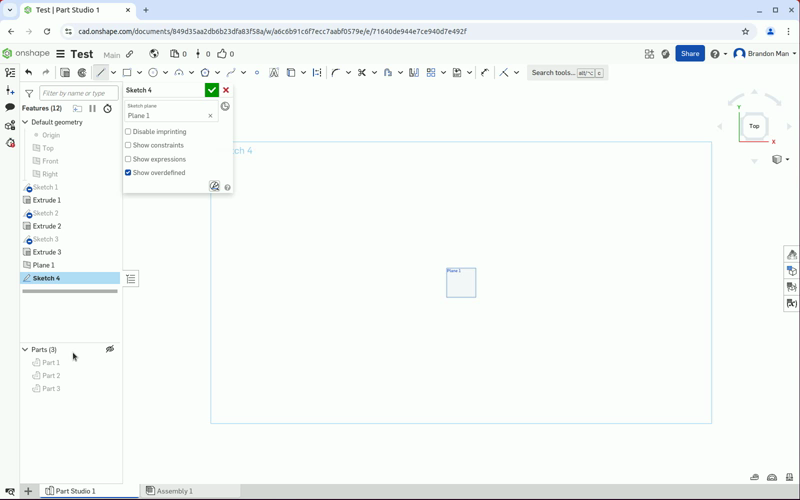
key_down(shift)
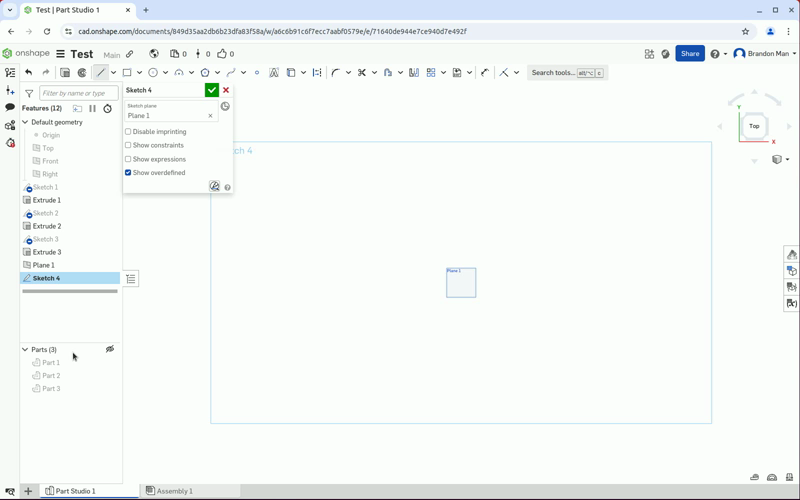
mouse_move(362, 220)
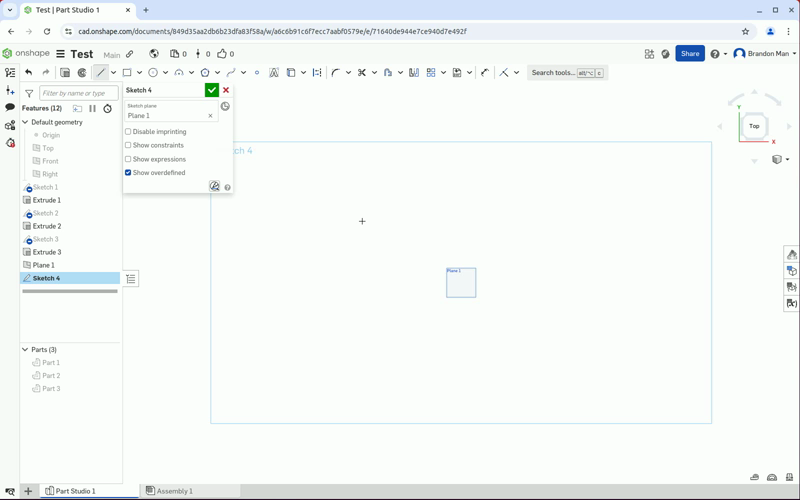
click(362, 220)
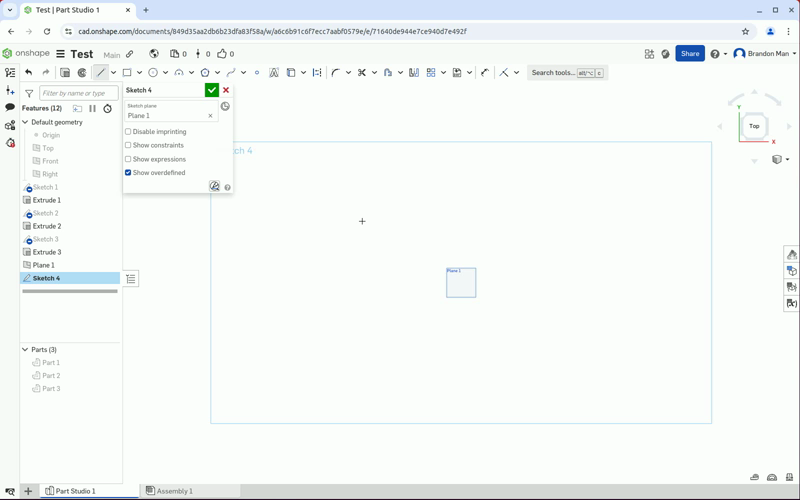
key_up(shift)
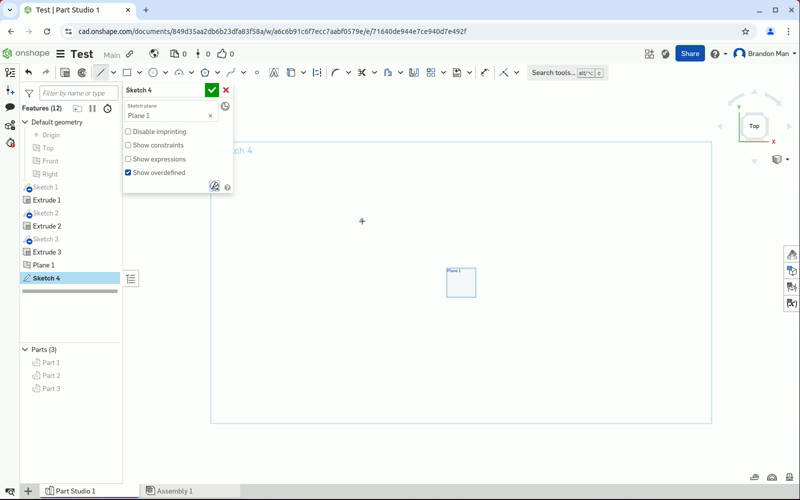
key_down(shift)
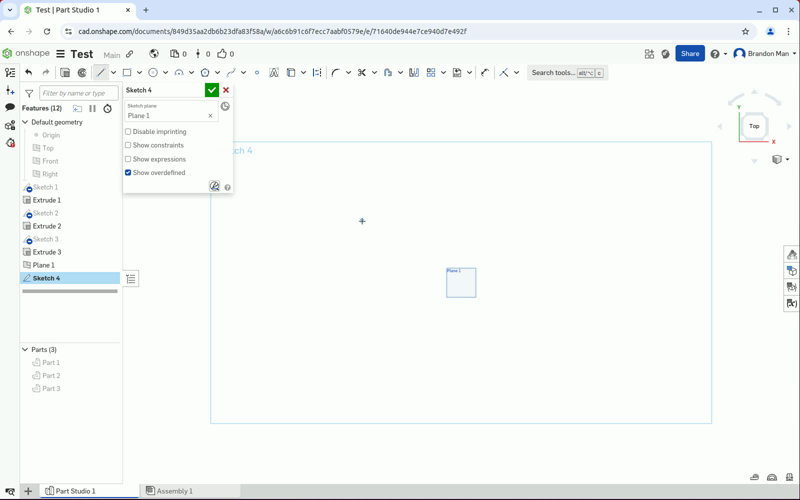
mouse_move(392, 220)
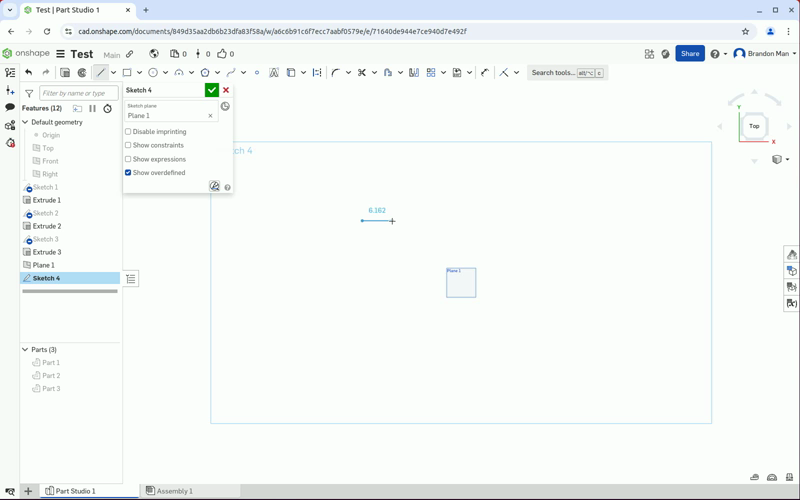
mouse_move(385, 220)
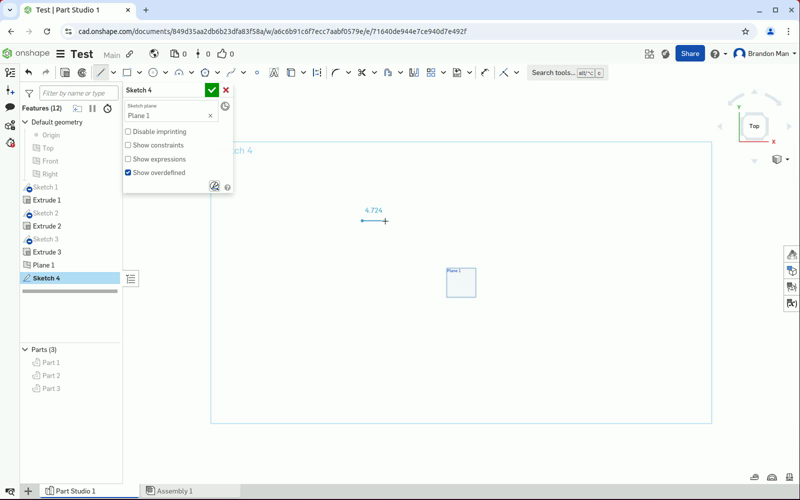
click(385, 220)
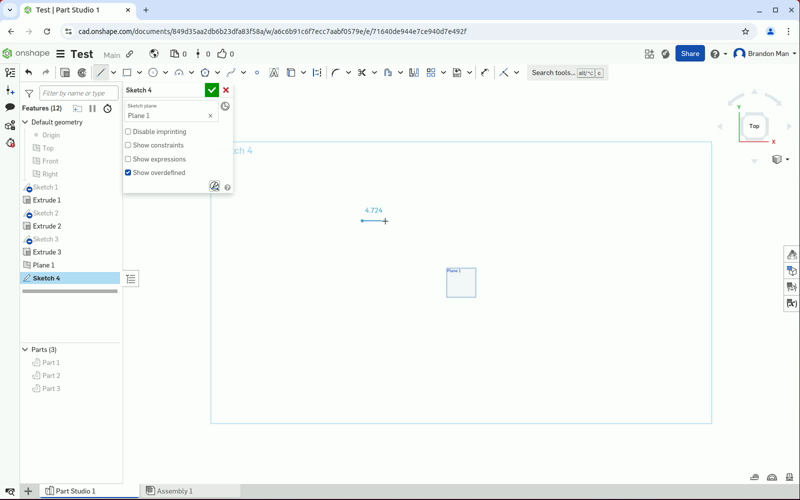
key_up(shift)
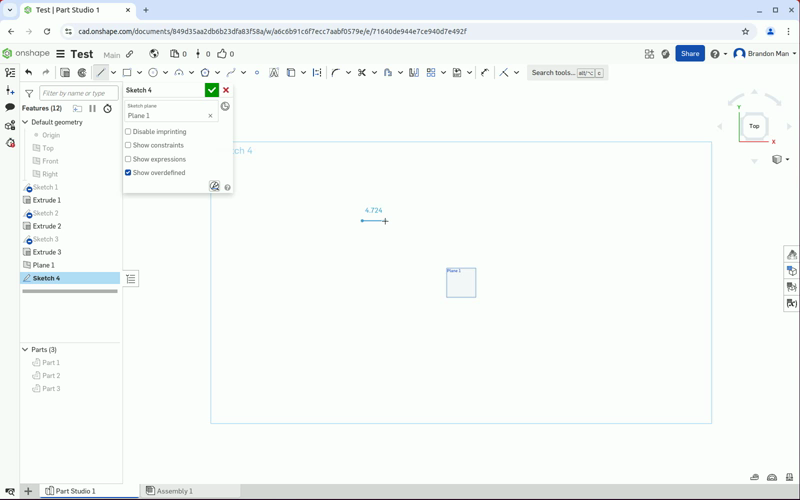
key_down(shift)
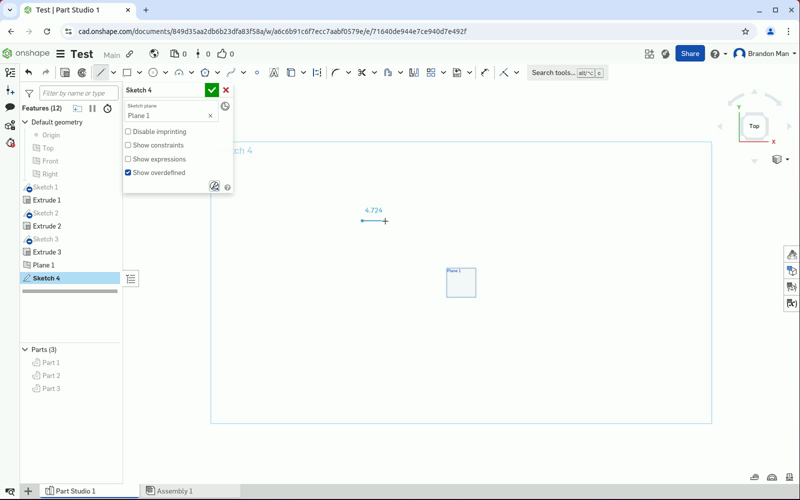
mouse_move(415, 220)
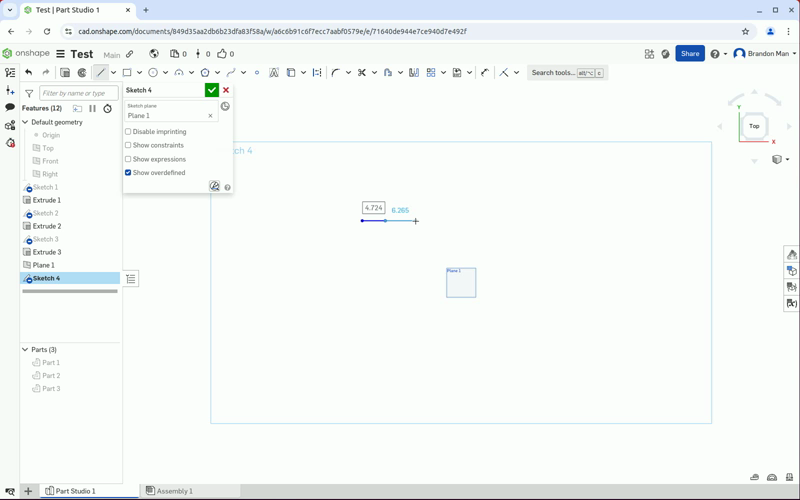
mouse_move(385, 212)
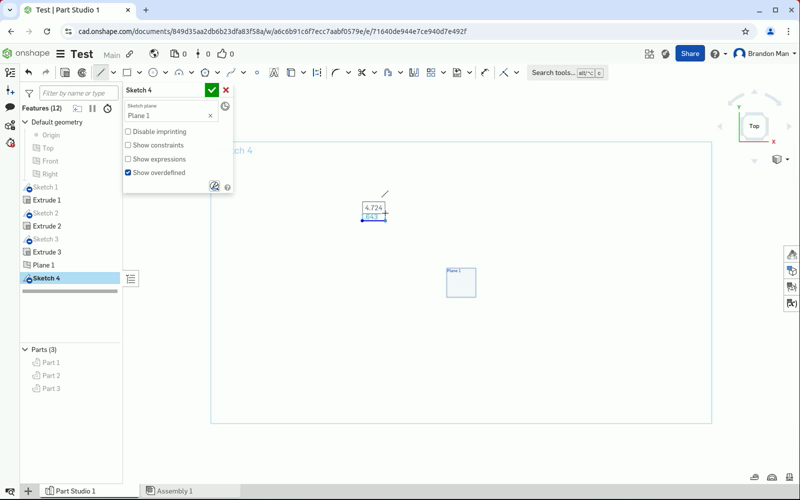
click(385, 212)
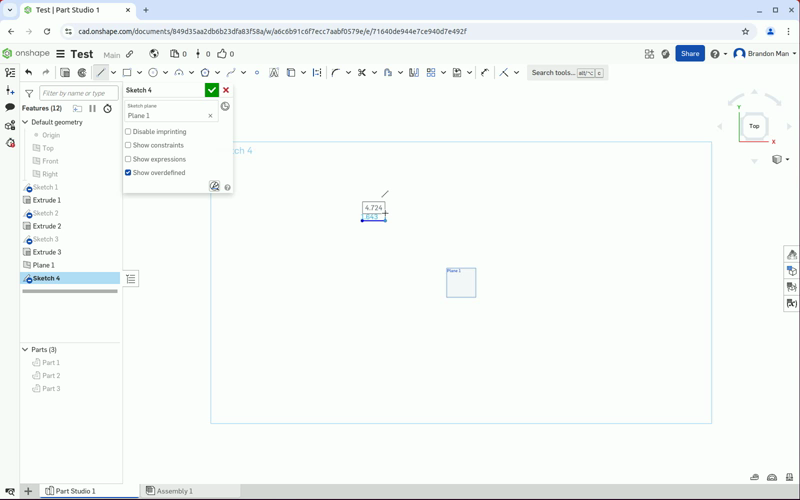
key_up(shift)
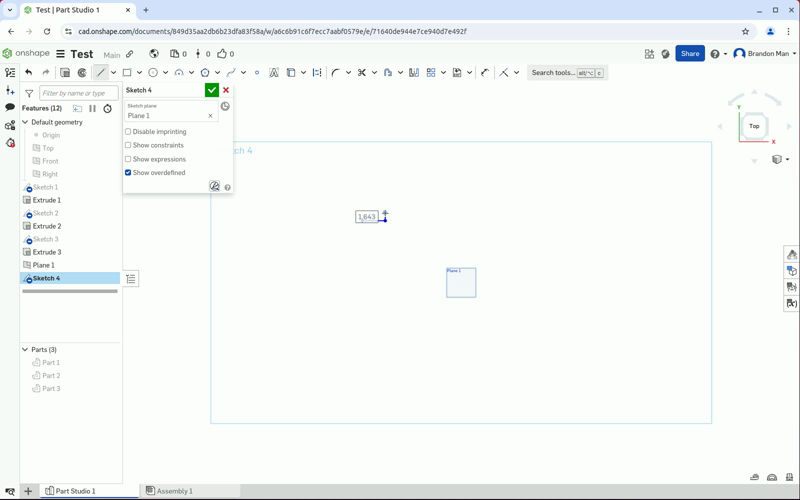
key_down(shift)
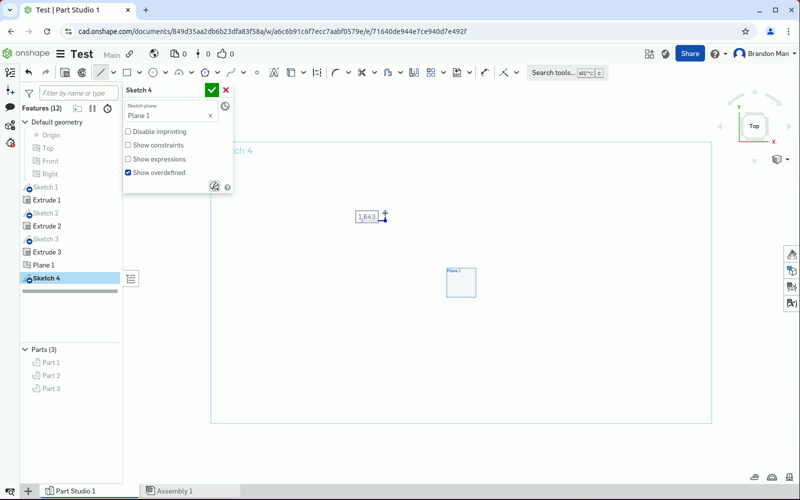
mouse_move(415, 212)
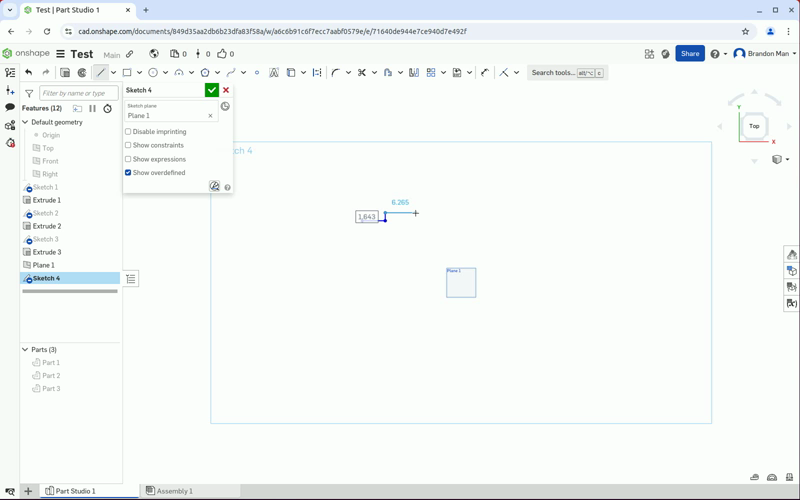
mouse_move(362, 212)
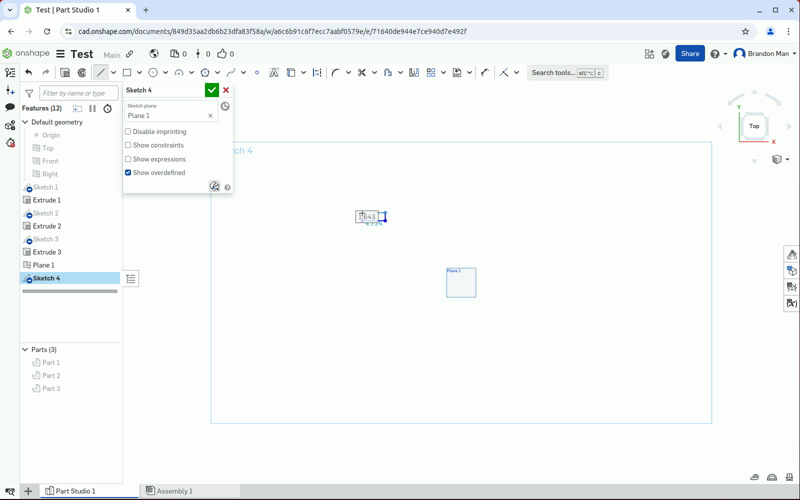
click(362, 212)
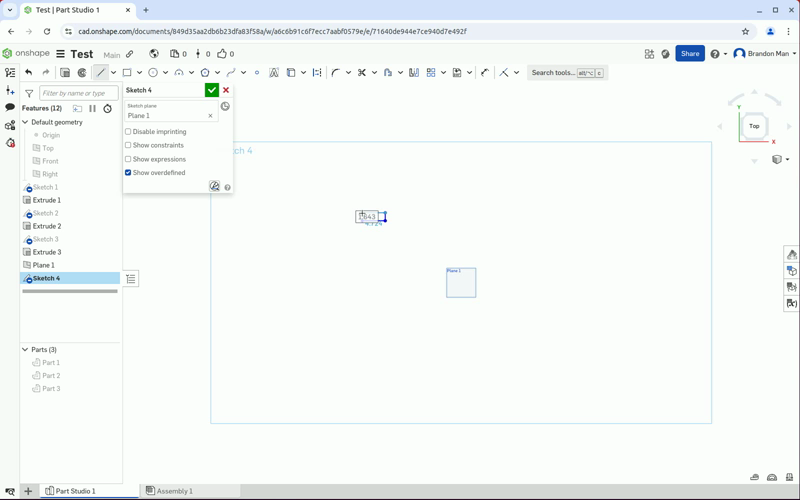
key_up(shift)
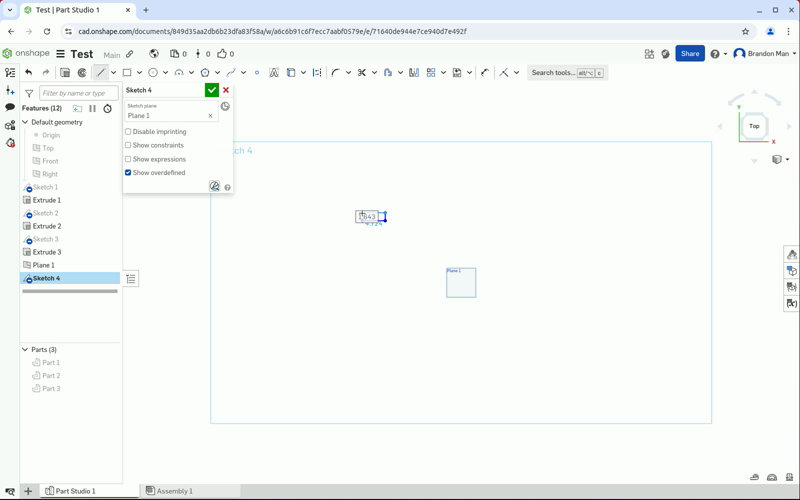
mouse_move(392, 212)
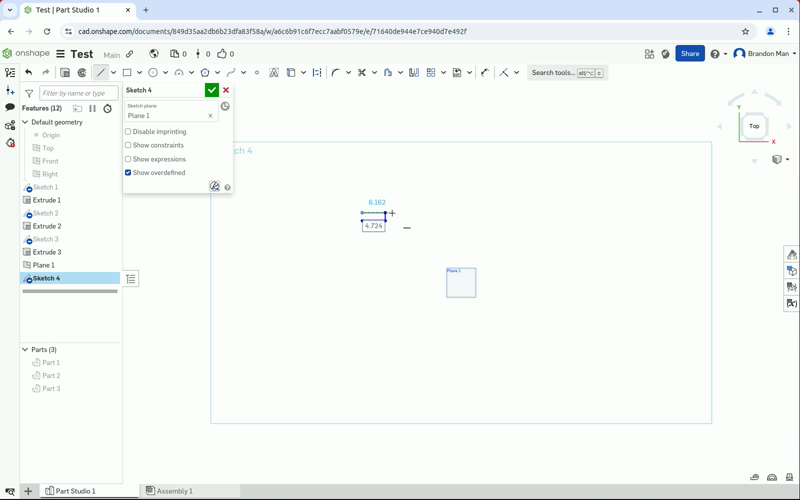
key_down(shift)
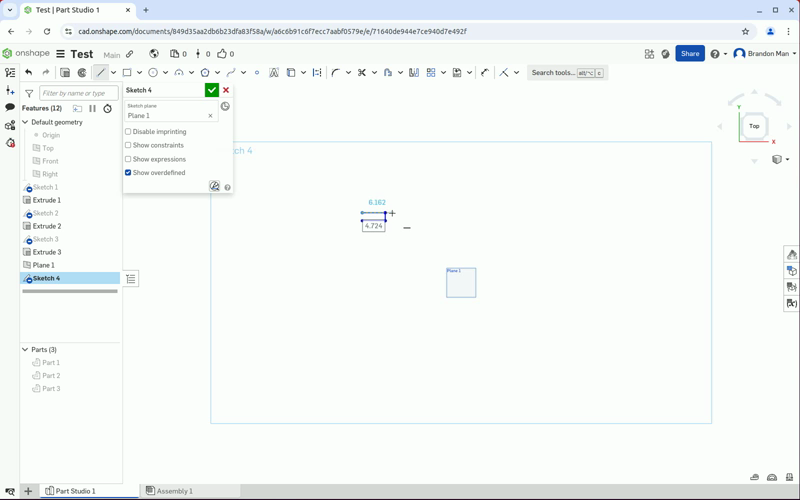
mouse_move(362, 220)
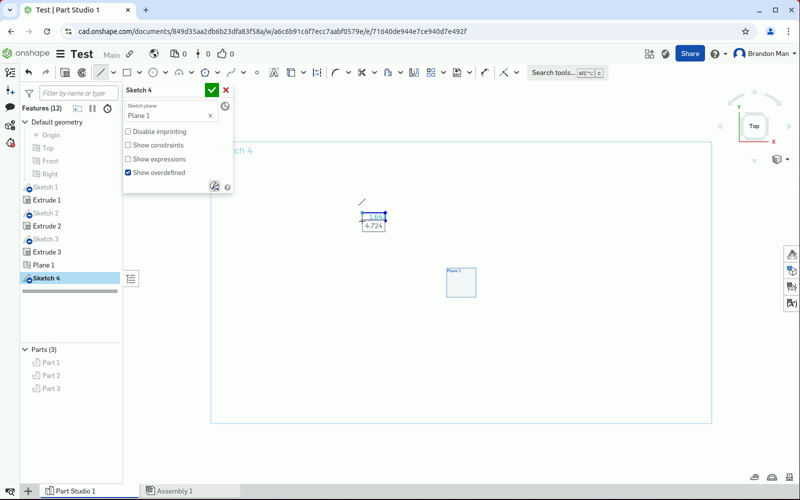
key_up(shift)
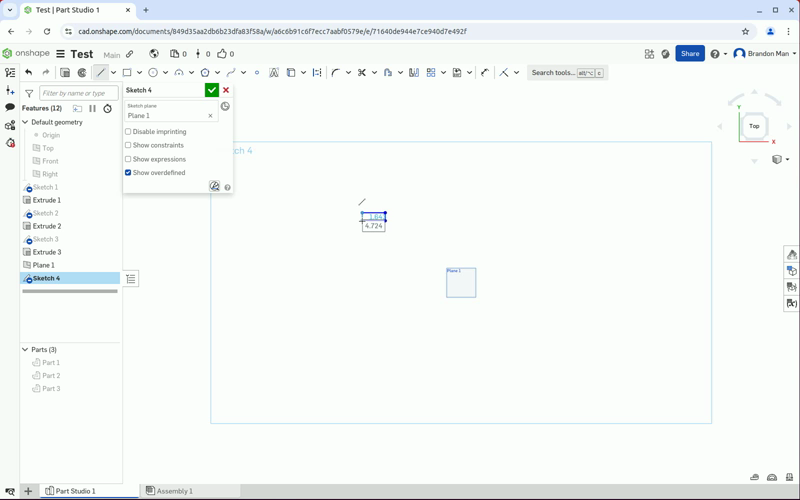
click(362, 220)
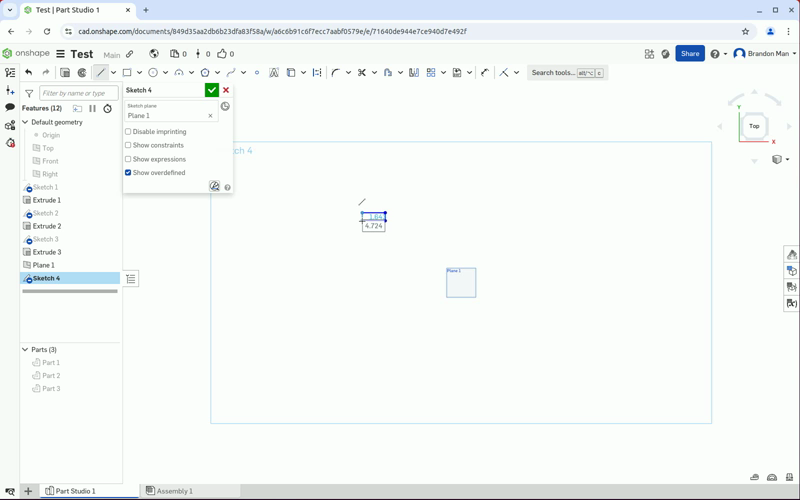
key(esc)
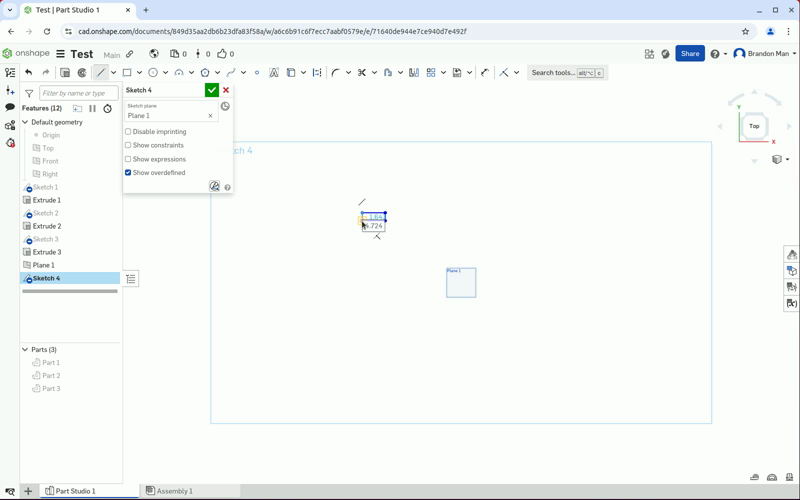
mouse_move(363, 218)
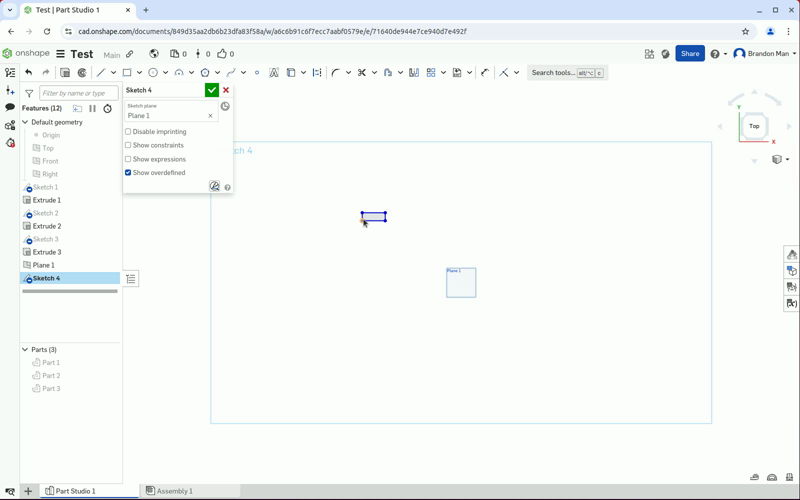
scroll(6)
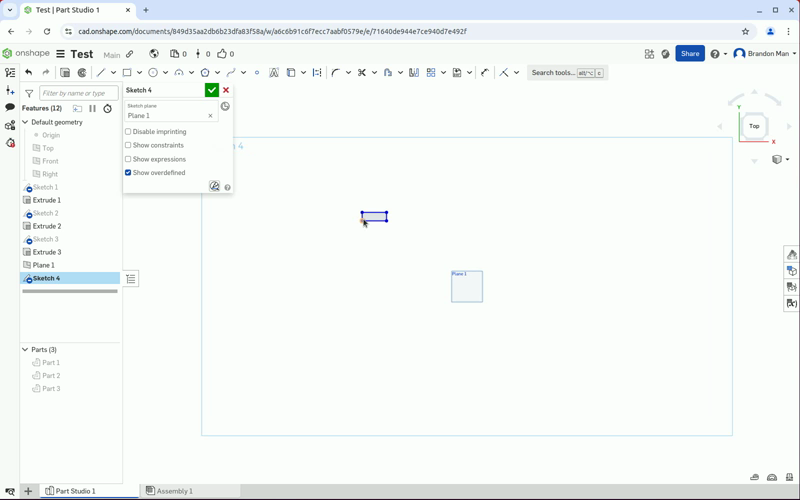
scroll(6)
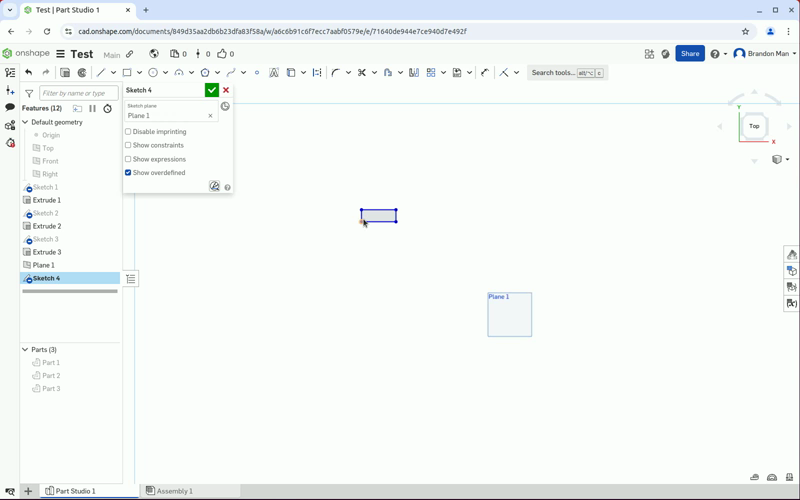
scroll(6)
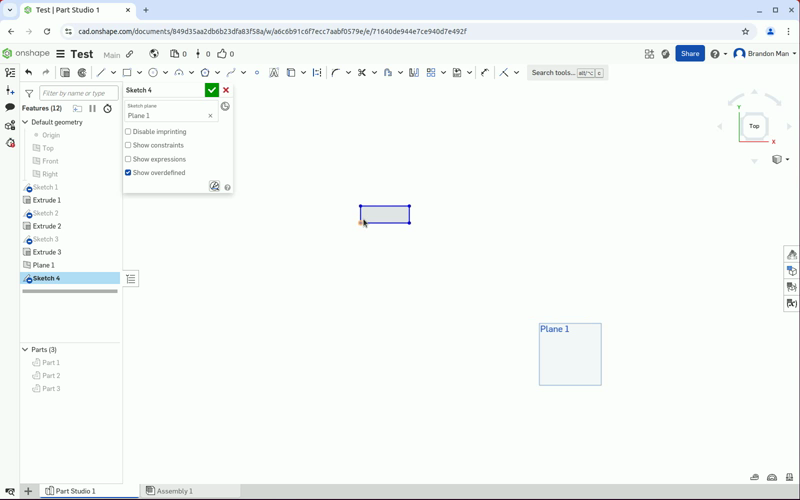
scroll(6)
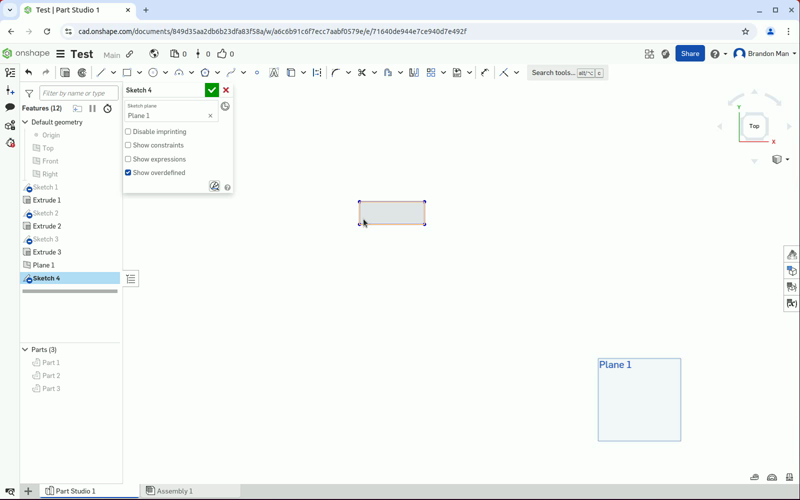
scroll(6)
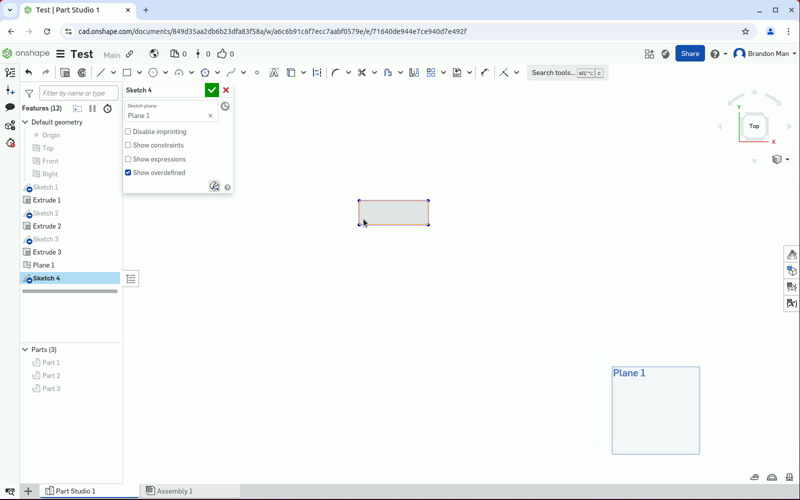
scroll(6)
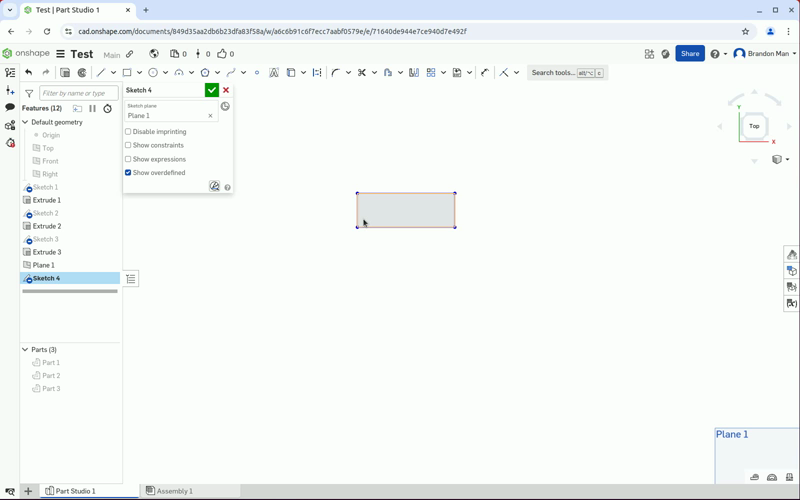
scroll(6)
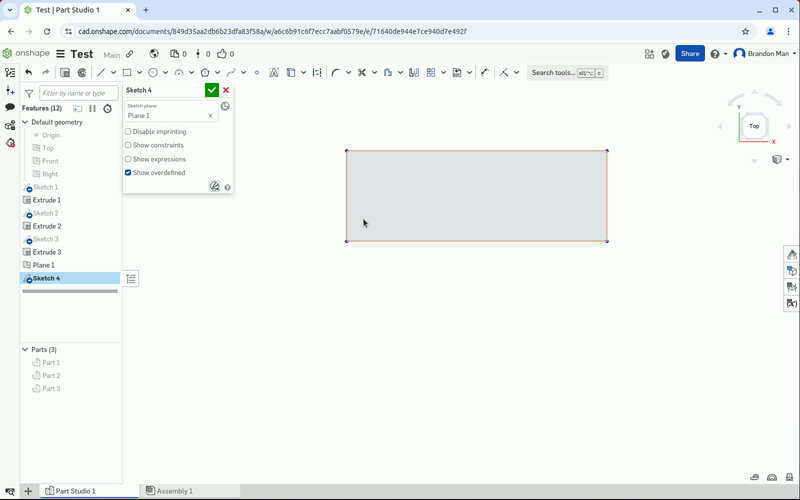
click(363, 218)
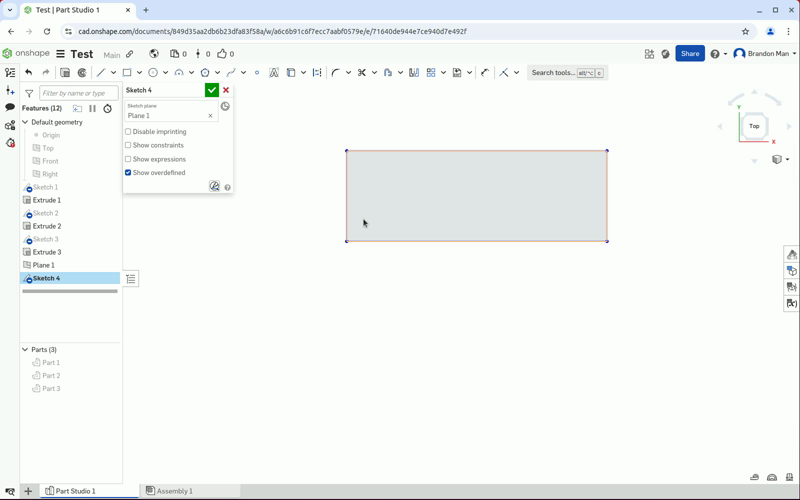
scroll(-6)
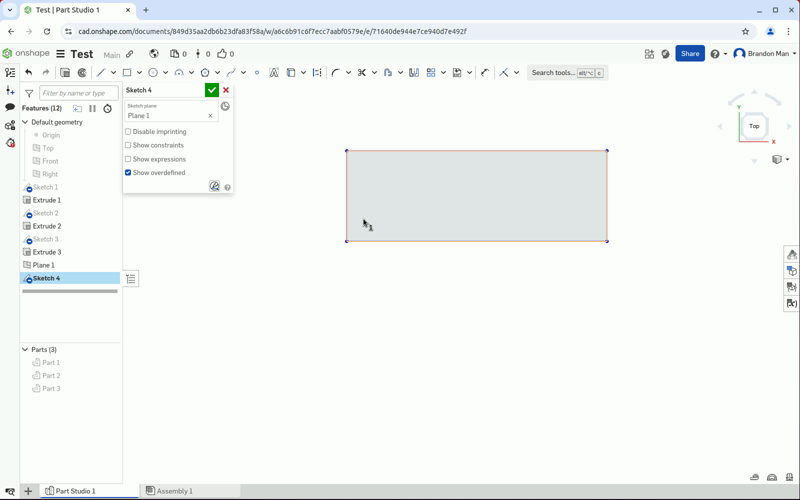
scroll(-6)
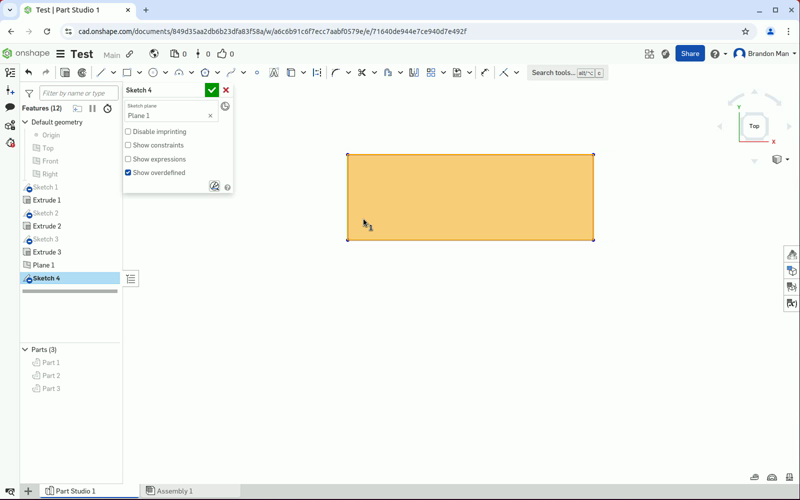
scroll(-6)
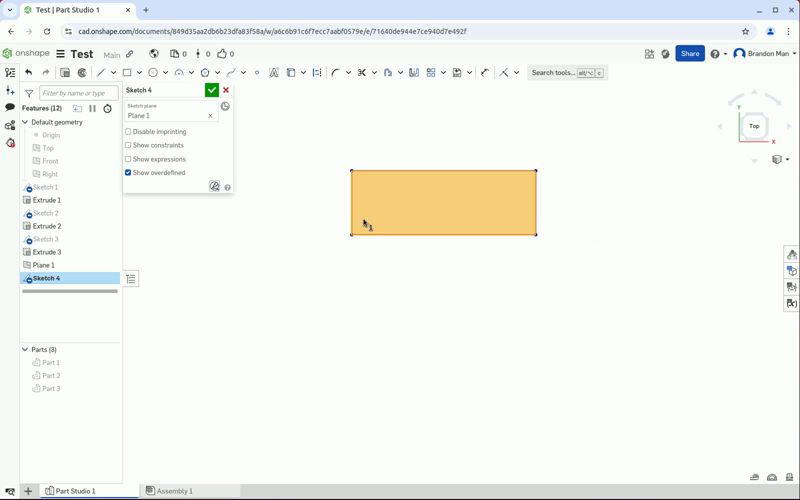
scroll(-6)
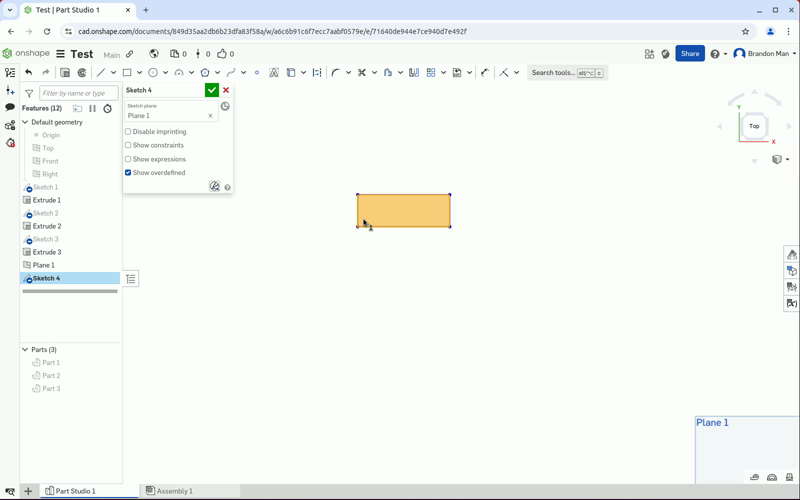
scroll(-6)
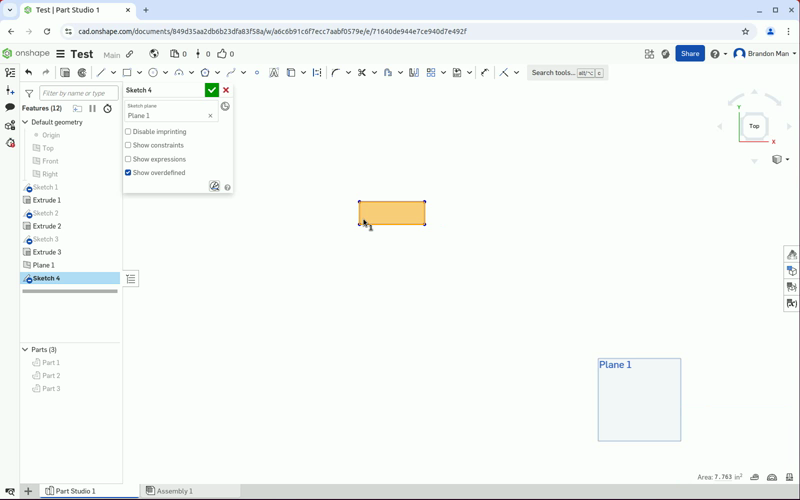
scroll(-6)
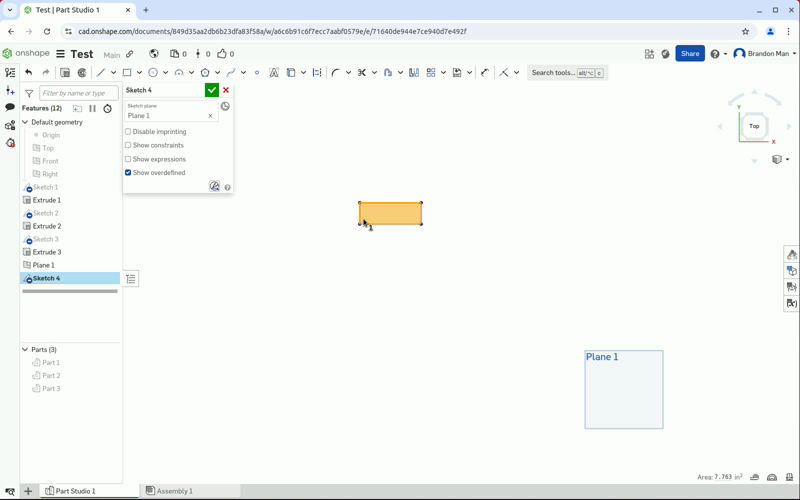
scroll(-6)
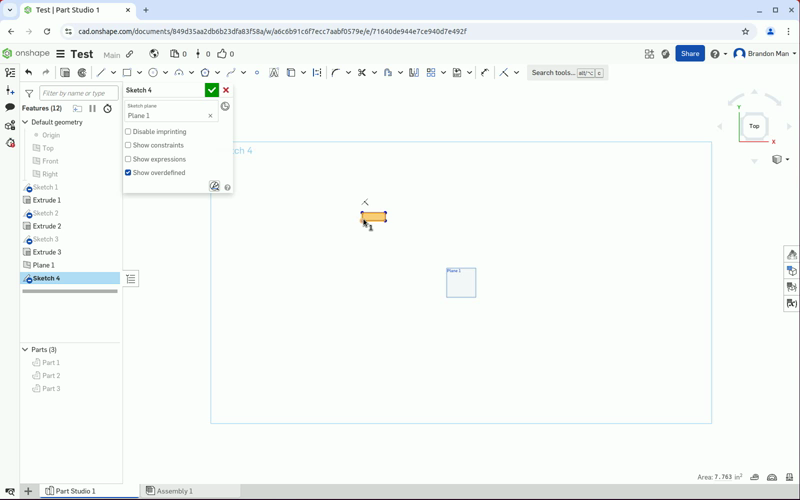
mouse_move(73, 352)
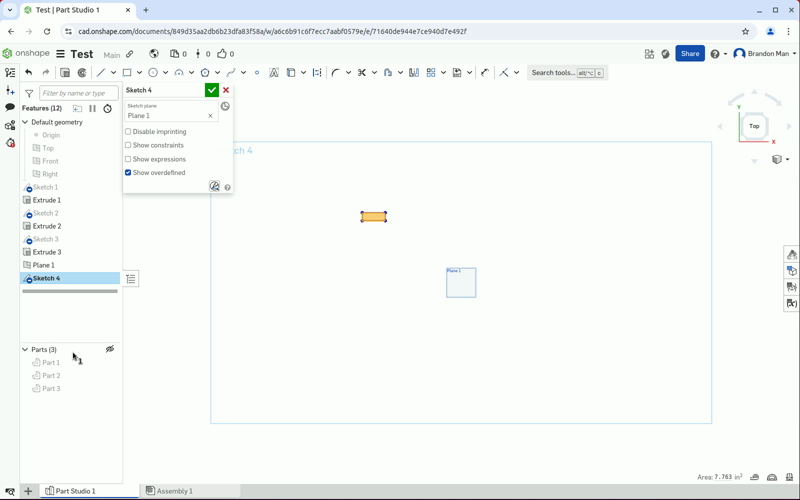
key(shift+y)
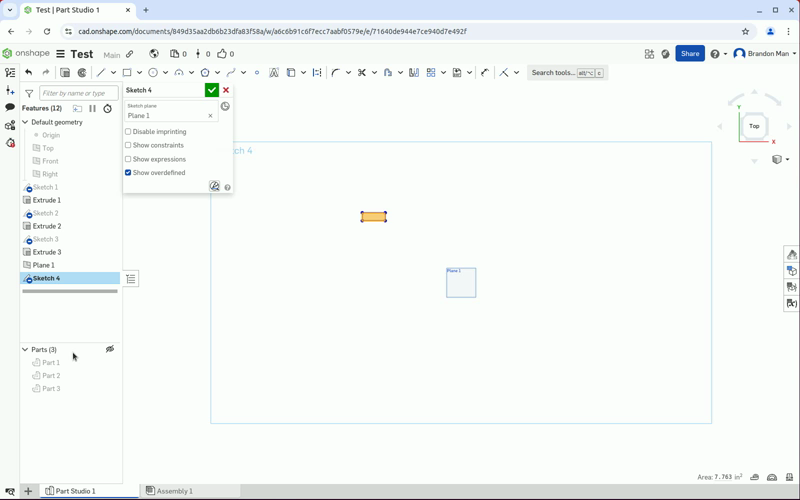
key(shift+e)
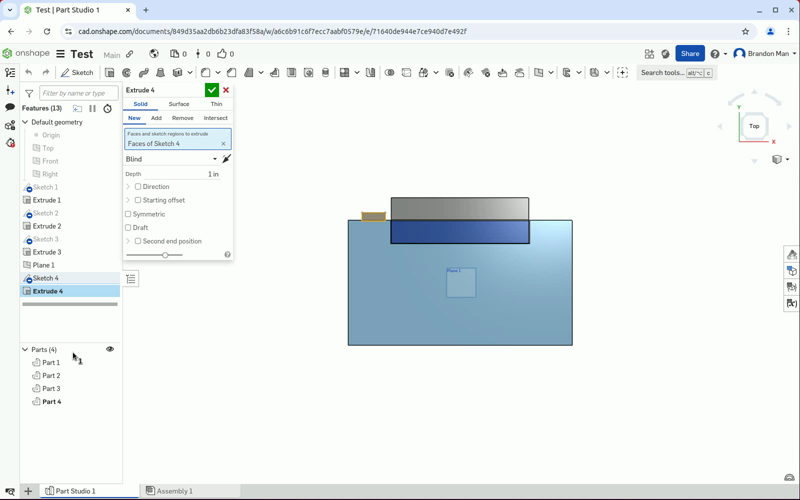
mouse_move(143, 106)
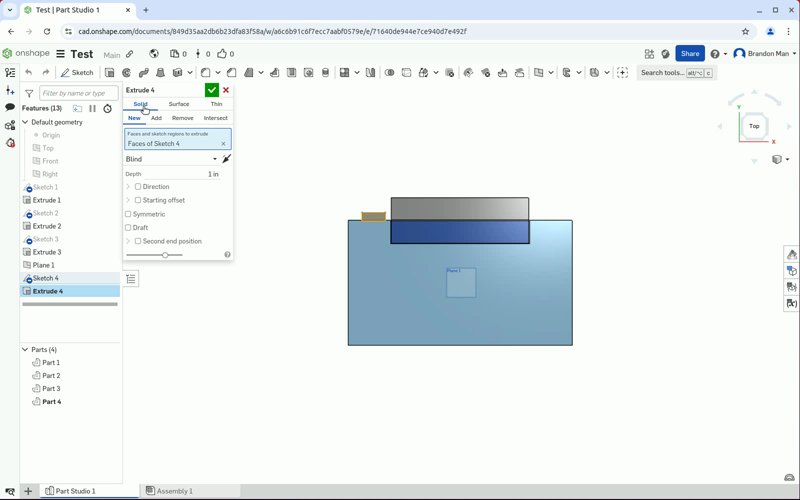
click(143, 106)
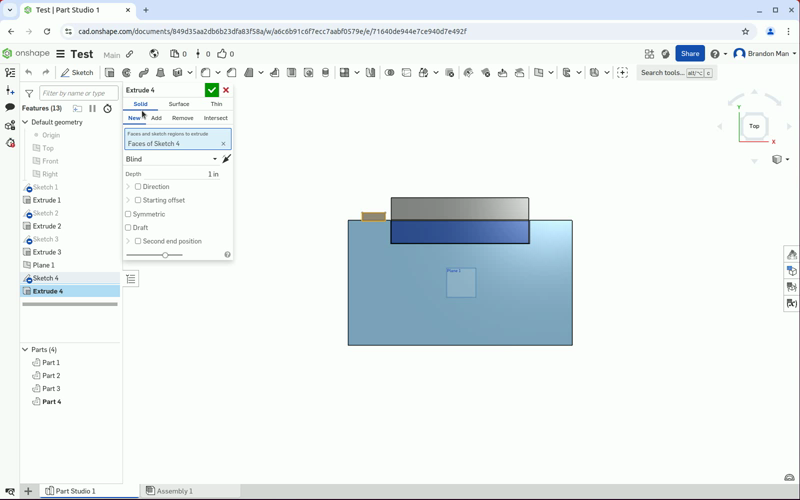
mouse_move(137, 120)
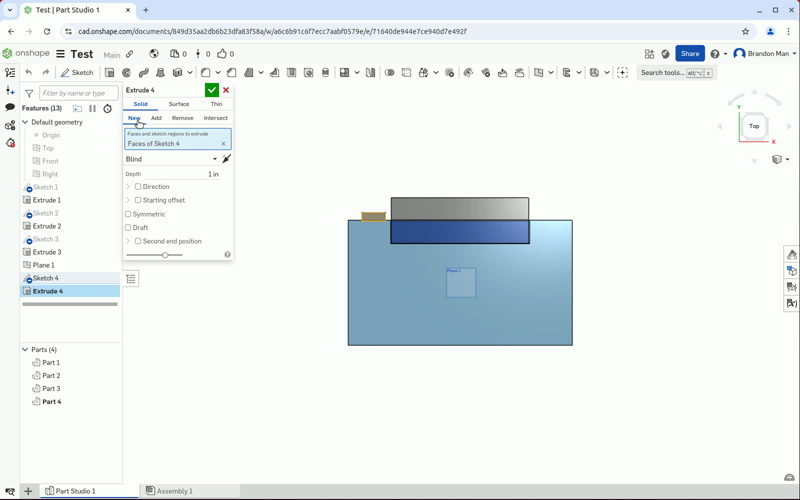
click(137, 120)
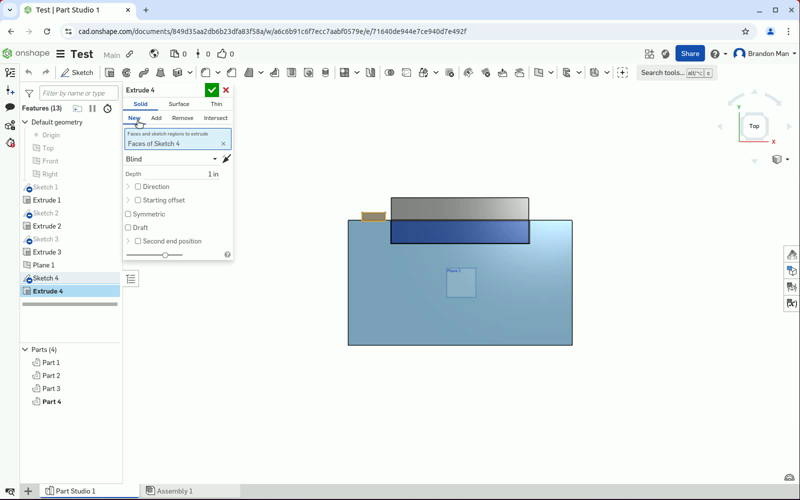
key(tab, 4)
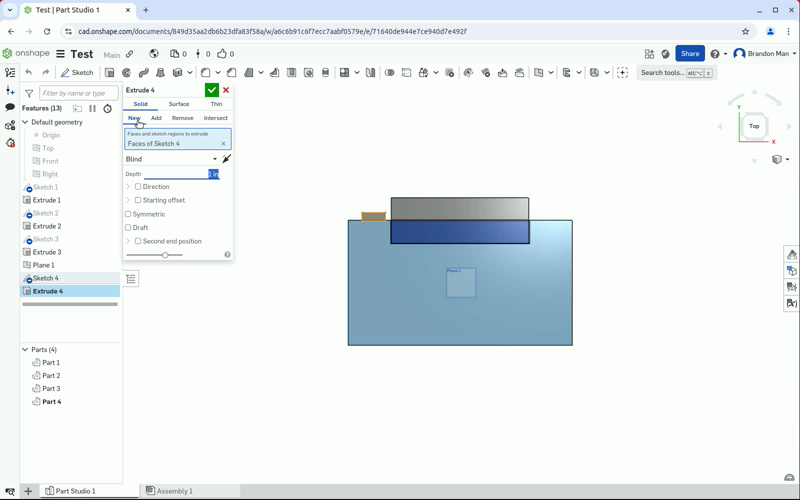
text(1.444)
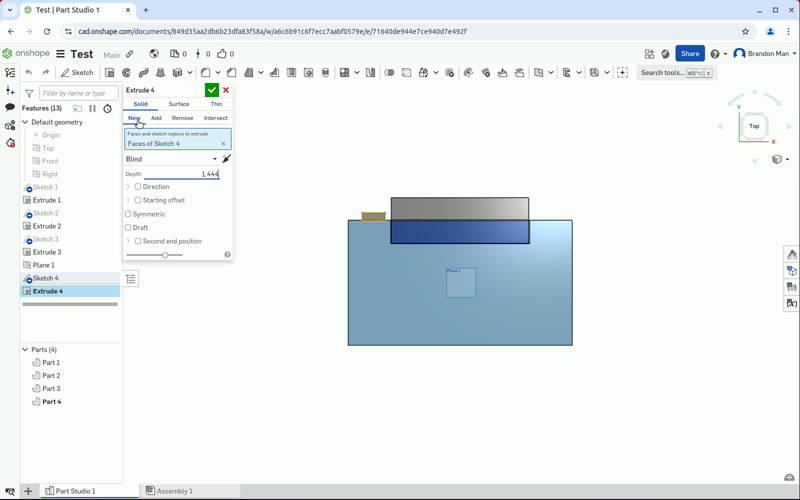
key(enter)
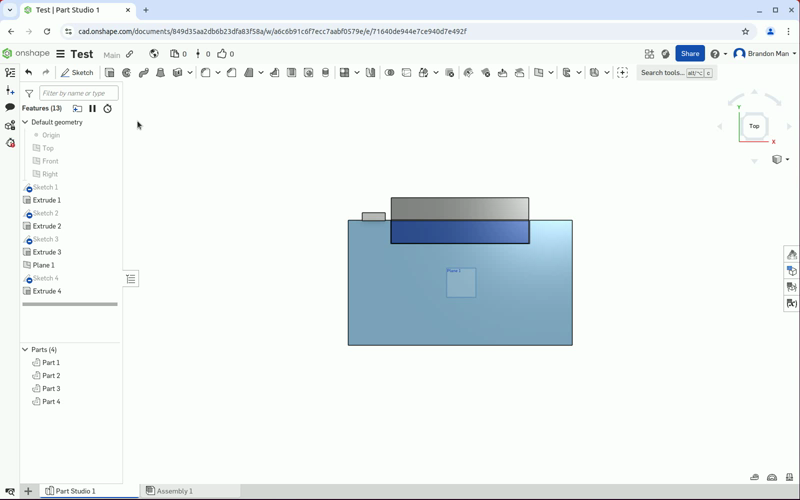
key(shift+h)
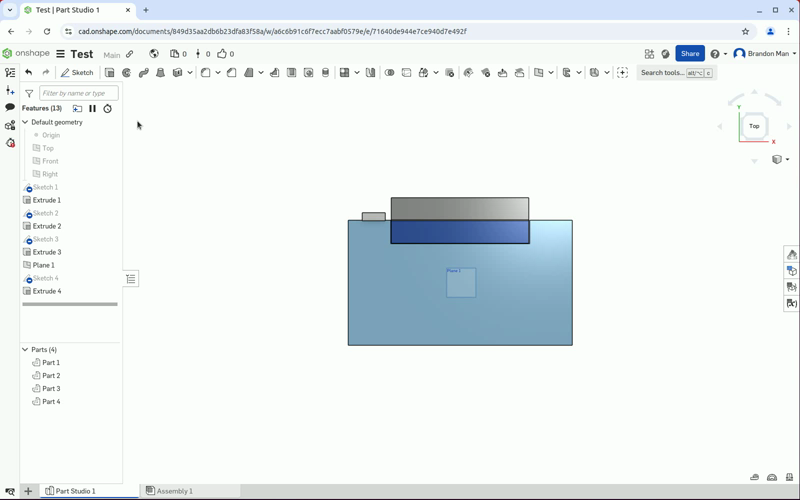
key(shift+h)
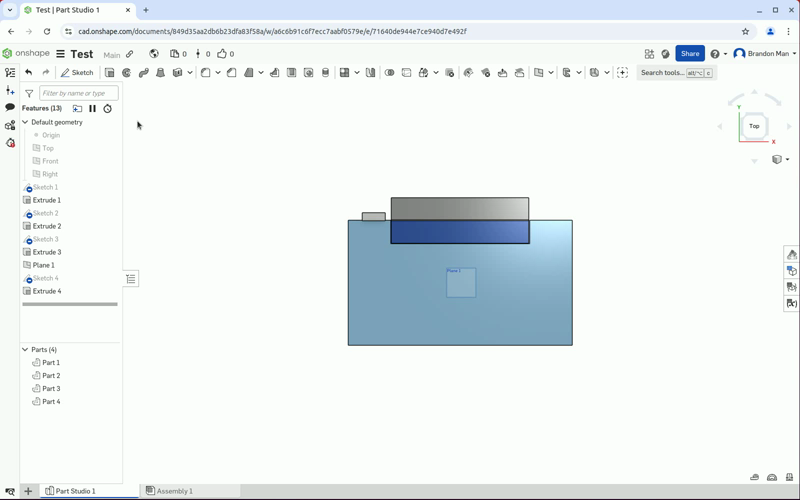
mouse_move(73, 189)
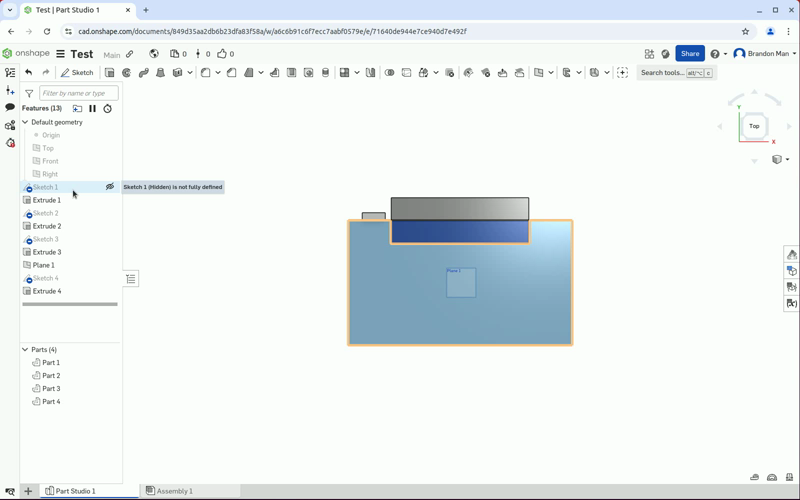
click(73, 189)
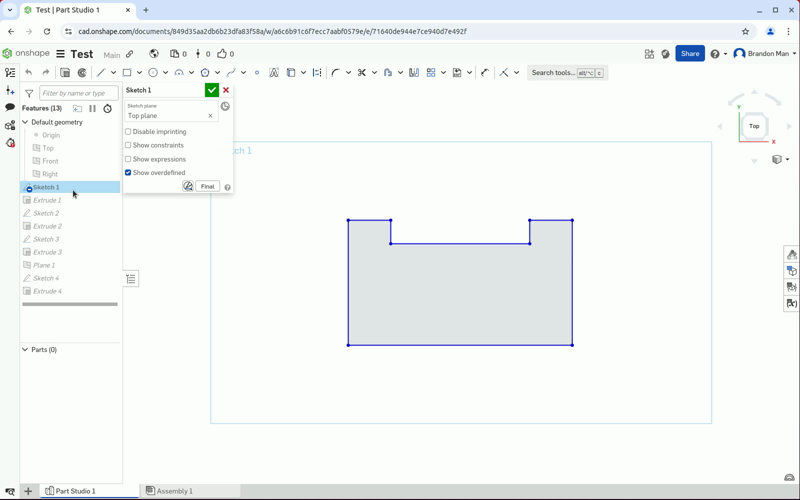
mouse_move(229, 92)
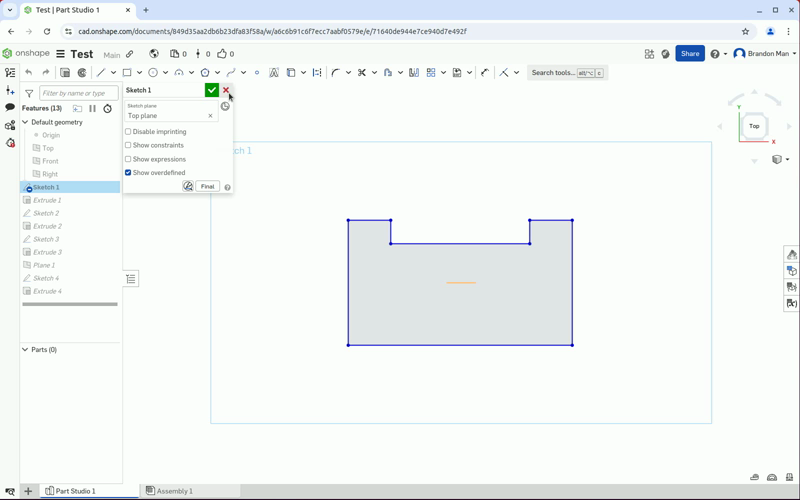
click(229, 92)
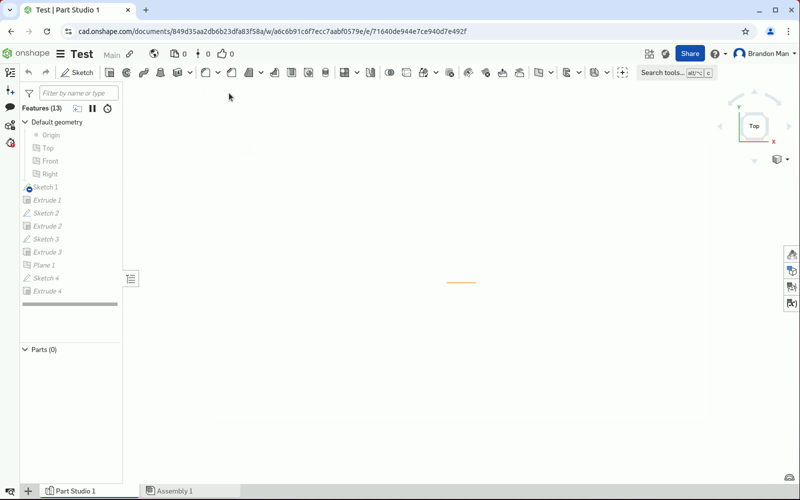
key(shift+s)
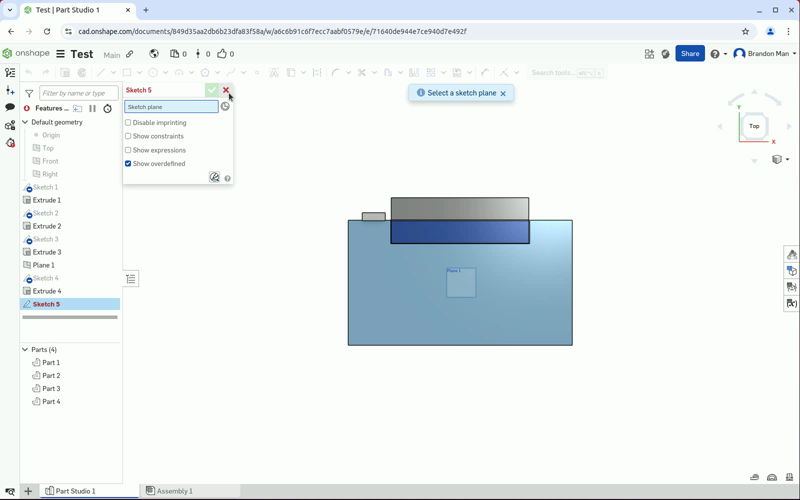
mouse_move(73, 267)
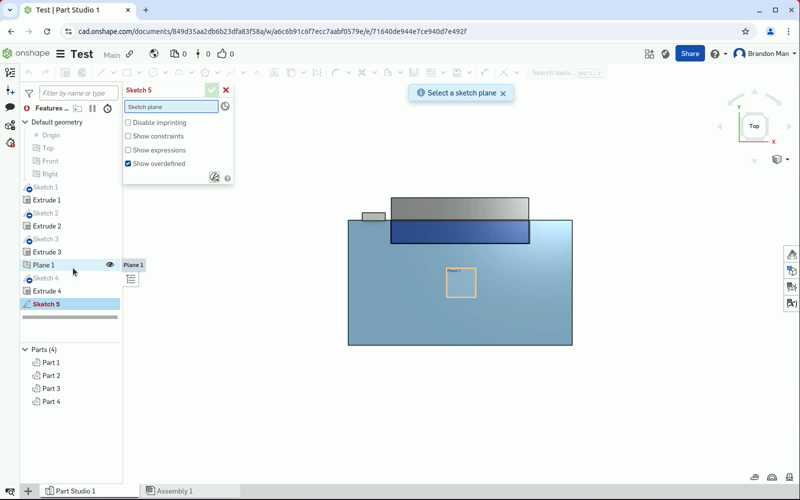
click(73, 267)
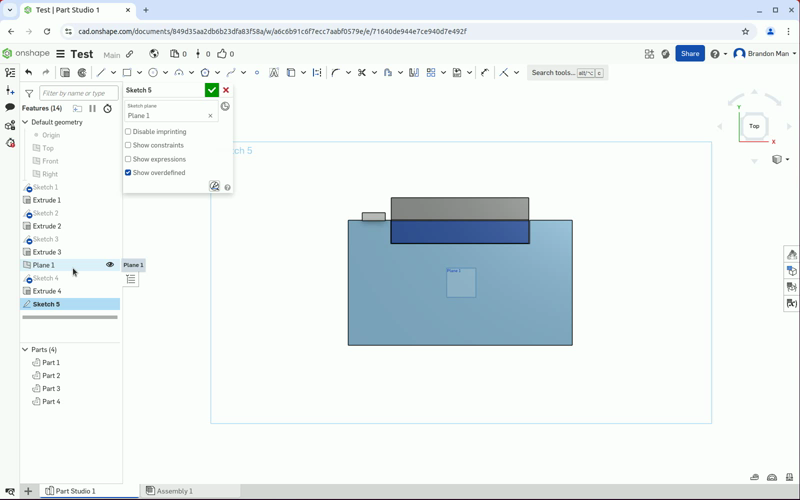
mouse_move(73, 352)
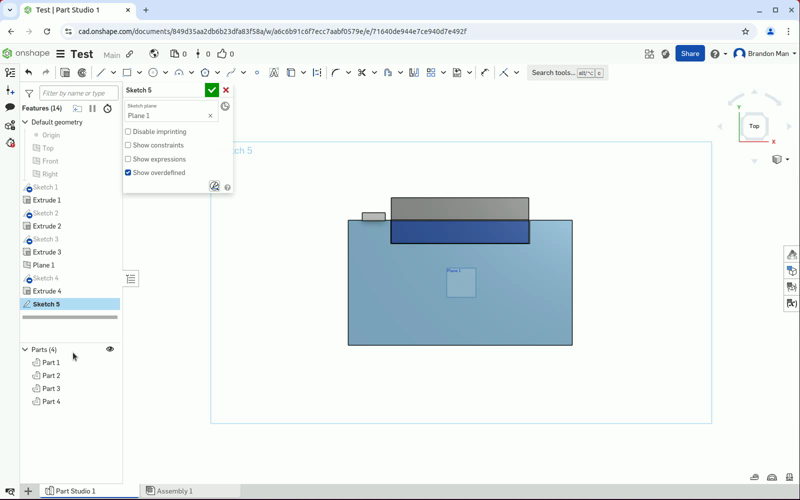
key(y)
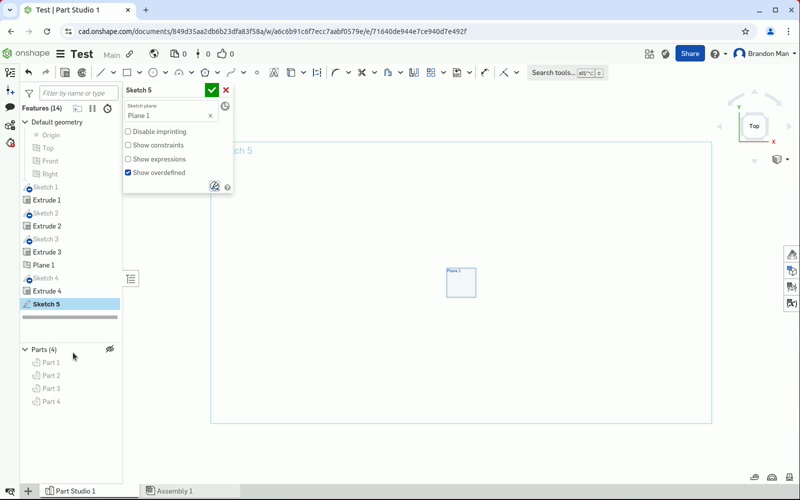
key(l)
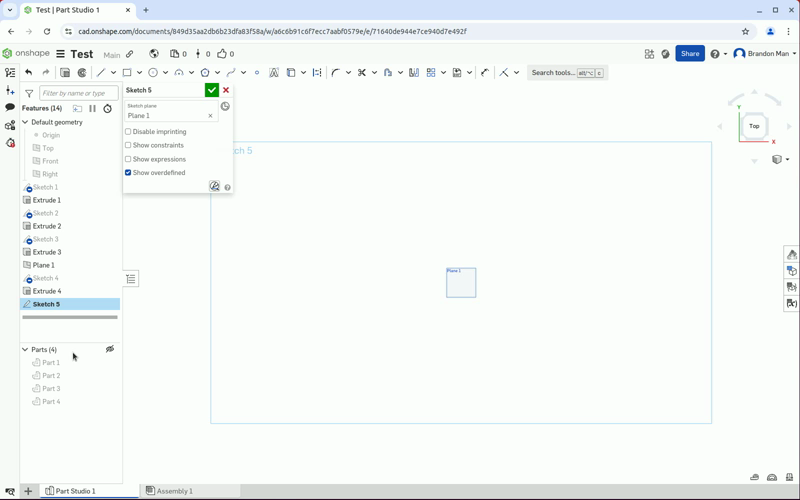
key_down(shift)
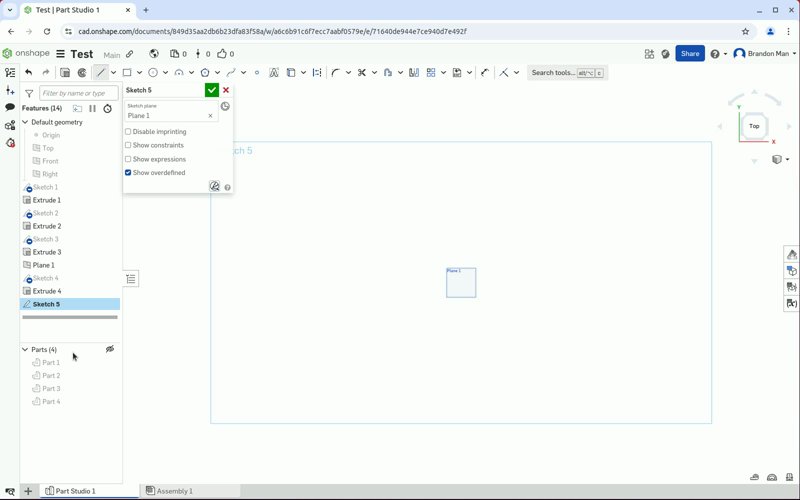
mouse_move(537, 220)
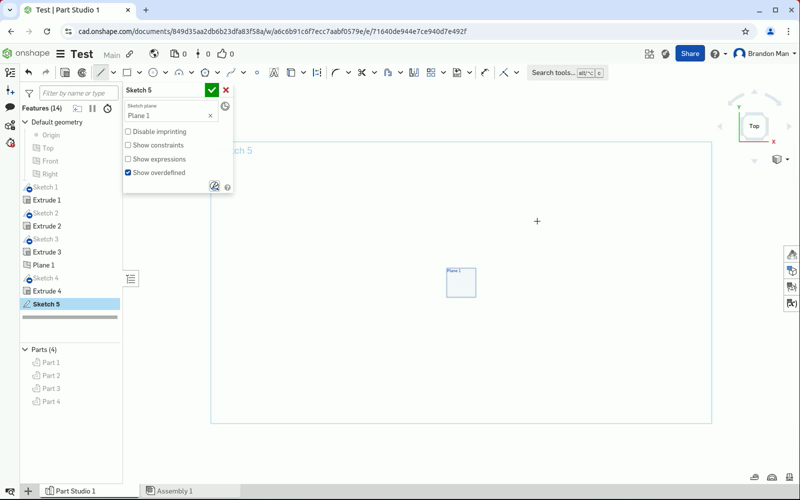
click(537, 220)
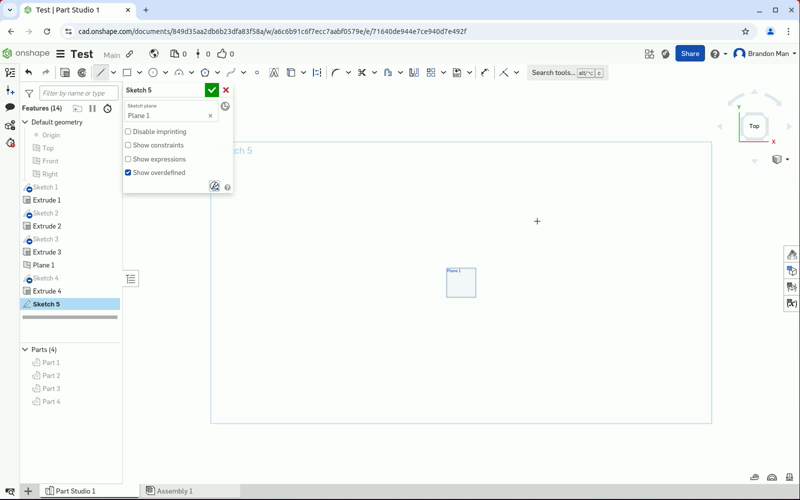
key_up(shift)
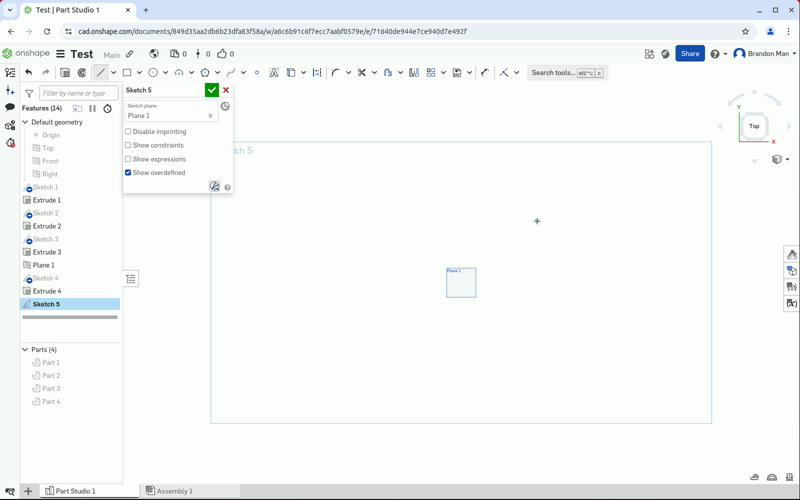
key_down(shift)
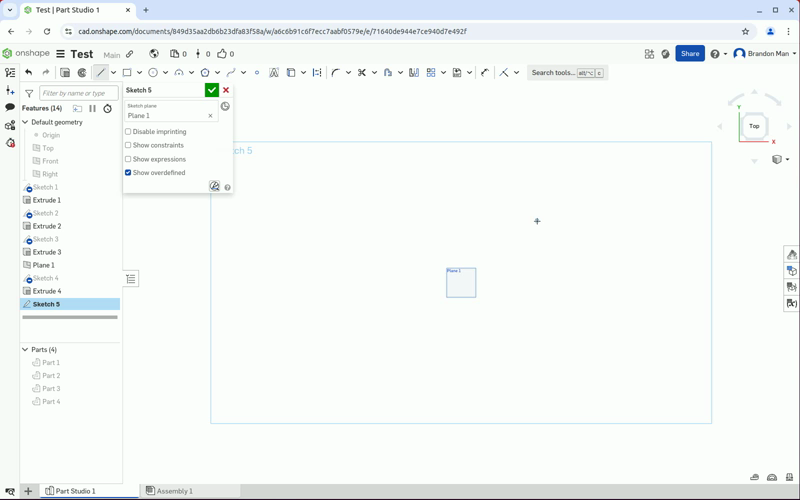
mouse_move(567, 220)
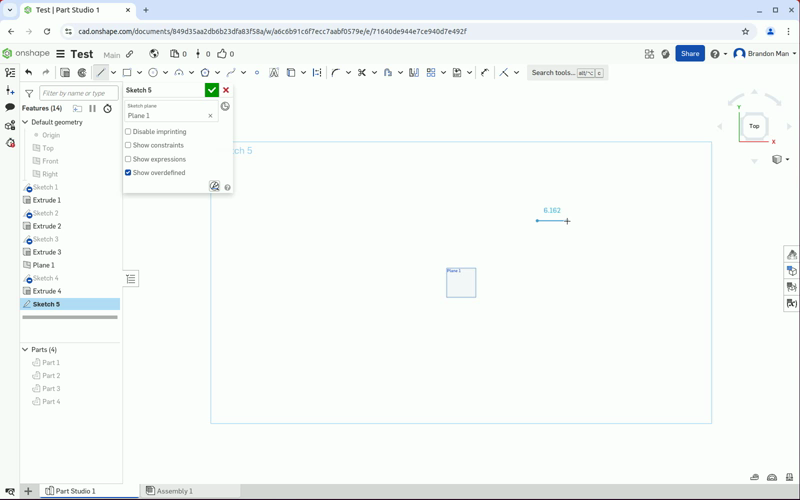
mouse_move(560, 220)
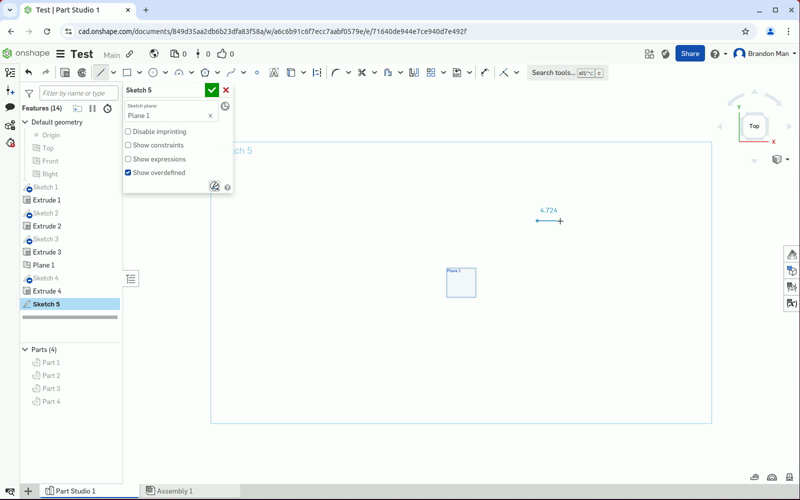
click(560, 220)
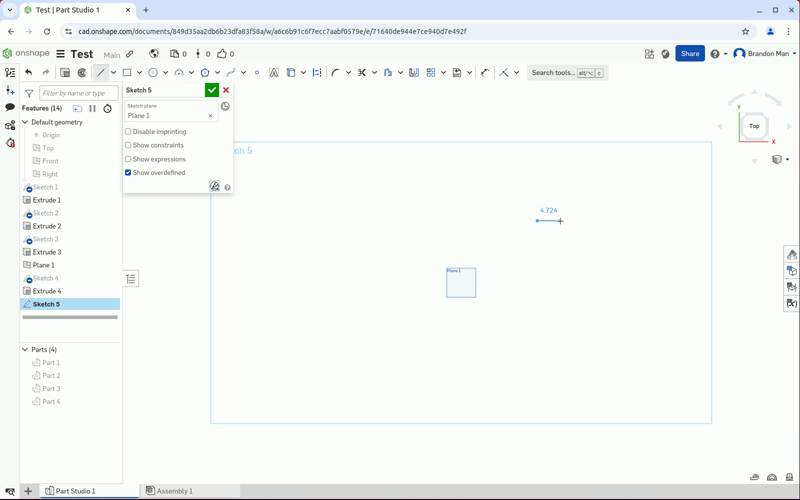
key_up(shift)
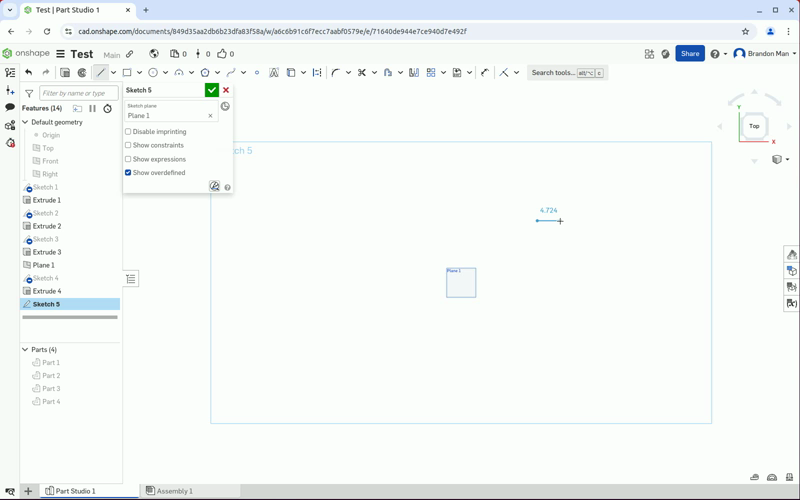
key_down(shift)
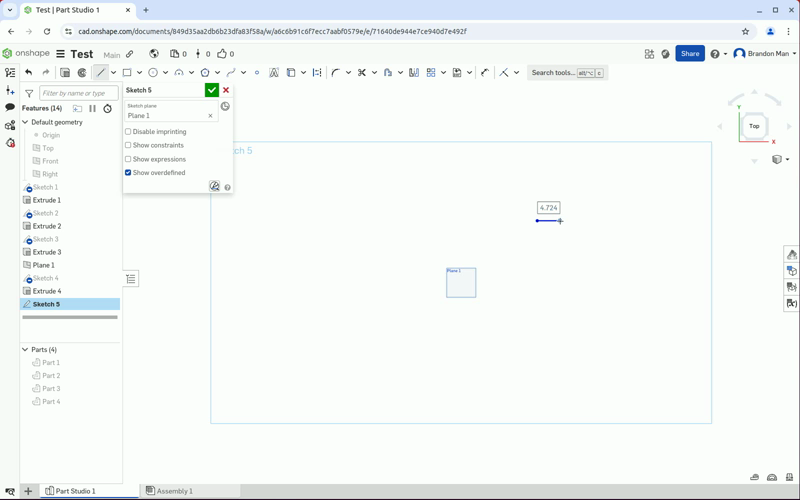
mouse_move(589, 220)
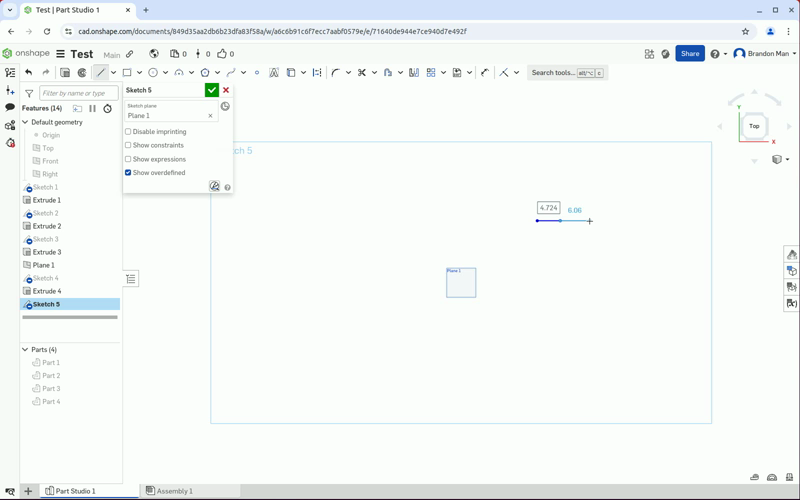
mouse_move(560, 212)
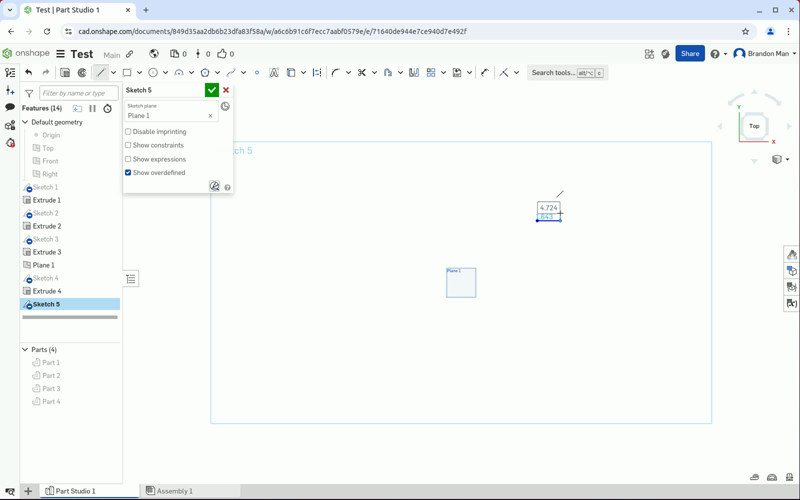
click(560, 212)
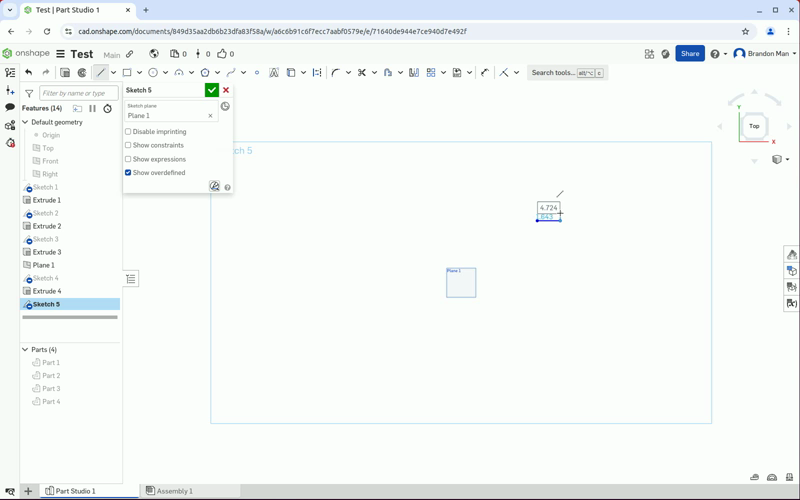
key_up(shift)
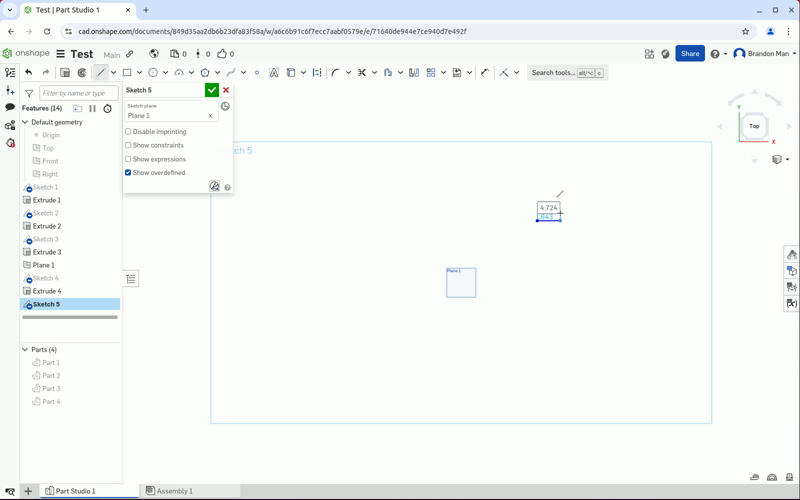
key_down(shift)
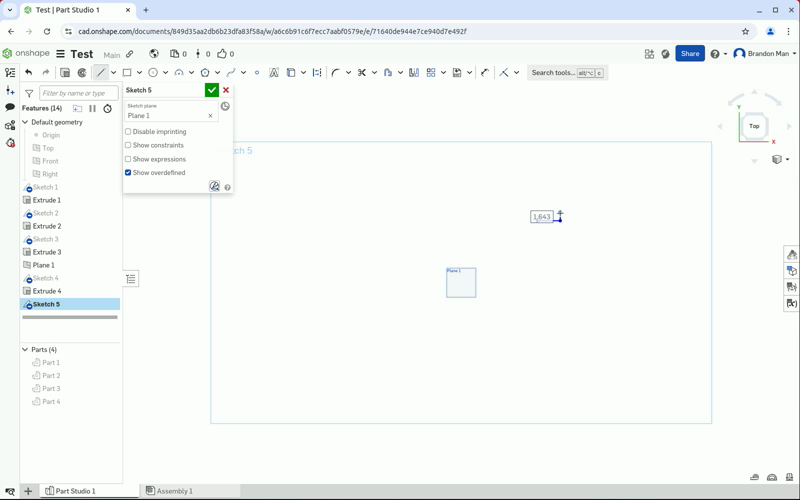
mouse_move(589, 212)
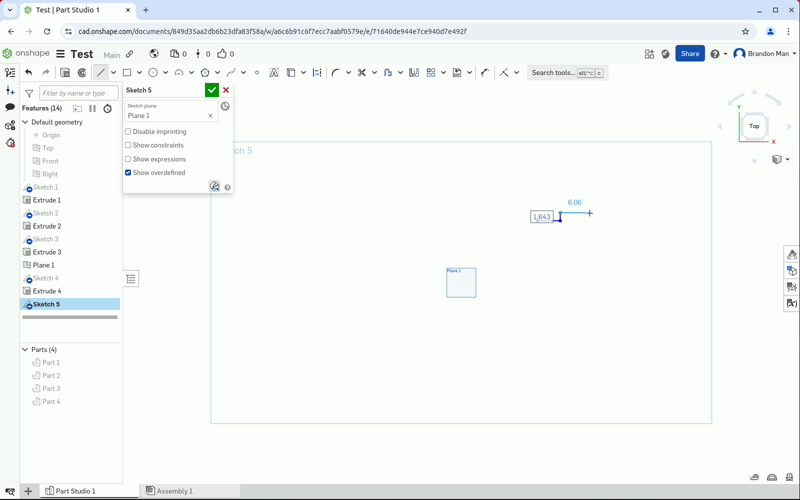
mouse_move(537, 212)
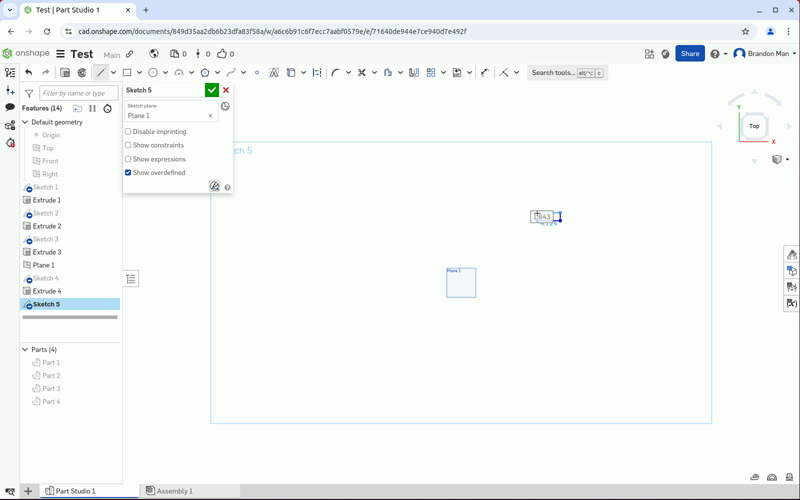
click(537, 212)
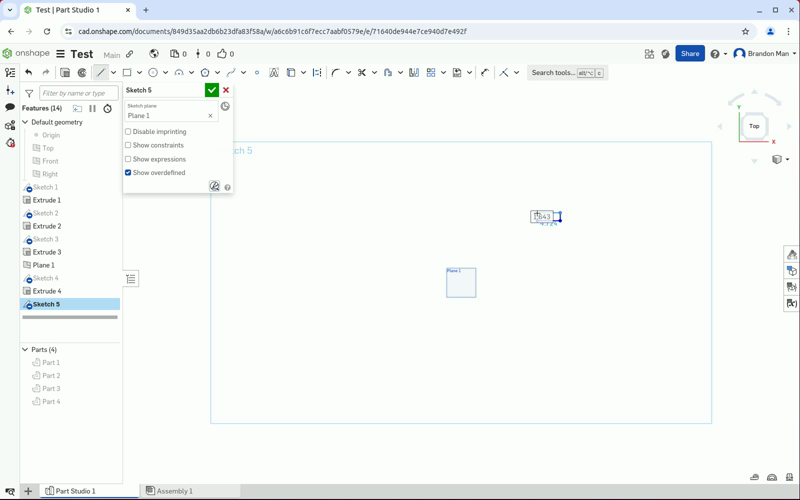
key_up(shift)
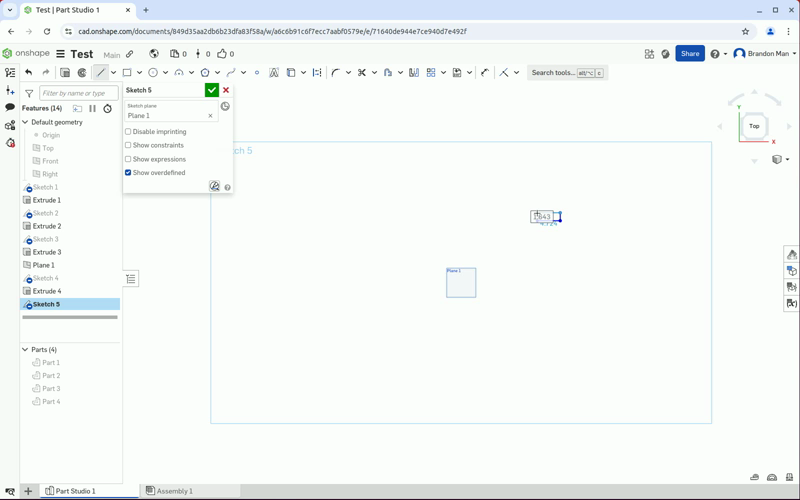
mouse_move(567, 212)
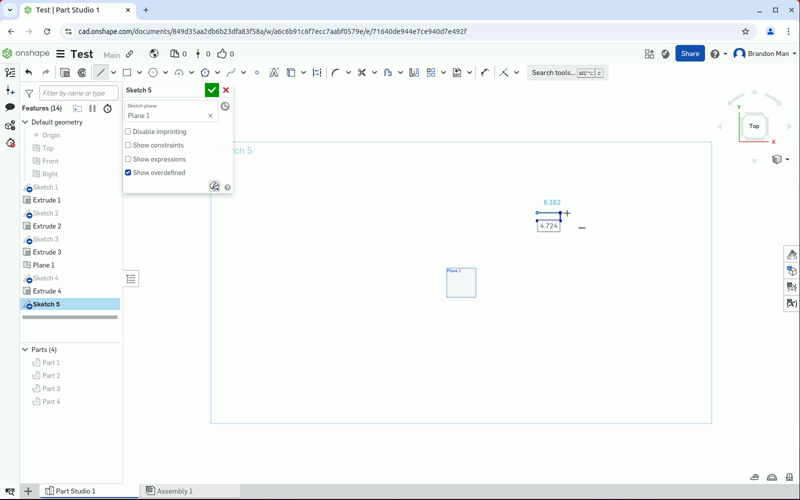
key_down(shift)
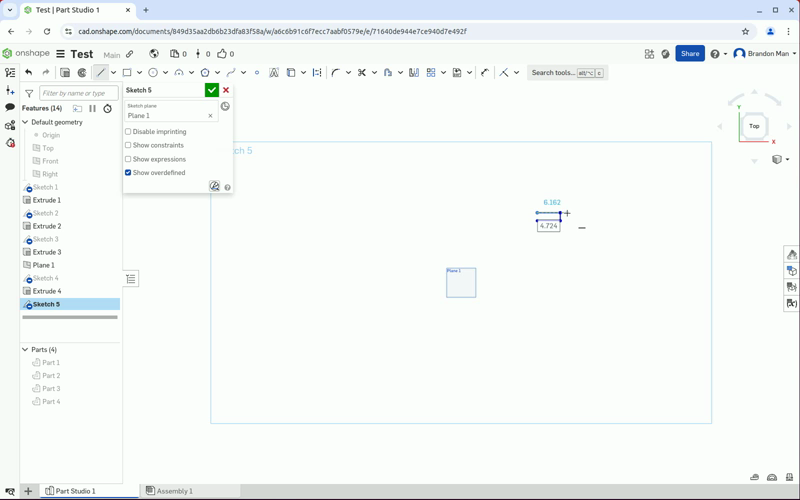
mouse_move(537, 220)
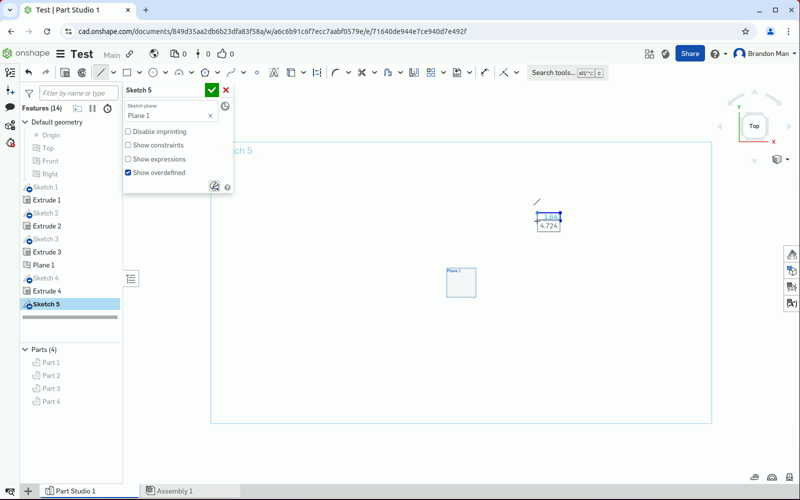
key_up(shift)
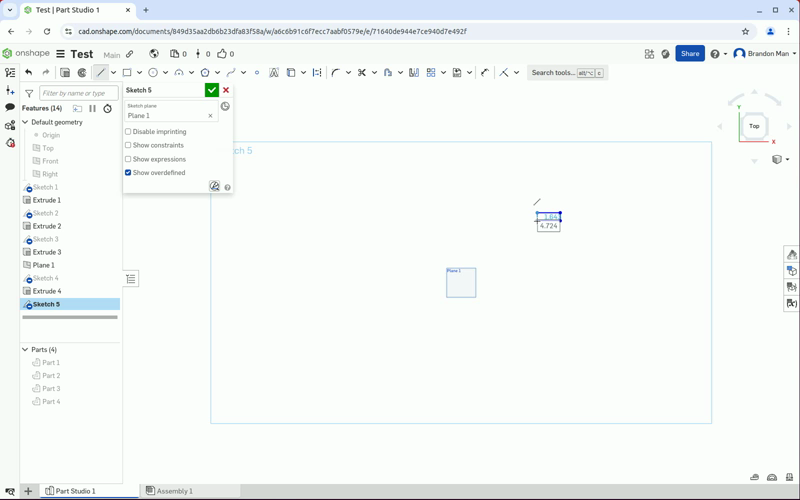
click(537, 220)
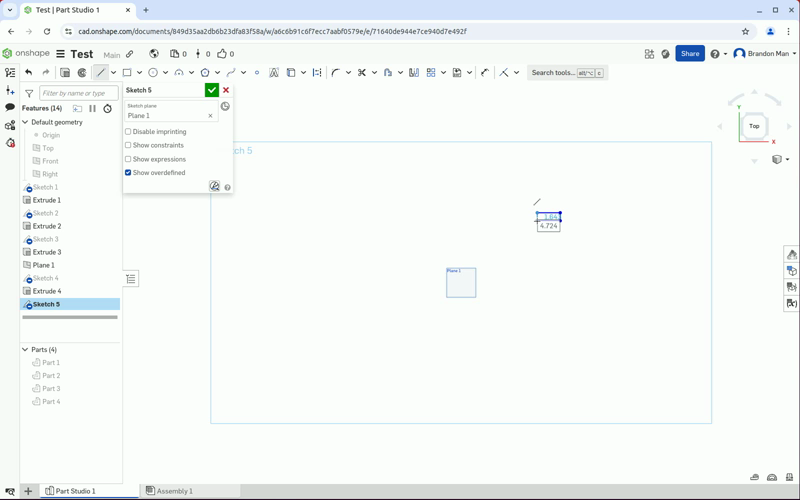
key(esc)
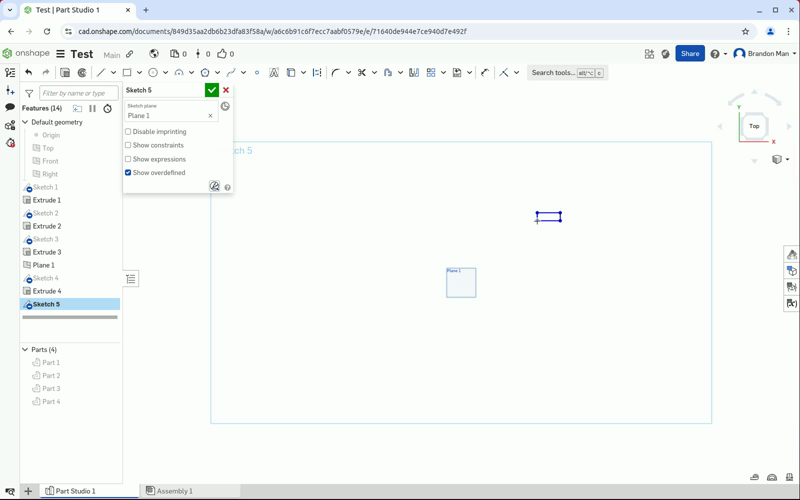
mouse_move(538, 217)
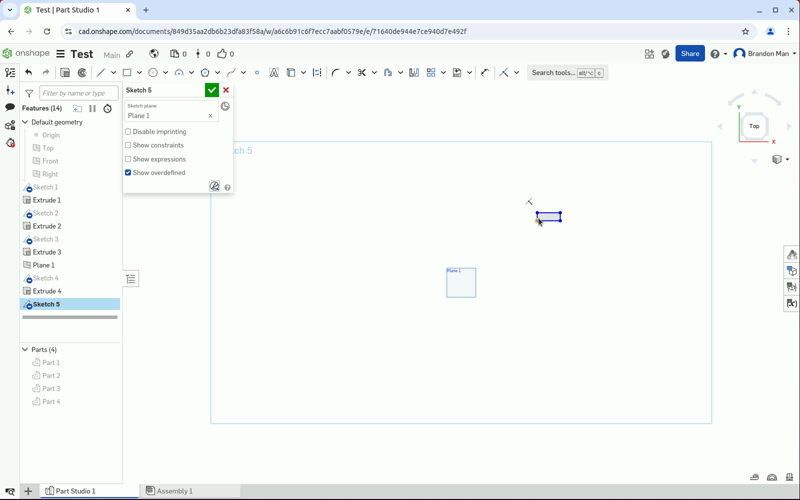
scroll(6)
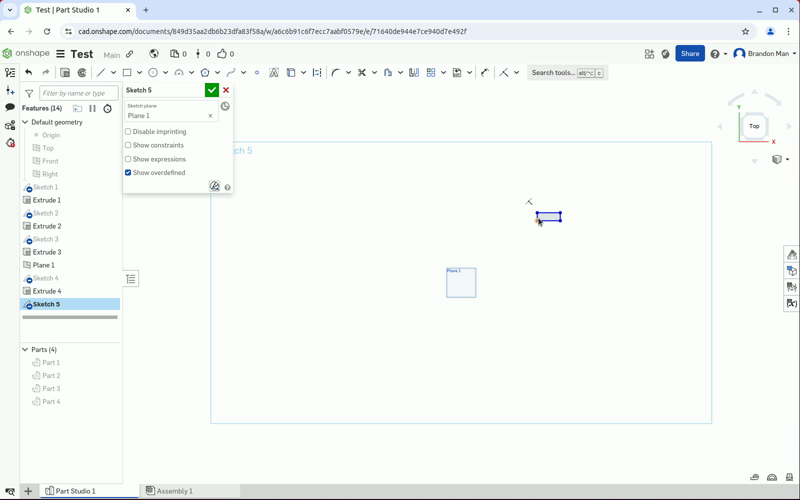
scroll(6)
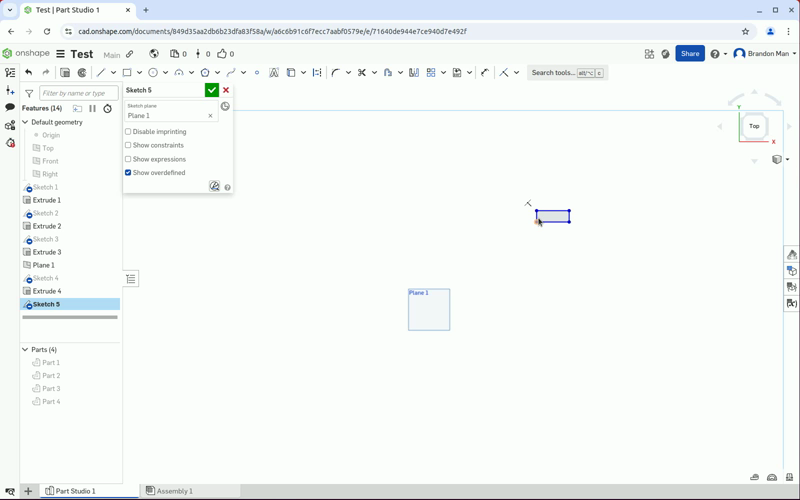
scroll(6)
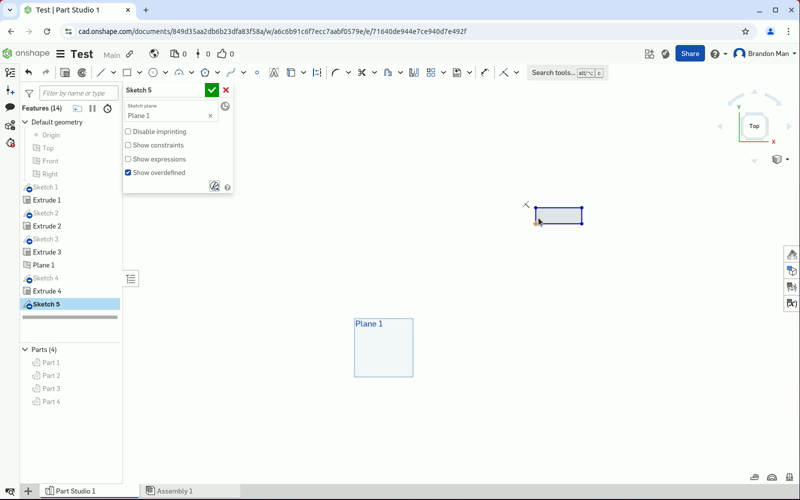
scroll(6)
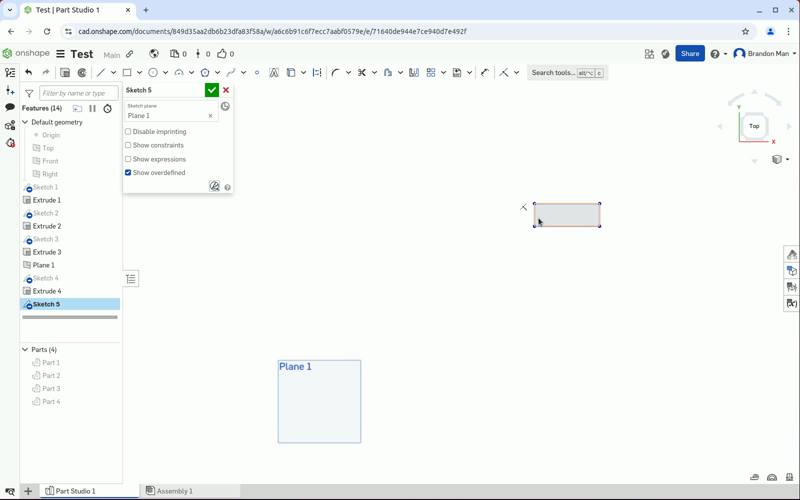
scroll(6)
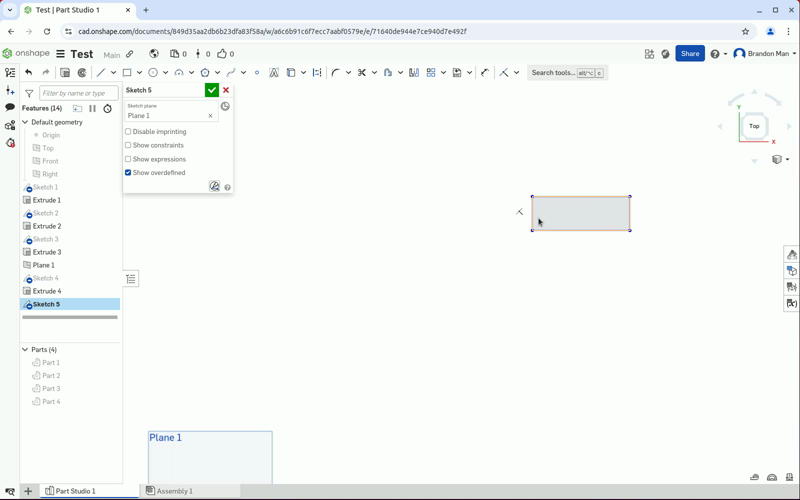
scroll(6)
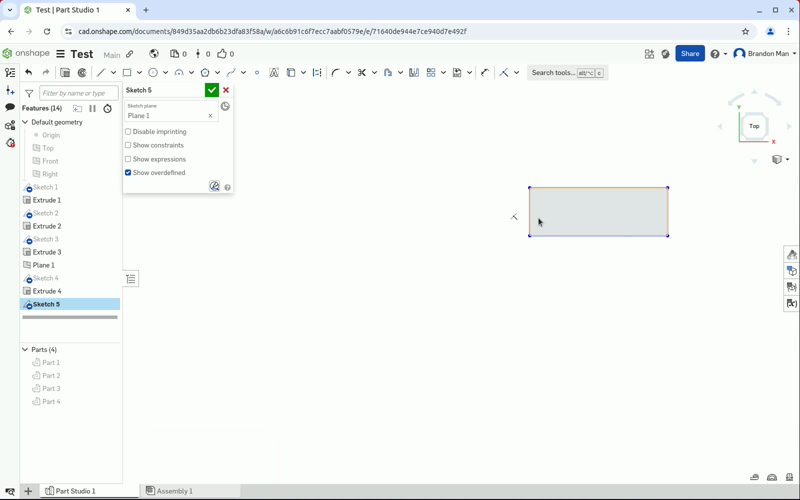
scroll(6)
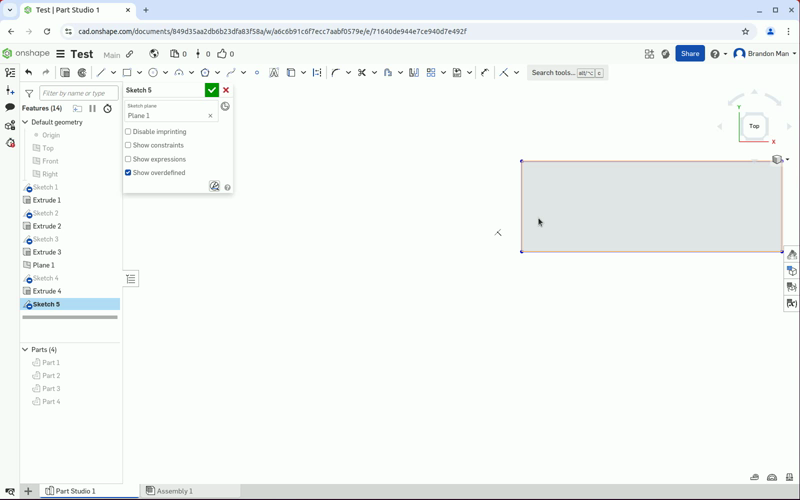
click(538, 217)
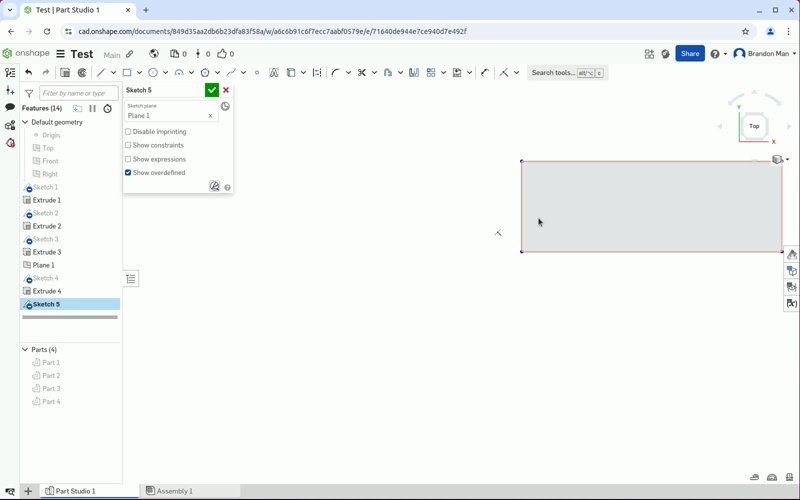
scroll(-6)
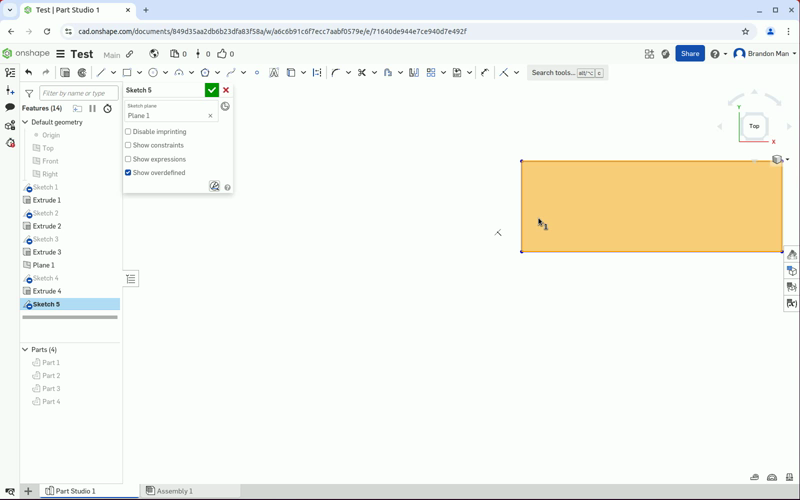
scroll(-6)
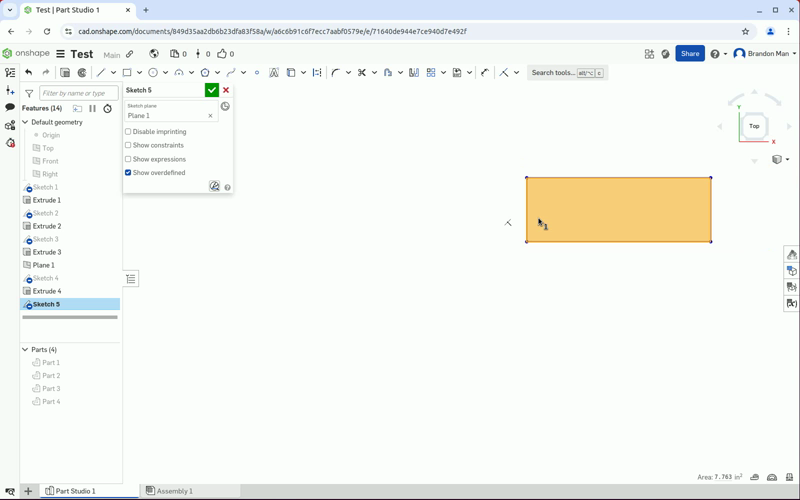
scroll(-6)
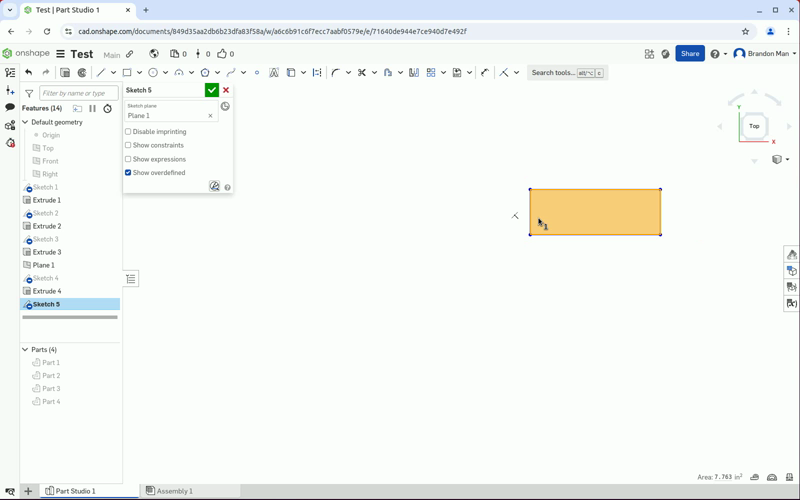
scroll(-6)
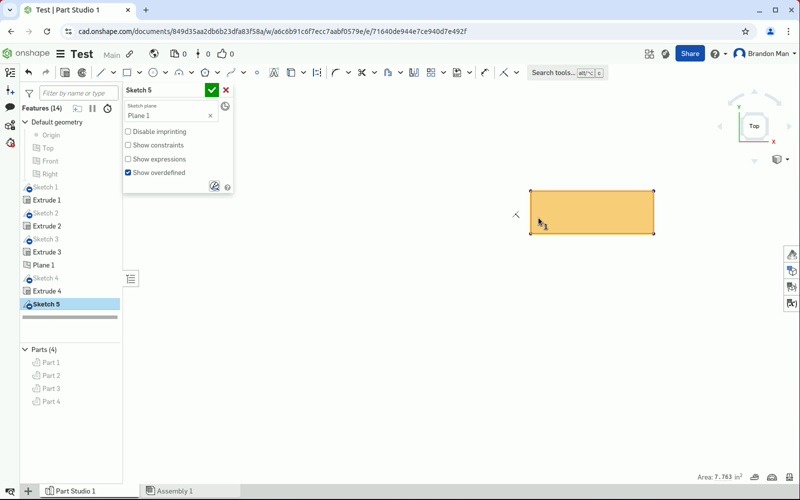
scroll(-6)
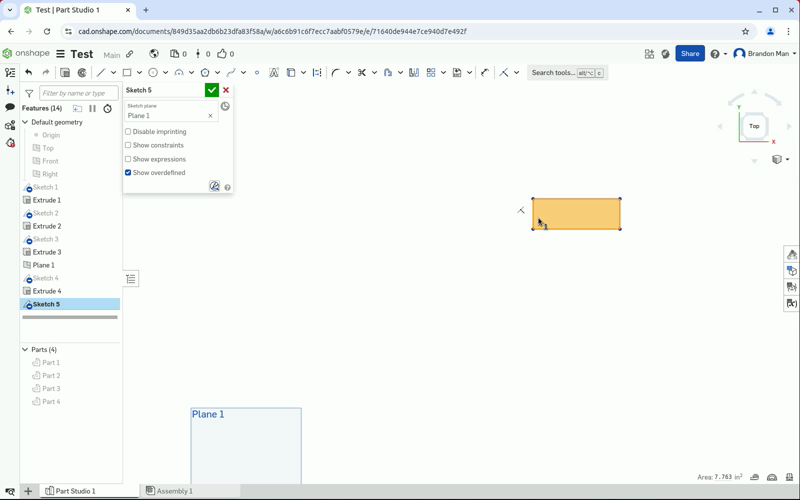
scroll(-6)
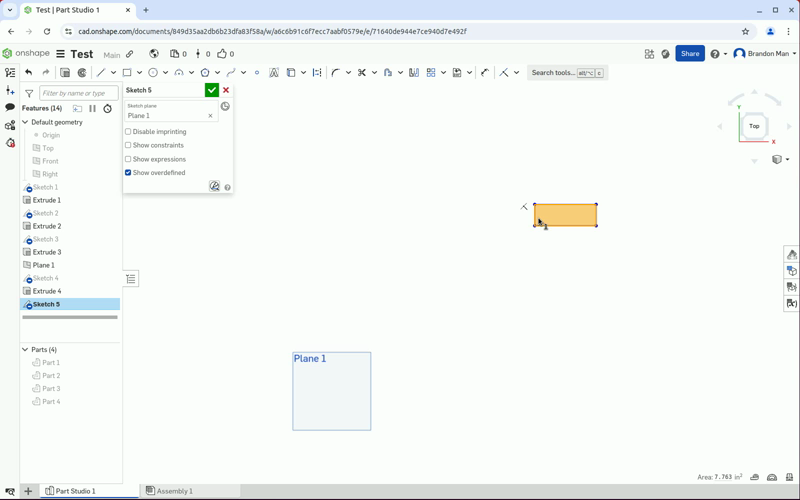
scroll(-6)
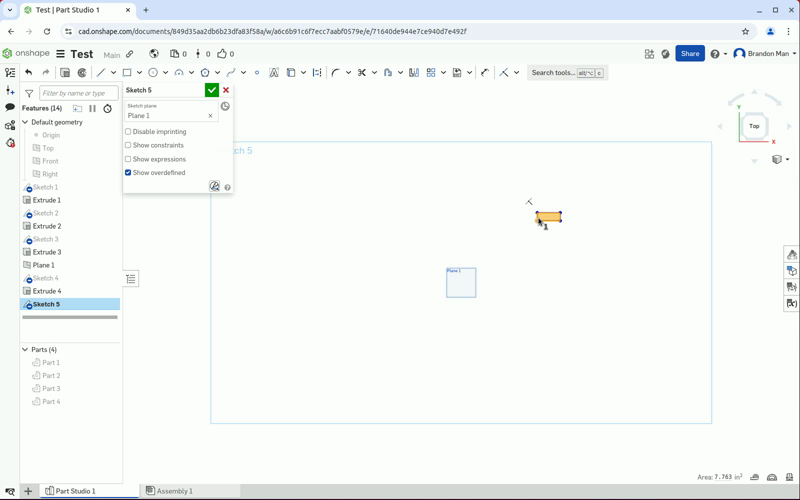
mouse_move(73, 352)
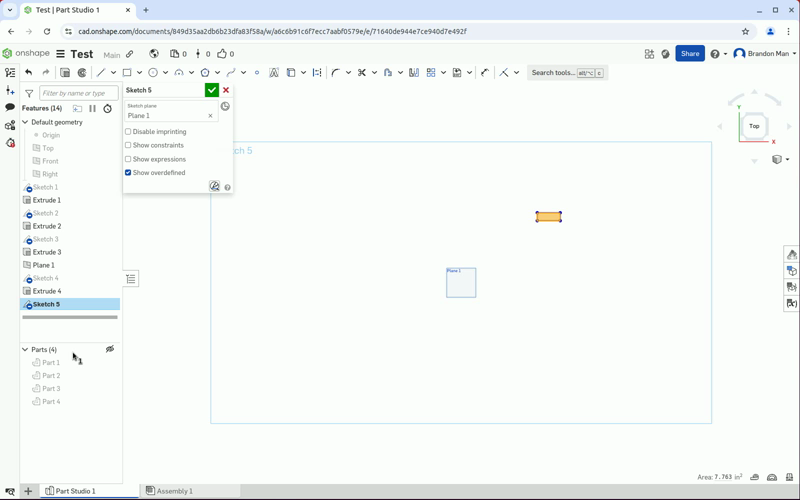
key(shift+y)
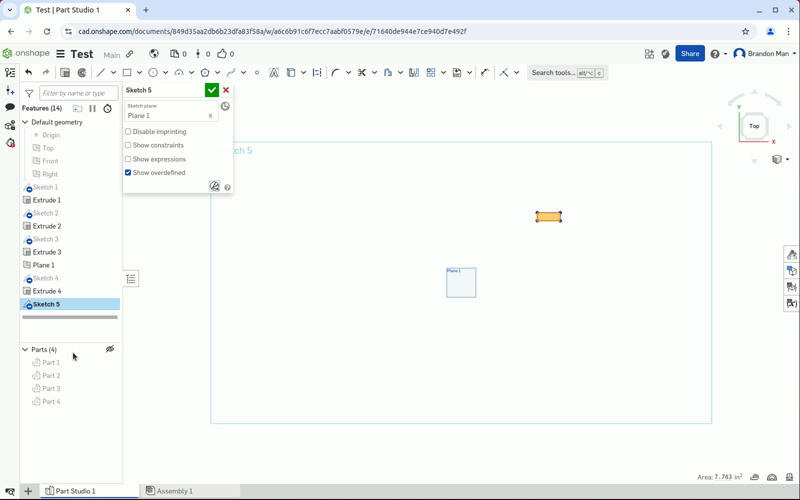
key(shift+e)
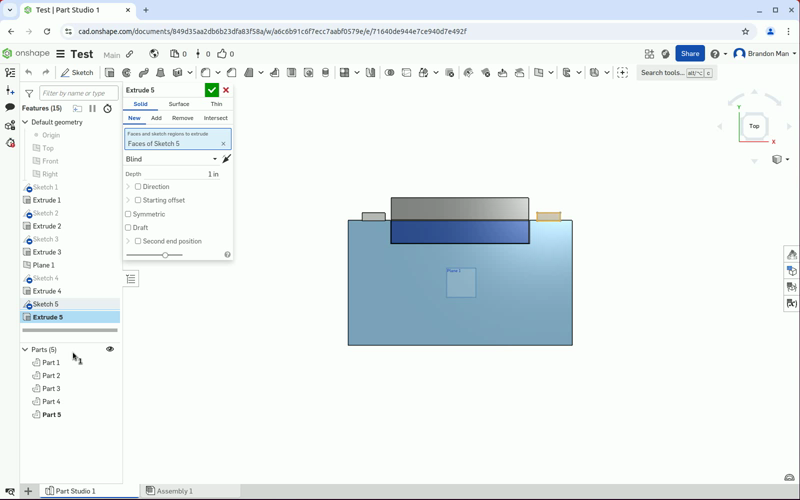
mouse_move(143, 106)
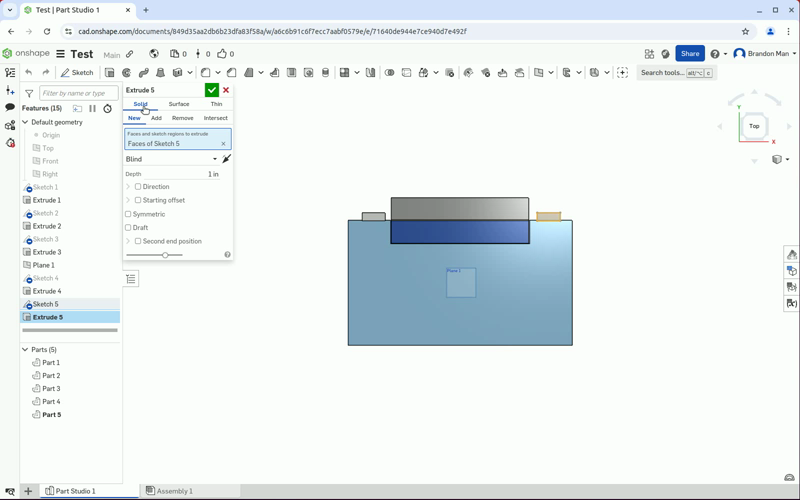
click(143, 106)
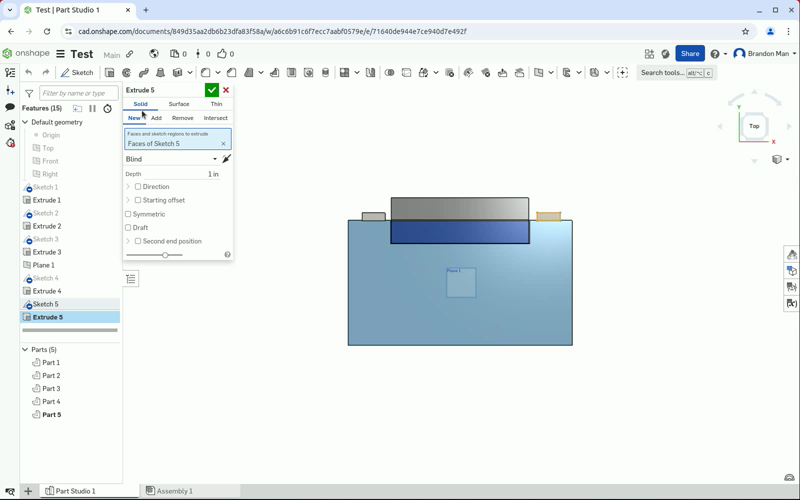
mouse_move(137, 120)
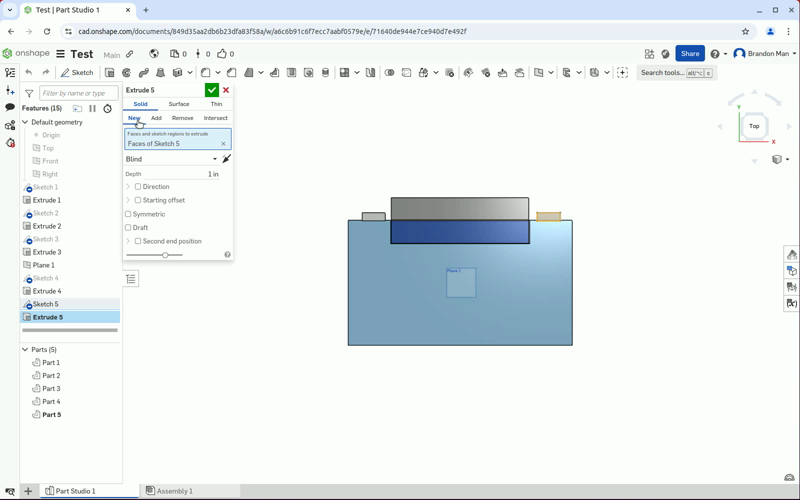
click(137, 120)
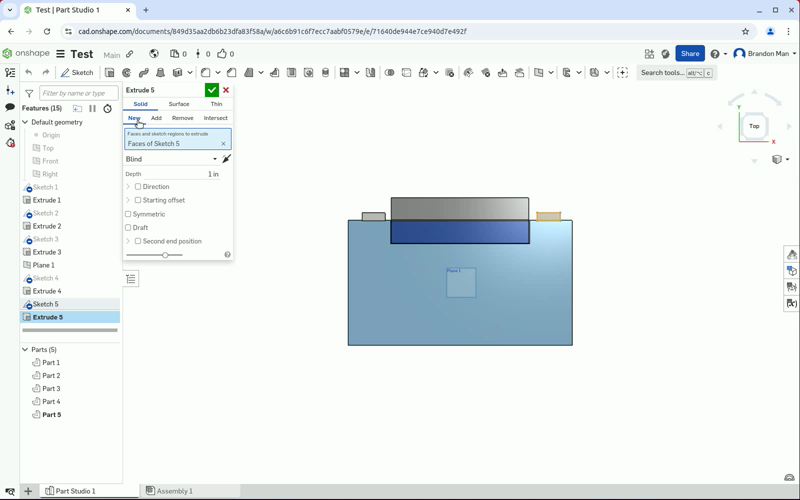
key(tab, 4)
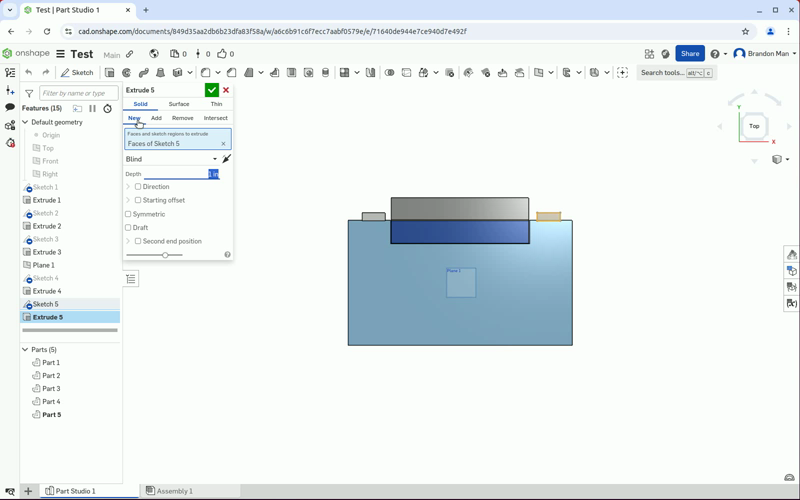
text(1.444)
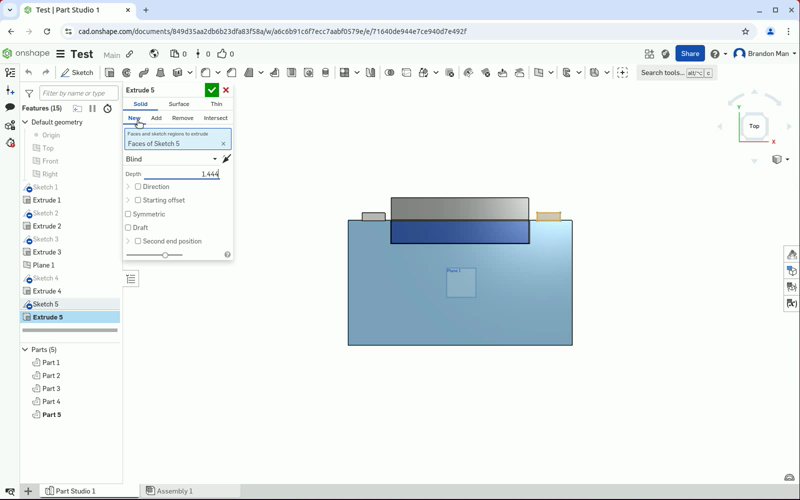
key(enter)
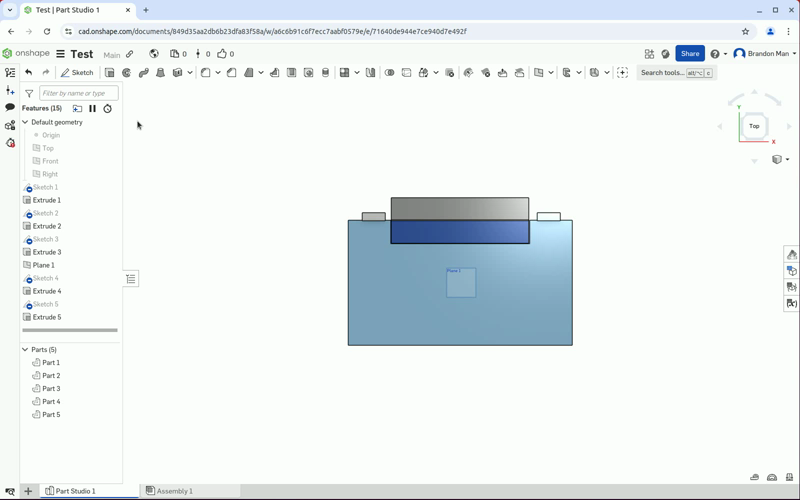
key(shift+h)
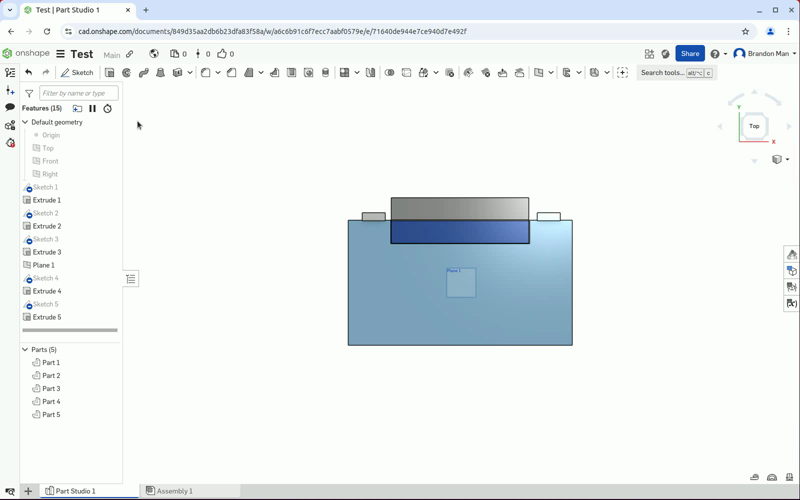
key(shift+h)
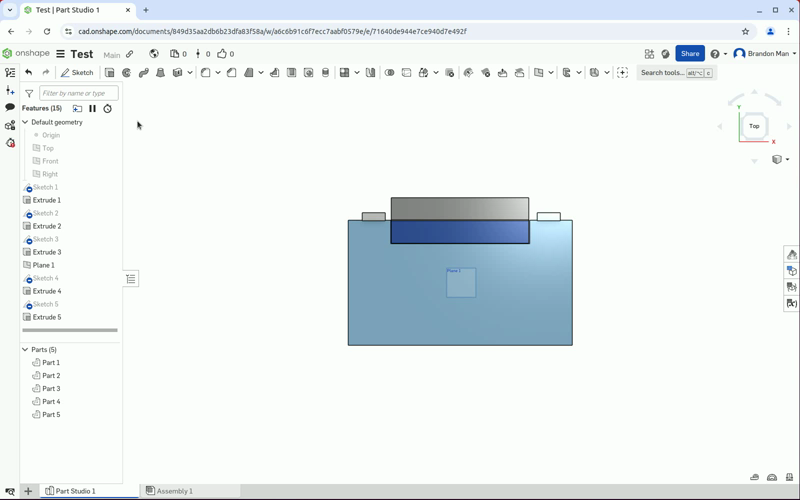
mouse_move(73, 189)
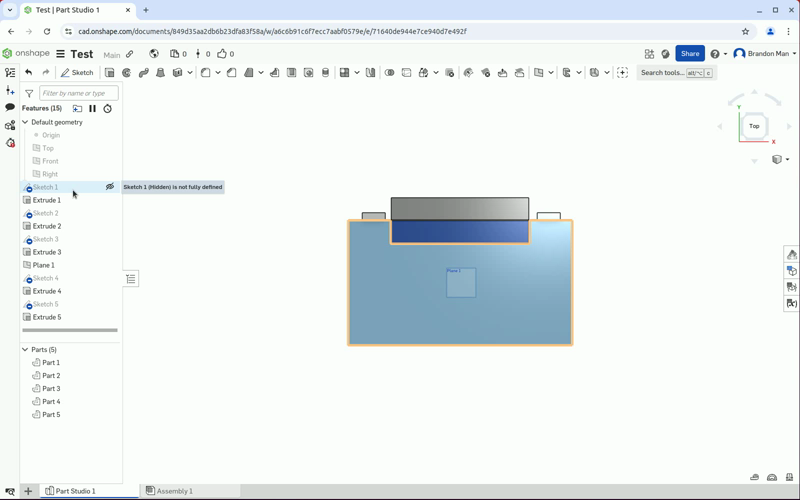
click(73, 189)
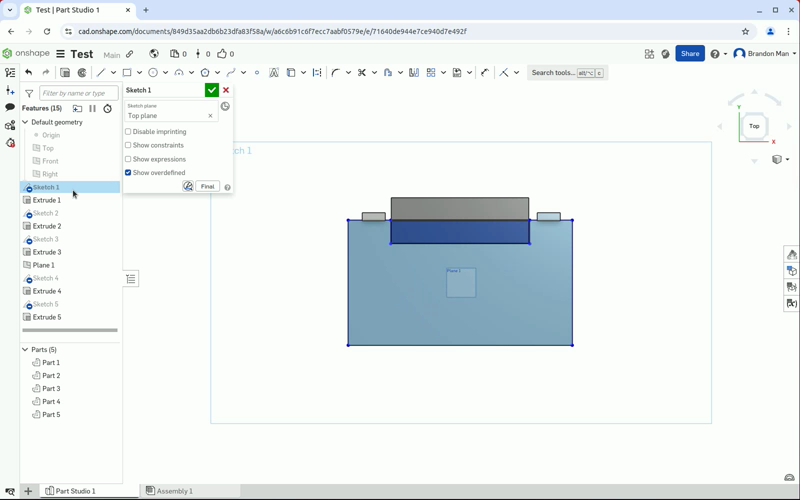
mouse_move(229, 92)
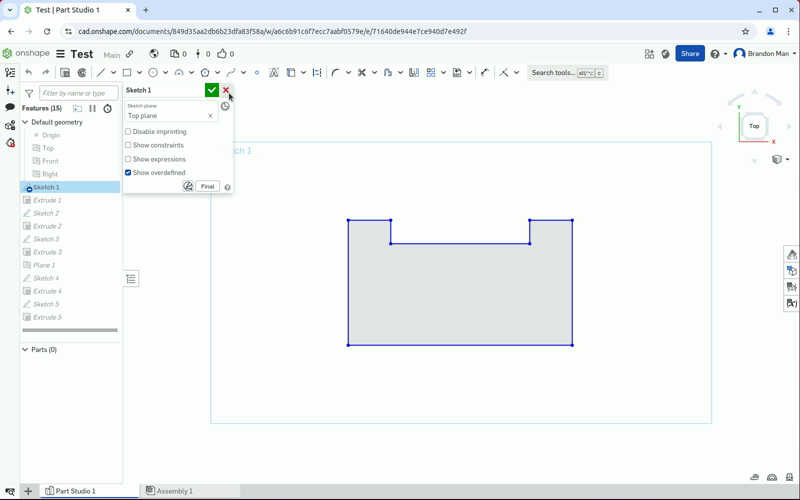
click(229, 92)
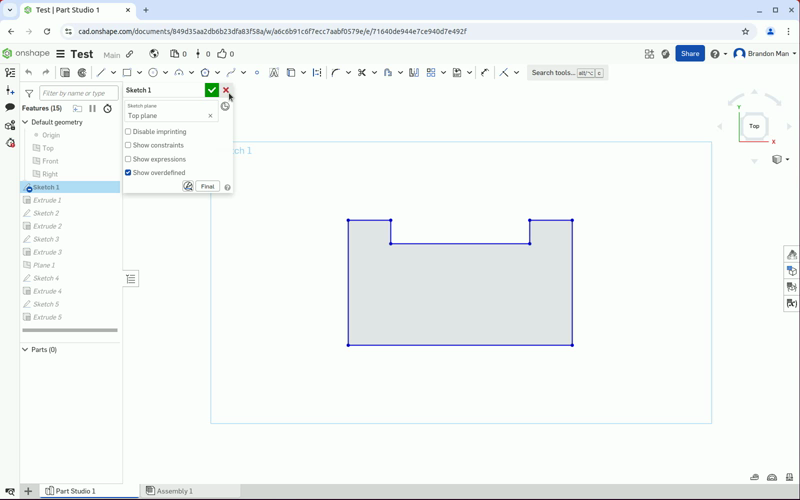
key(shift+s)
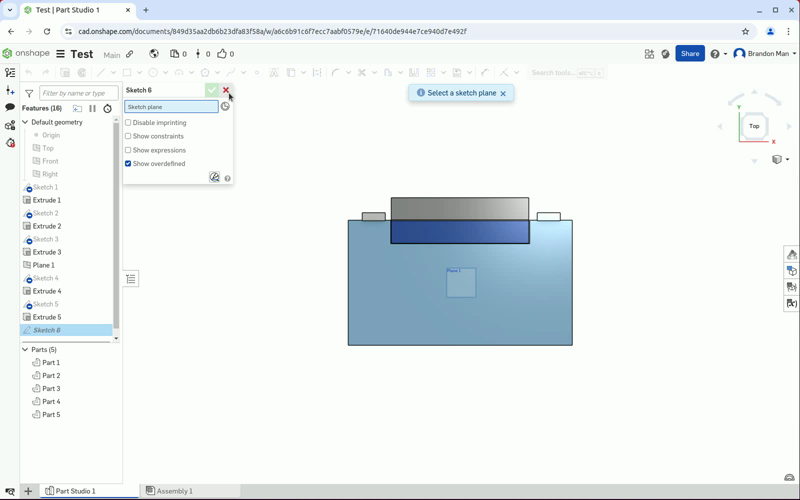
mouse_move(69, 267)
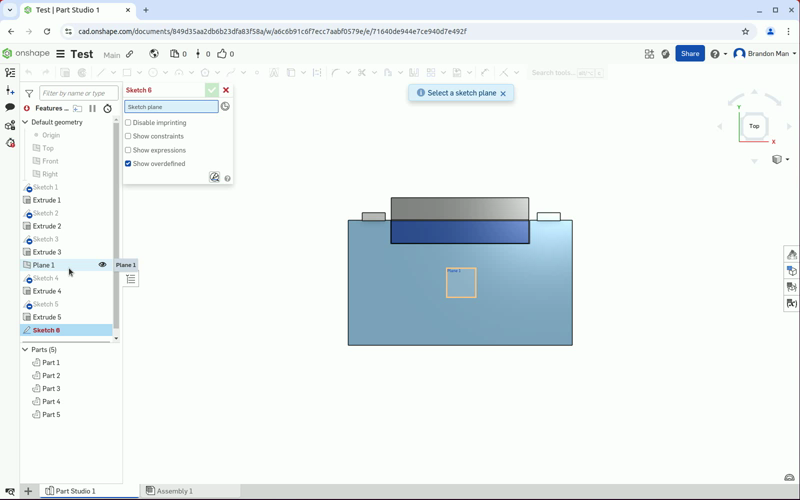
click(69, 267)
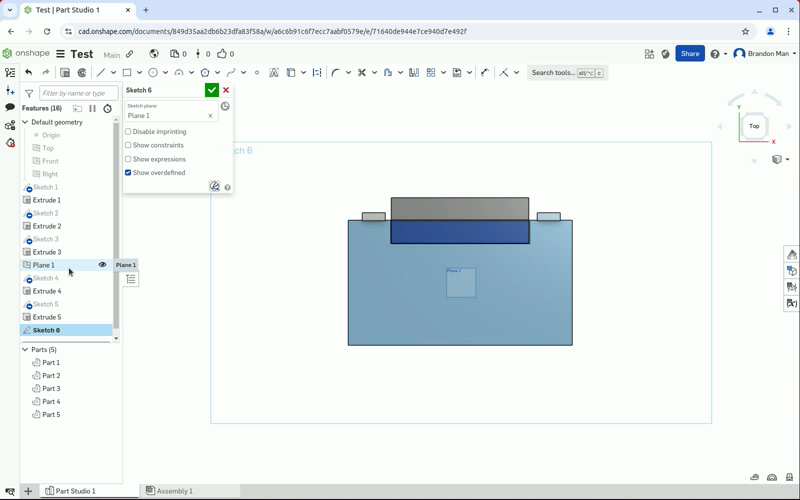
mouse_move(73, 352)
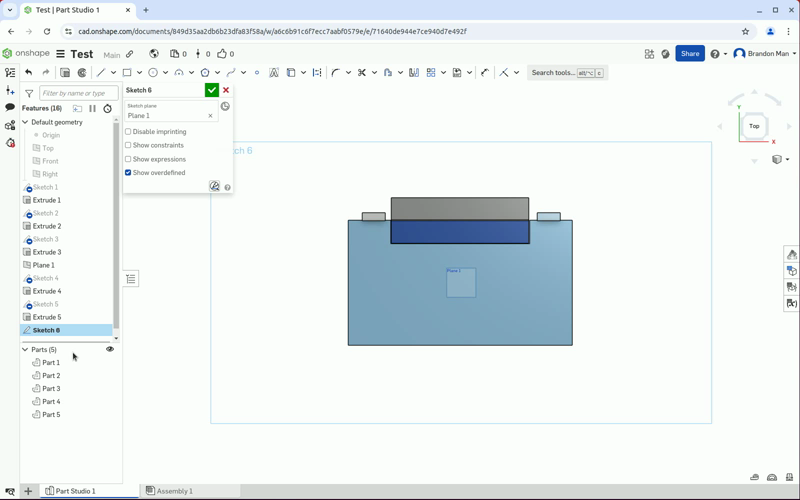
key(y)
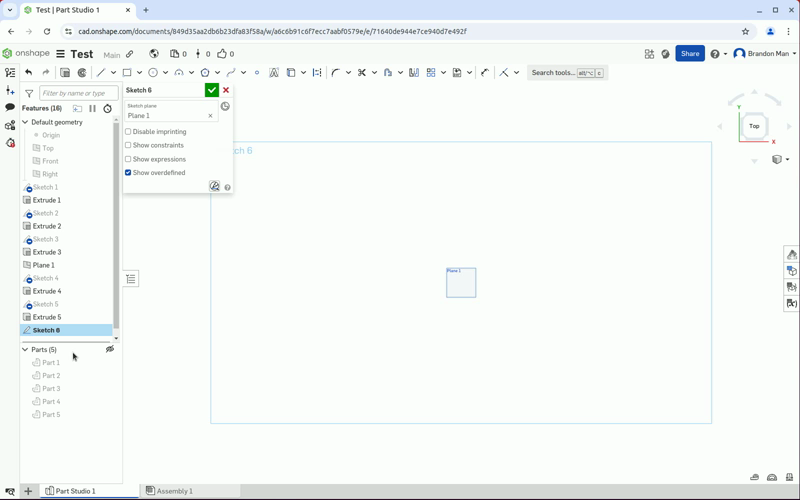
key(l)
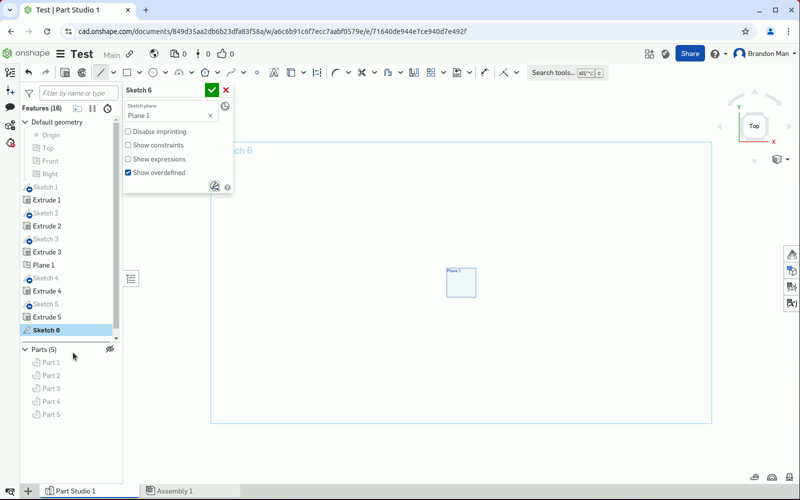
key_down(shift)
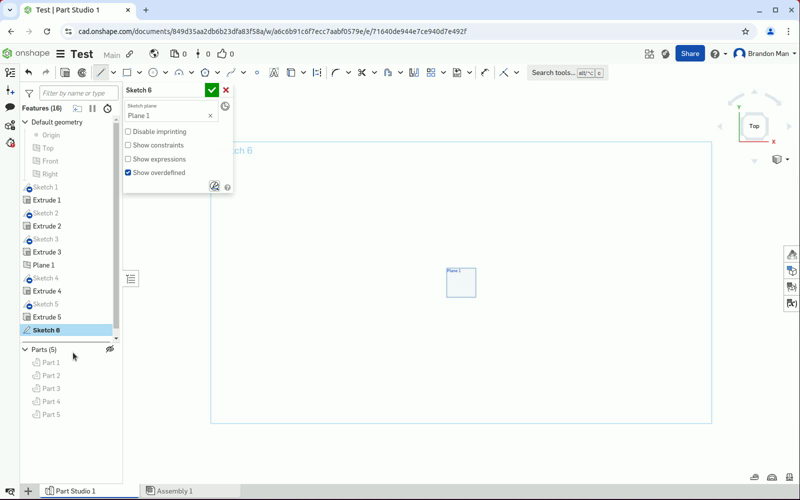
mouse_move(450, 353)
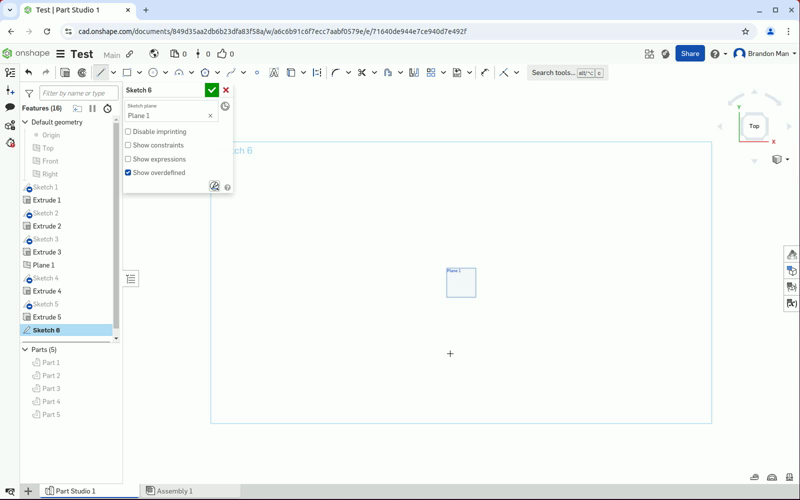
click(450, 353)
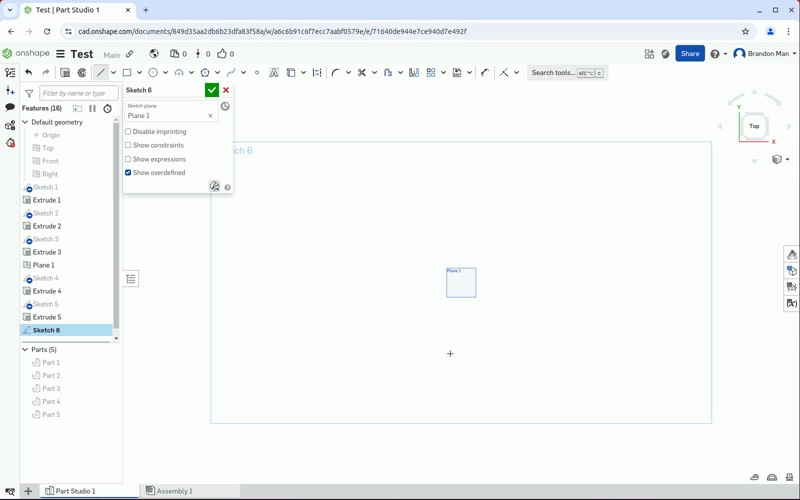
key_up(shift)
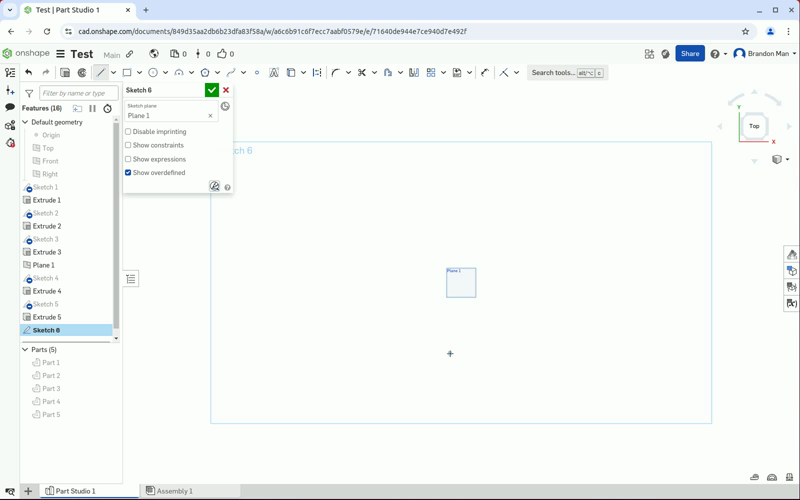
key_down(shift)
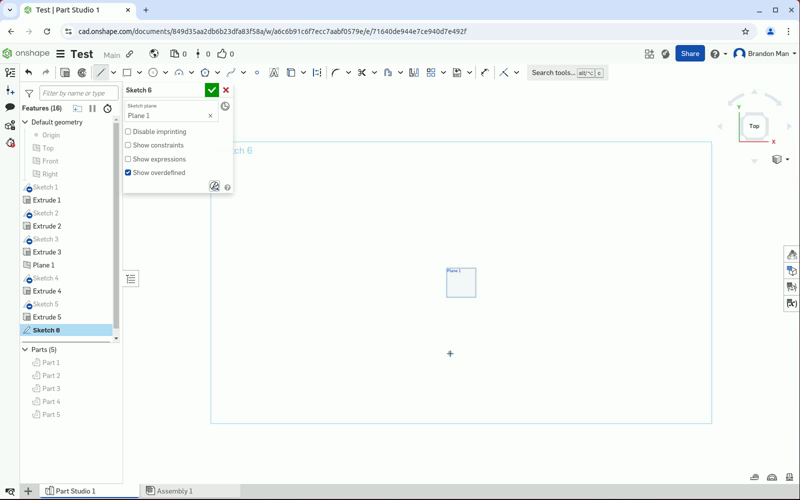
mouse_move(480, 353)
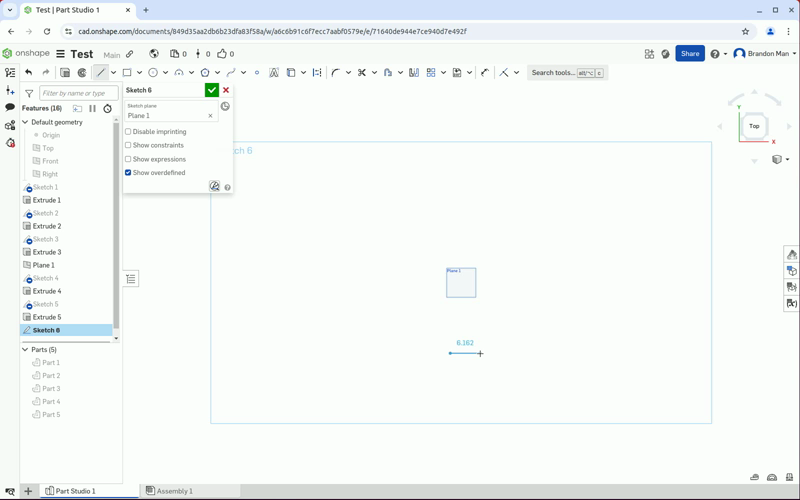
mouse_move(461, 353)
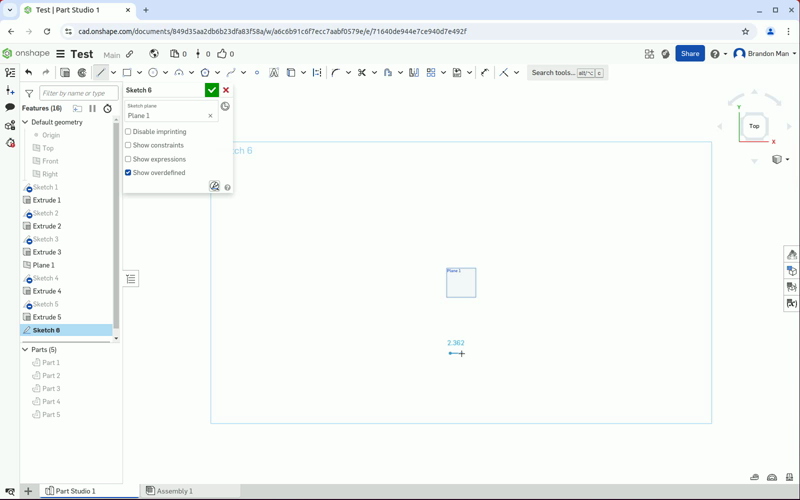
click(461, 353)
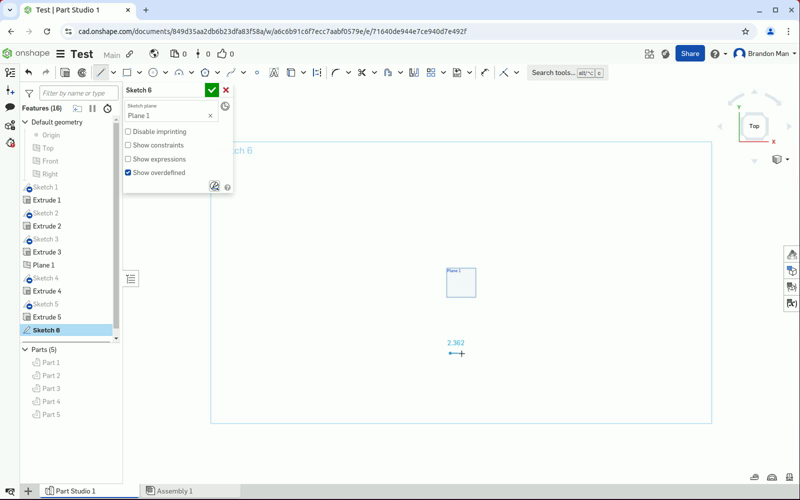
key_up(shift)
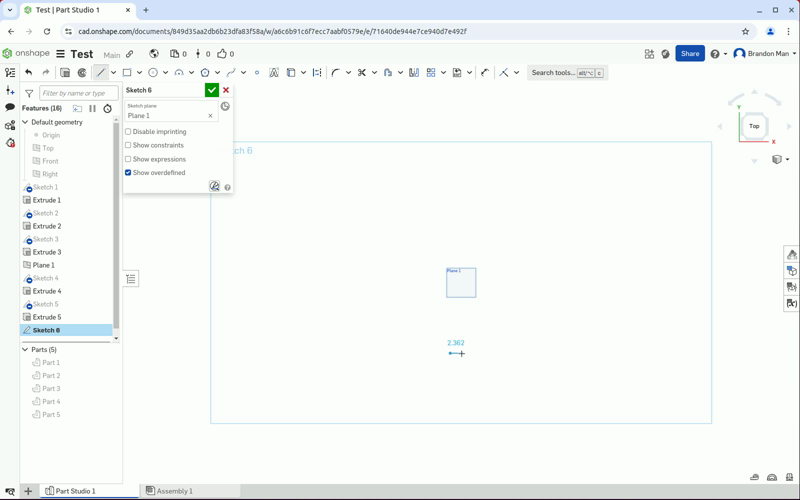
key_down(shift)
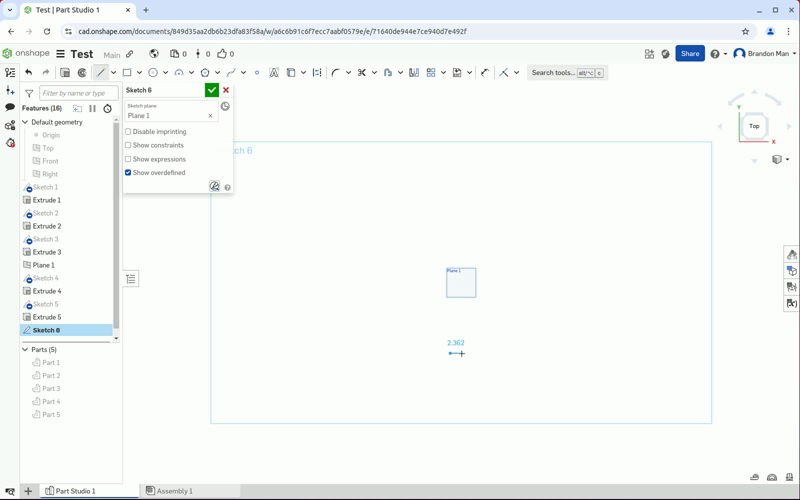
mouse_move(492, 353)
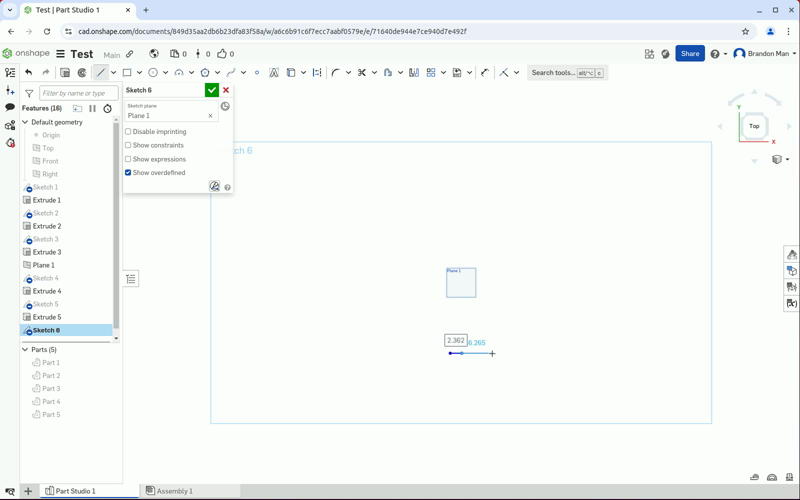
mouse_move(473, 353)
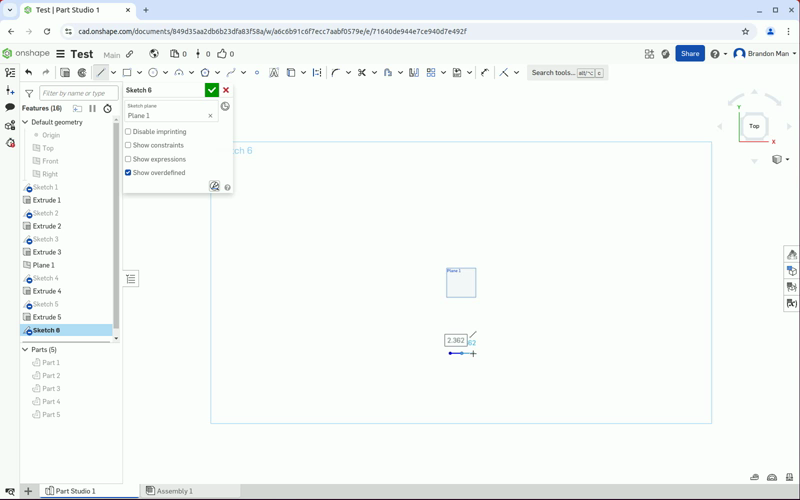
click(473, 353)
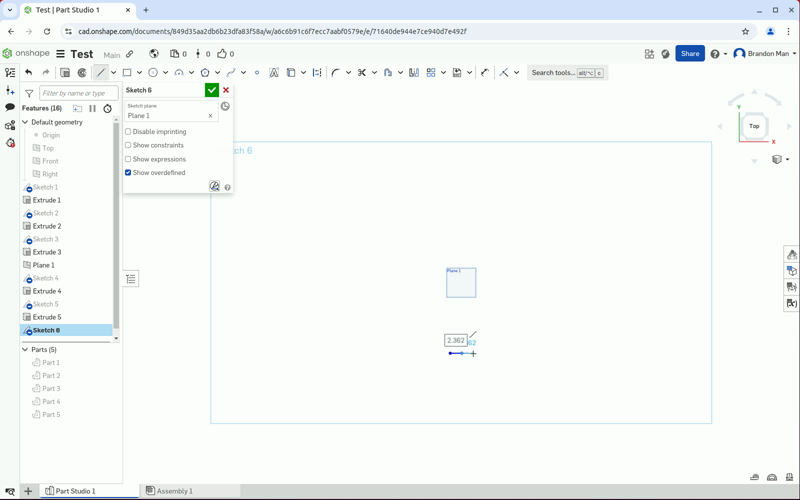
key_up(shift)
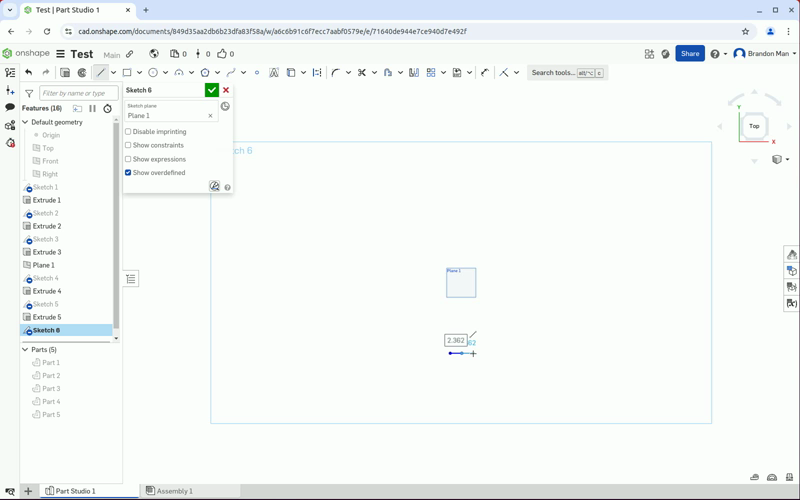
key_down(shift)
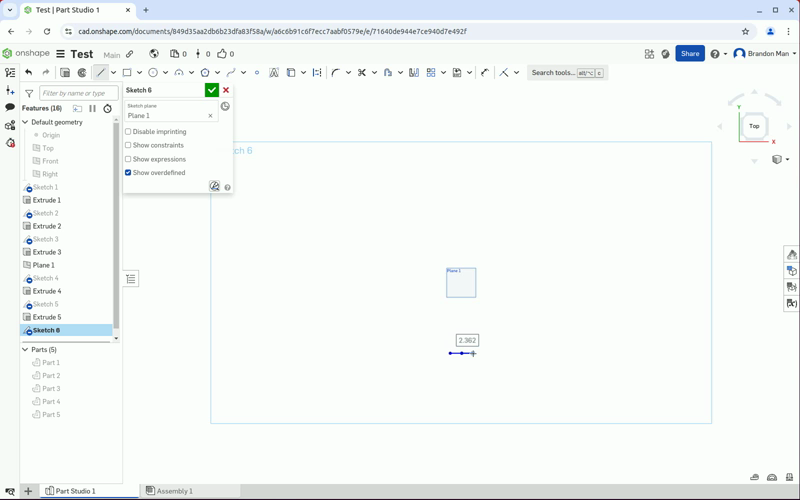
mouse_move(503, 353)
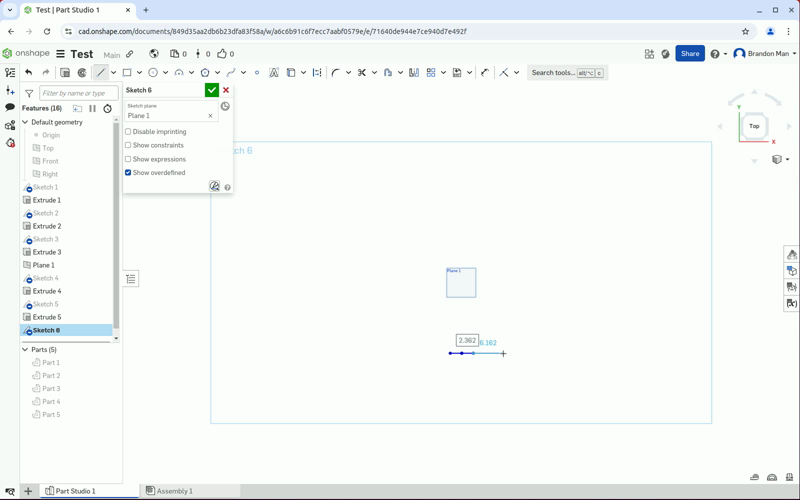
mouse_move(473, 345)
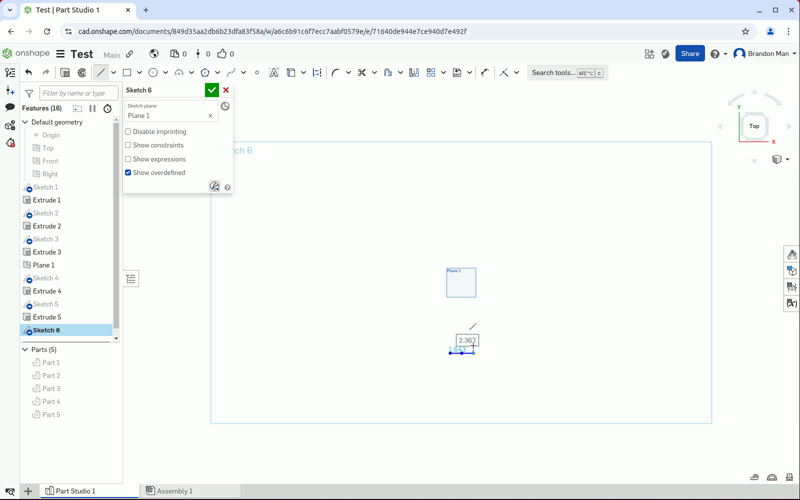
click(473, 345)
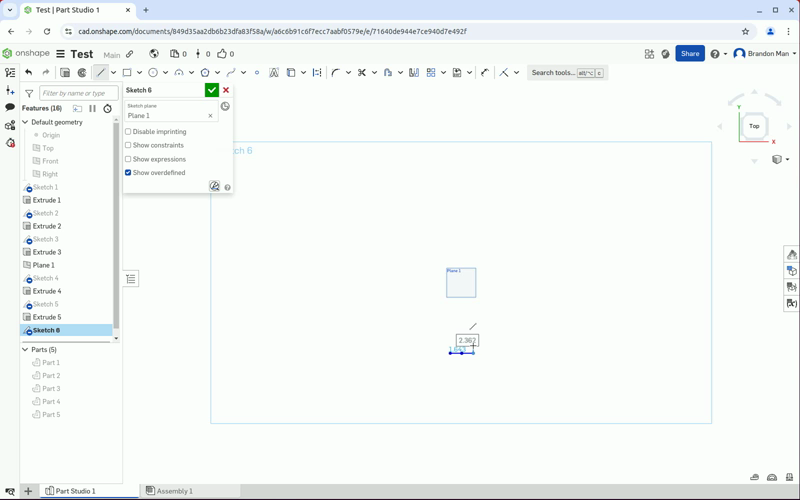
key_up(shift)
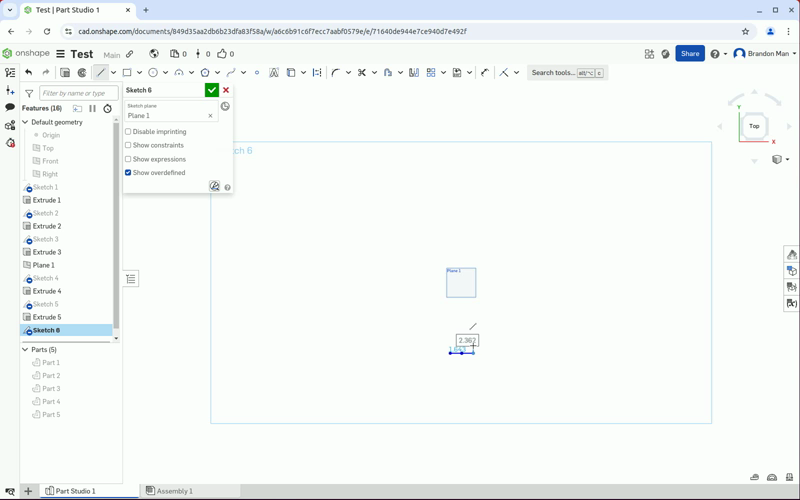
key_down(shift)
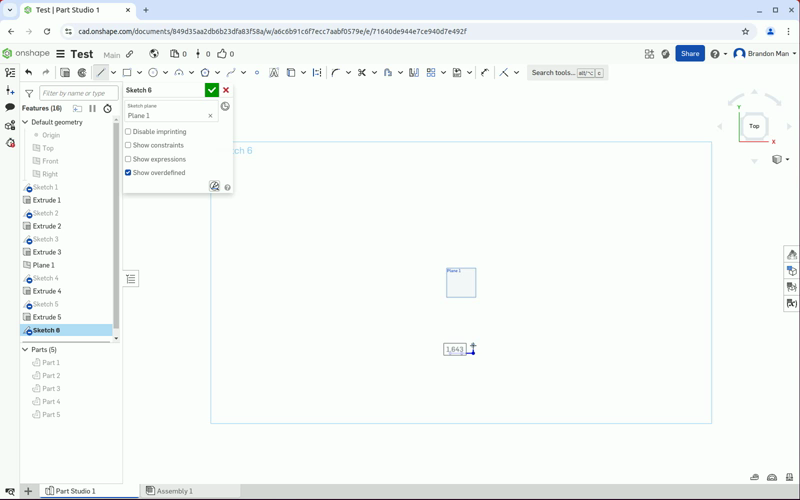
mouse_move(503, 345)
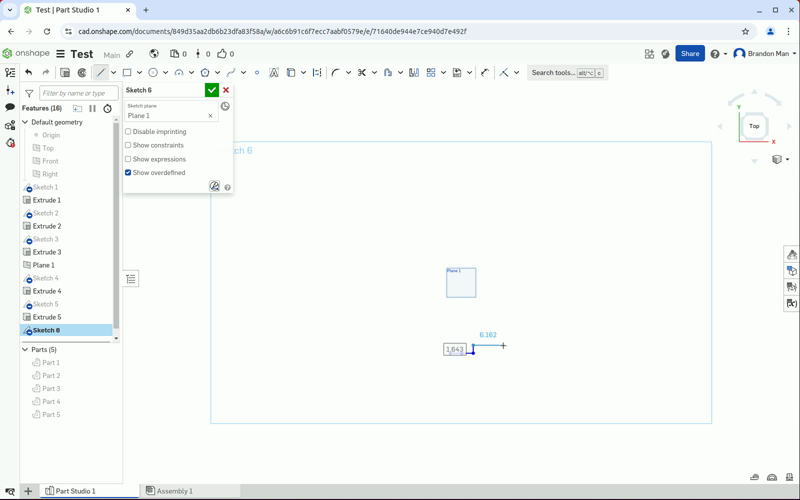
mouse_move(450, 345)
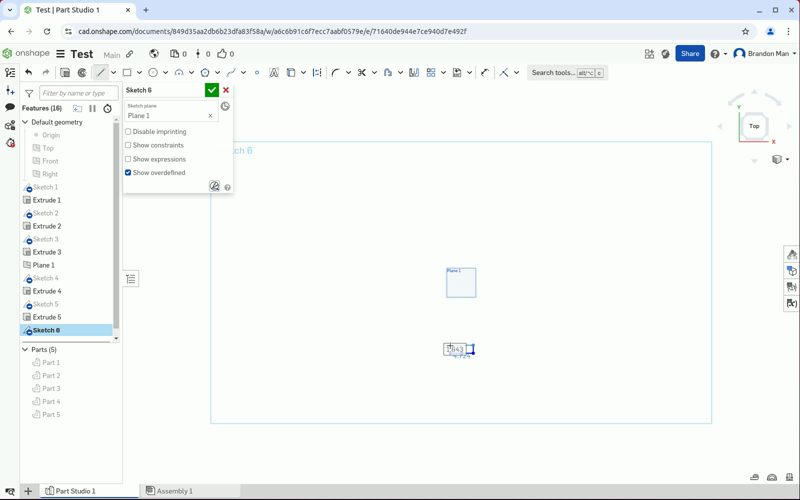
click(450, 345)
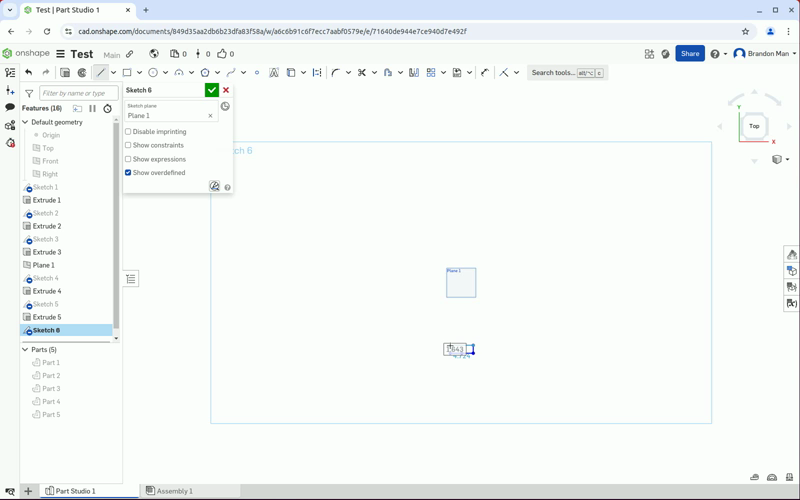
key_up(shift)
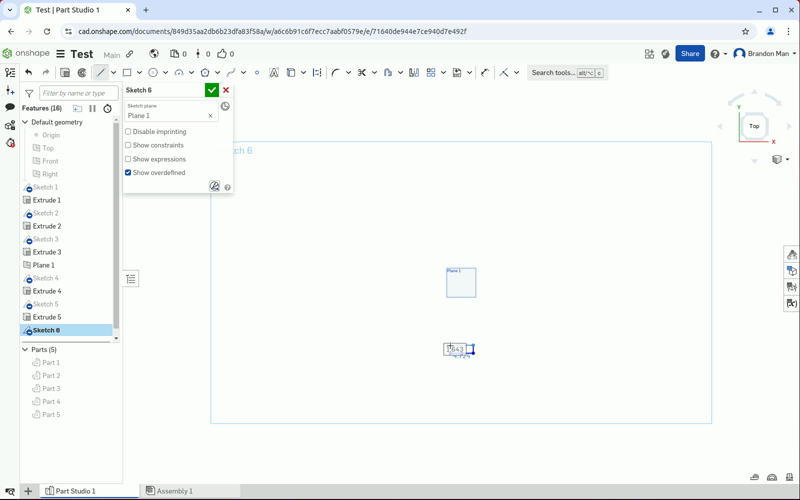
mouse_move(480, 345)
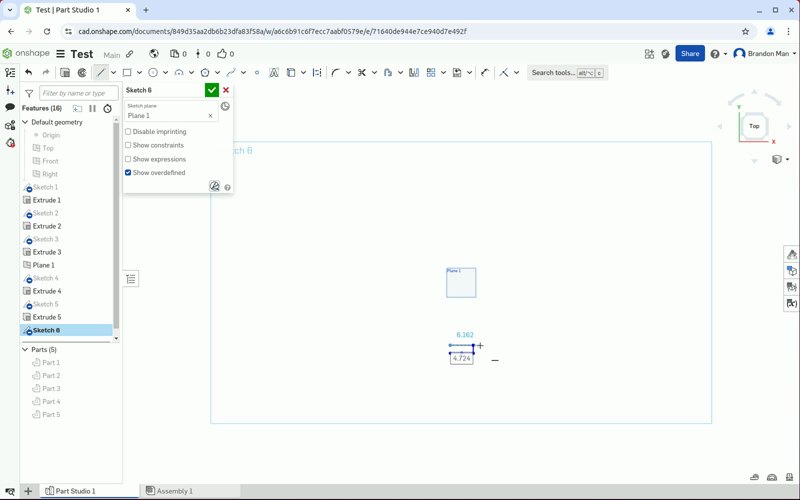
key_down(shift)
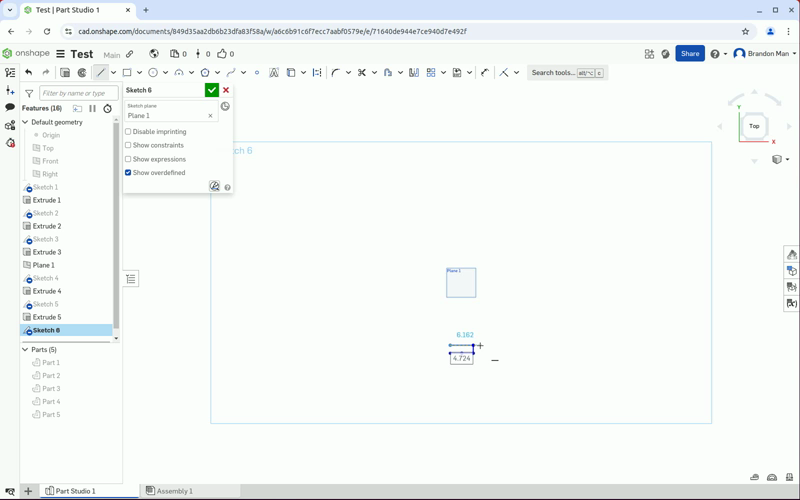
mouse_move(450, 353)
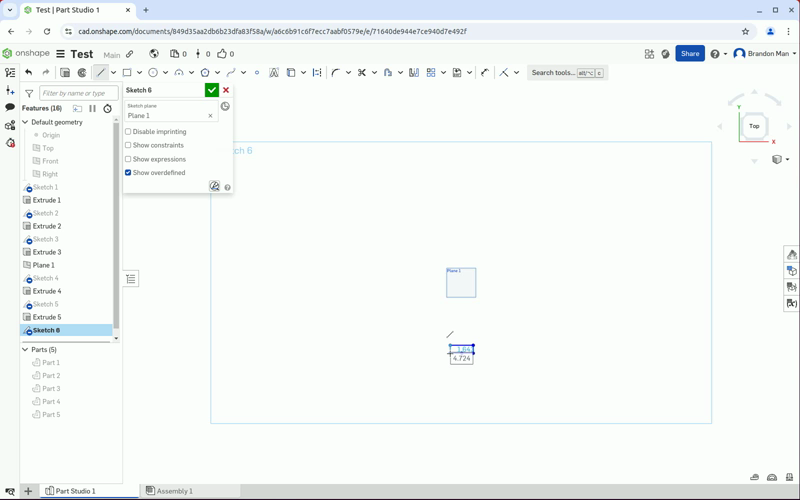
key_up(shift)
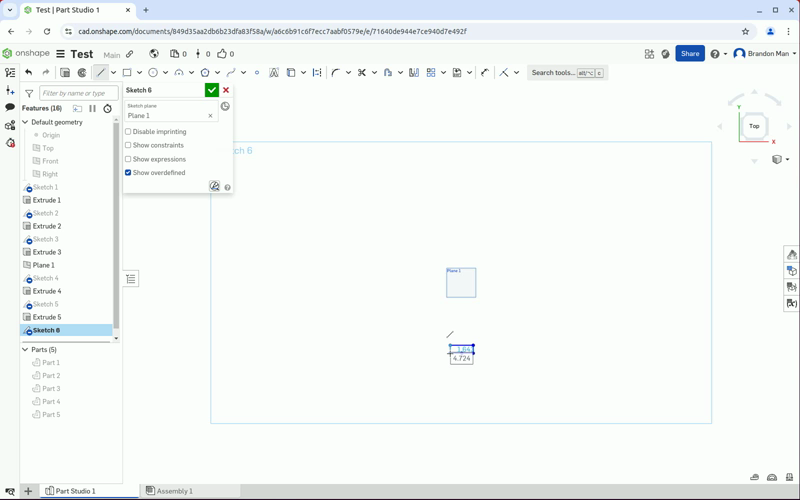
click(450, 353)
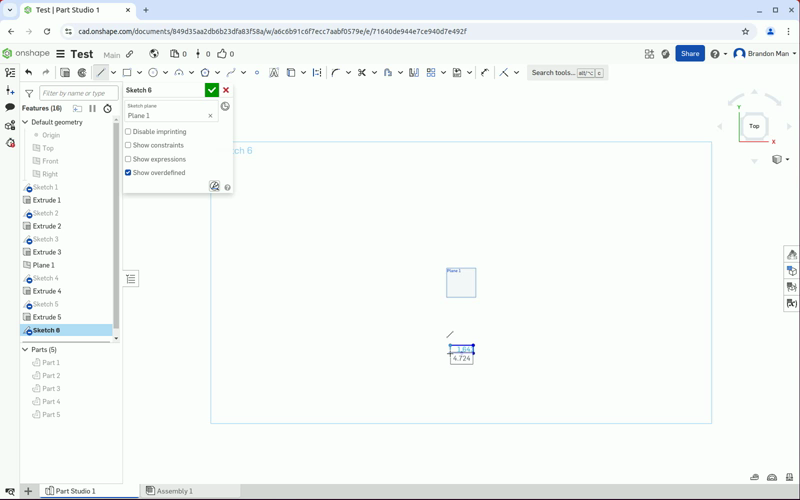
key(esc)
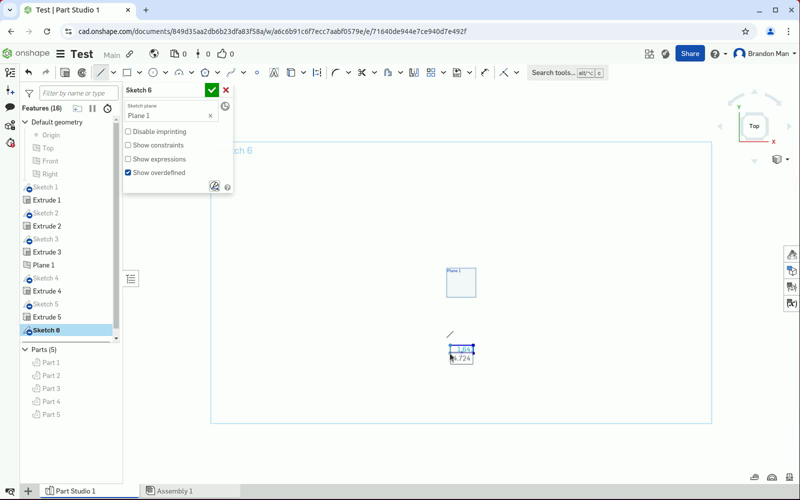
mouse_move(465, 348)
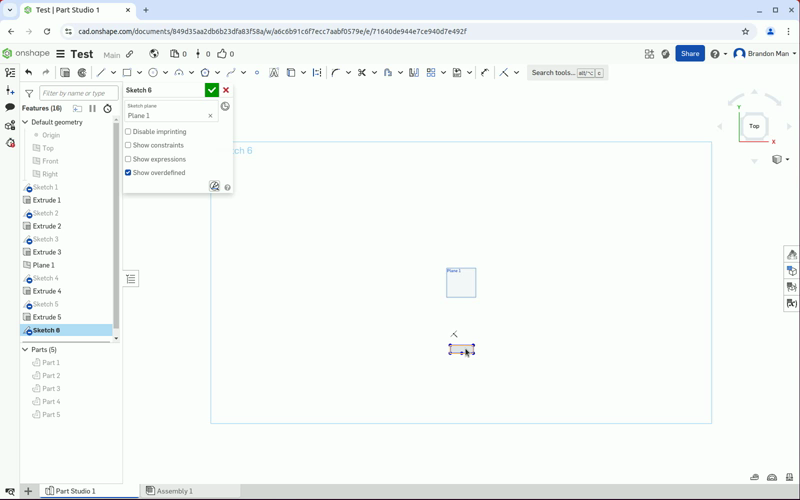
scroll(6)
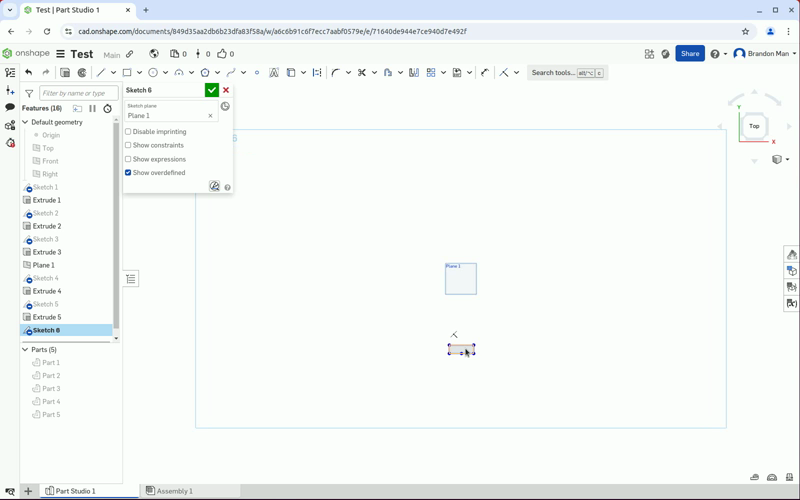
scroll(6)
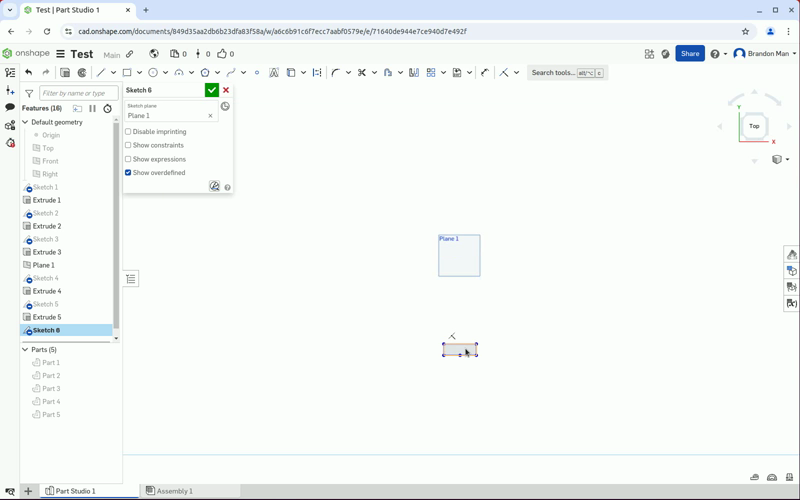
scroll(6)
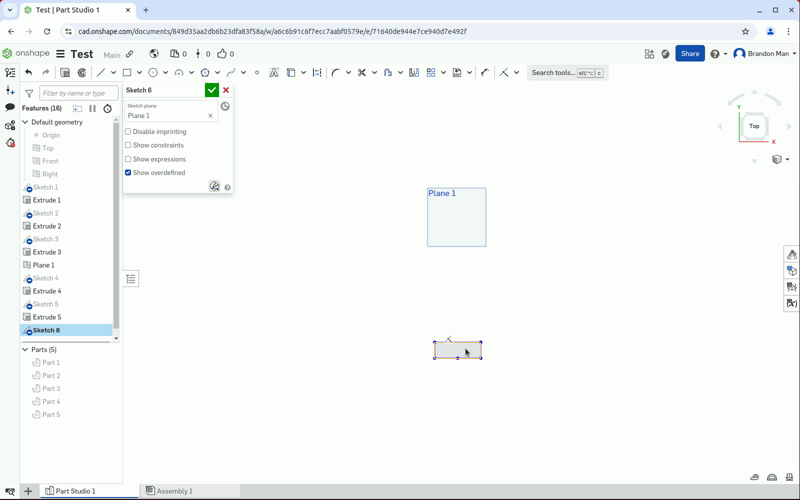
scroll(6)
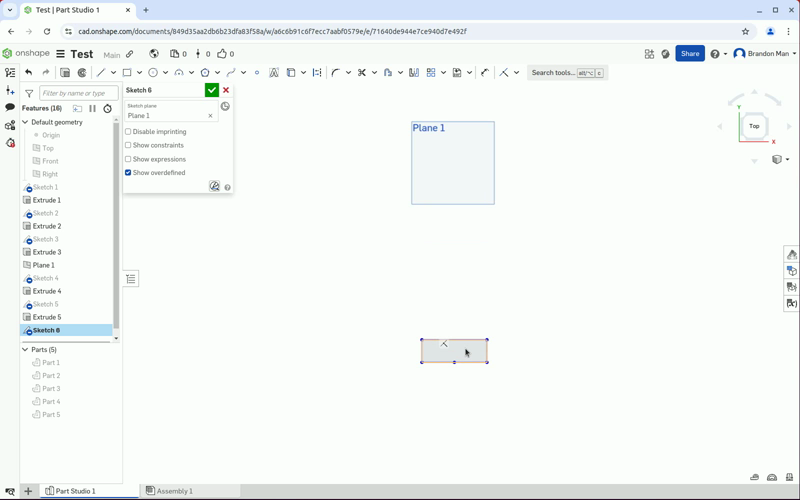
scroll(6)
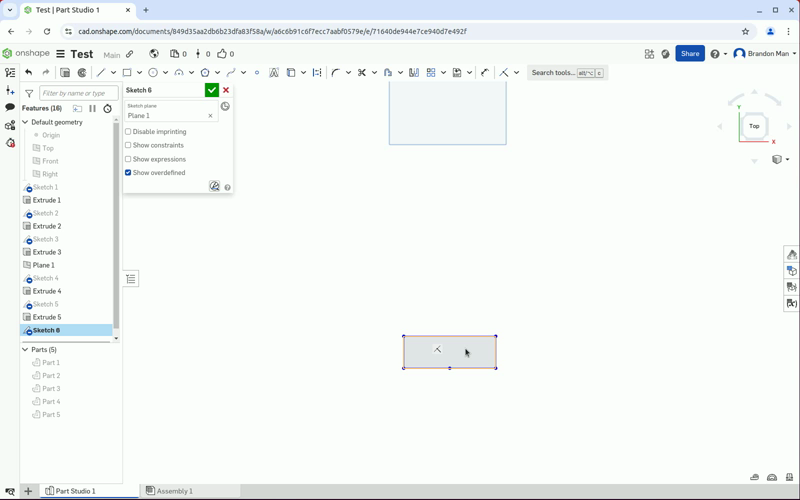
scroll(6)
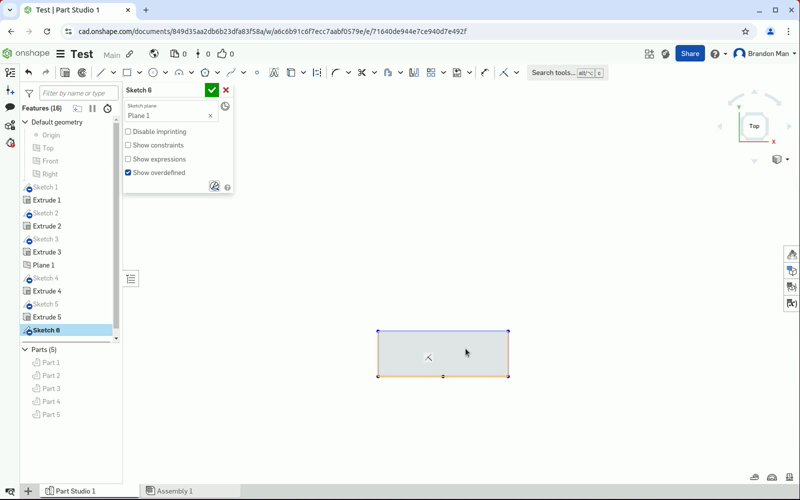
scroll(6)
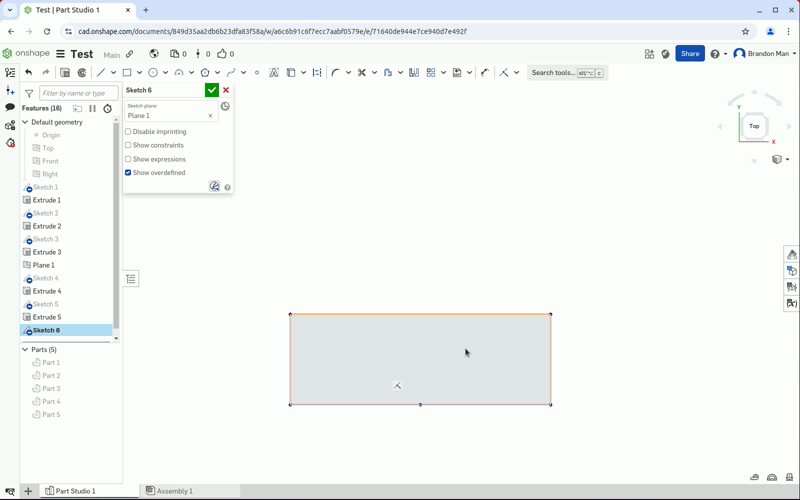
click(465, 348)
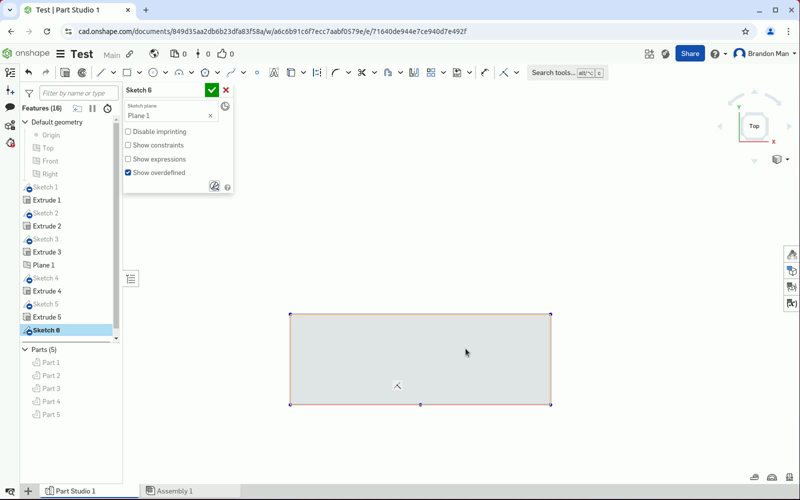
scroll(-6)
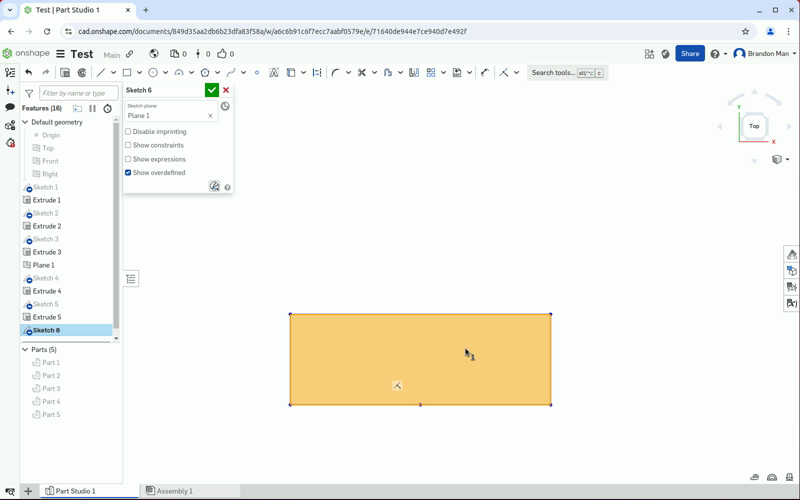
scroll(-6)
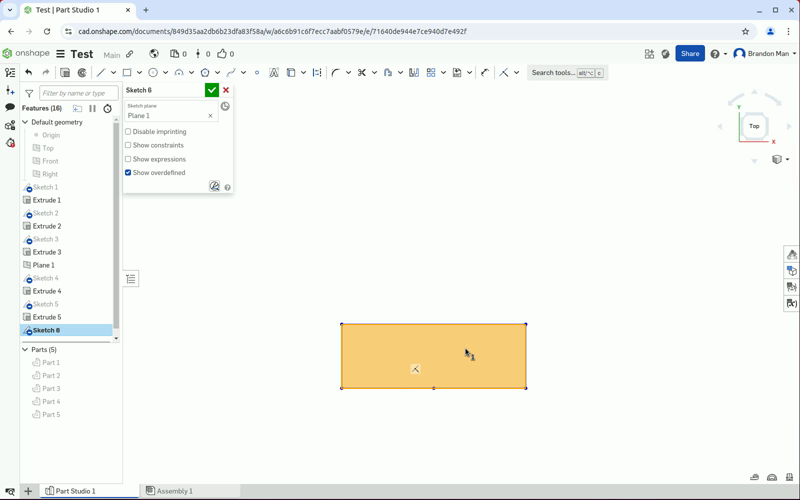
scroll(-6)
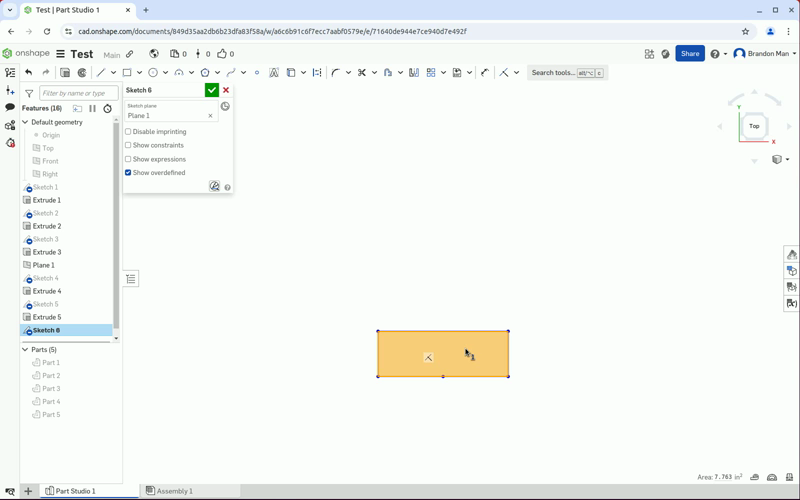
scroll(-6)
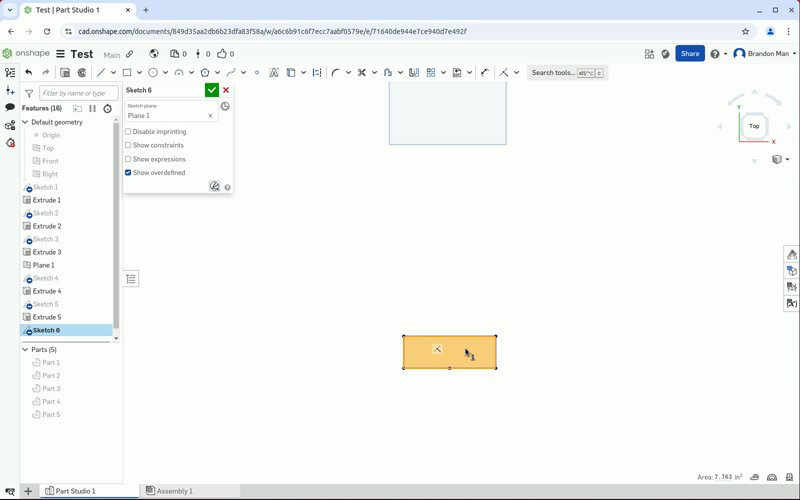
scroll(-6)
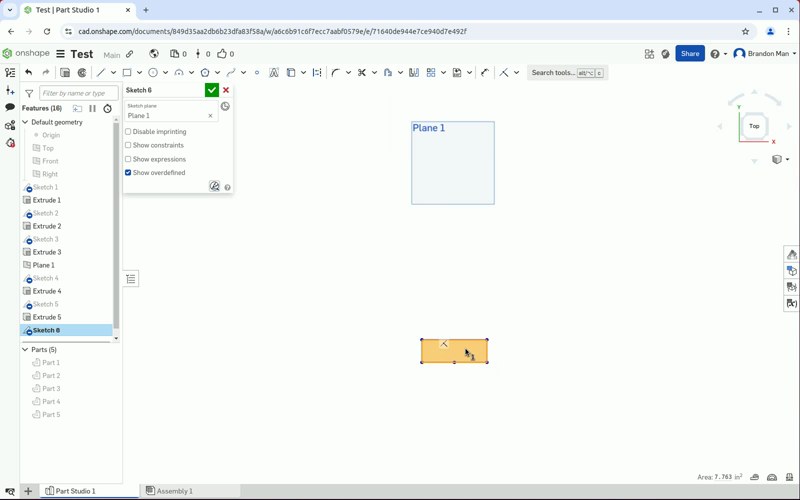
scroll(-6)
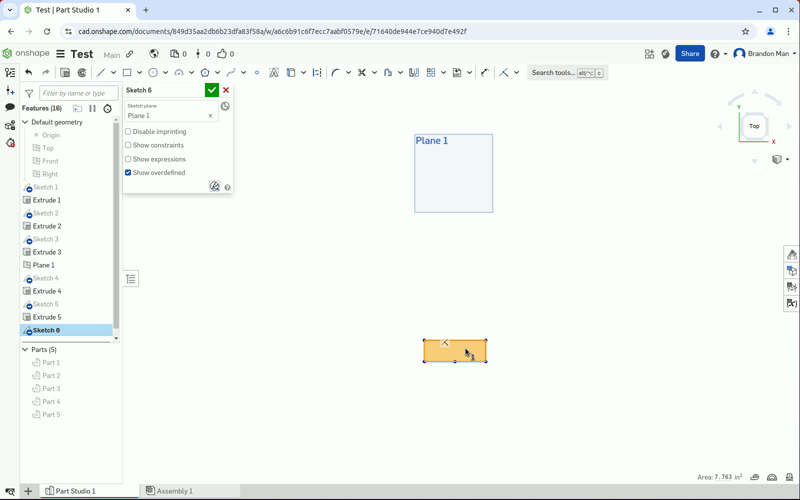
scroll(-6)
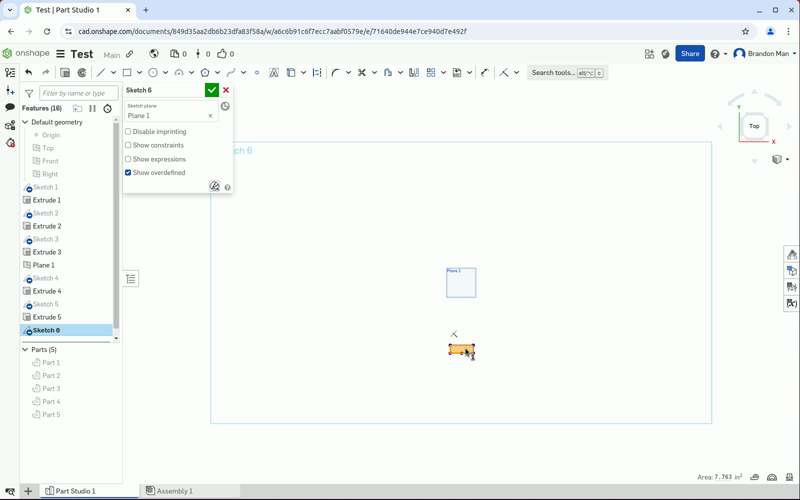
mouse_move(73, 352)
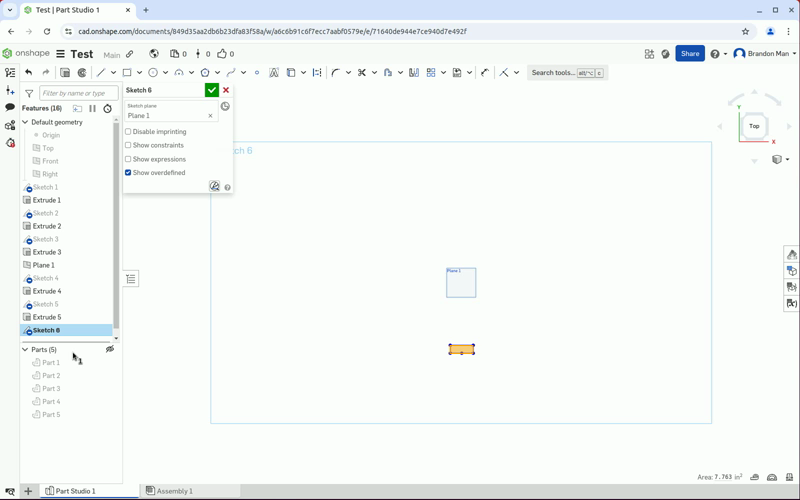
key(shift+y)
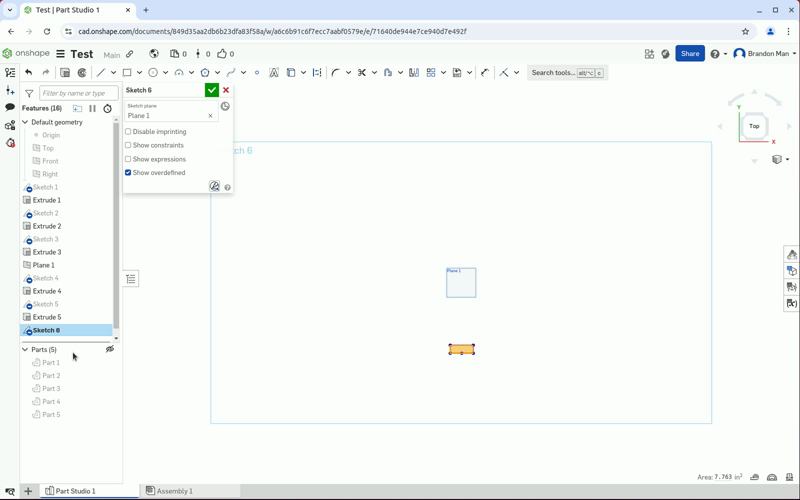
key(shift+e)
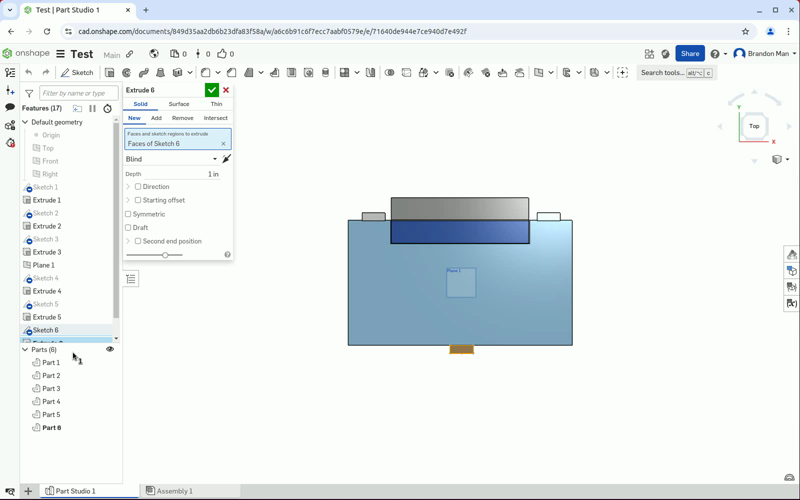
mouse_move(143, 106)
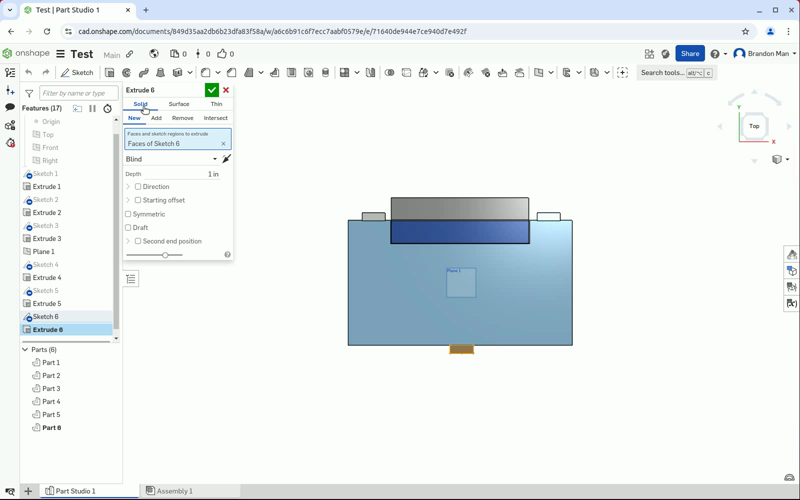
click(143, 106)
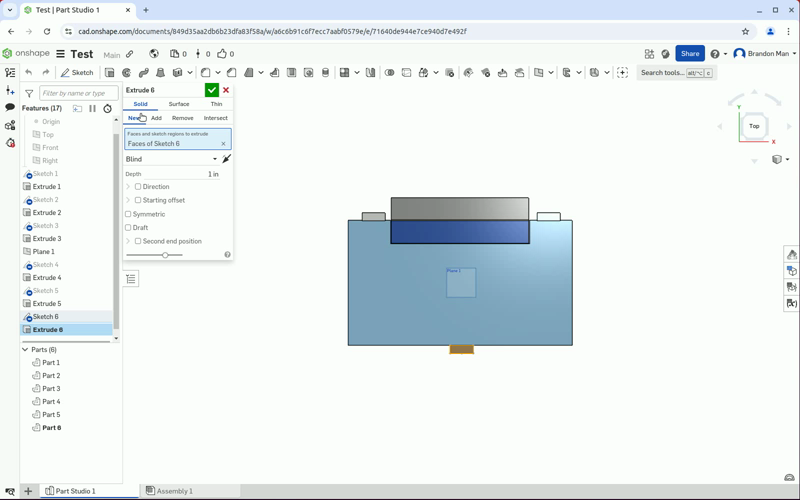
mouse_move(137, 120)
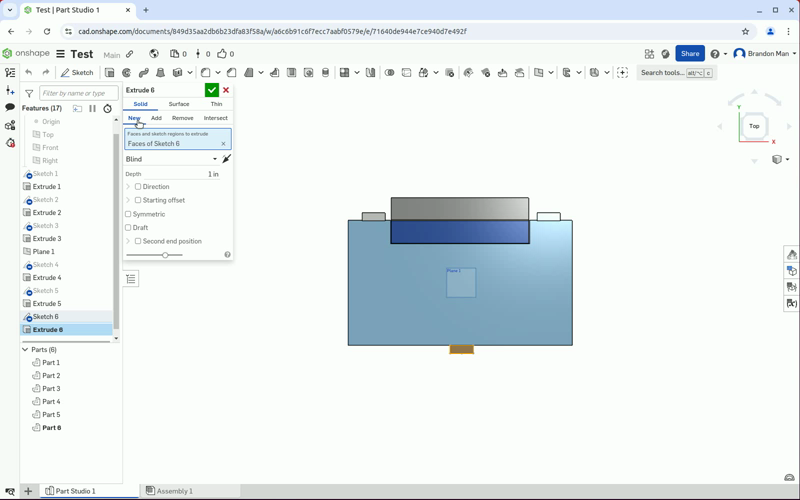
click(137, 120)
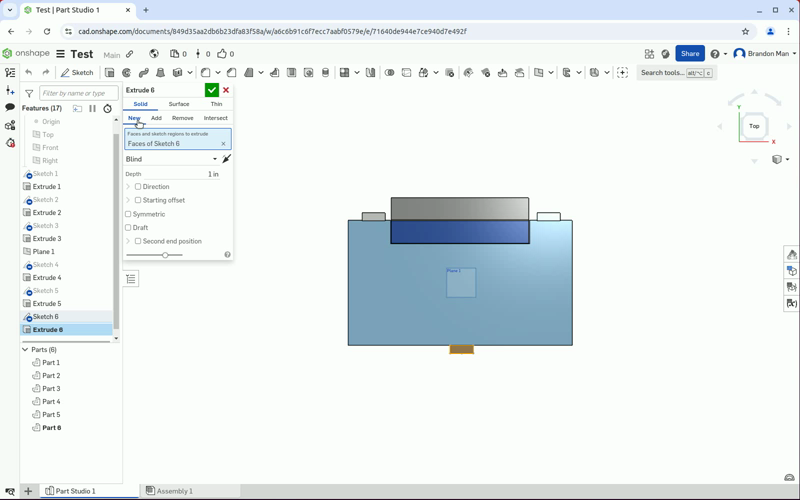
key(tab, 4)
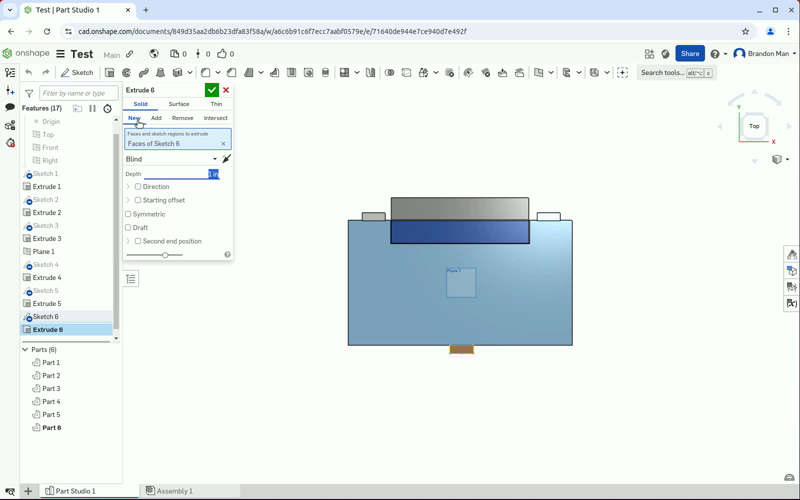
text(1.444)
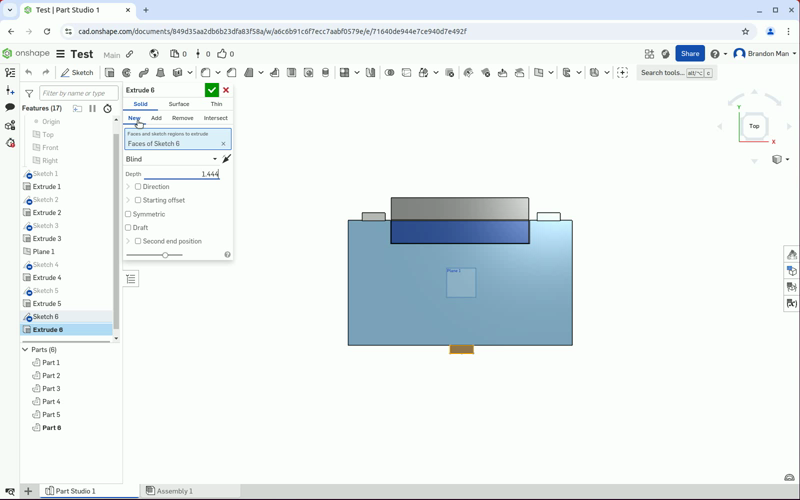
key(enter)
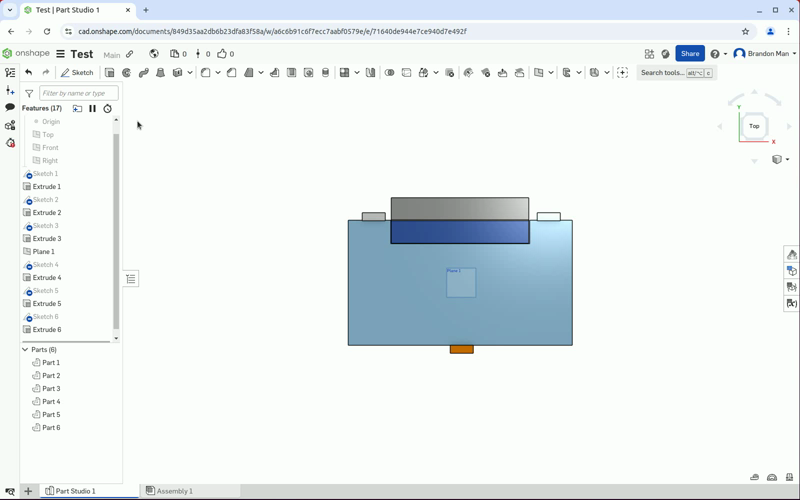
key(shift+h)
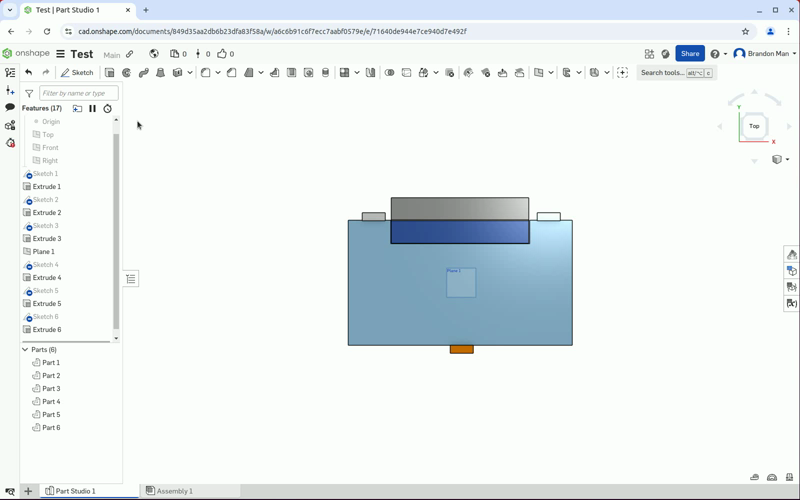
key(shift+h)
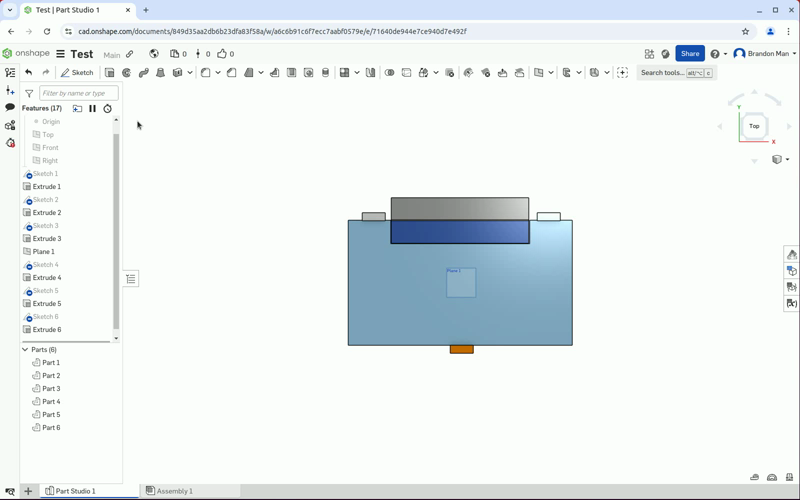
mouse_move(69, 176)
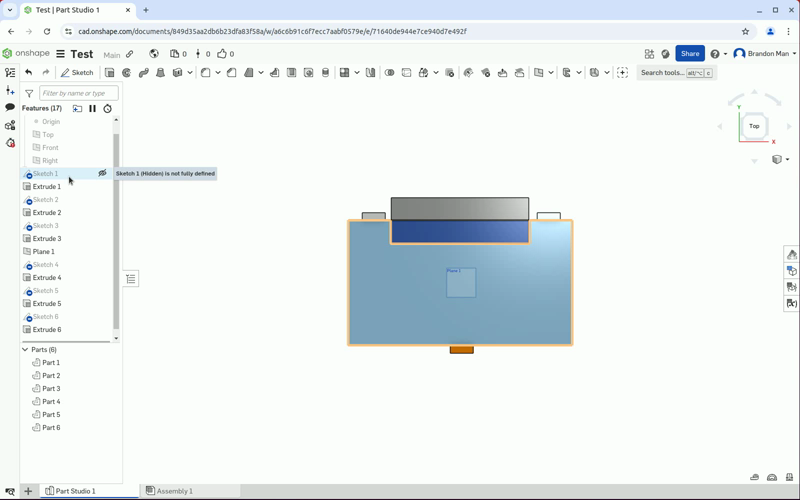
click(69, 176)
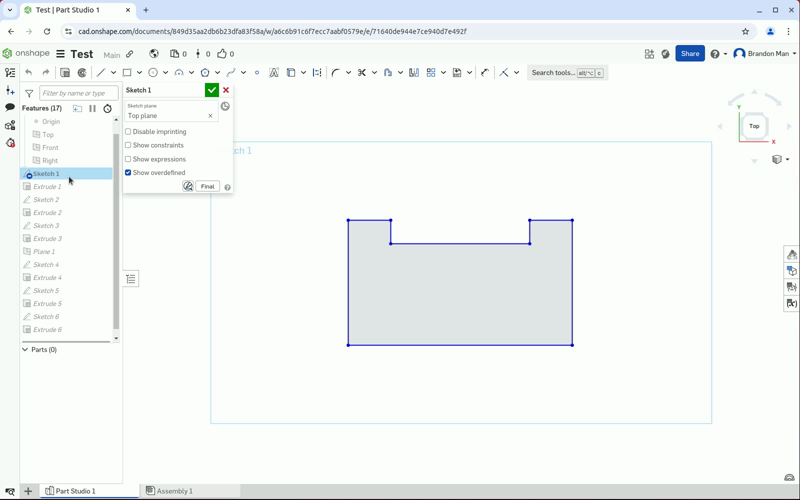
mouse_move(229, 92)
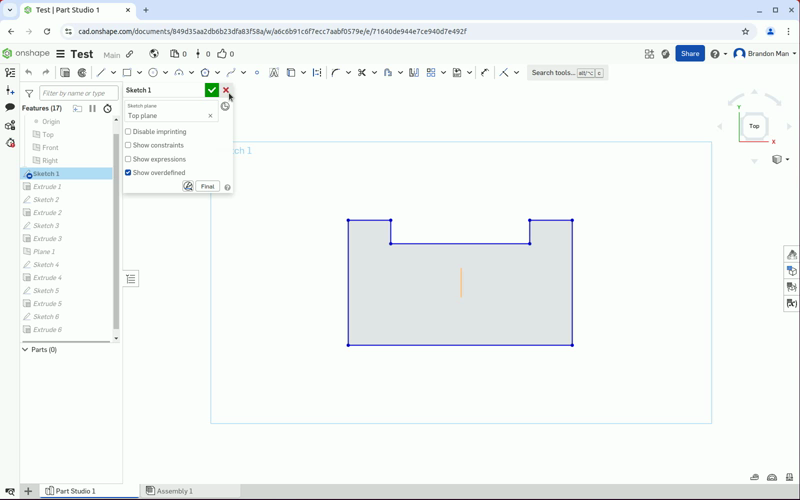
click(229, 92)
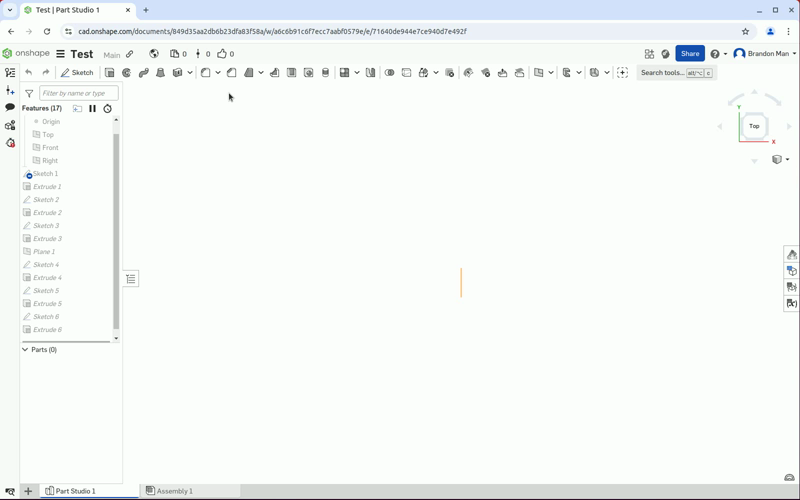
key(shift+s)
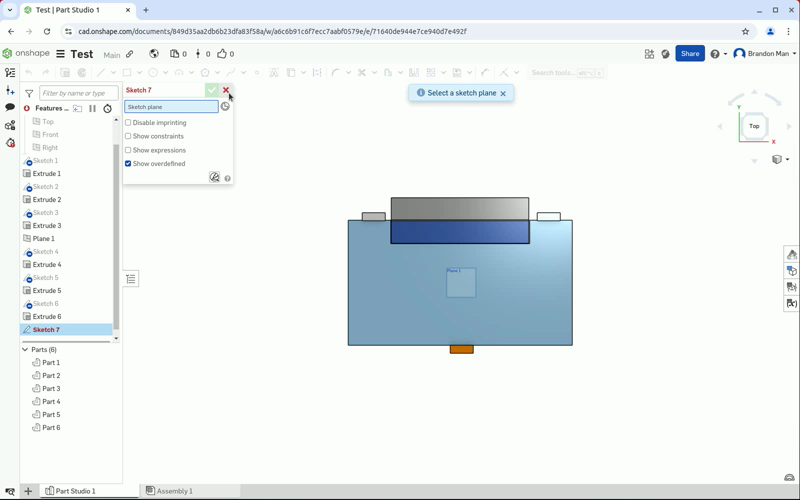
mouse_move(69, 241)
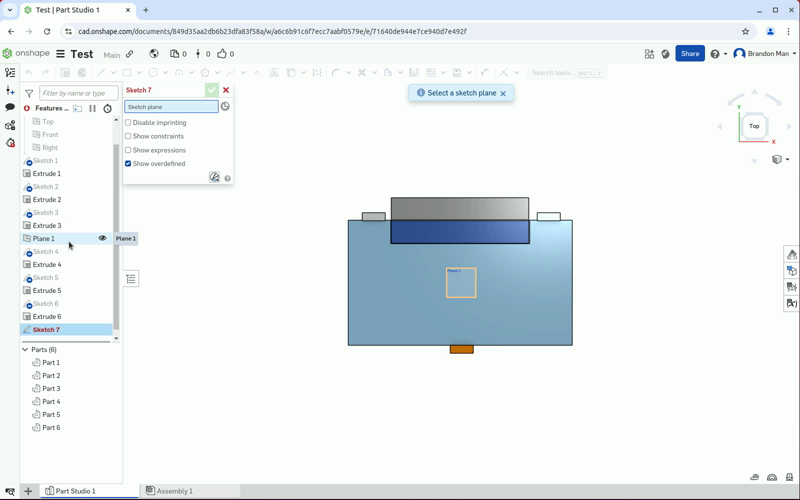
click(69, 241)
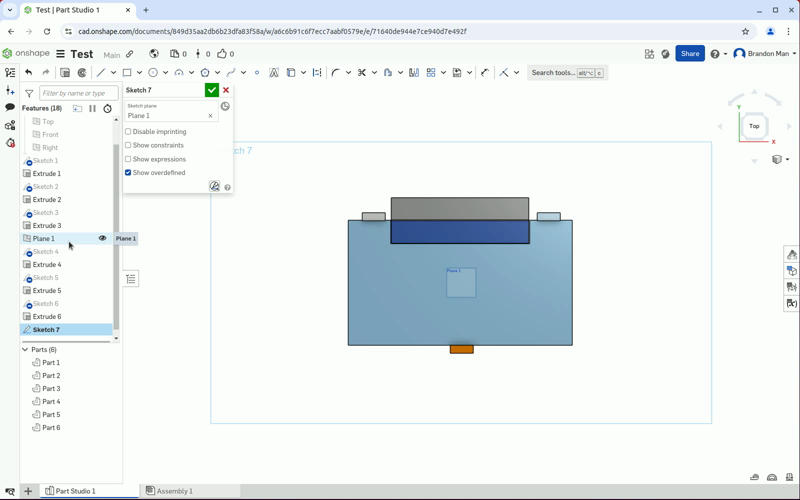
mouse_move(73, 352)
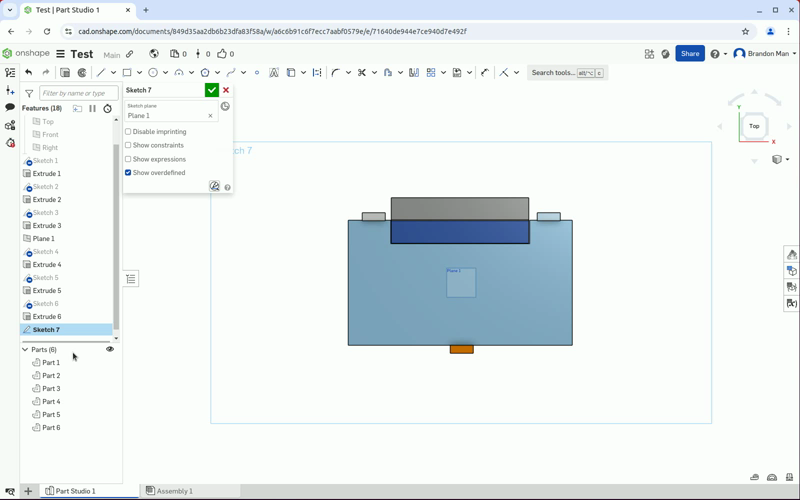
key(y)
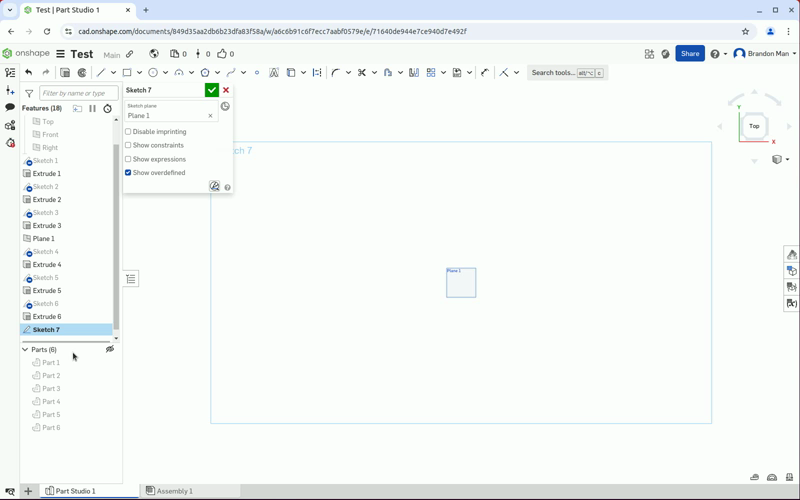
key(l)
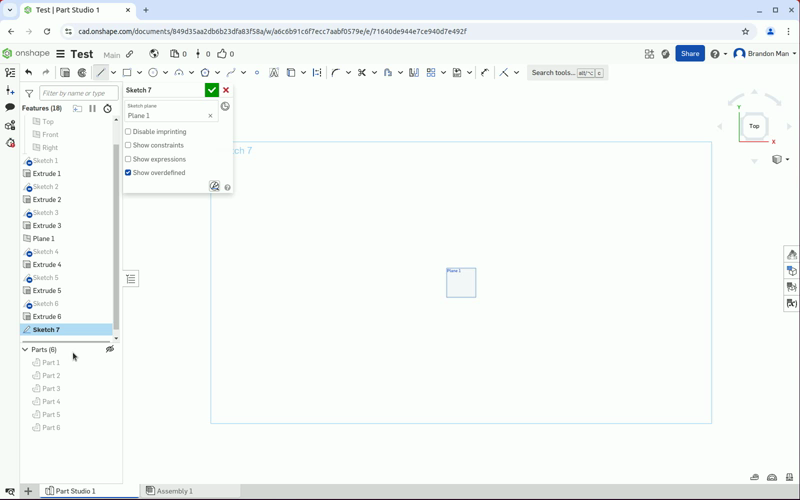
key_down(shift)
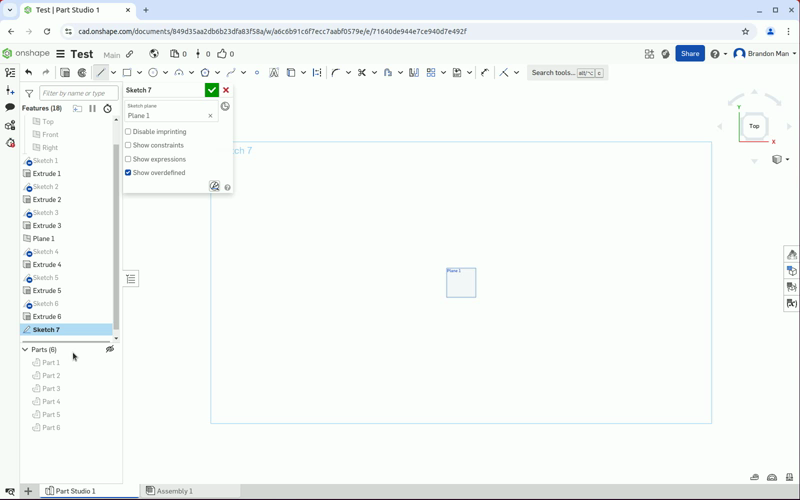
mouse_move(362, 326)
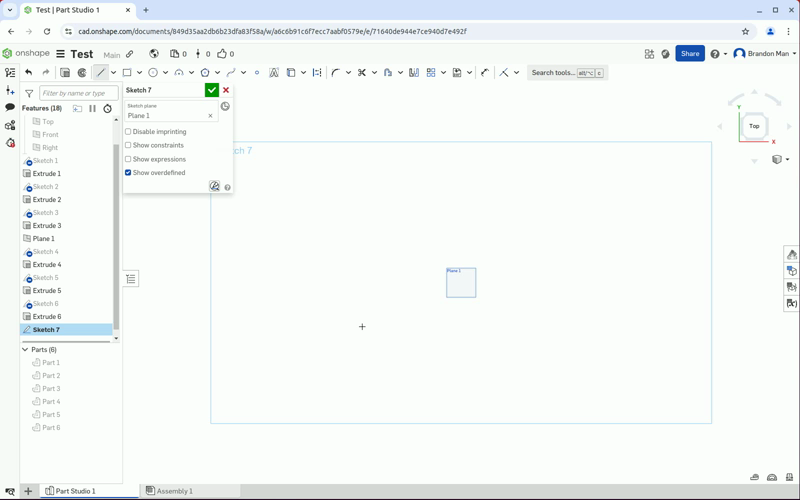
click(362, 326)
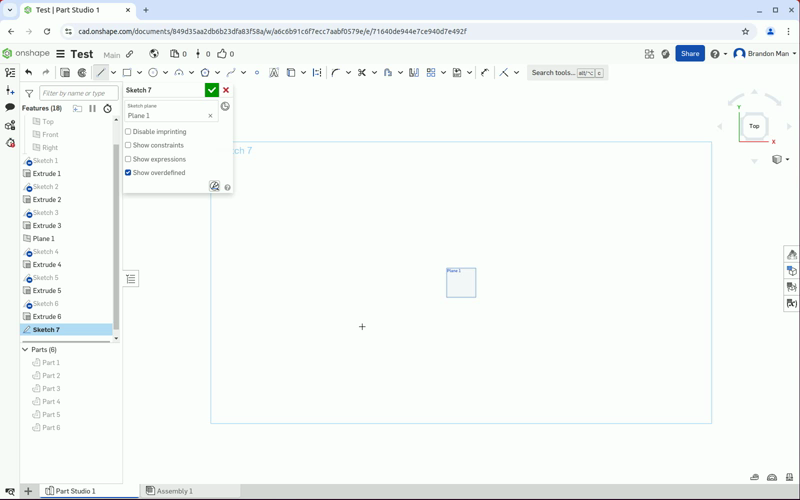
key_up(shift)
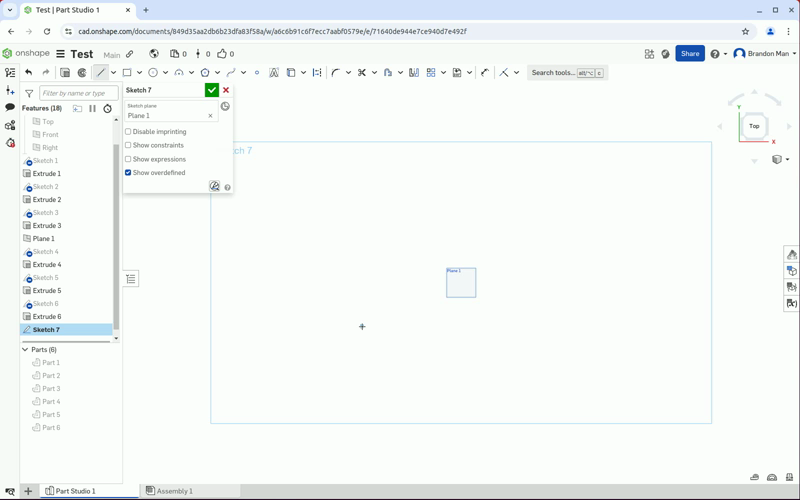
key_down(shift)
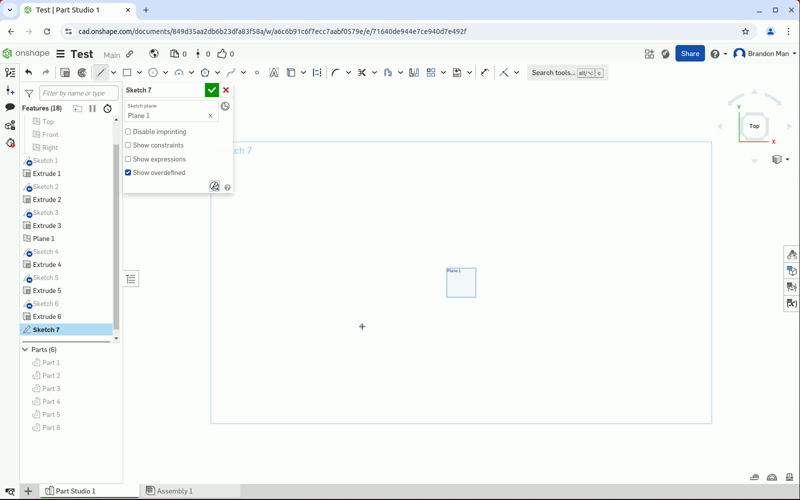
mouse_move(449, 326)
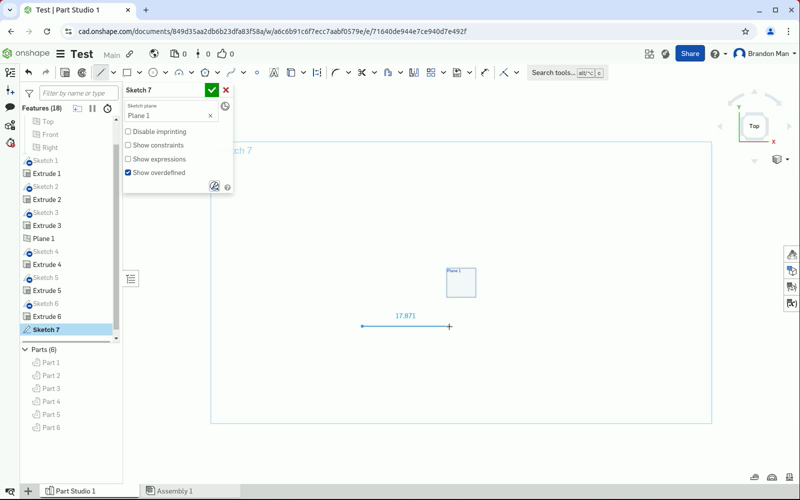
click(449, 326)
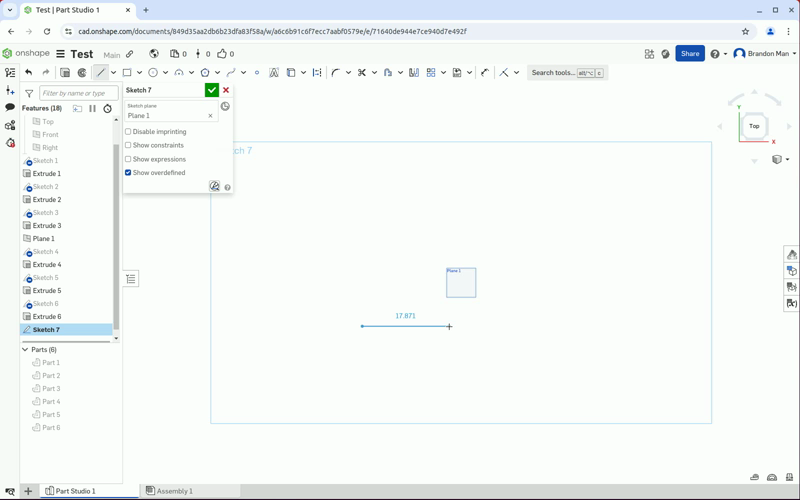
key_up(shift)
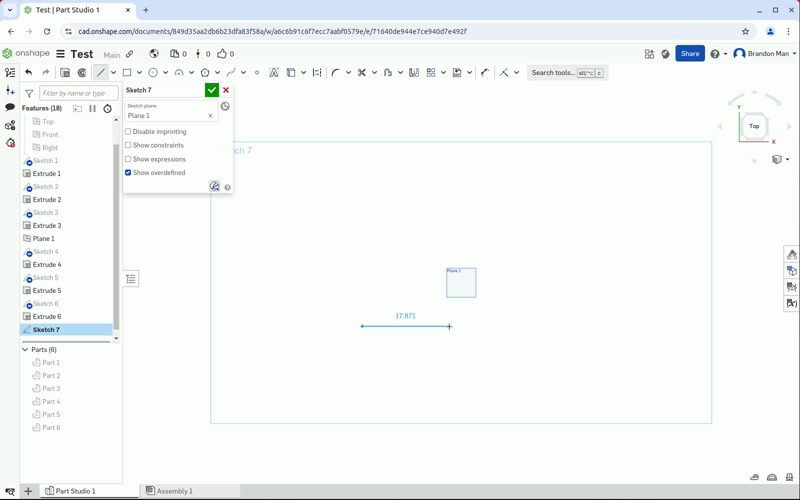
key_down(shift)
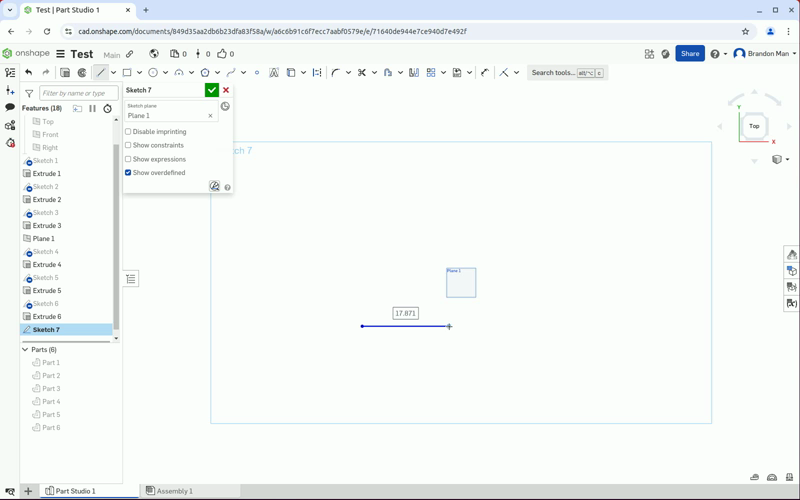
mouse_move(479, 326)
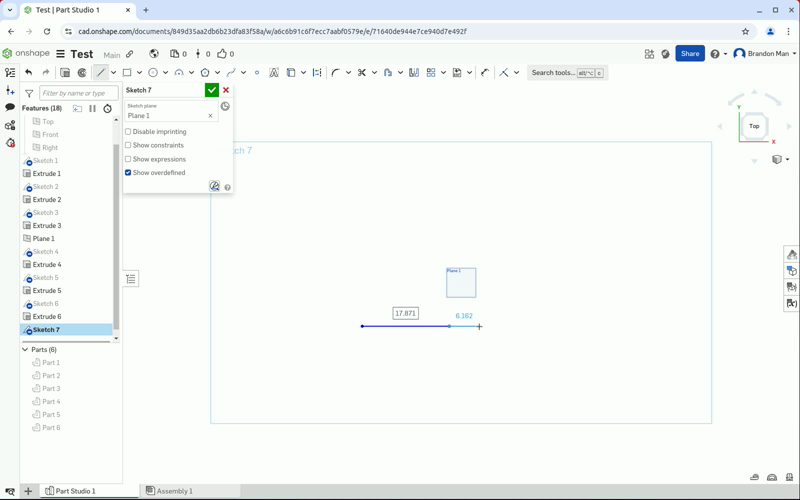
mouse_move(449, 344)
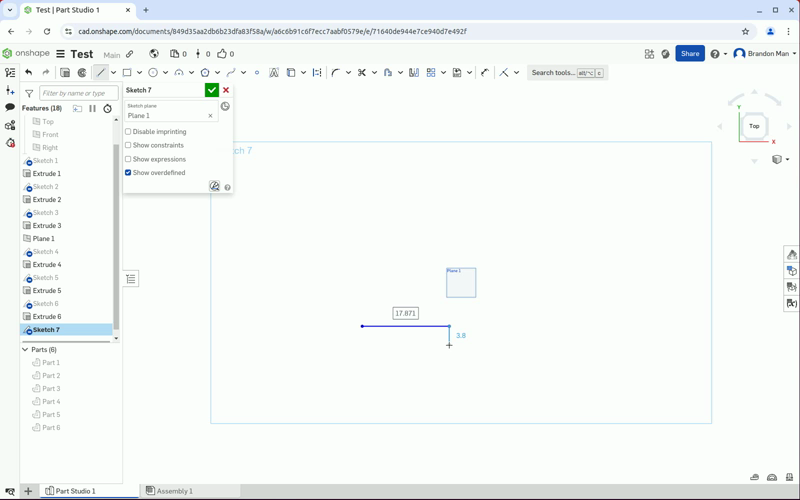
click(449, 344)
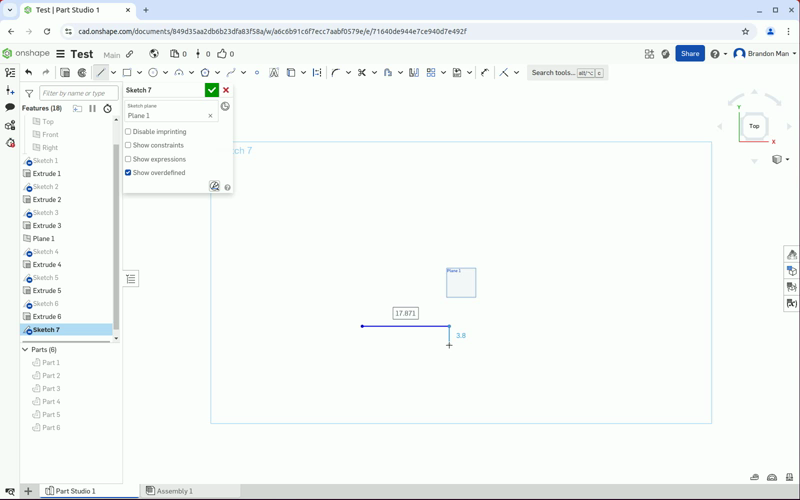
key_up(shift)
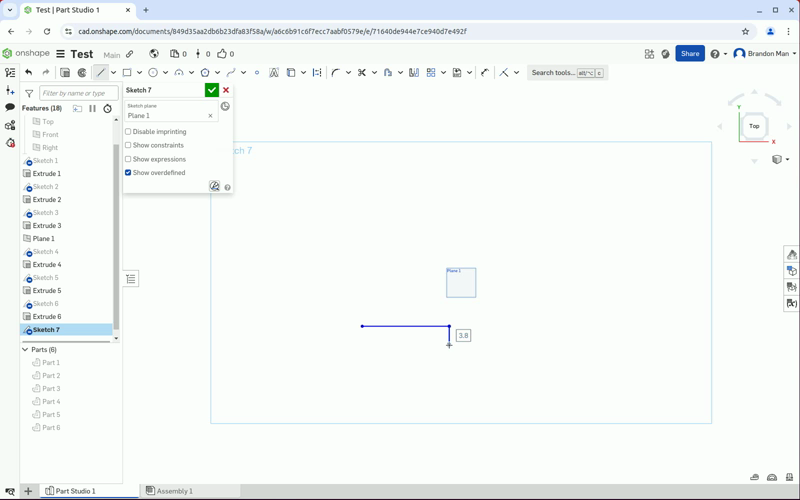
key_down(shift)
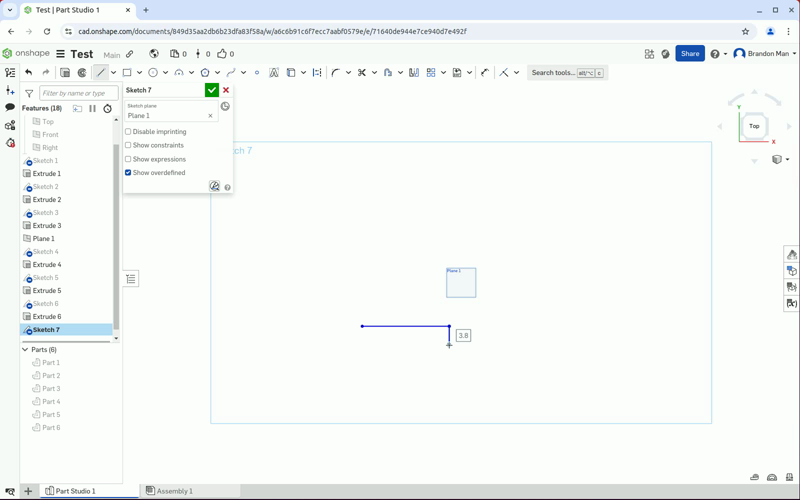
mouse_move(479, 344)
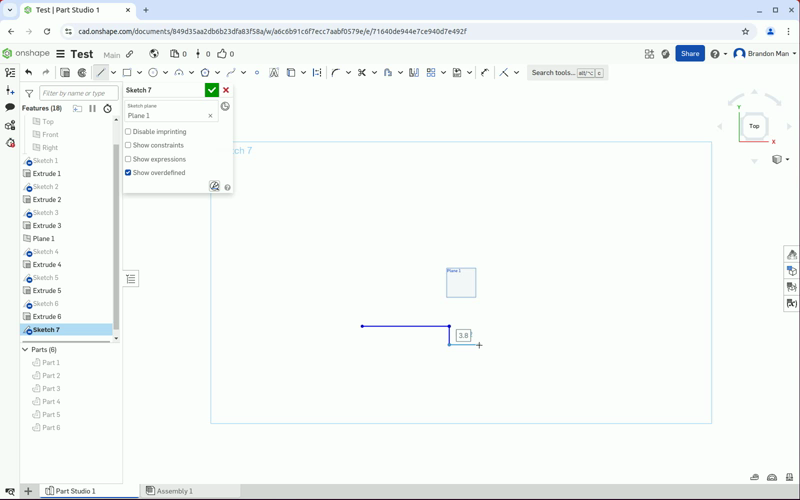
mouse_move(471, 344)
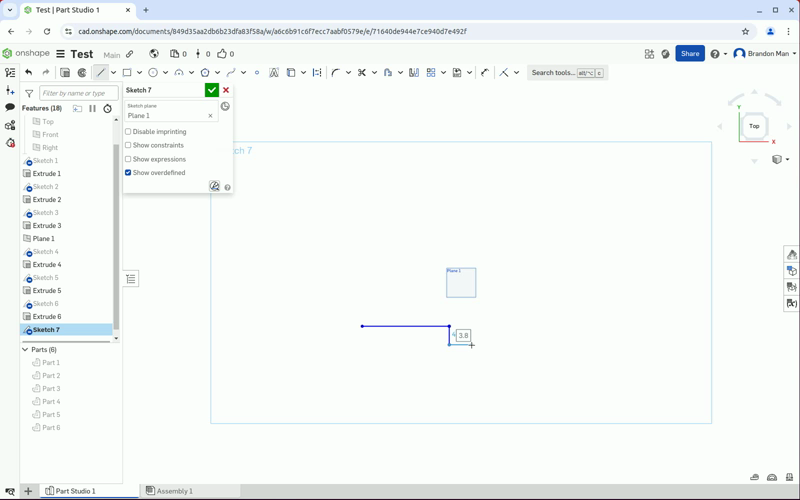
click(471, 344)
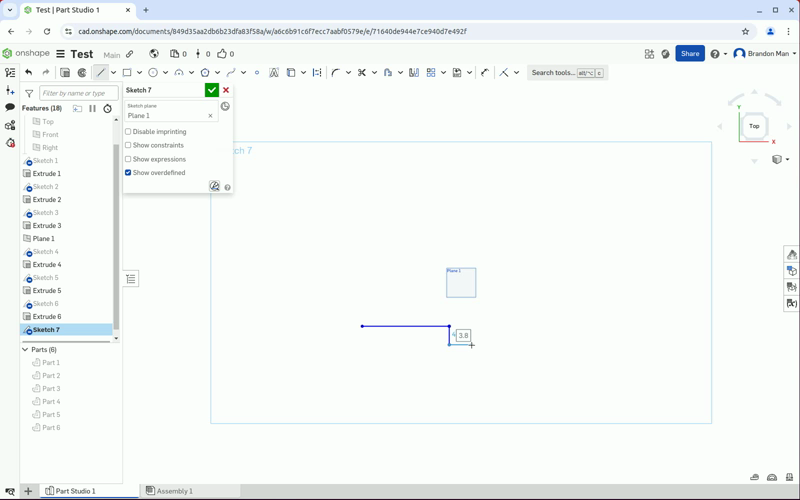
key_up(shift)
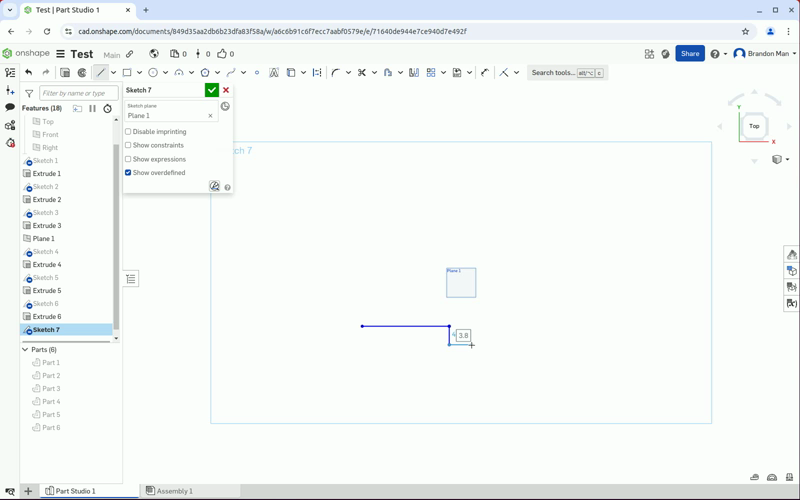
key_down(shift)
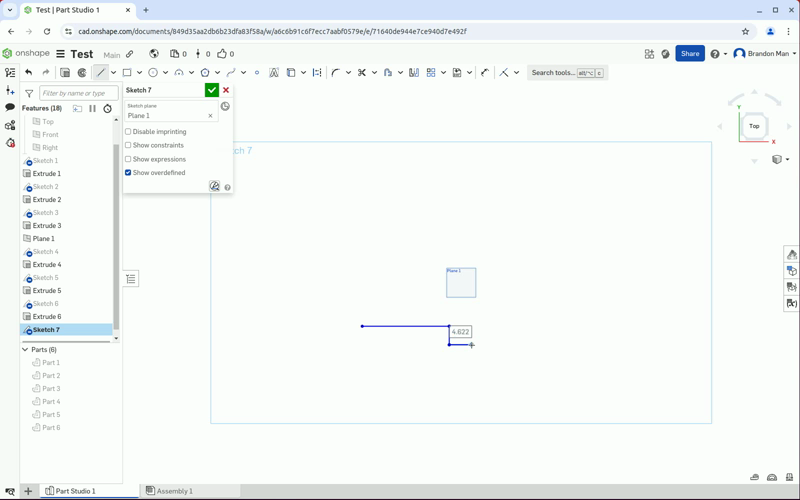
mouse_move(501, 344)
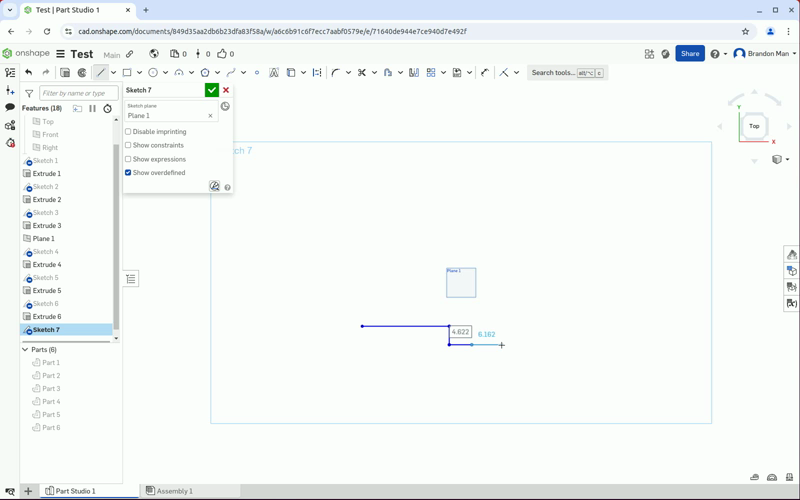
mouse_move(471, 326)
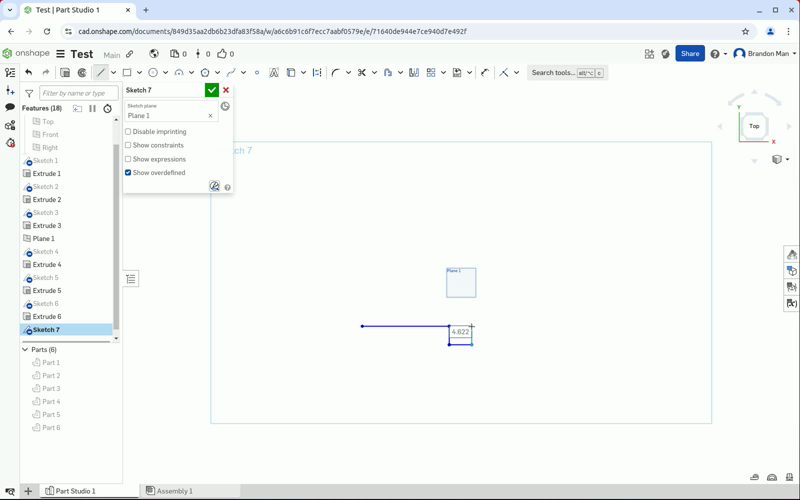
click(471, 326)
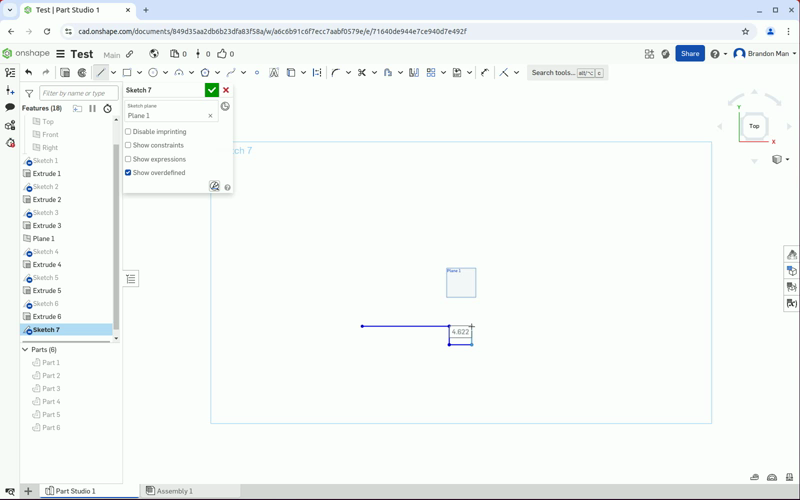
key_up(shift)
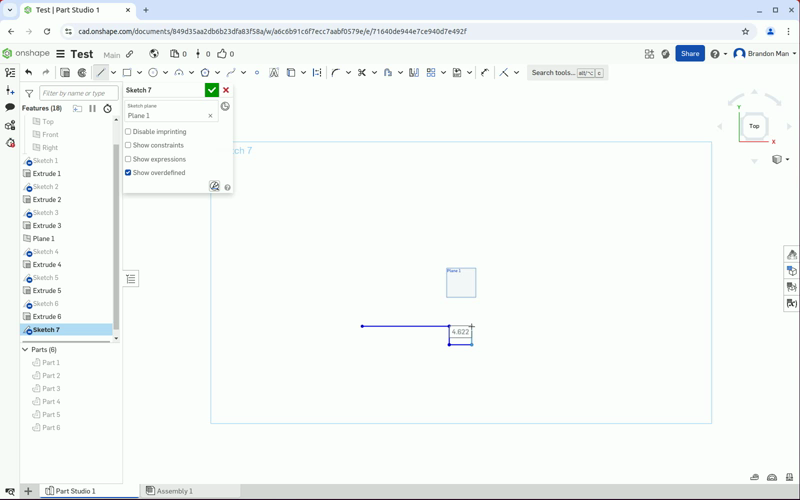
key_down(shift)
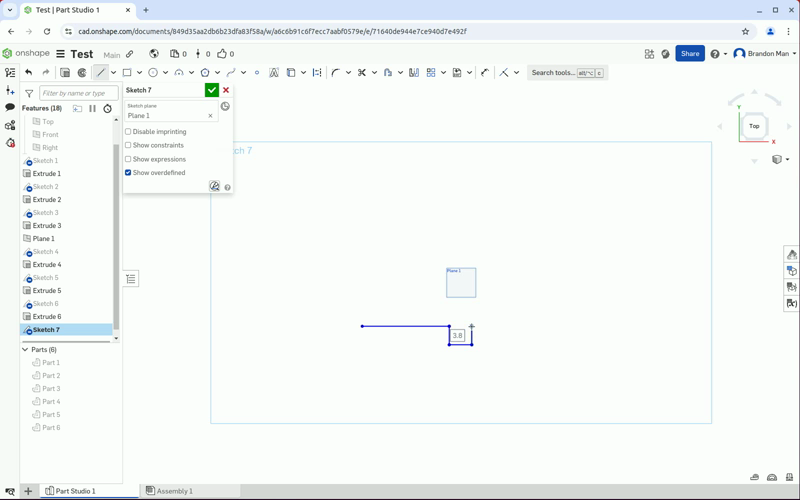
mouse_move(558, 326)
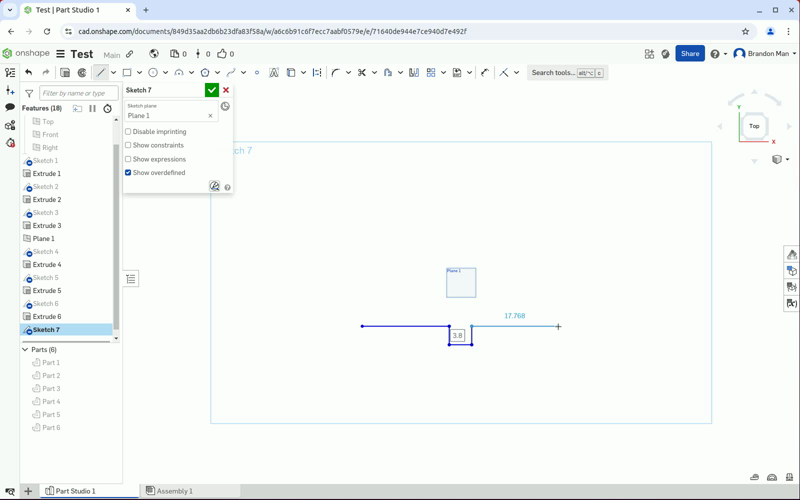
click(558, 326)
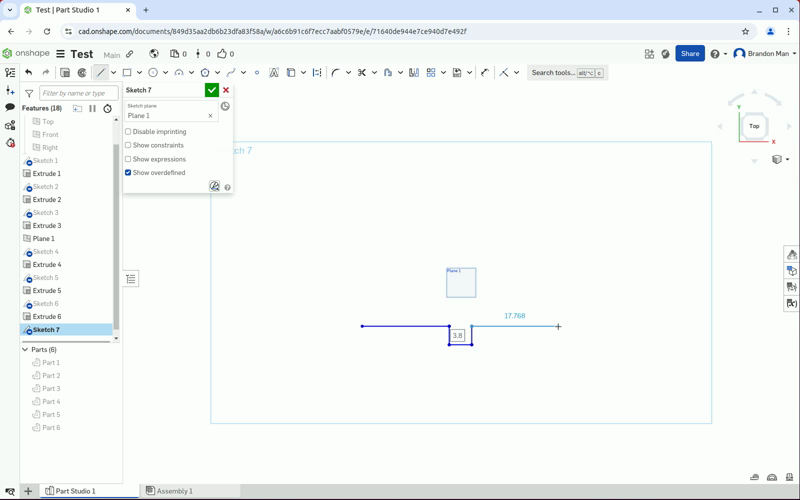
key_up(shift)
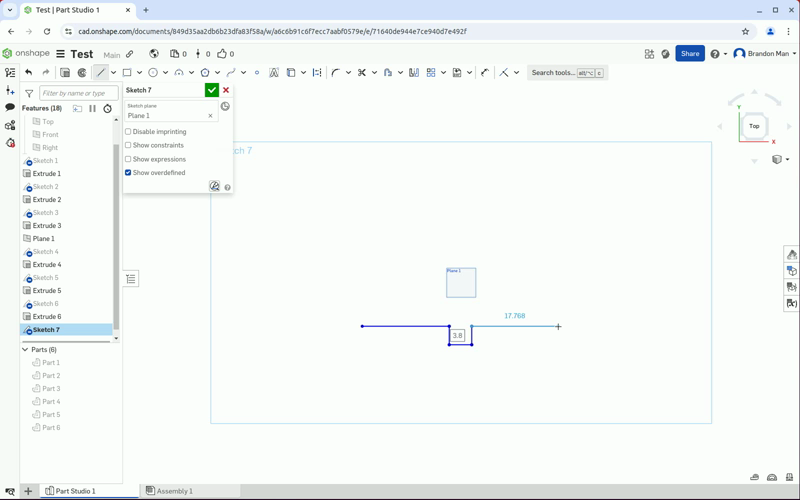
key_down(shift)
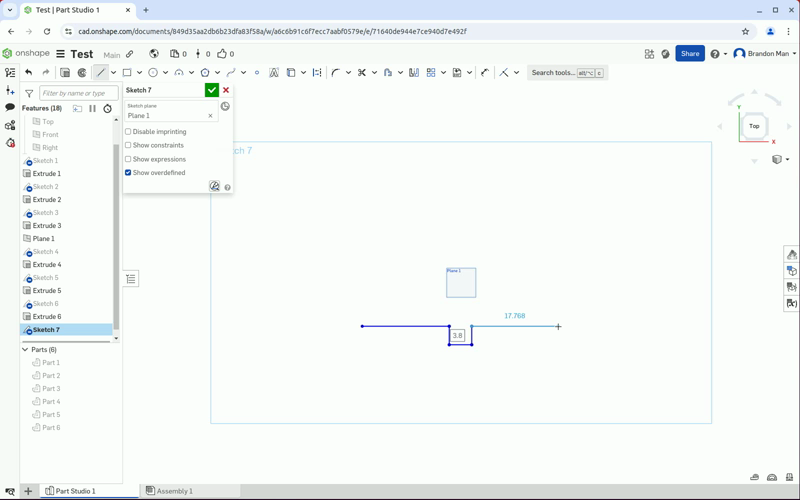
mouse_move(558, 239)
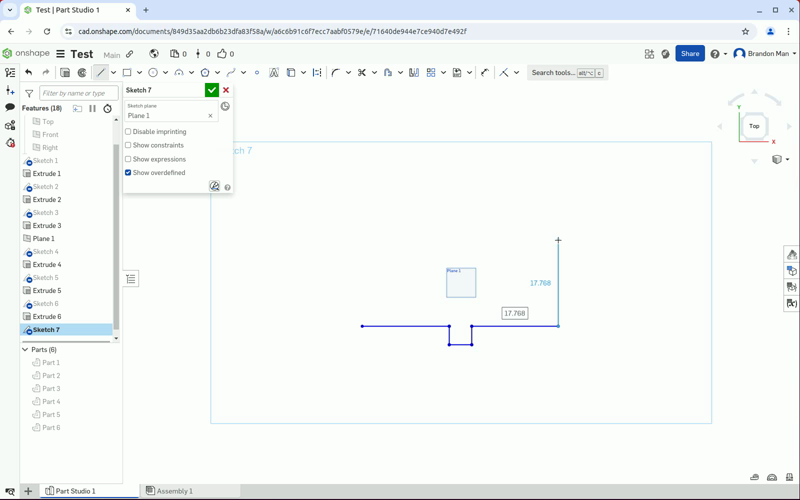
click(558, 239)
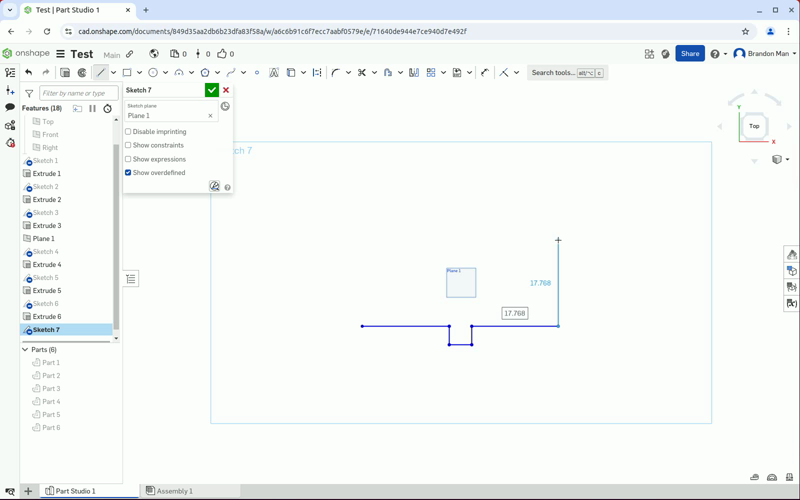
key_up(shift)
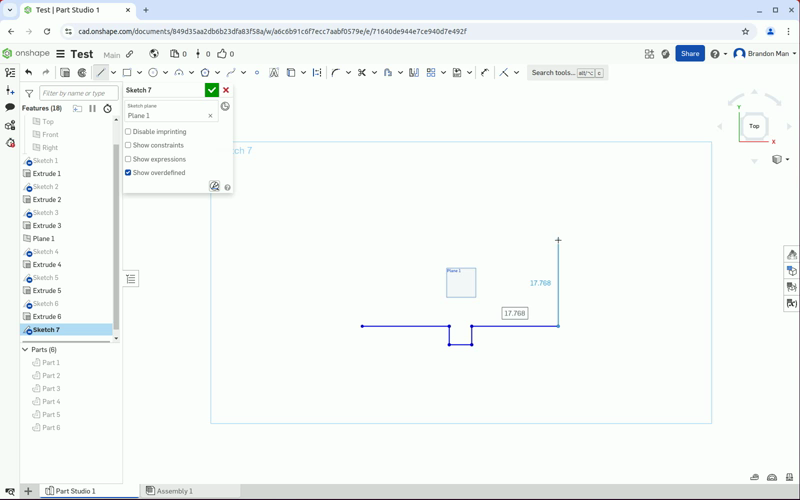
key_down(shift)
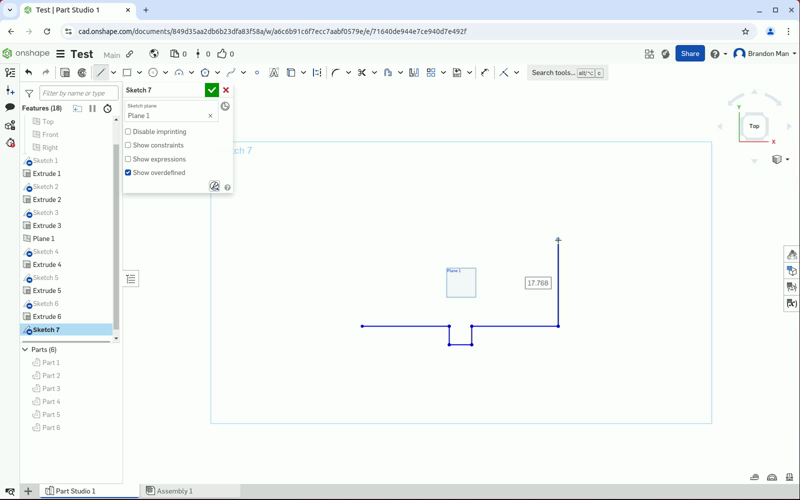
mouse_move(588, 239)
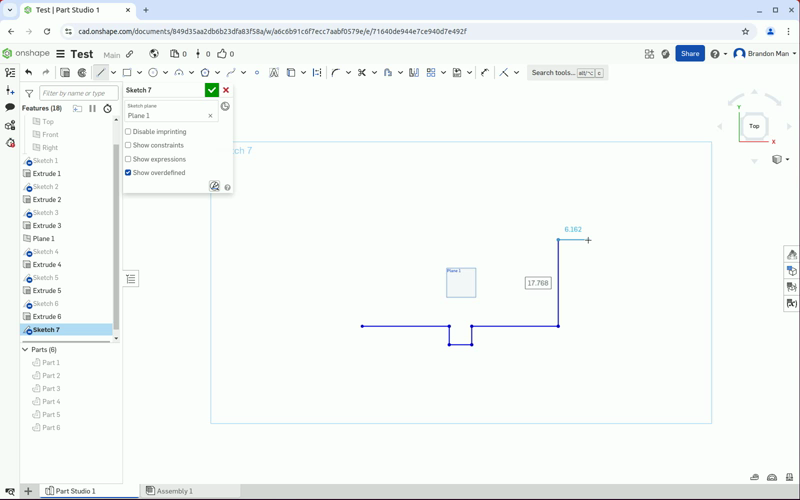
mouse_move(558, 221)
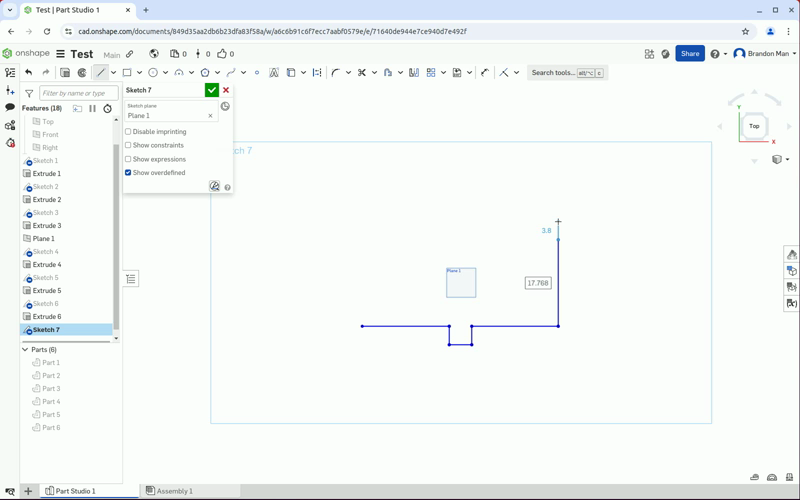
click(558, 221)
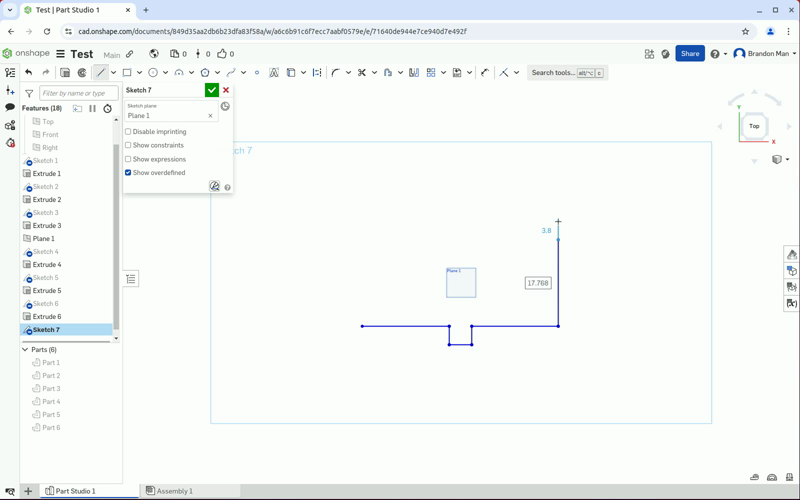
key_up(shift)
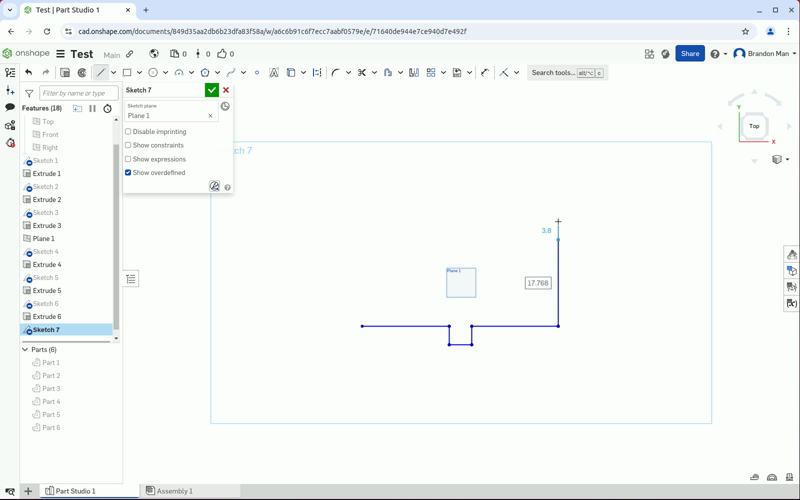
key_down(shift)
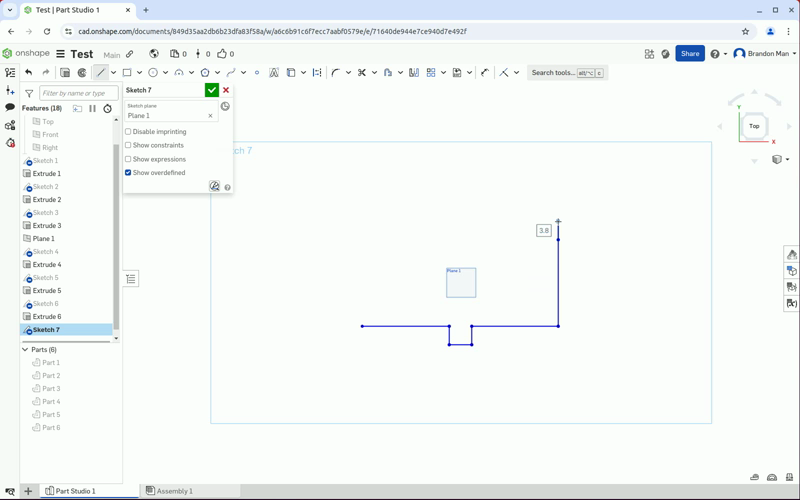
mouse_move(588, 221)
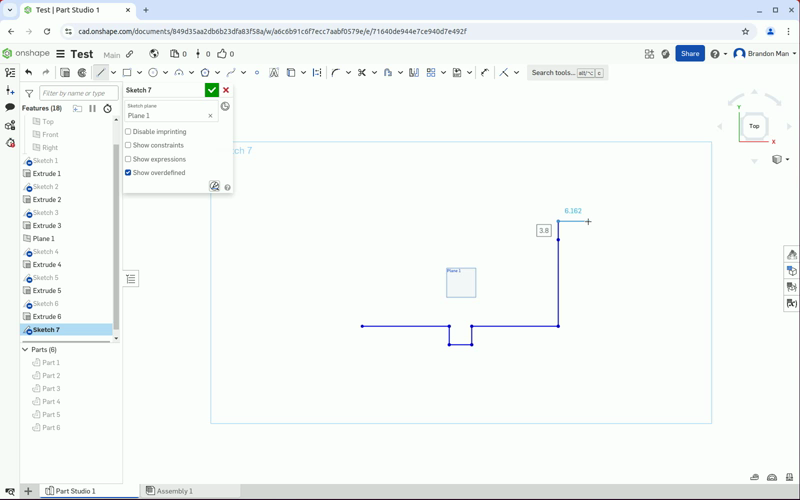
mouse_move(535, 221)
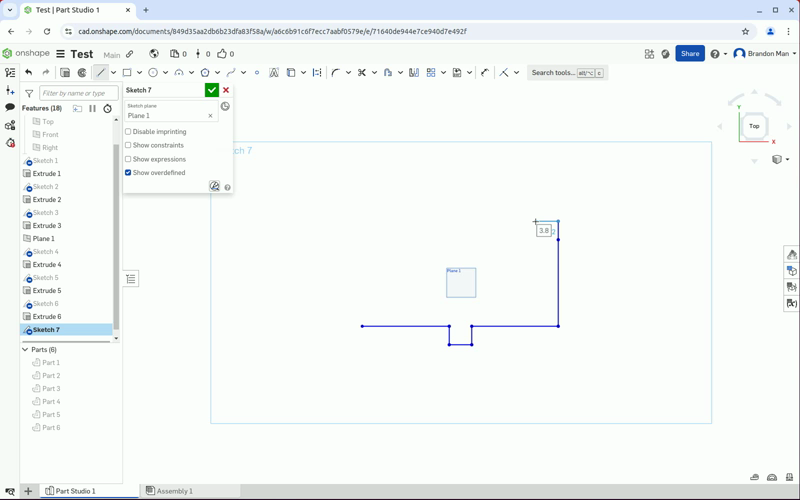
click(535, 221)
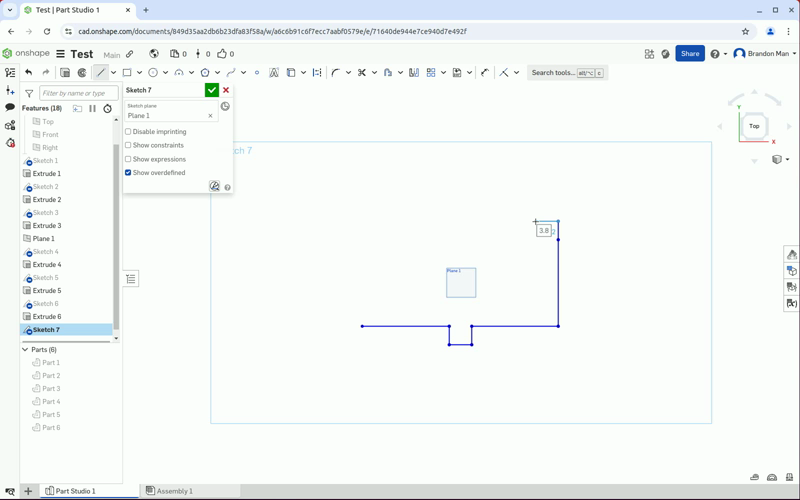
key_up(shift)
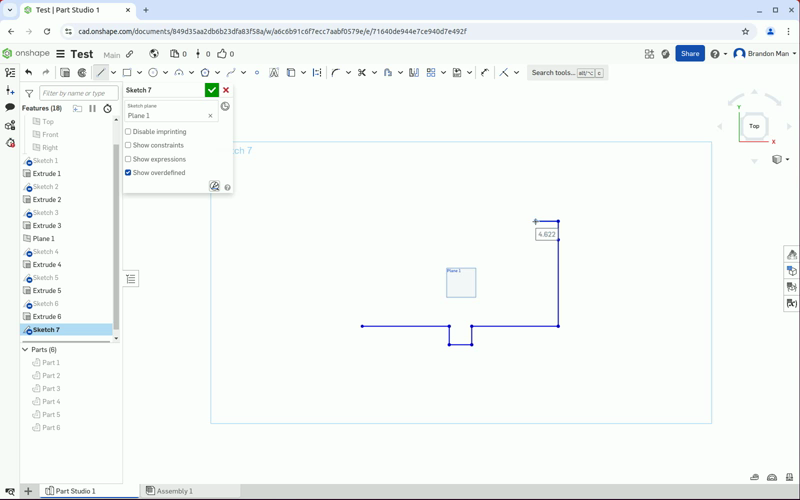
key_down(shift)
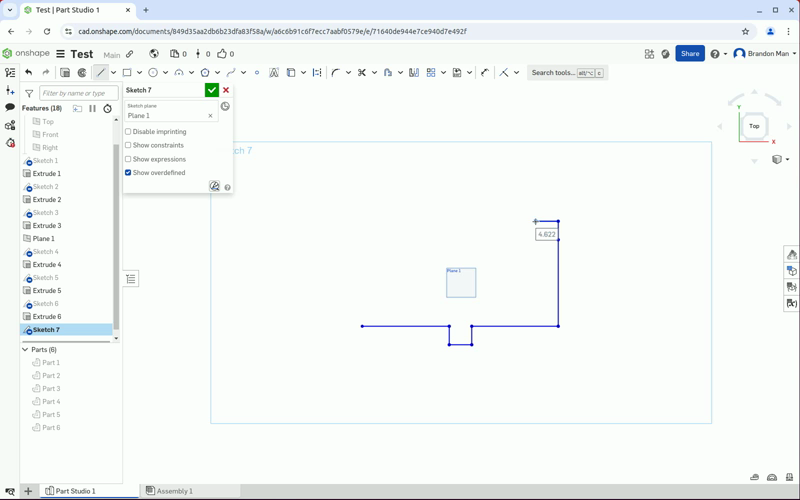
mouse_move(565, 221)
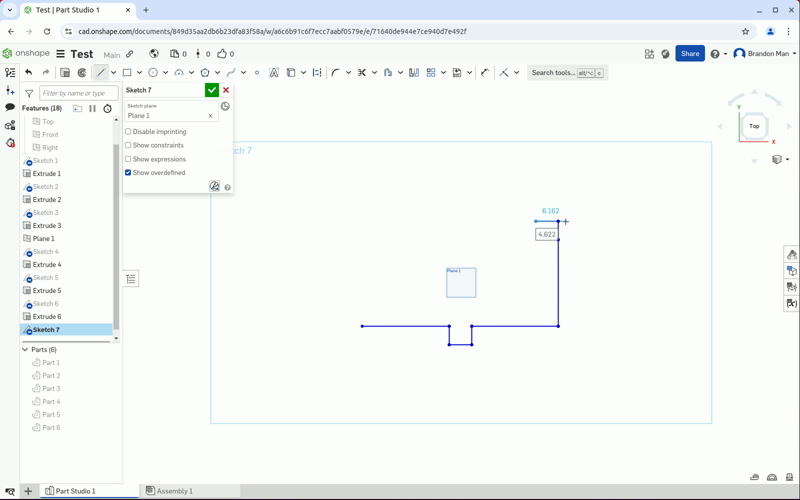
mouse_move(535, 239)
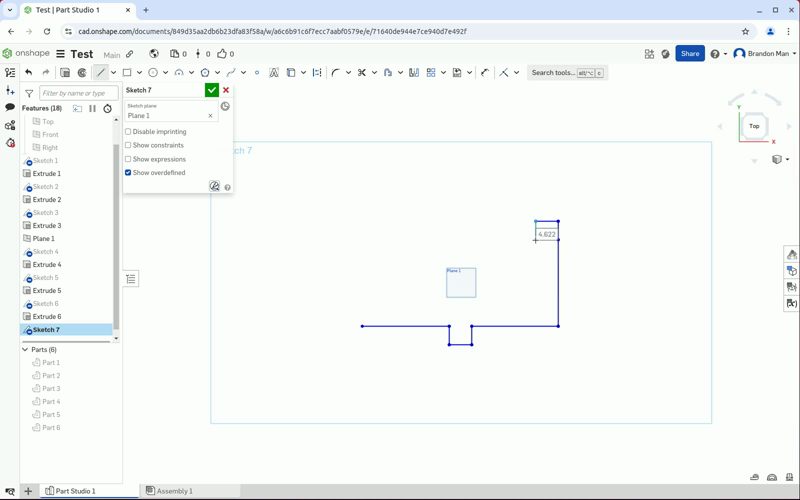
click(535, 239)
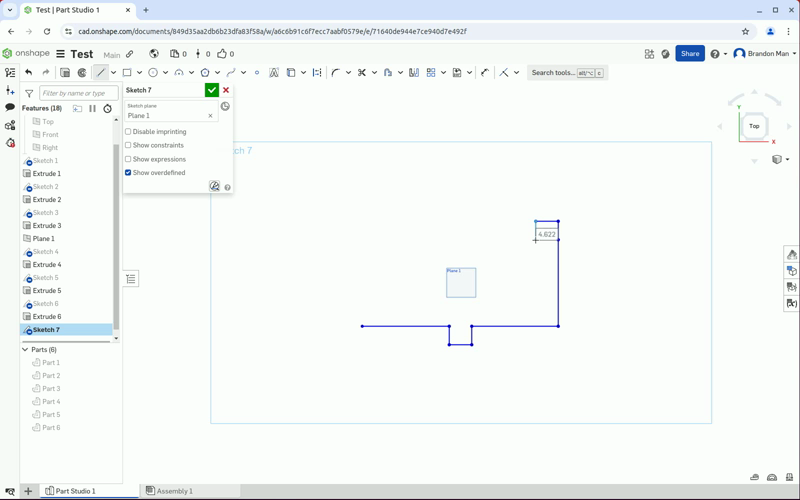
key_up(shift)
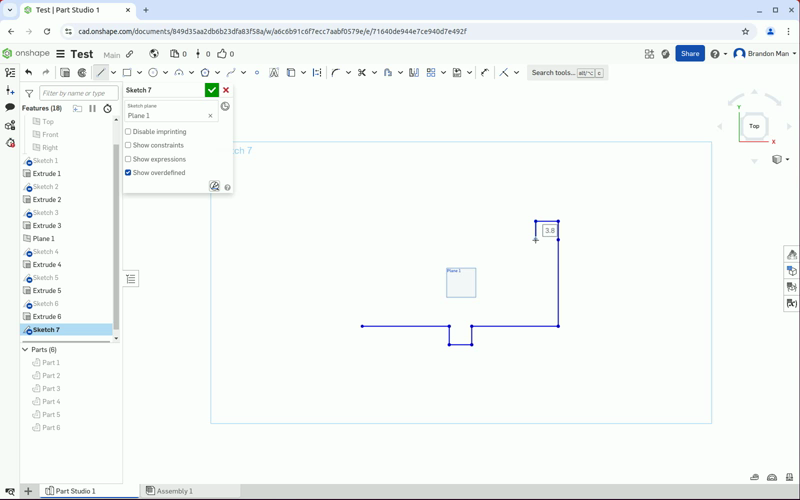
key_down(shift)
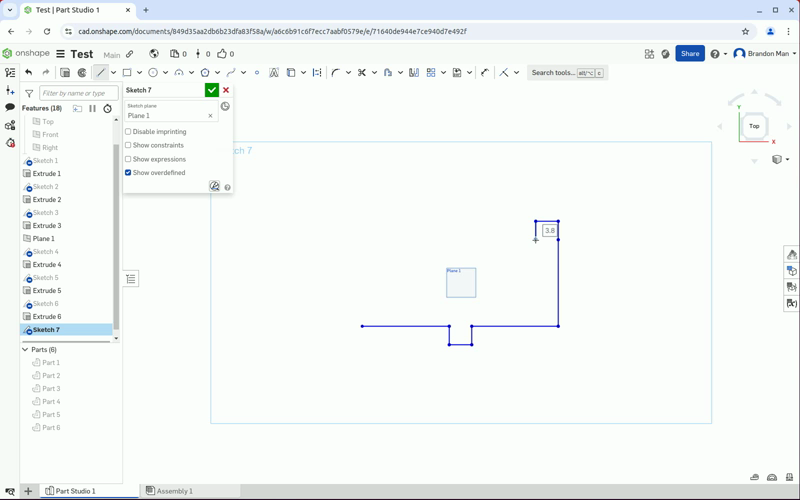
mouse_move(385, 239)
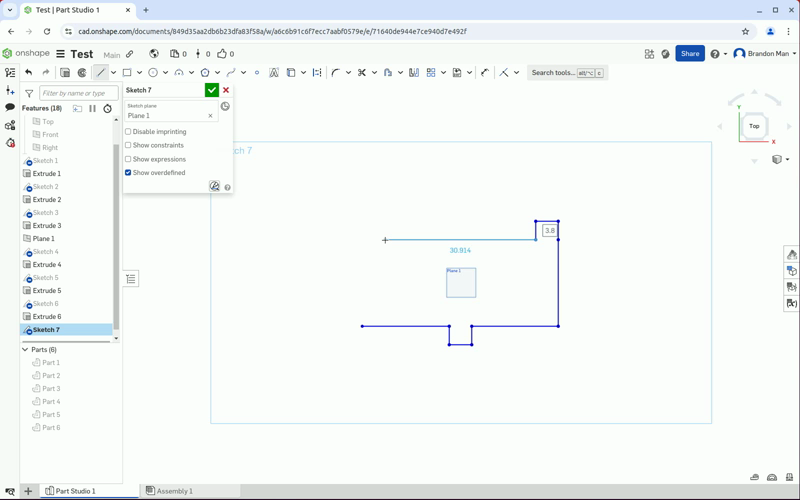
click(385, 239)
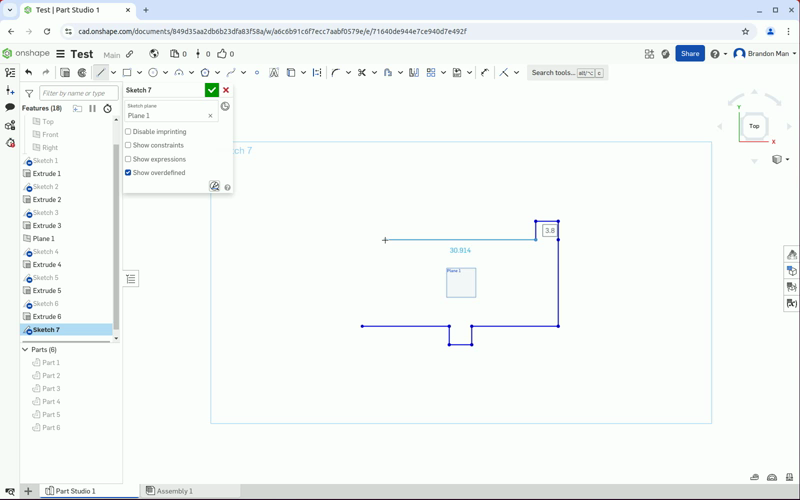
key_up(shift)
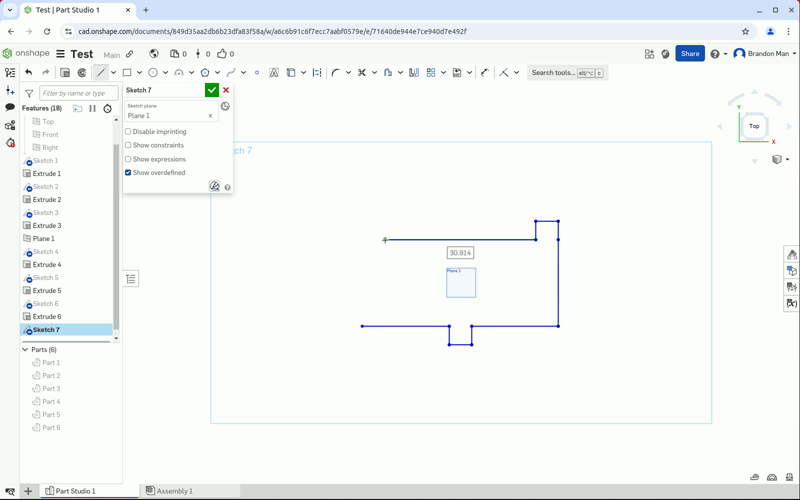
key_down(shift)
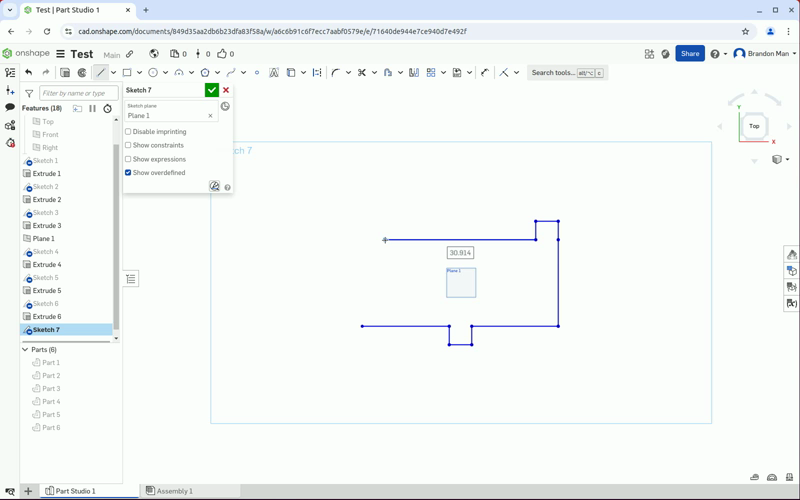
mouse_move(415, 239)
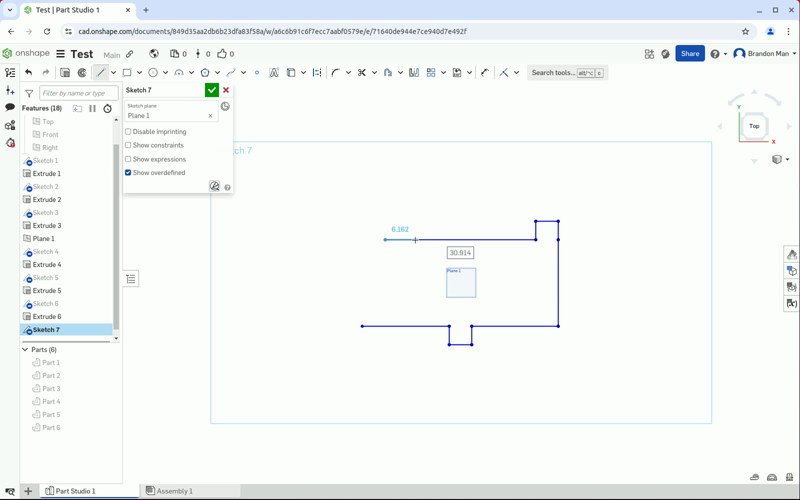
mouse_move(385, 221)
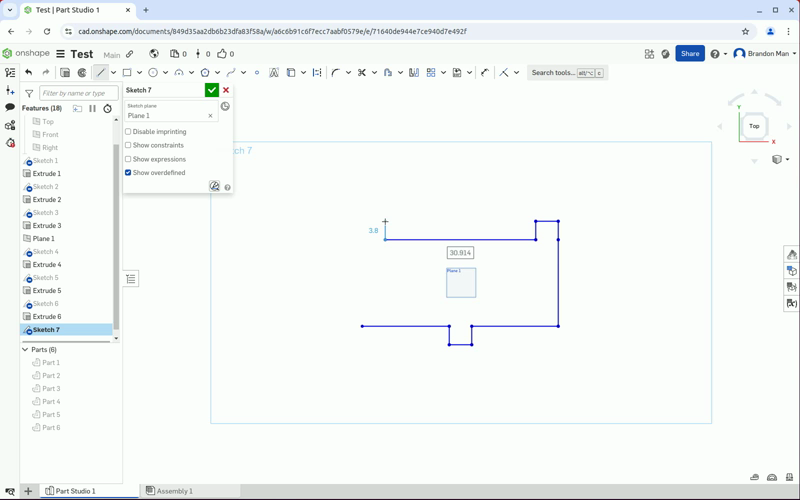
click(385, 221)
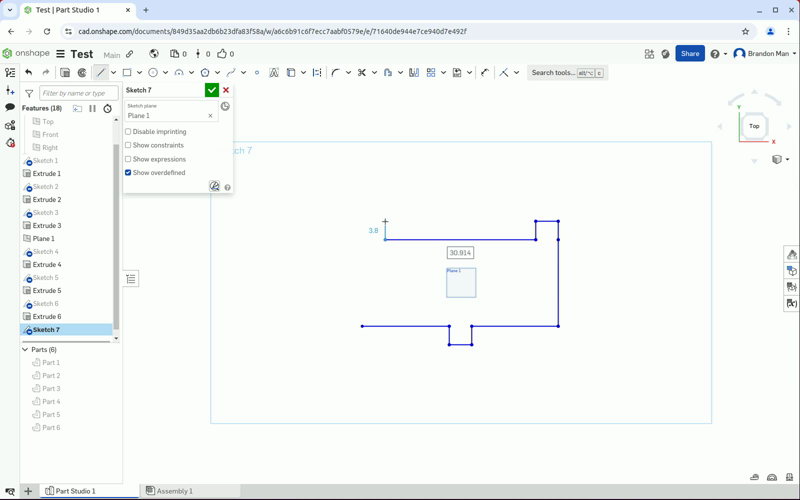
key_up(shift)
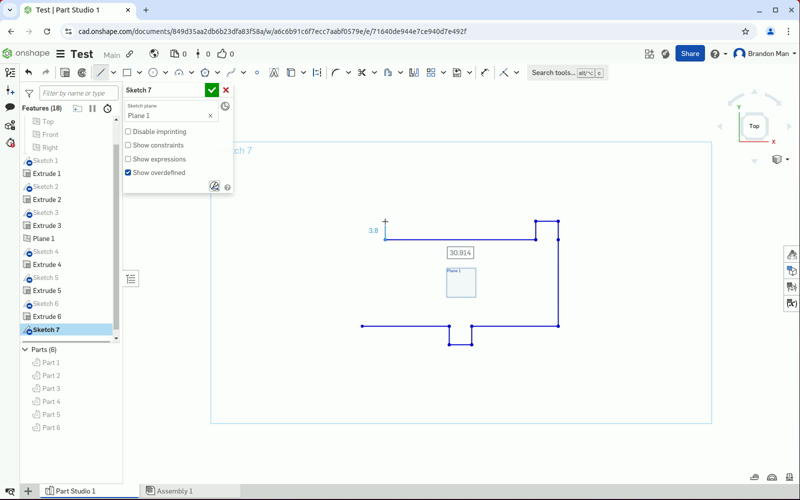
key_down(shift)
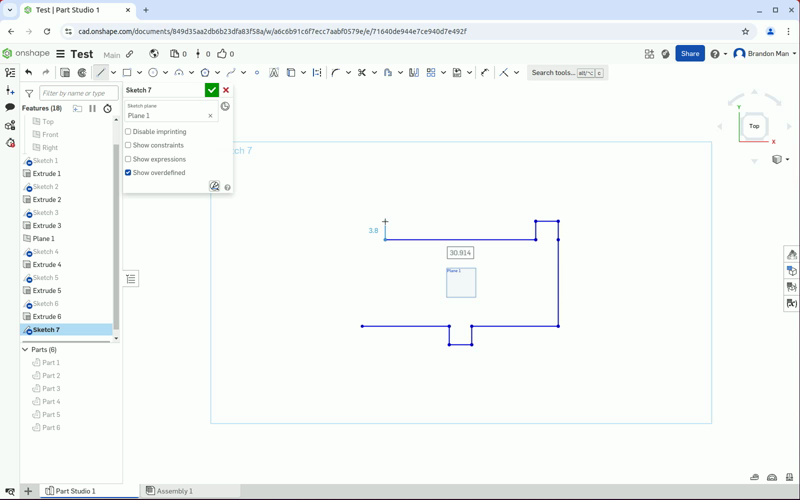
mouse_move(415, 221)
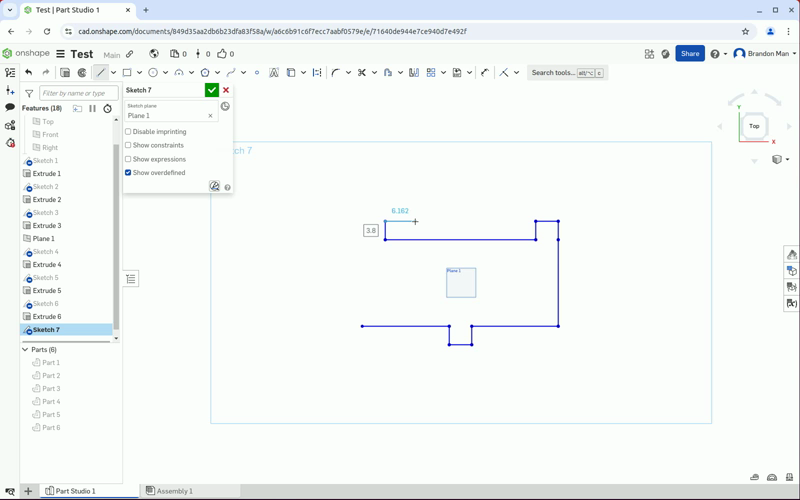
mouse_move(362, 221)
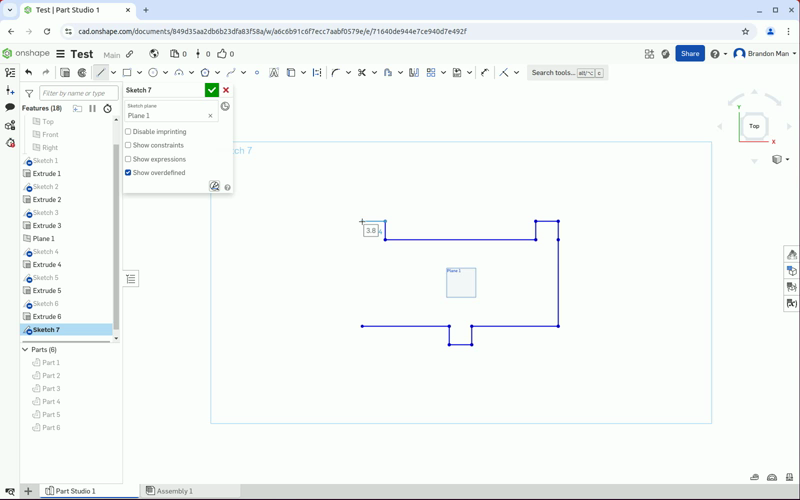
click(362, 221)
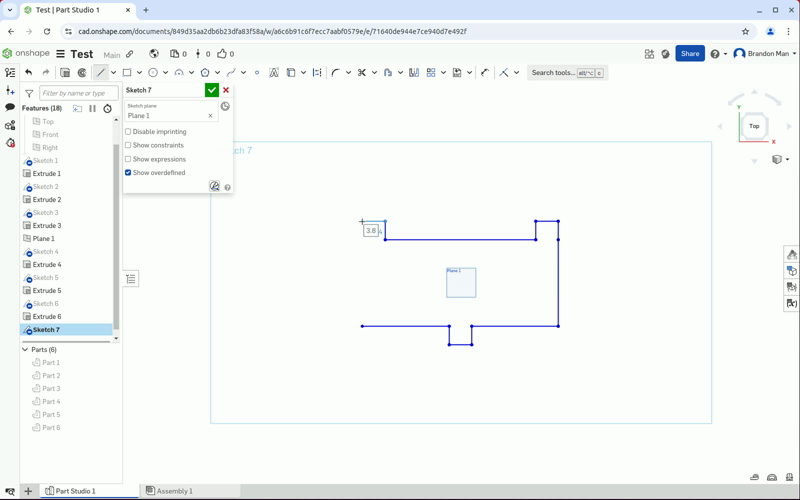
key_up(shift)
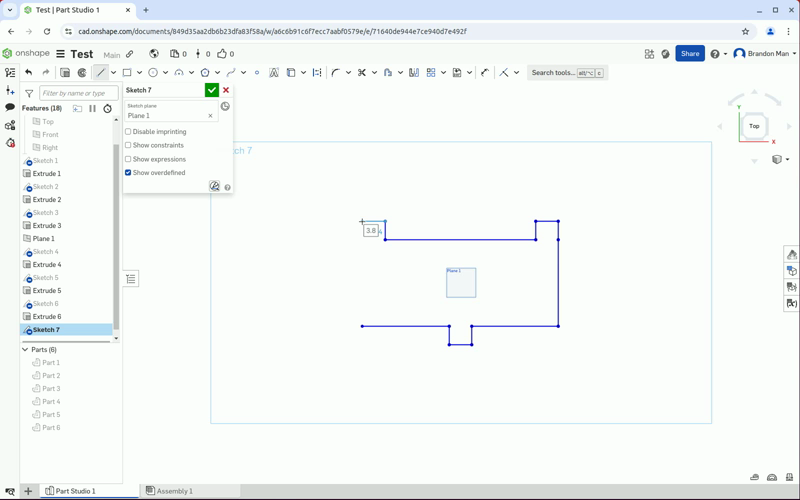
key_down(shift)
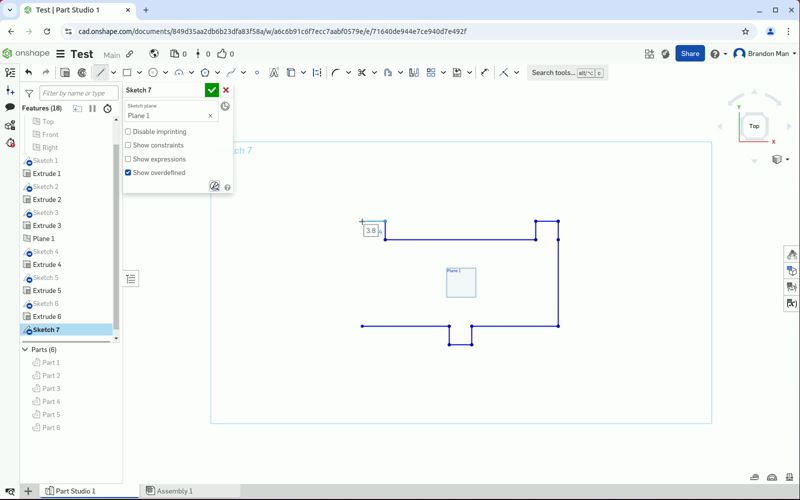
mouse_move(392, 221)
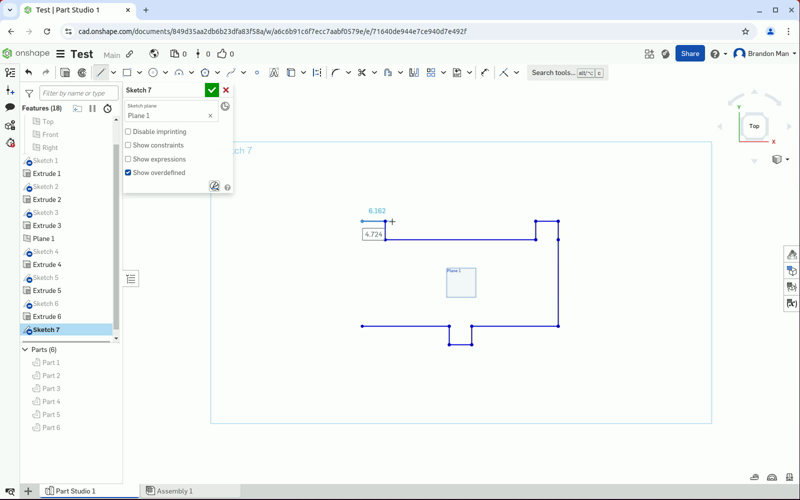
mouse_move(362, 239)
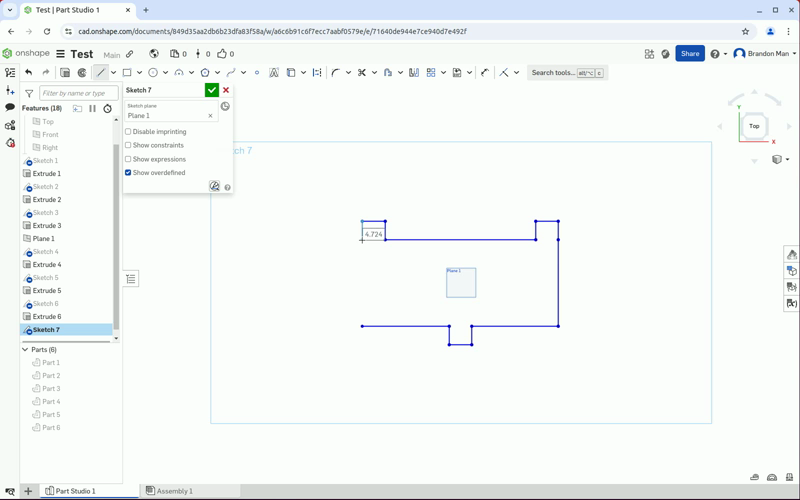
click(362, 239)
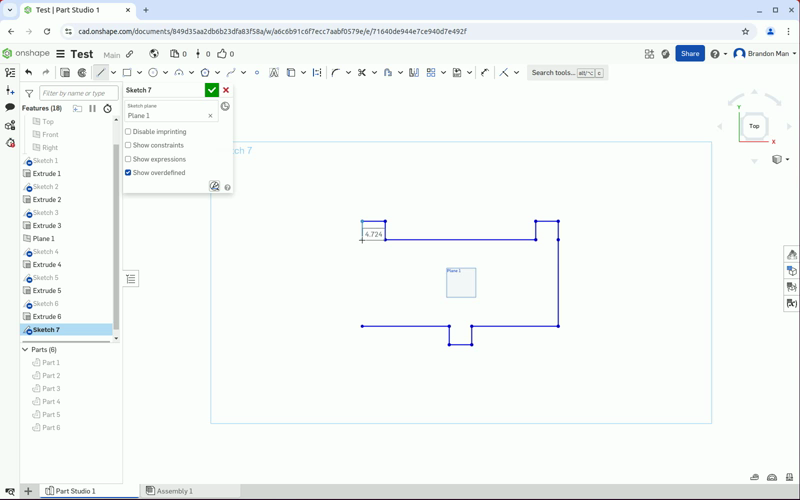
key_up(shift)
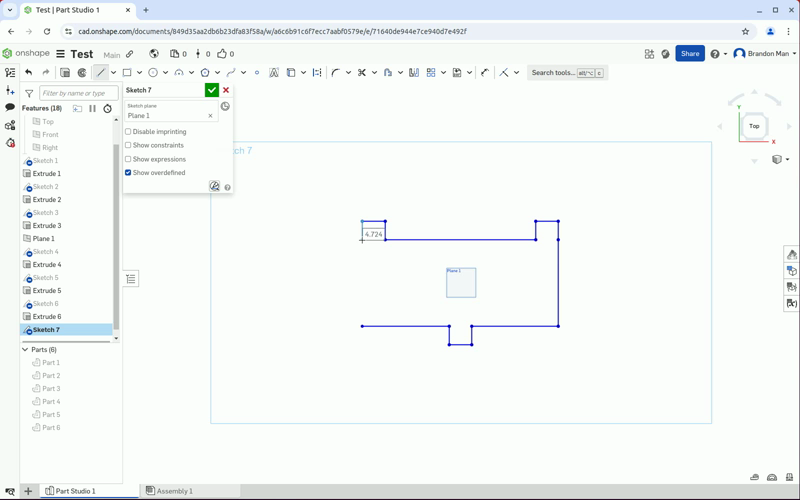
key_down(shift)
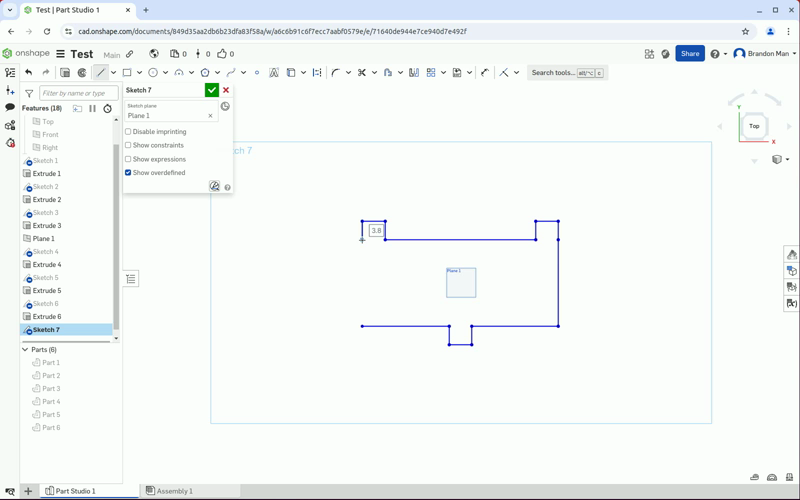
mouse_move(362, 326)
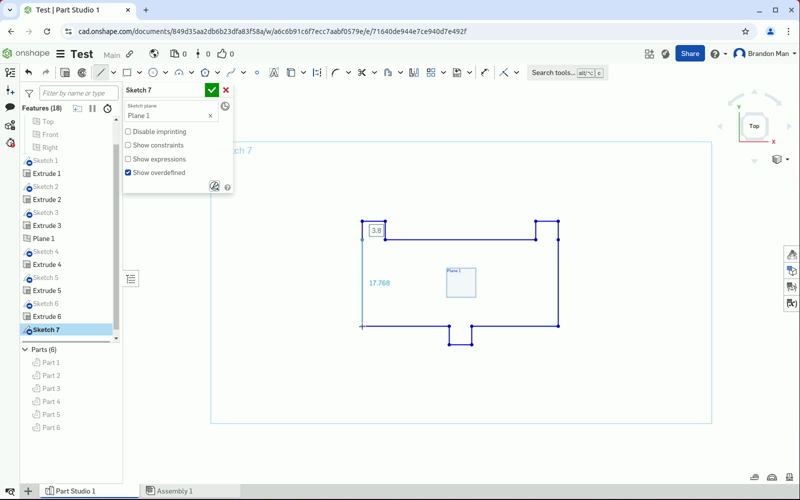
key_up(shift)
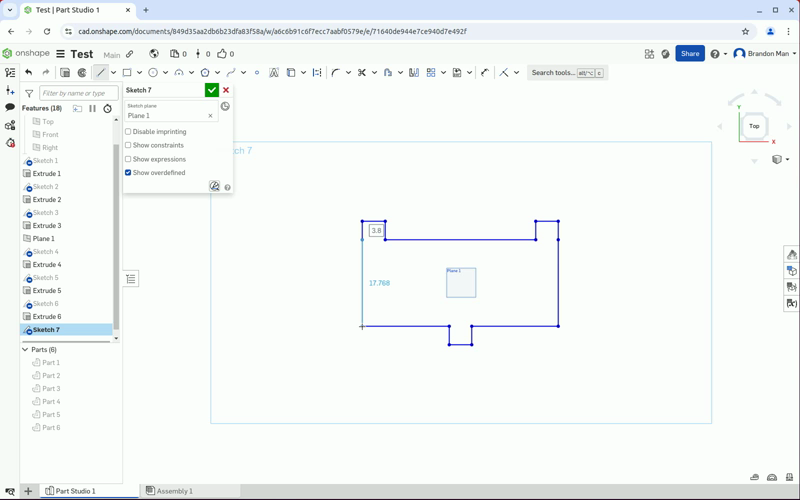
click(362, 326)
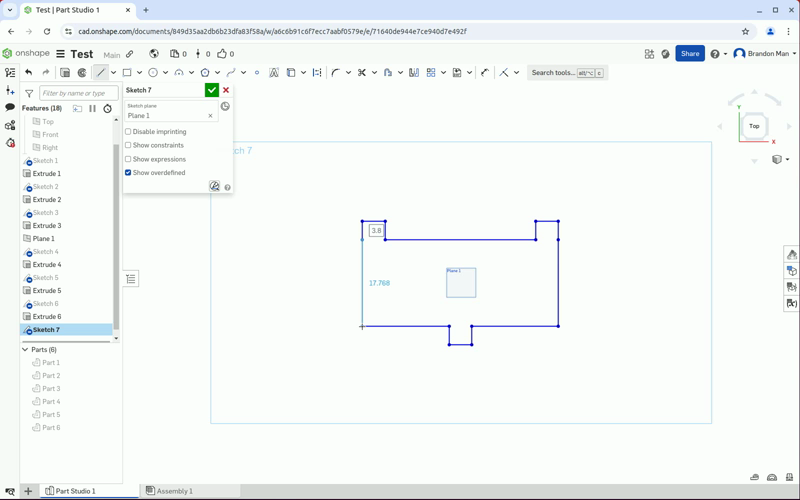
key(esc)
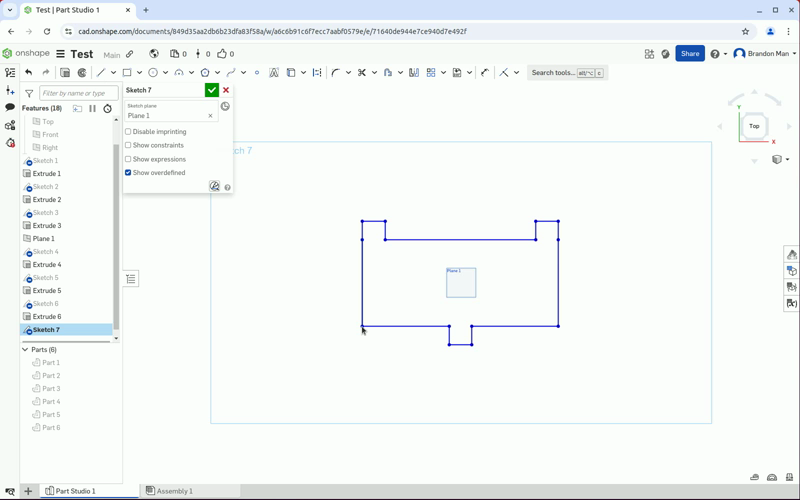
mouse_move(439, 260)
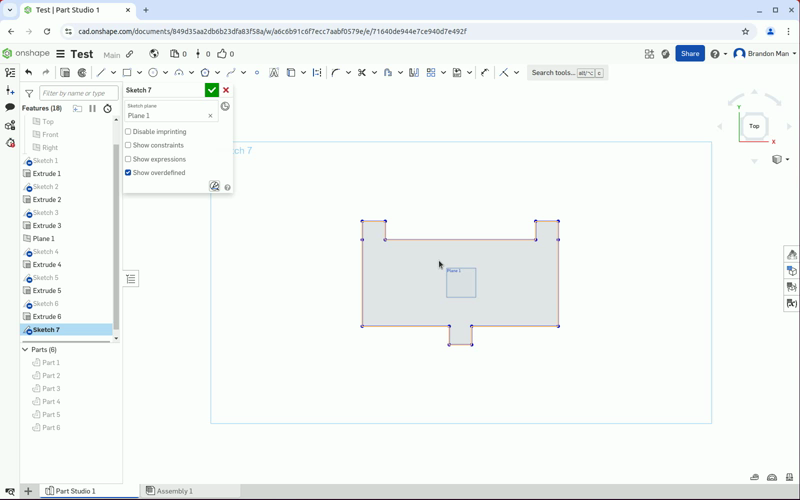
click(439, 260)
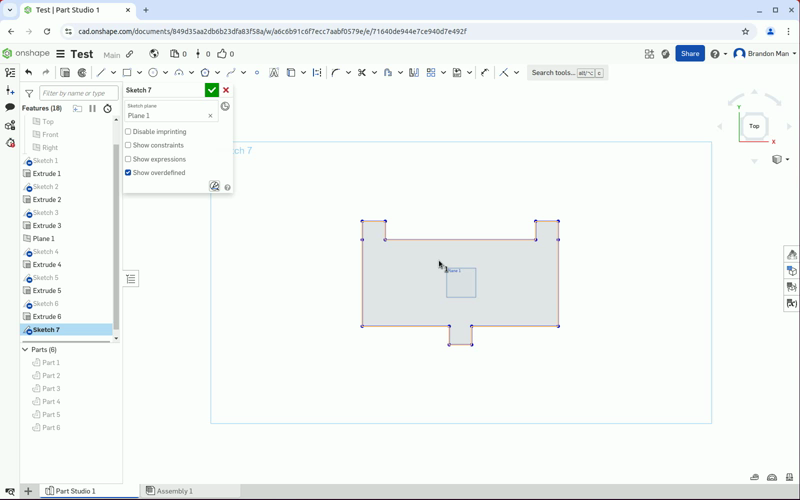
mouse_move(73, 352)
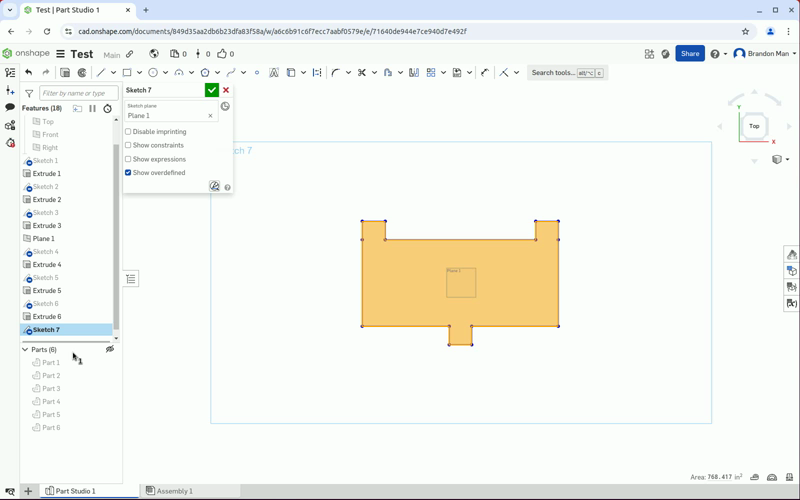
key(shift+y)
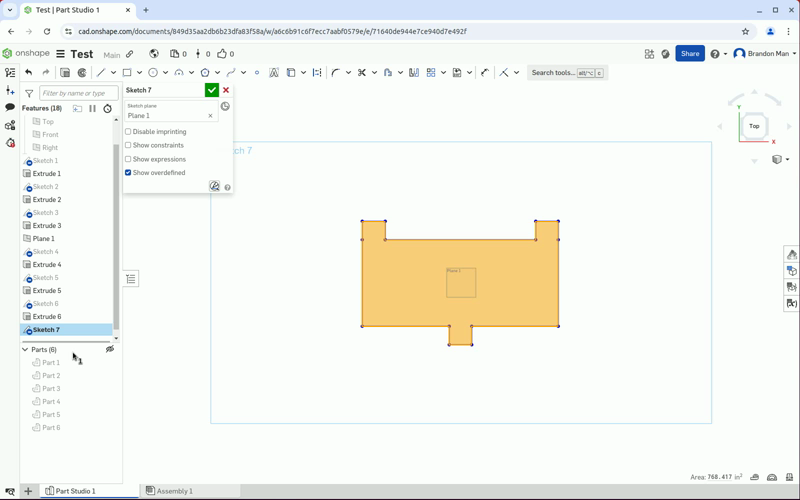
key(shift+e)
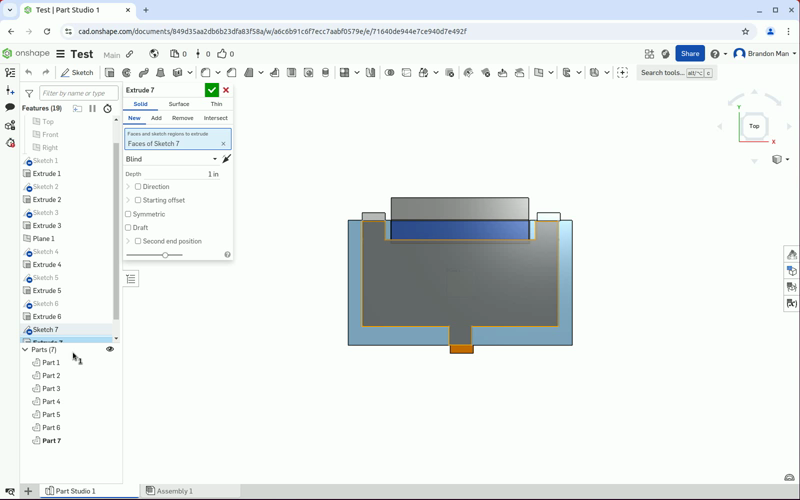
mouse_move(143, 106)
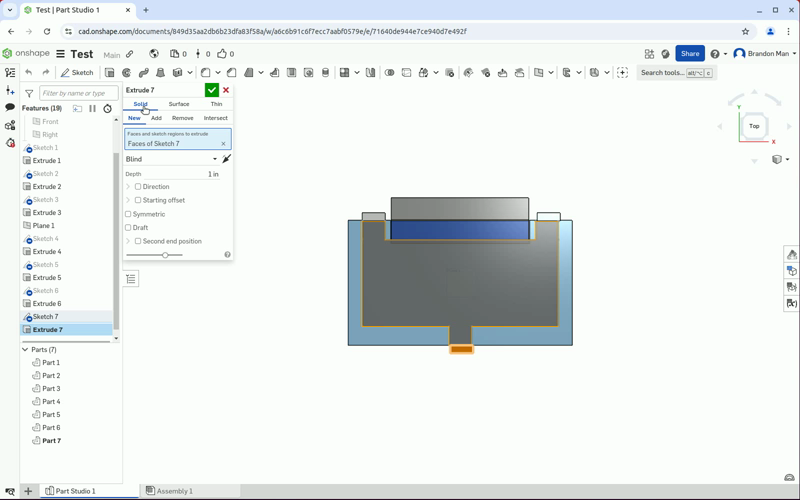
click(143, 106)
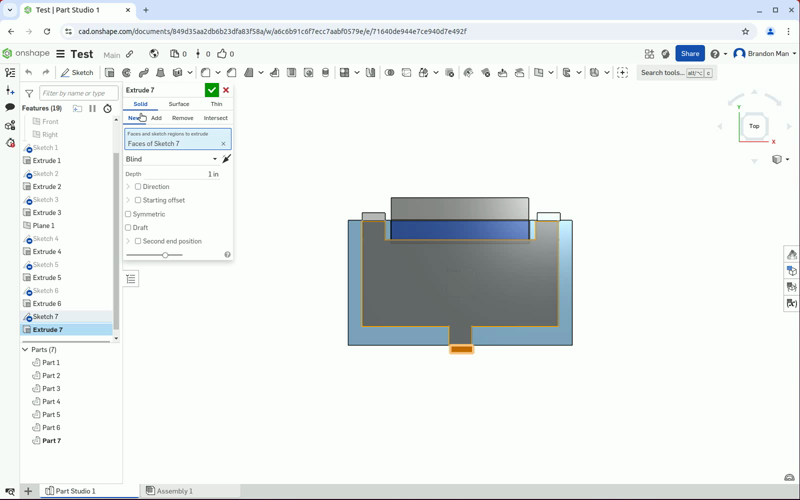
mouse_move(137, 120)
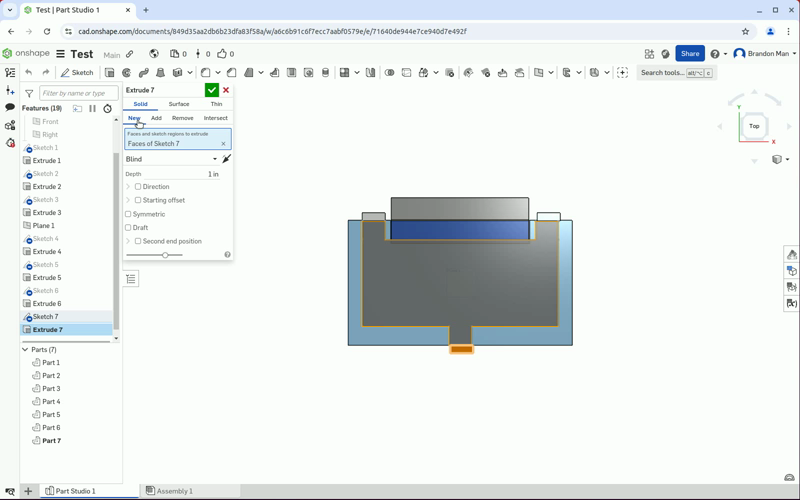
click(137, 120)
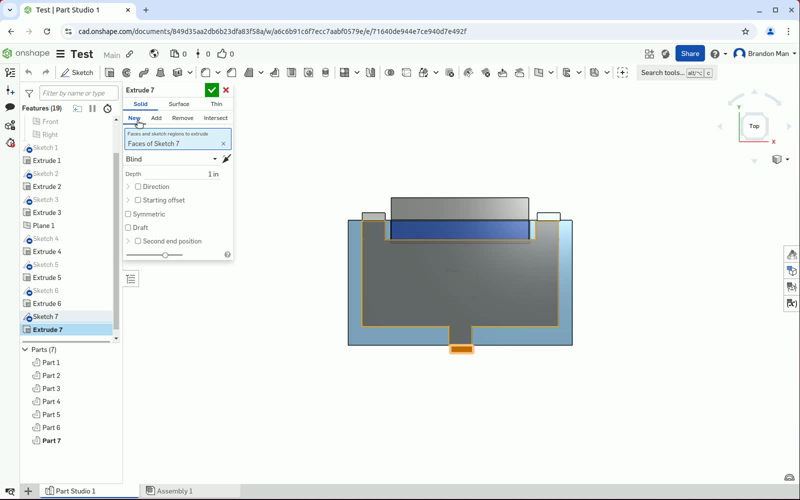
key(tab, 4)
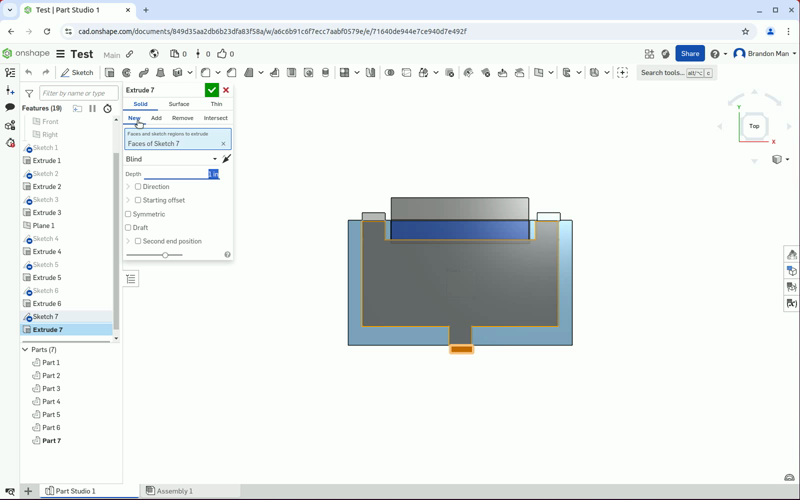
text(1.444)
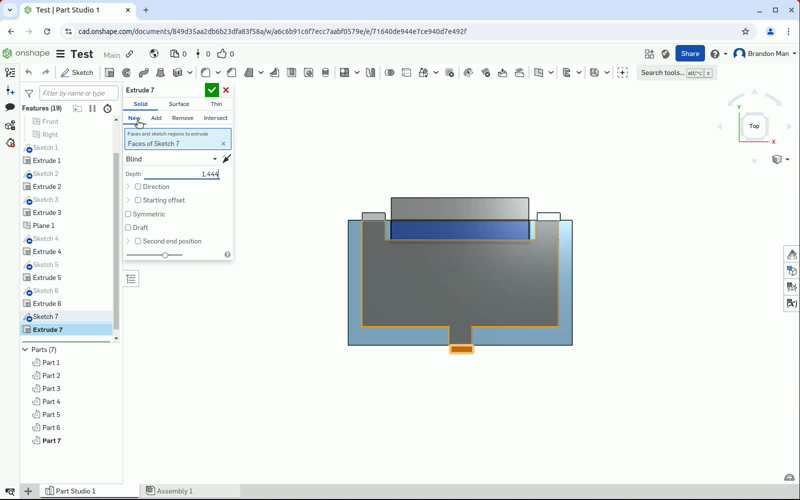
key(enter)
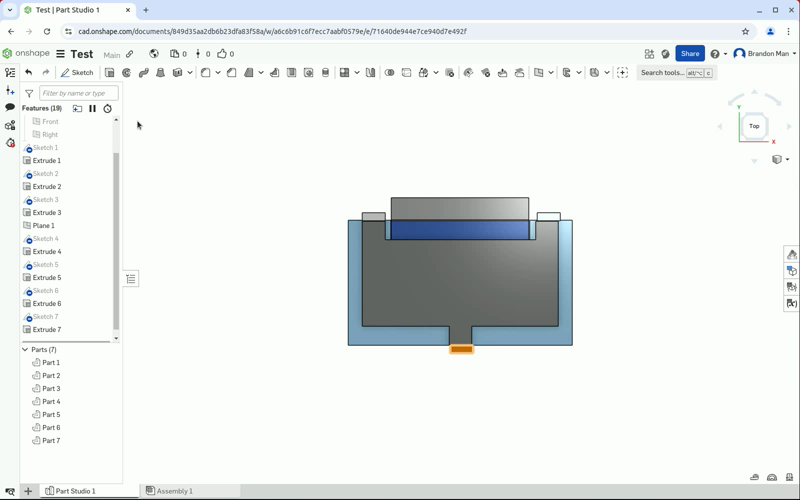
key(shift+h)
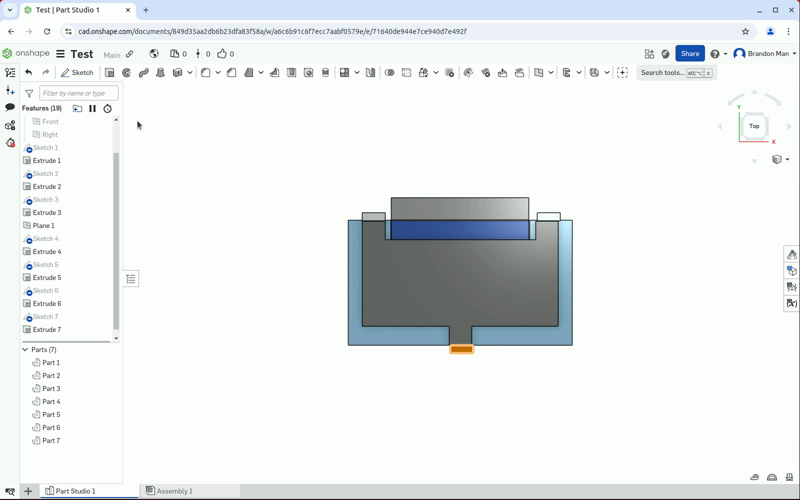
key(shift+h)
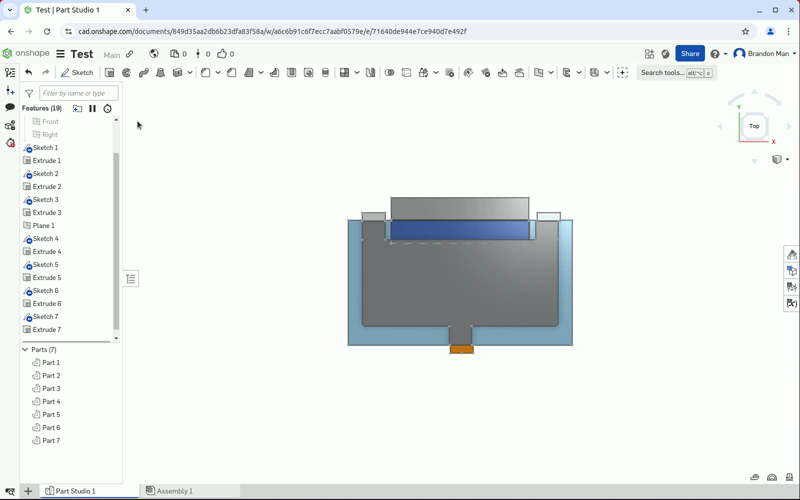
key(shift+7)
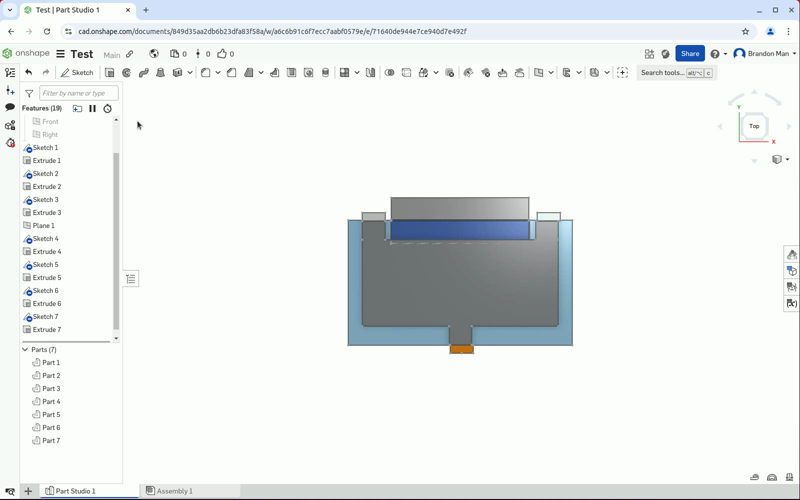
key(up, 3)
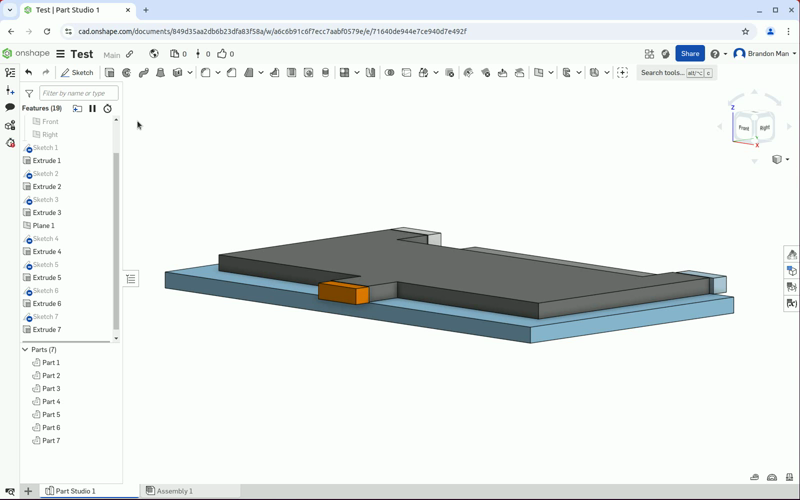
key(left, 3)
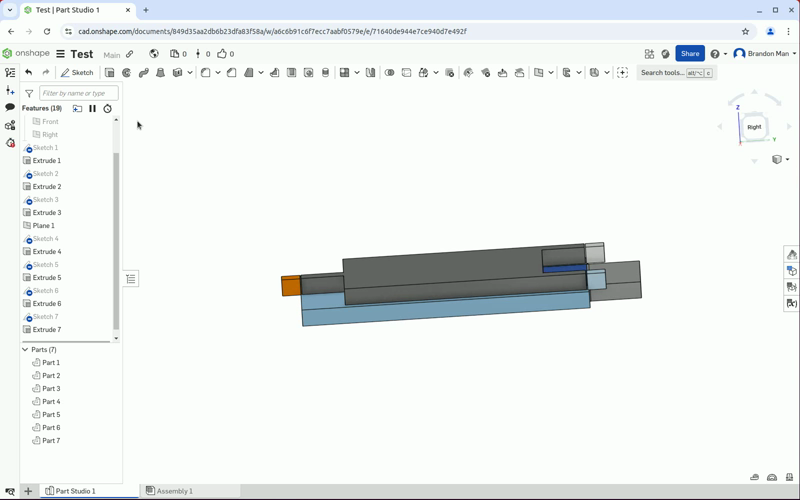
key(right, 3)
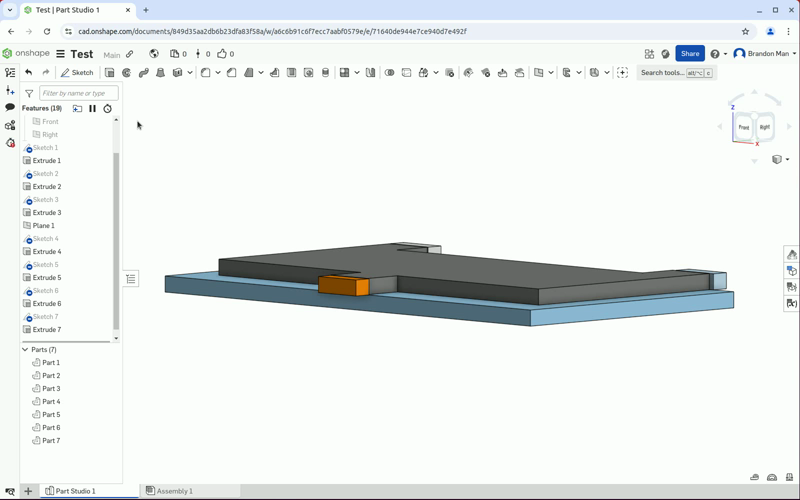
key(down, 3)
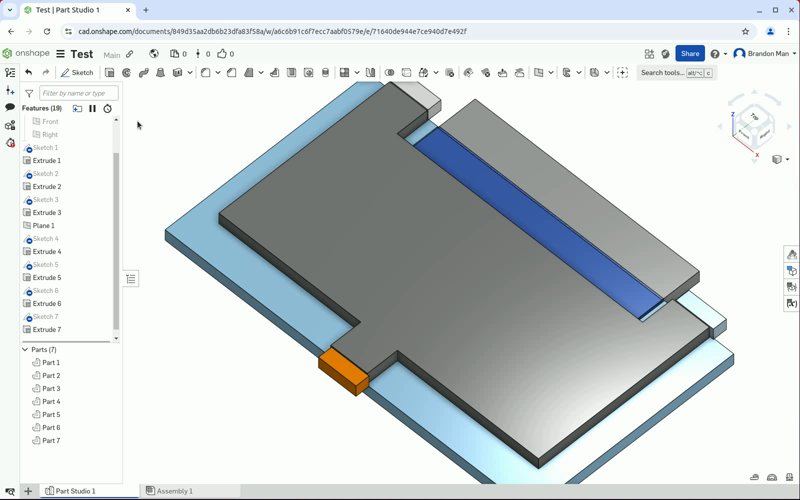
mouse_move(69, 150)
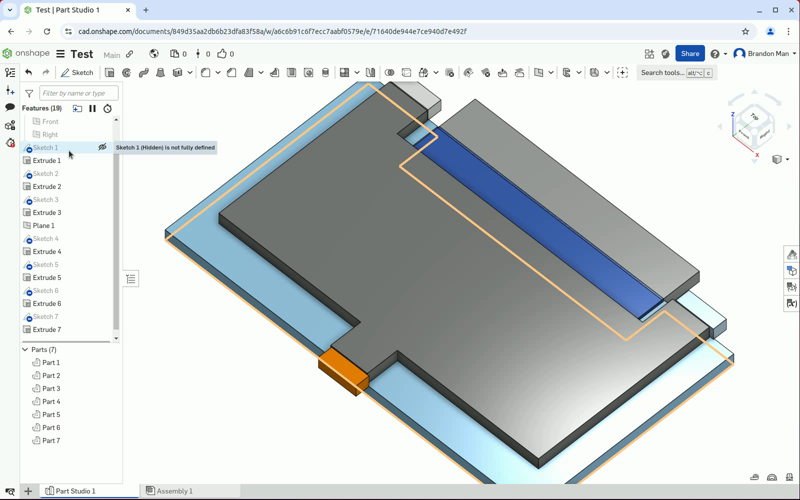
click(69, 150)